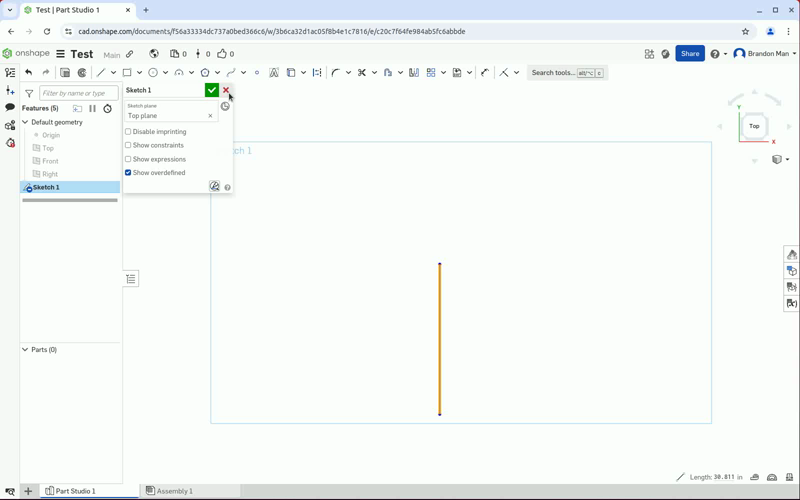
key(shift+h)
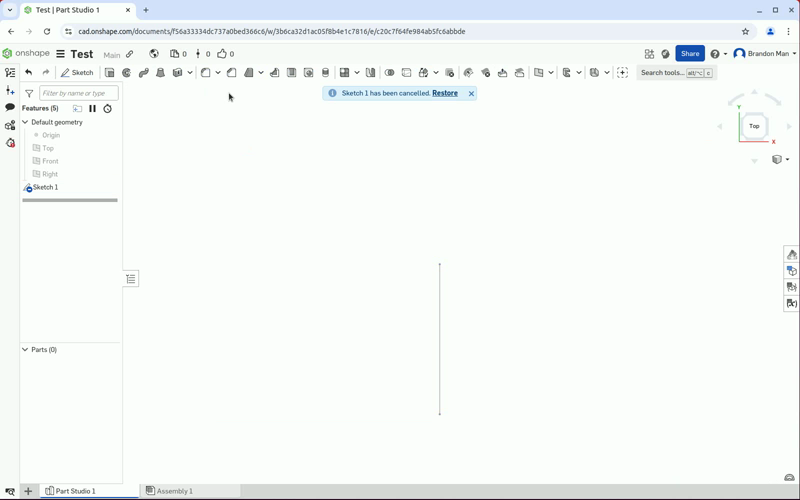
key(shift+s)
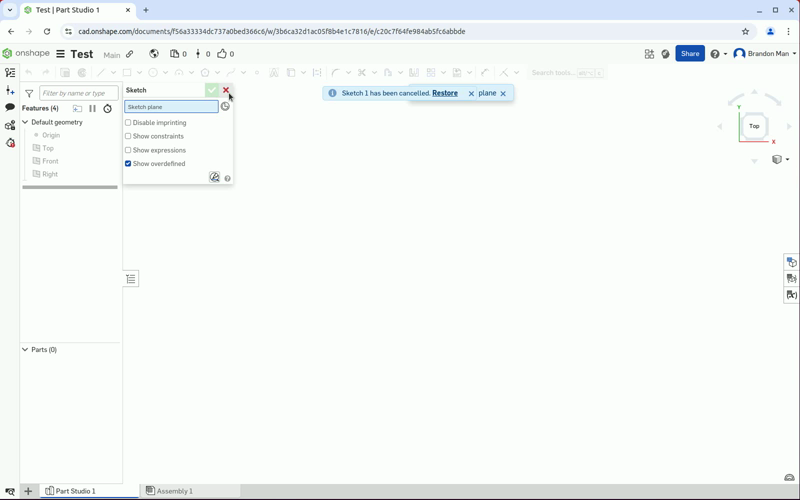
mouse_move(73, 150)
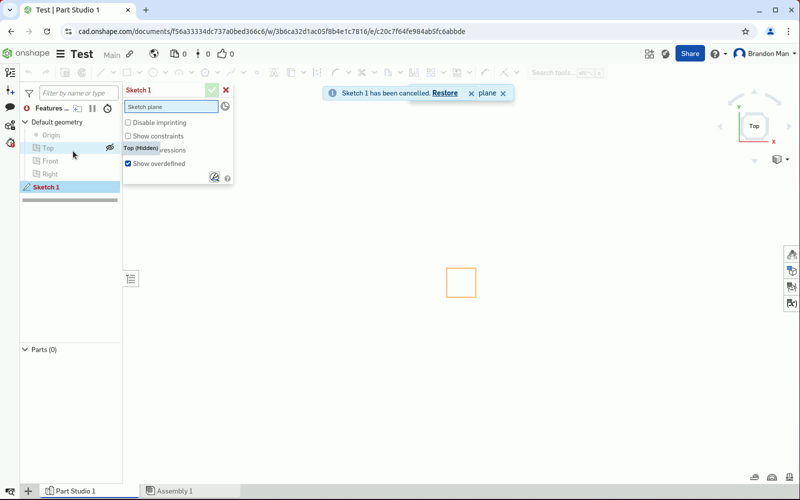
click(73, 150)
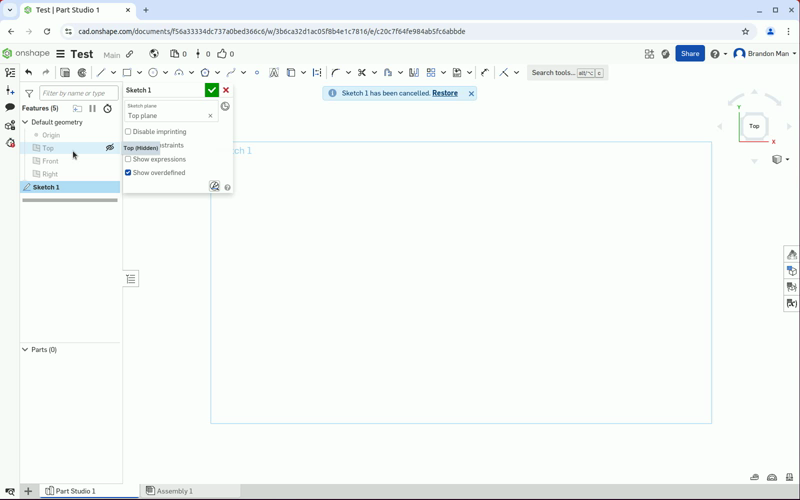
mouse_move(73, 352)
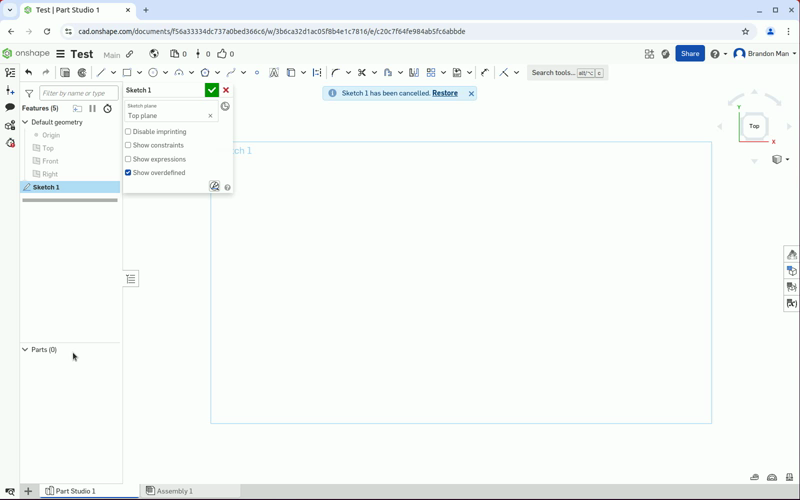
key(y)
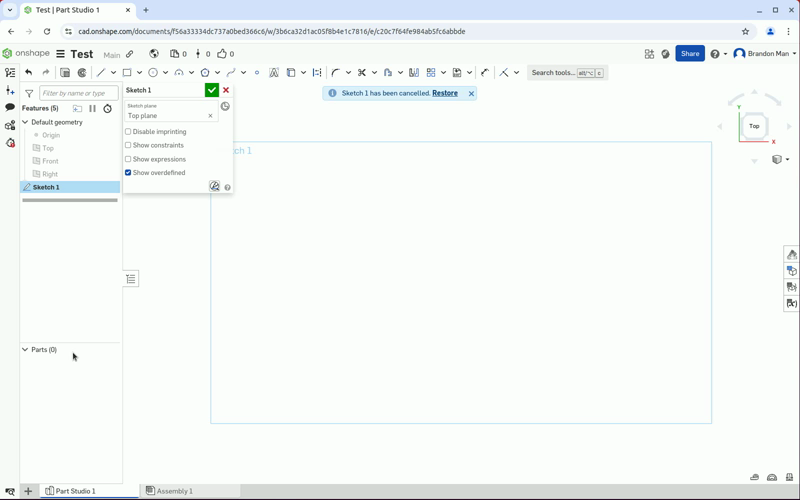
key(l)
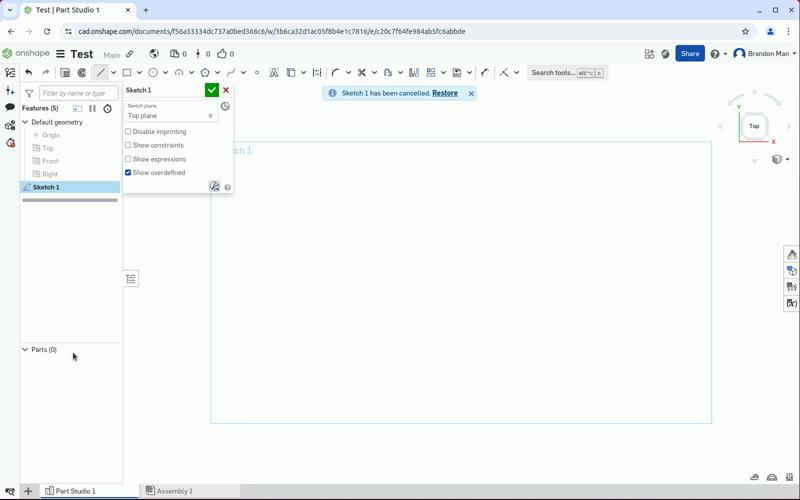
key_down(shift)
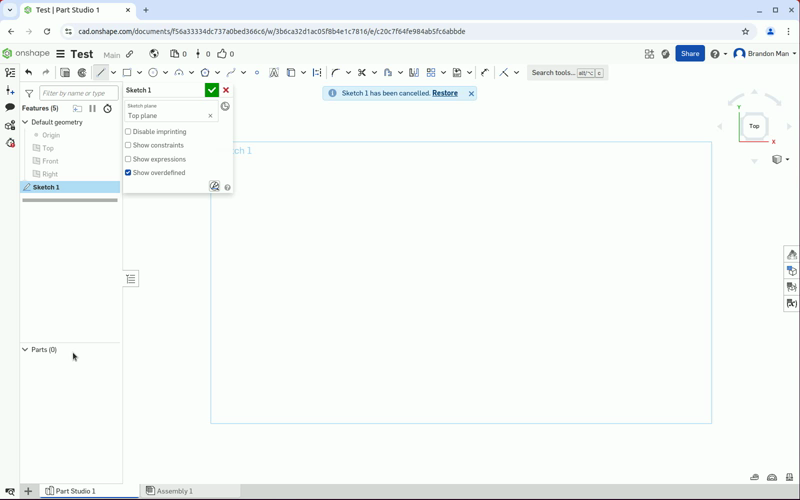
mouse_move(366, 359)
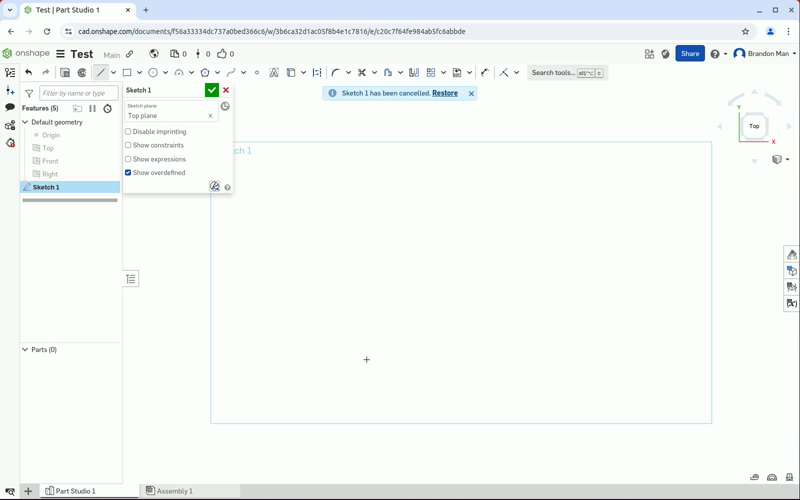
click(366, 359)
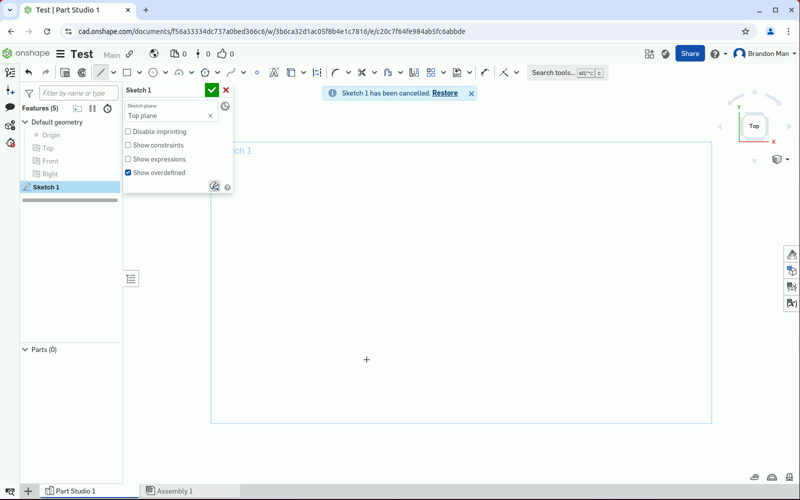
key_up(shift)
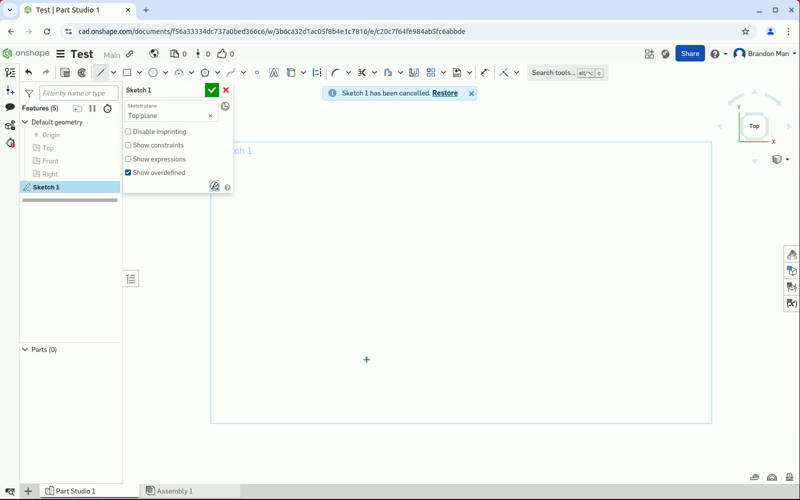
key_down(shift)
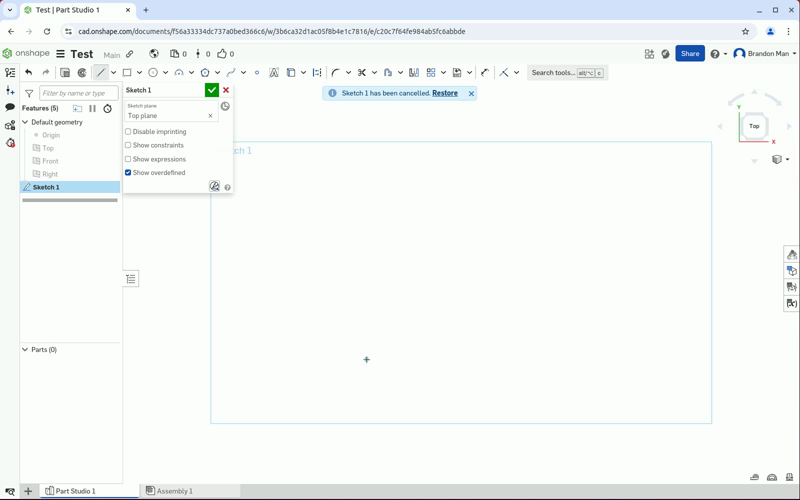
mouse_move(396, 359)
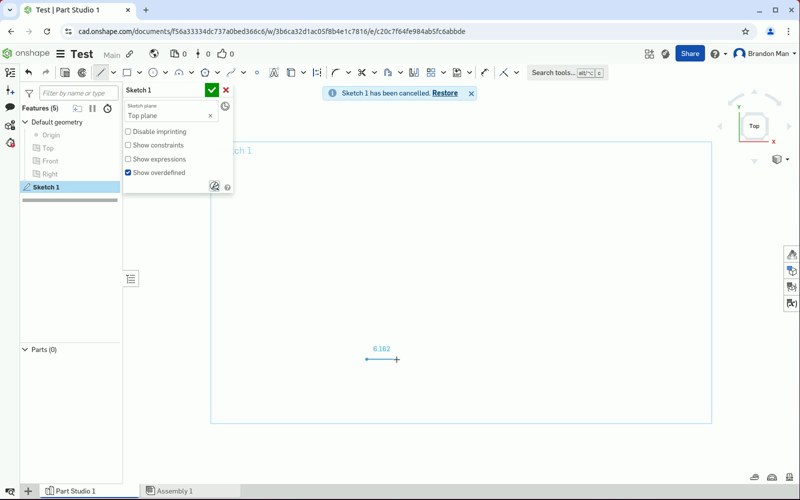
mouse_move(383, 359)
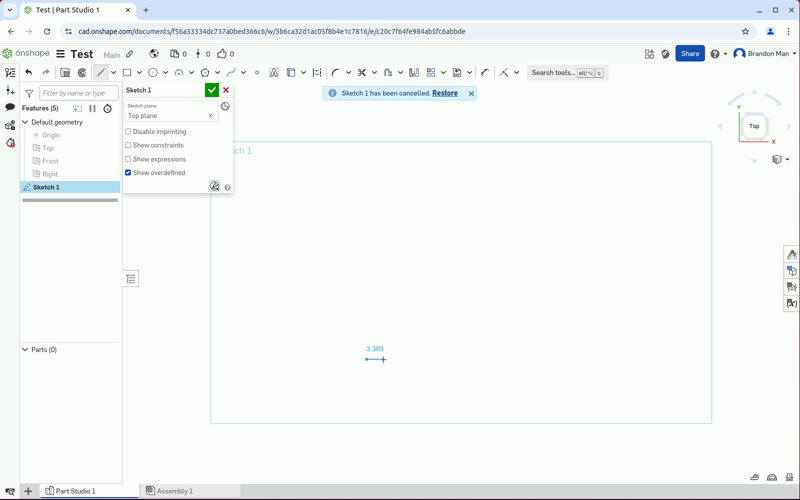
click(383, 359)
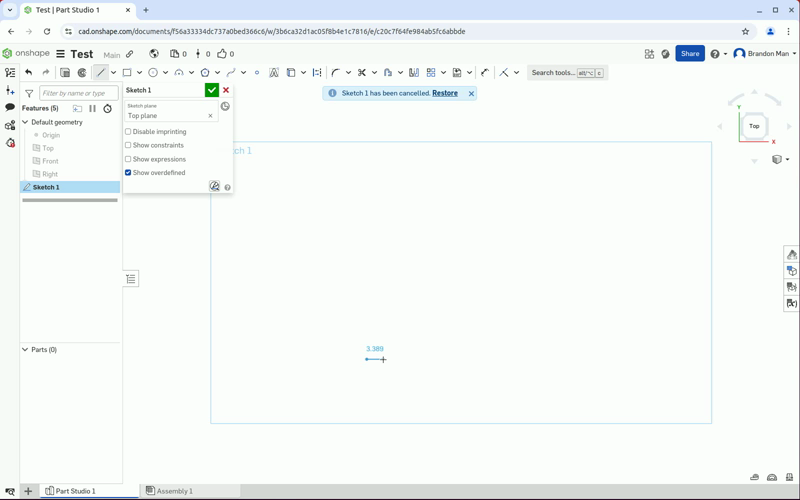
key_up(shift)
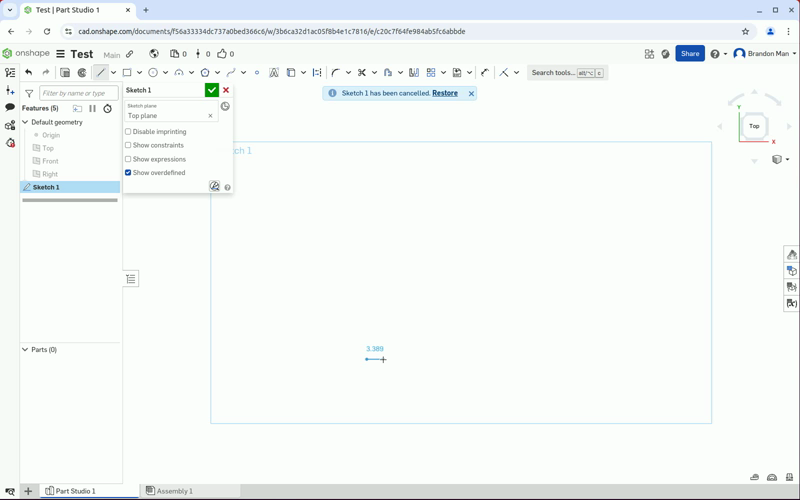
key_down(shift)
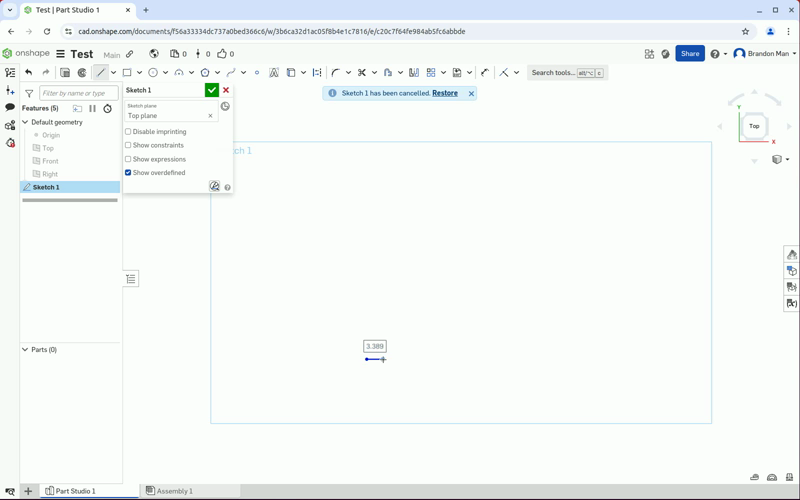
mouse_move(413, 359)
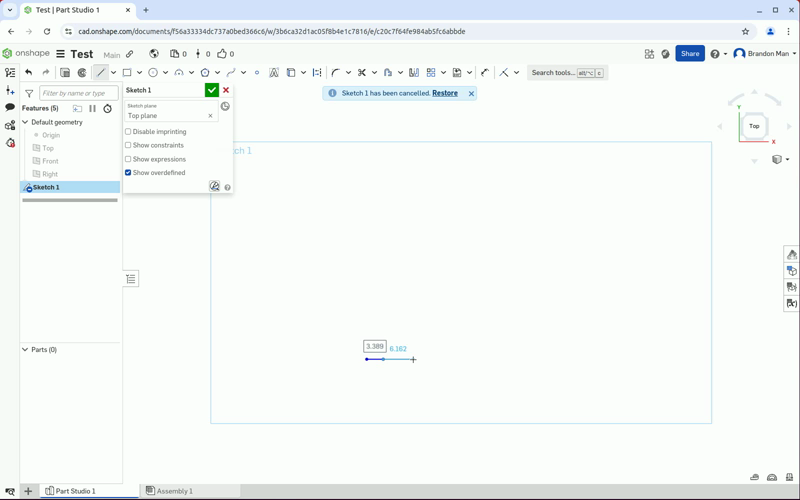
mouse_move(383, 327)
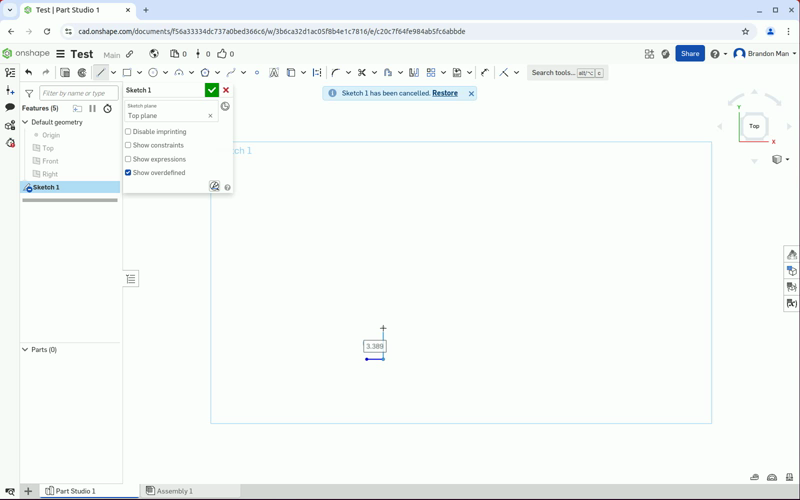
click(383, 327)
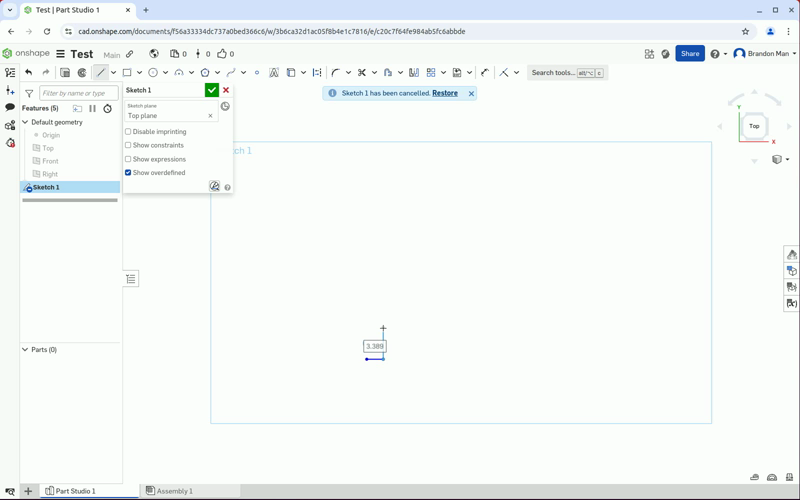
key_up(shift)
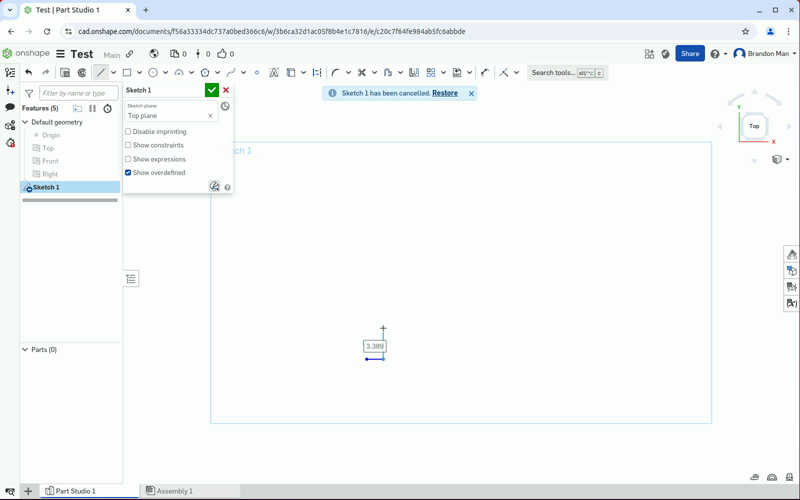
key_down(shift)
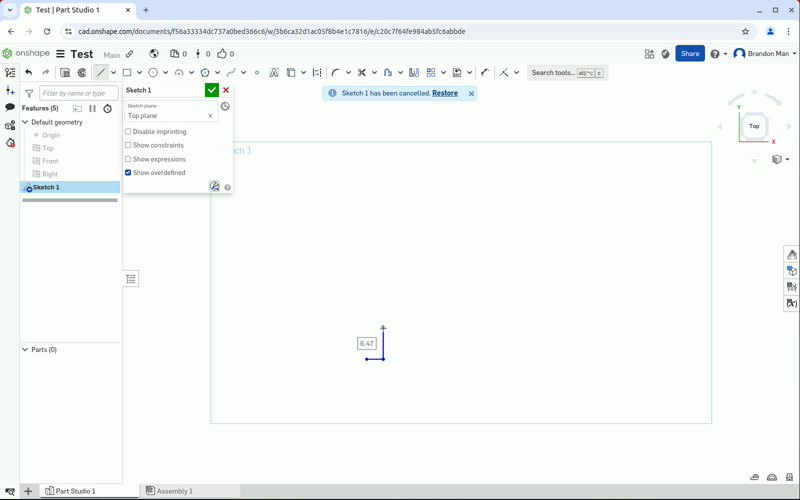
mouse_move(413, 327)
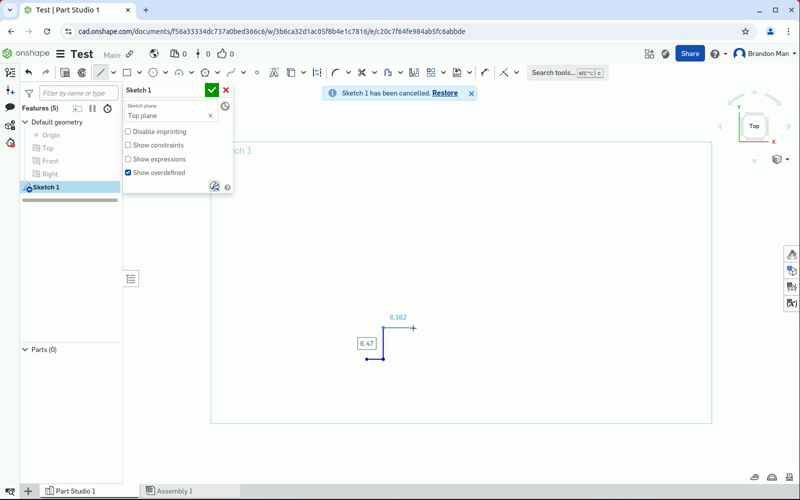
mouse_move(366, 327)
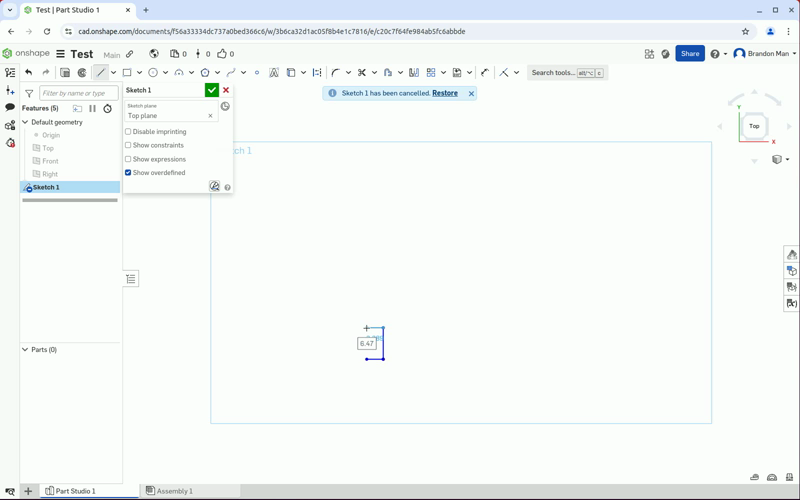
click(366, 327)
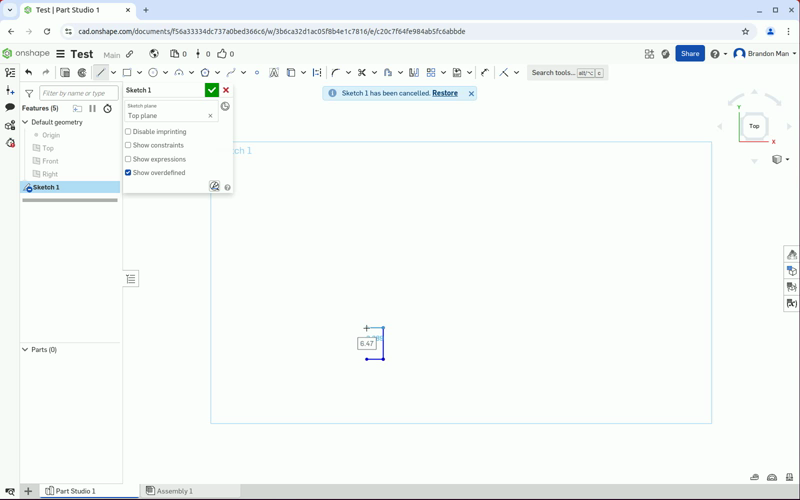
key_up(shift)
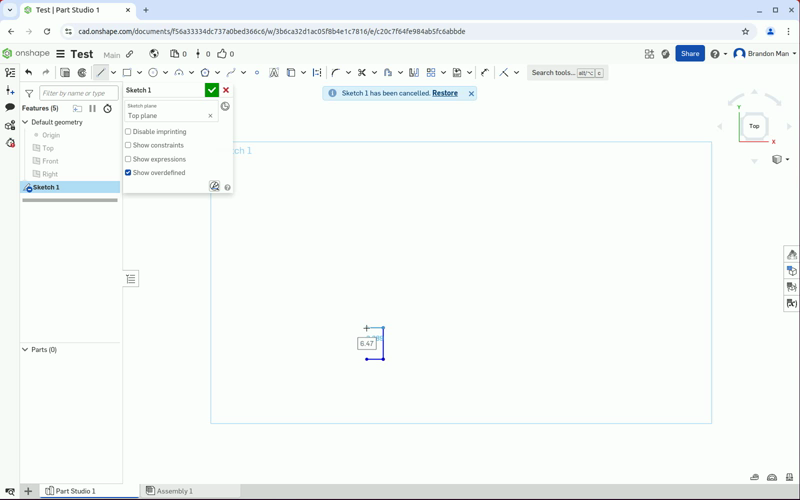
mouse_move(396, 327)
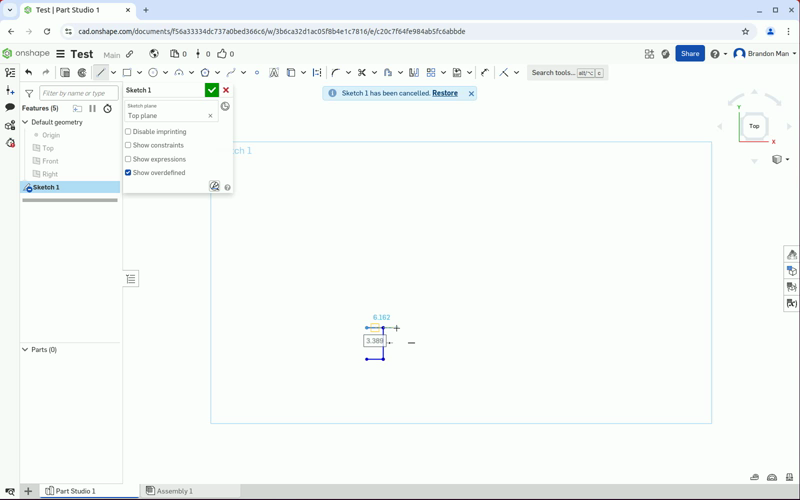
key_down(shift)
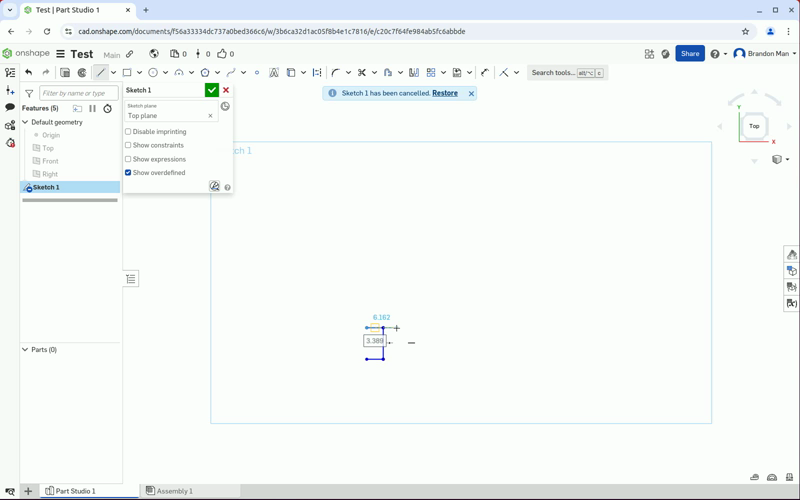
mouse_move(366, 359)
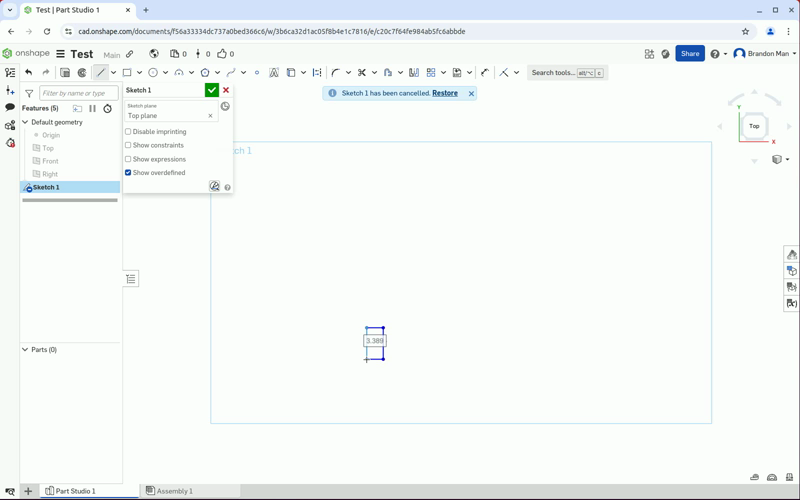
key_up(shift)
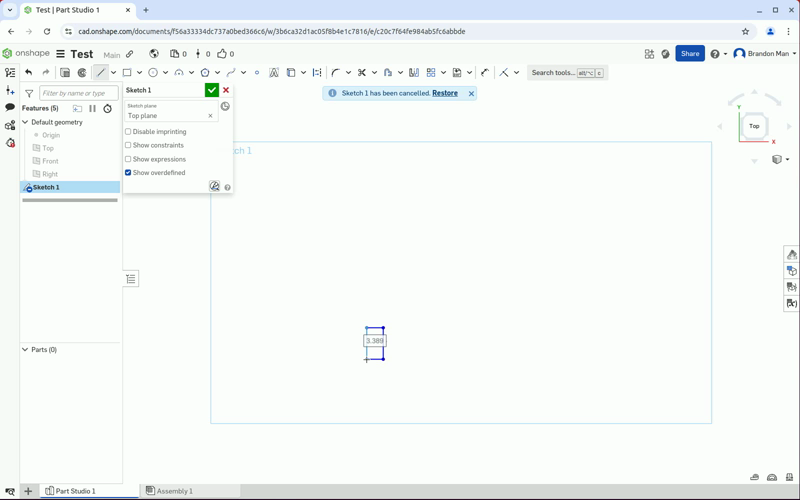
click(366, 359)
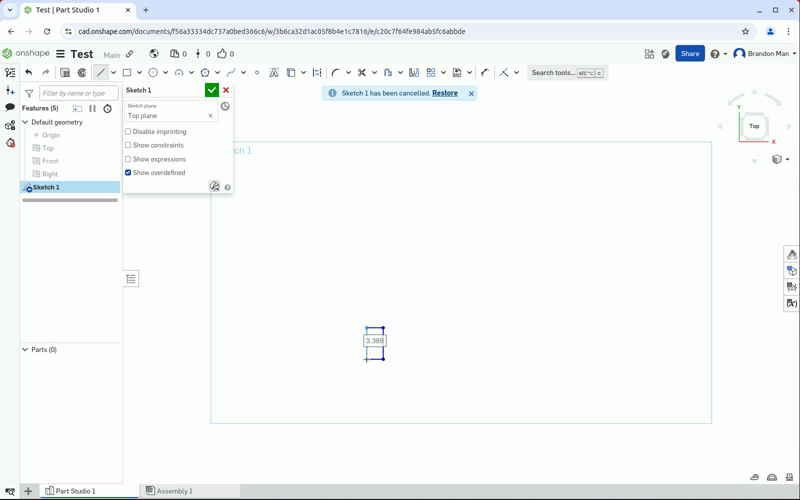
key(esc)
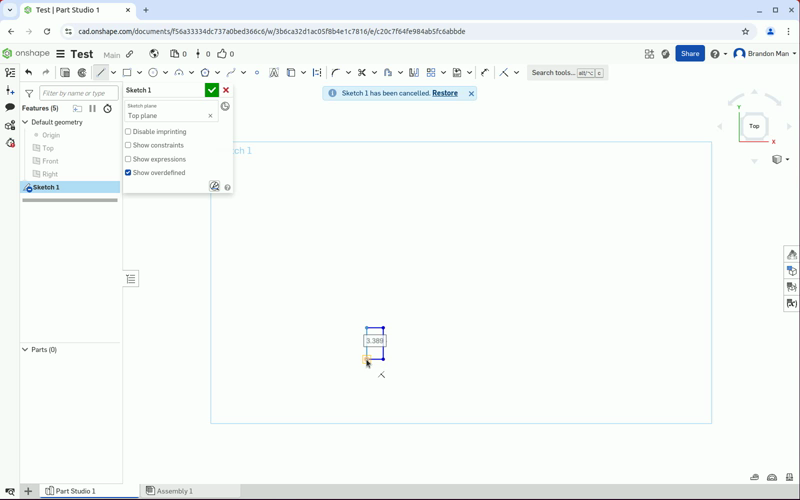
mouse_move(374, 352)
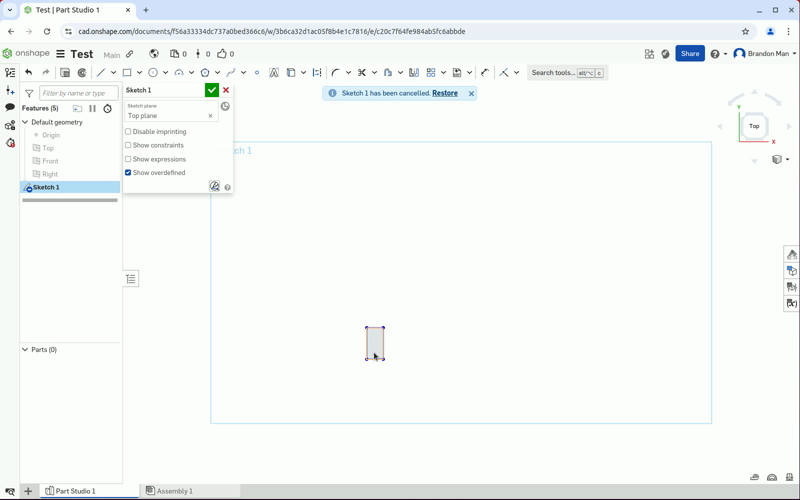
scroll(6)
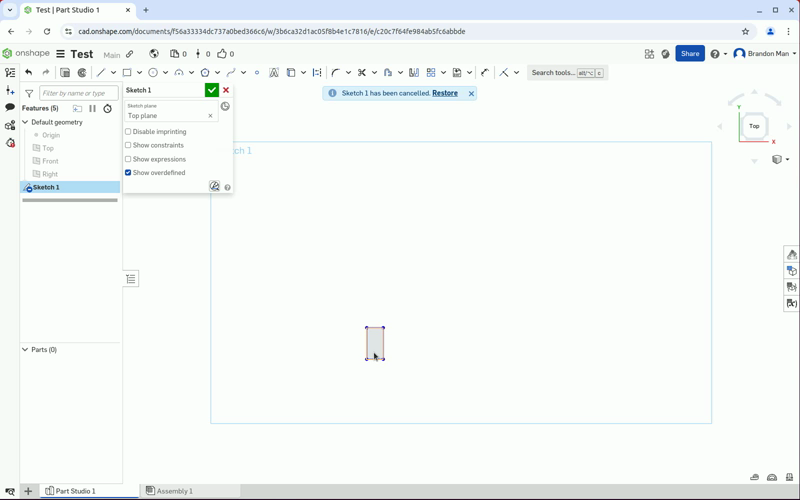
scroll(6)
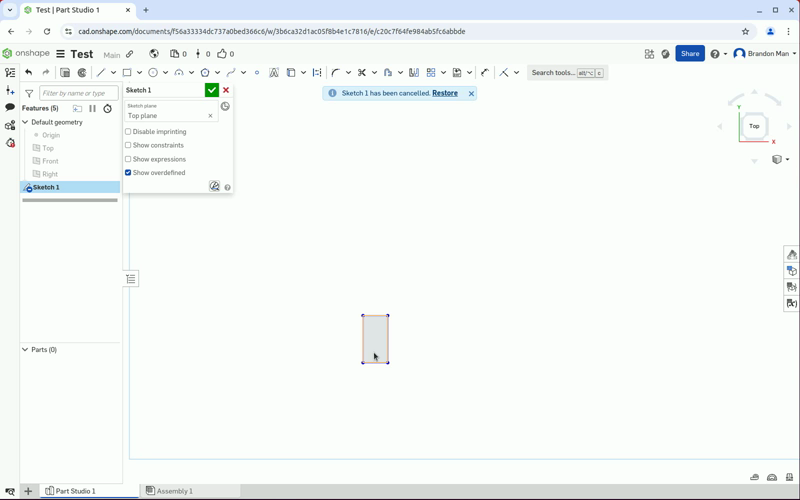
scroll(6)
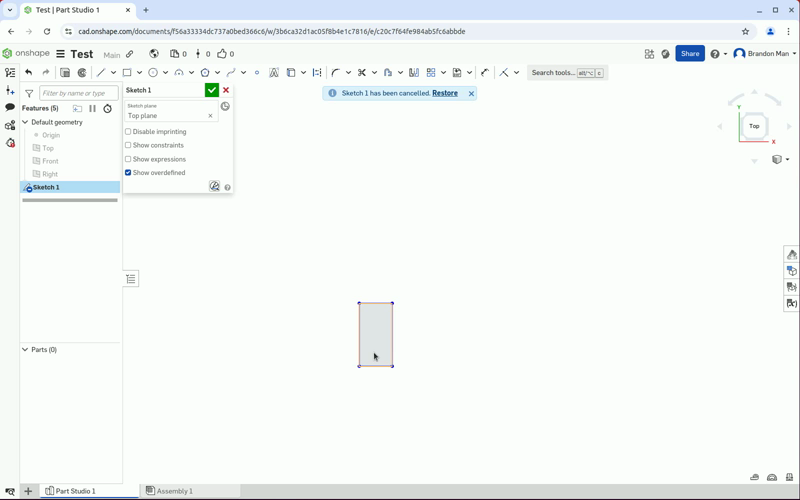
scroll(6)
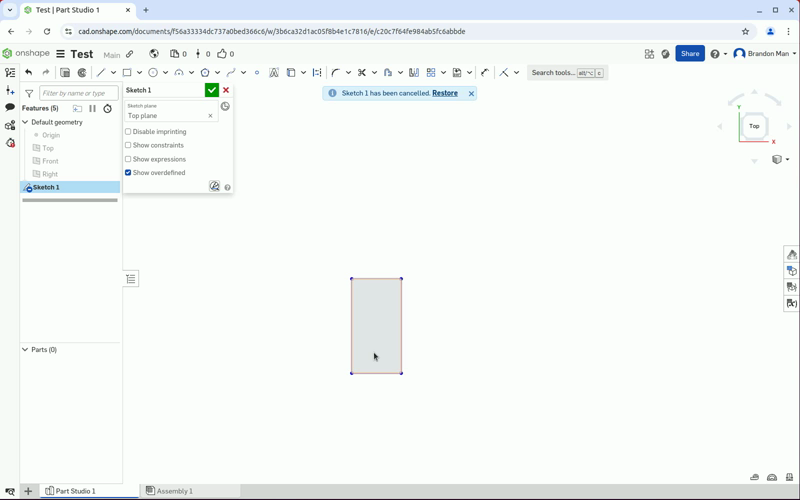
scroll(6)
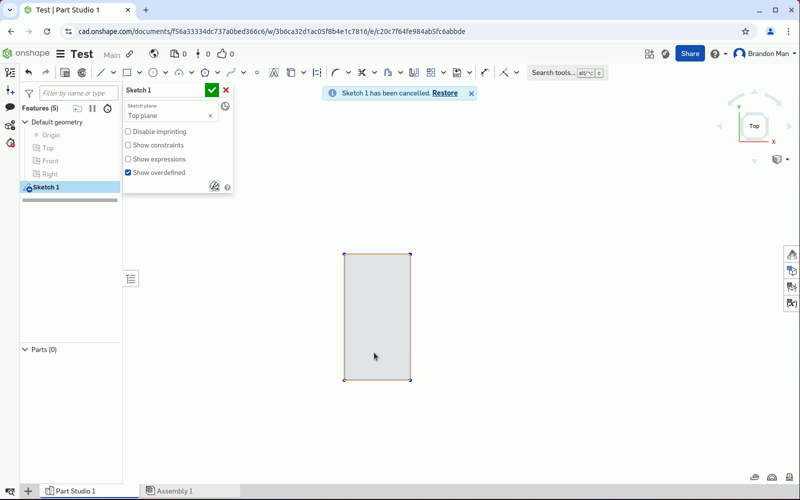
scroll(6)
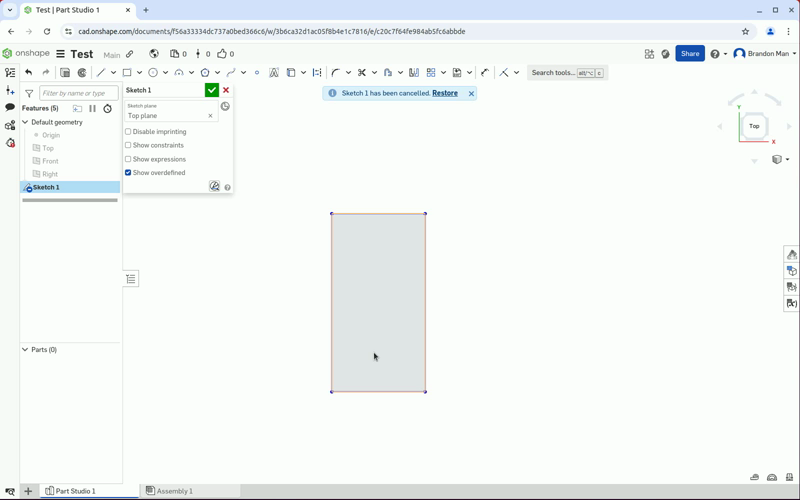
scroll(6)
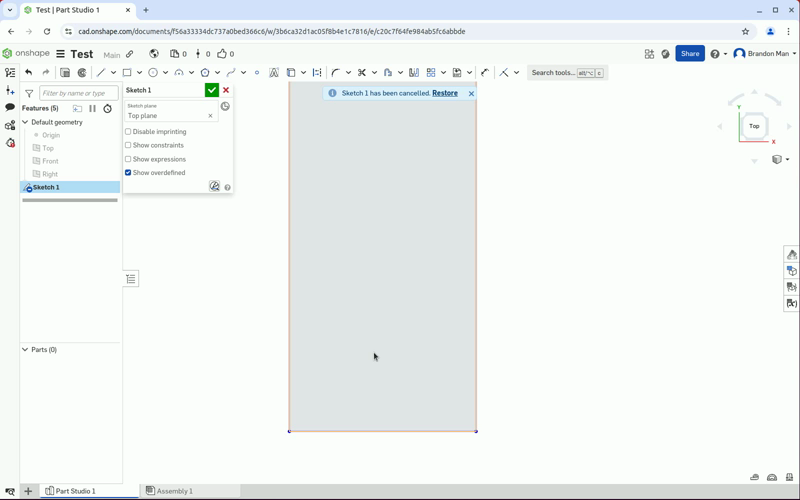
click(374, 352)
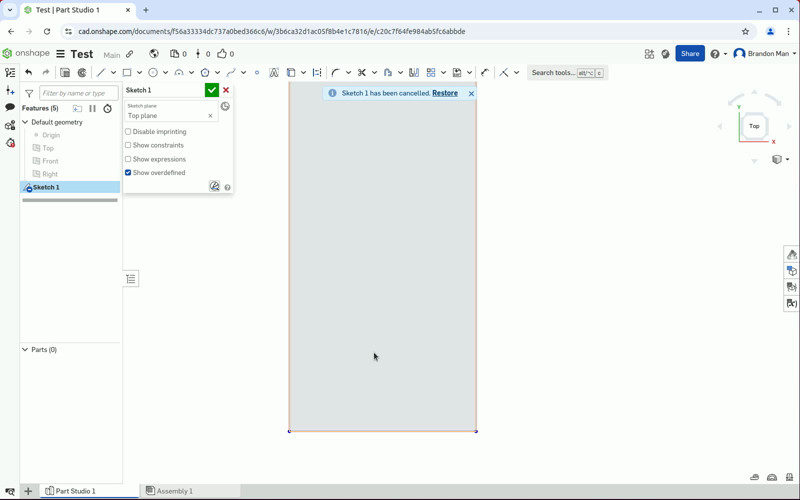
scroll(-6)
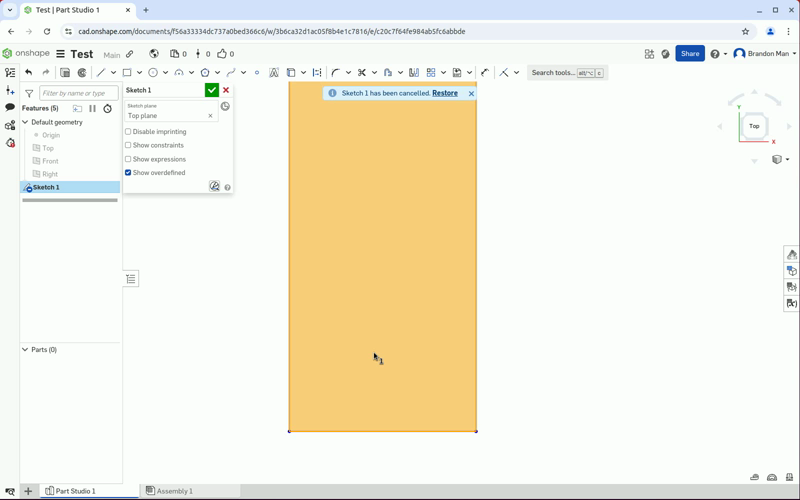
scroll(-6)
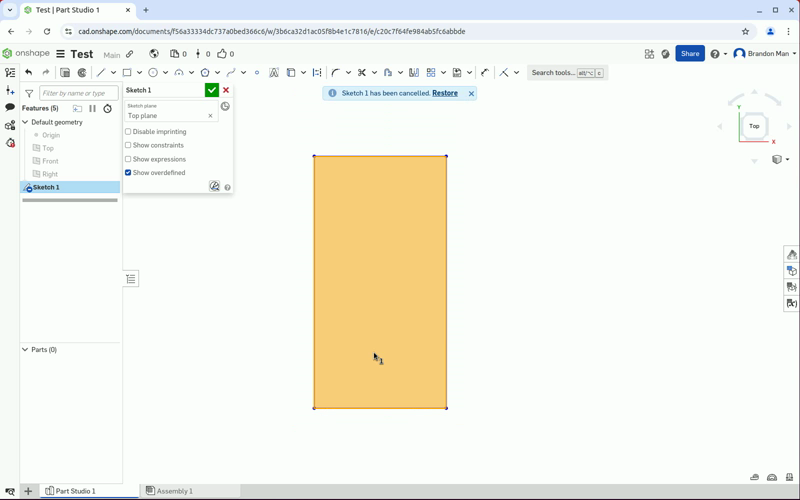
scroll(-6)
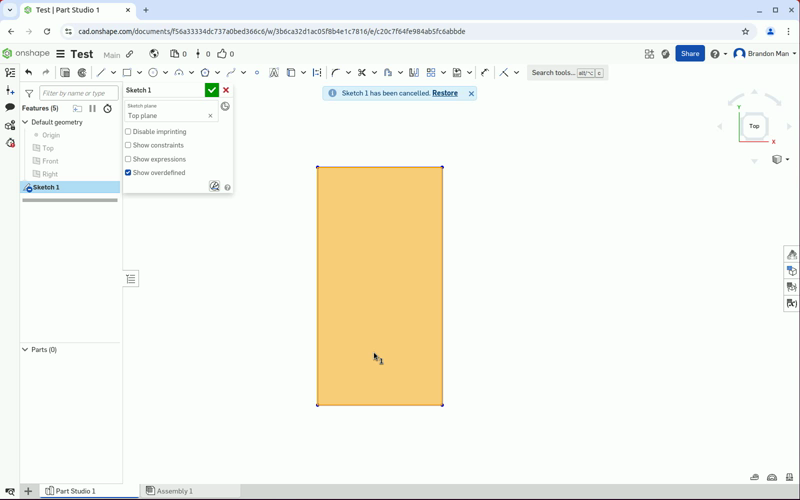
scroll(-6)
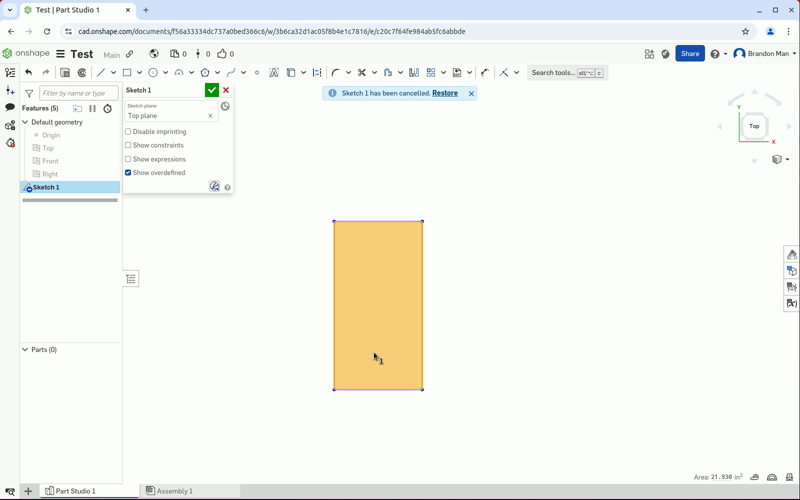
scroll(-6)
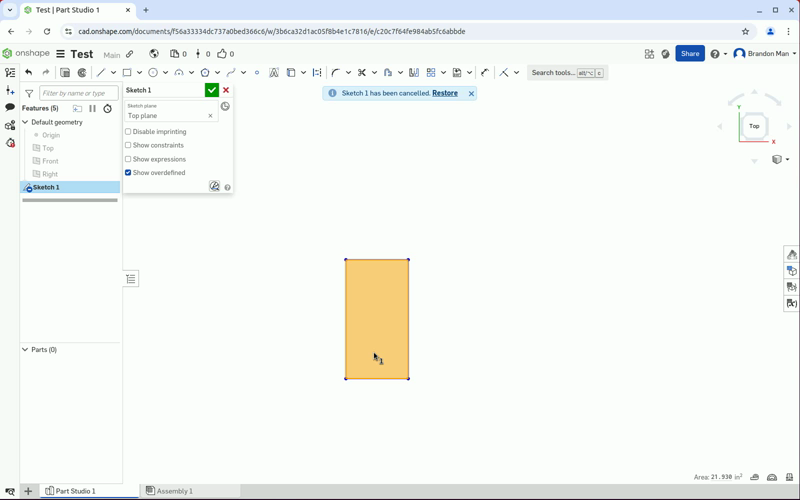
scroll(-6)
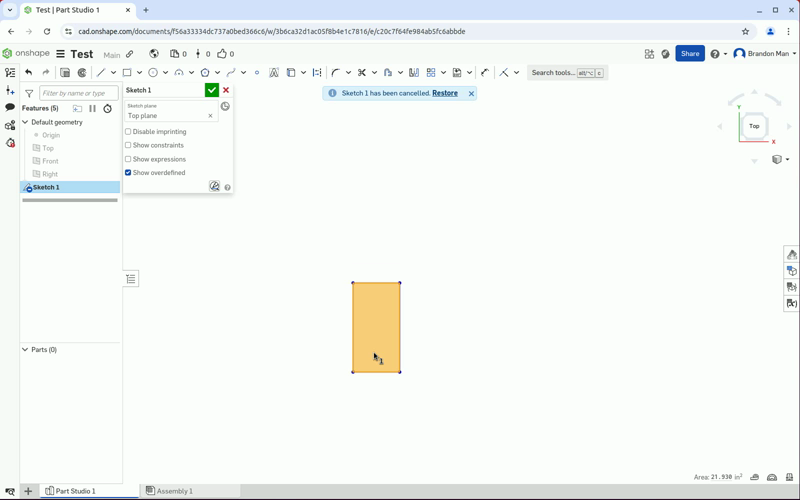
scroll(-6)
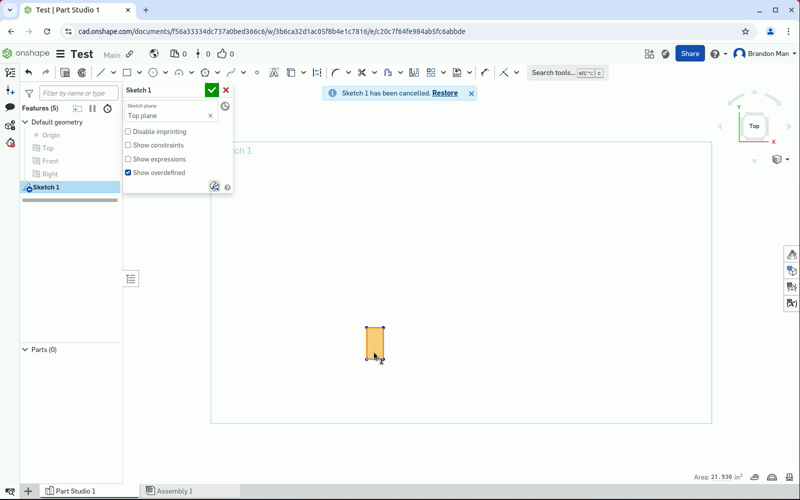
mouse_move(73, 352)
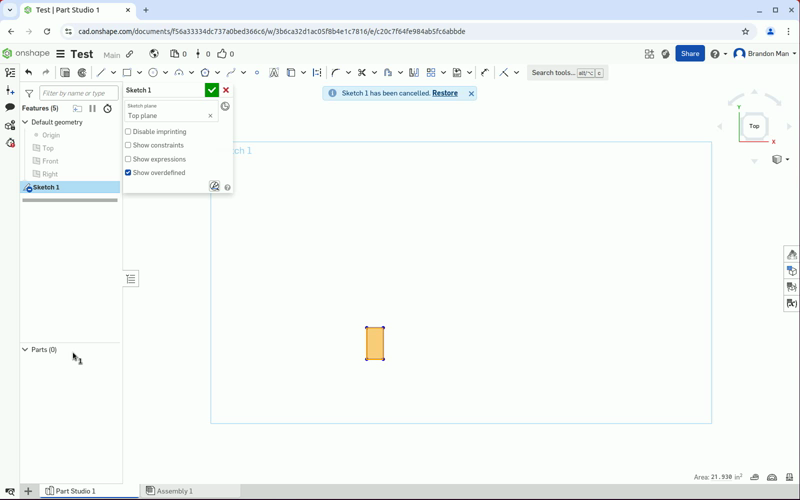
key(shift+y)
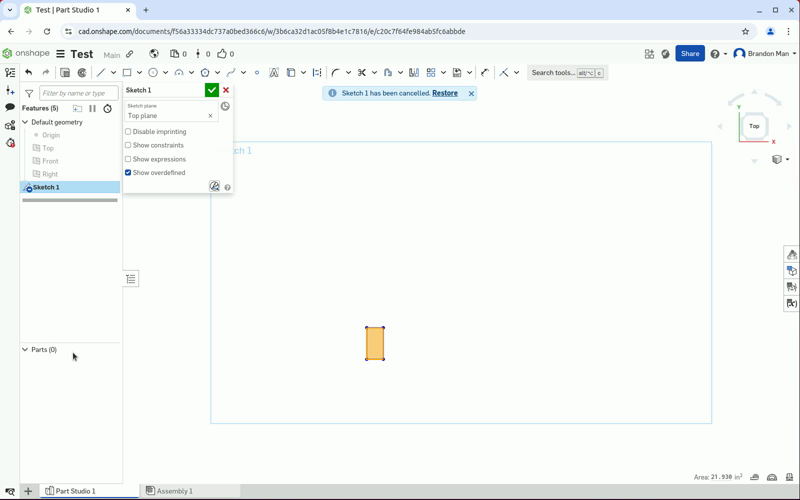
key(shift+e)
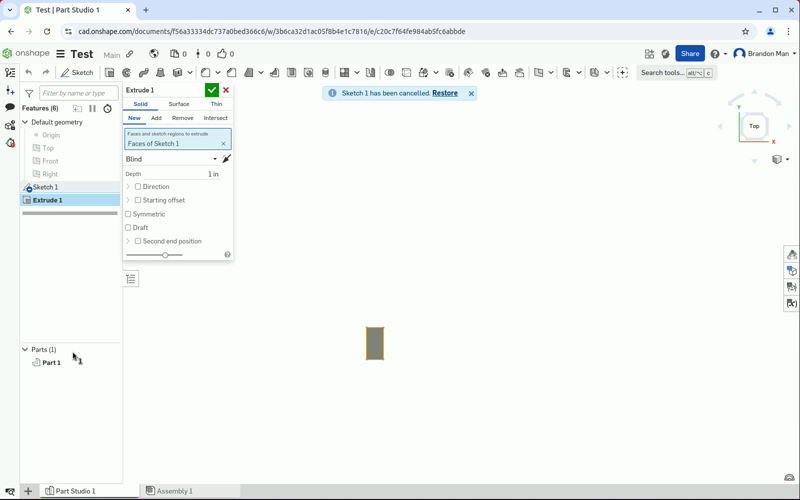
mouse_move(143, 106)
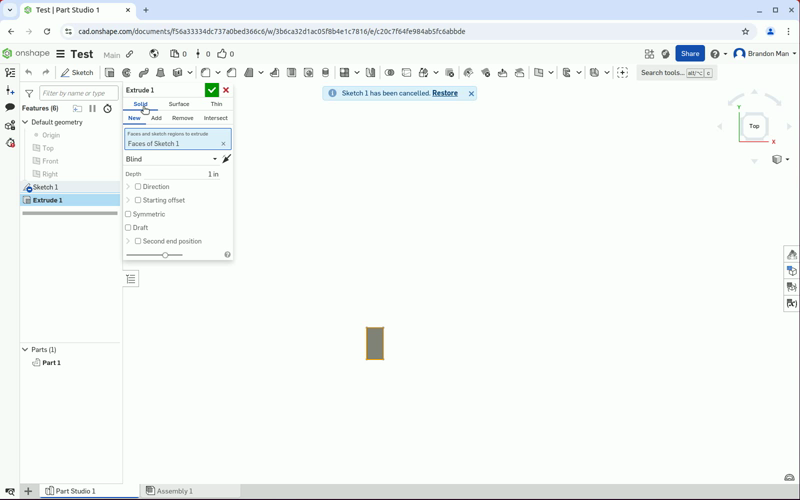
click(143, 106)
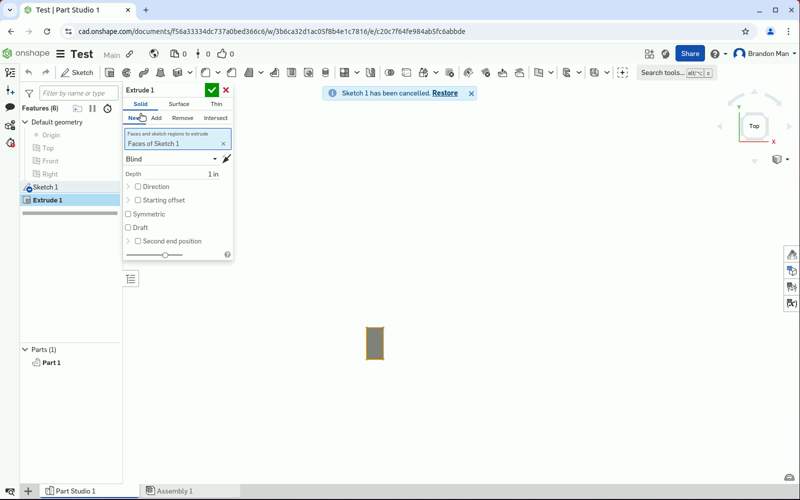
mouse_move(137, 120)
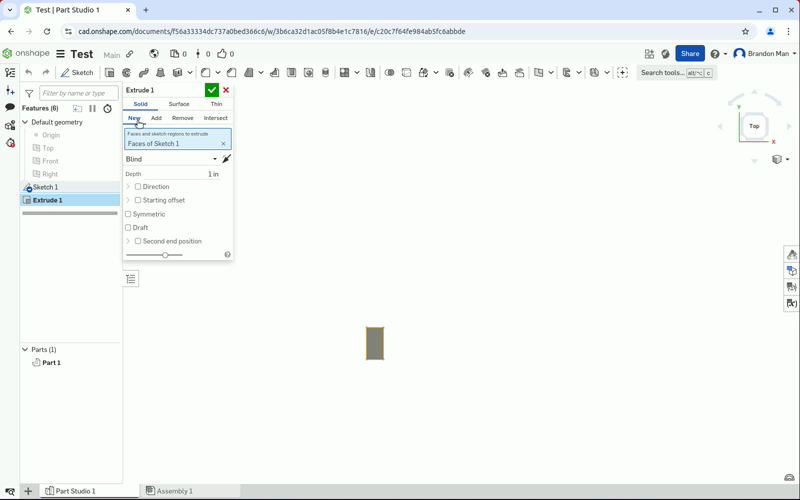
click(137, 120)
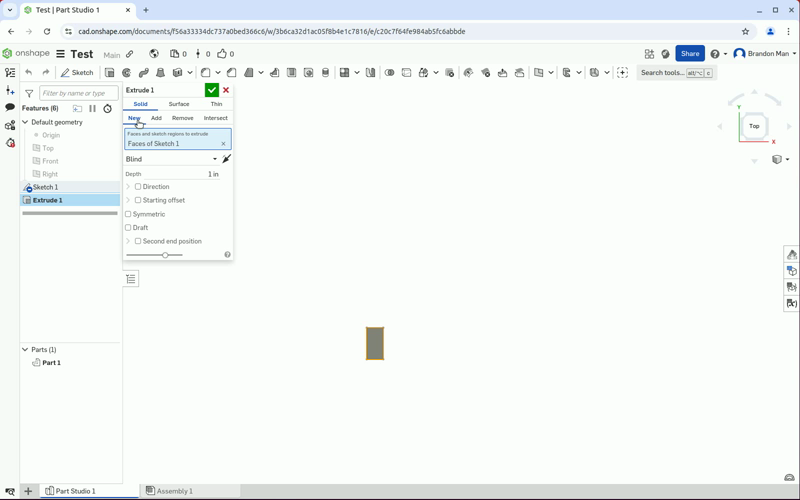
key(tab, 4)
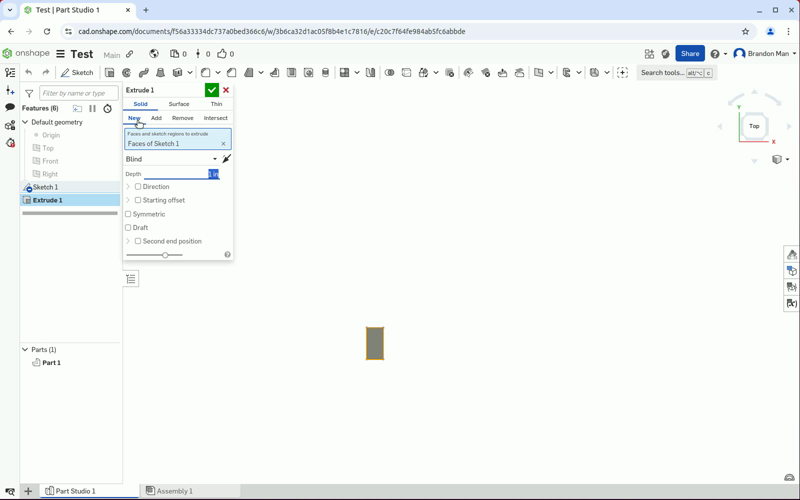
text(13.239)
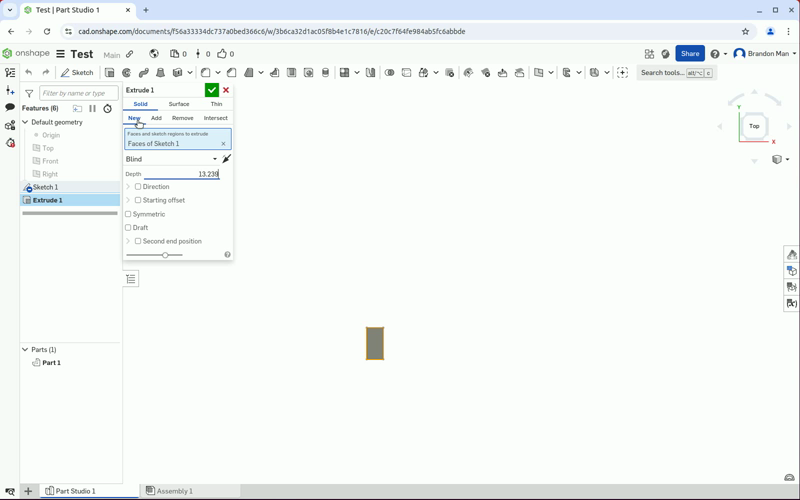
key(enter)
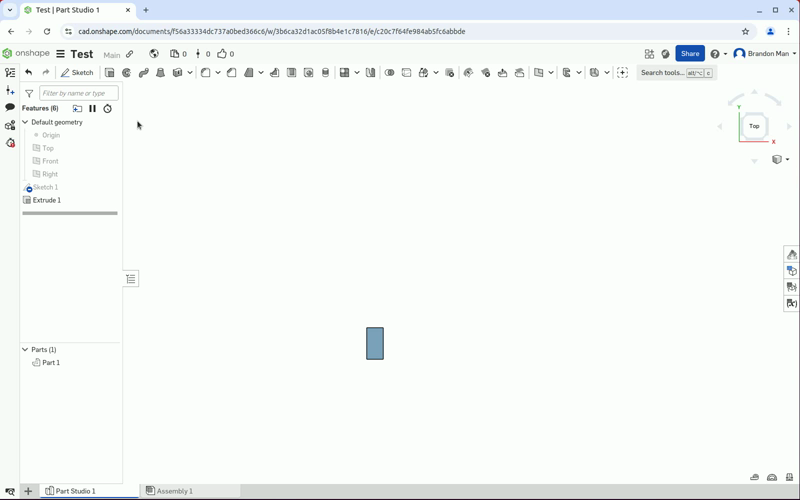
key(shift+h)
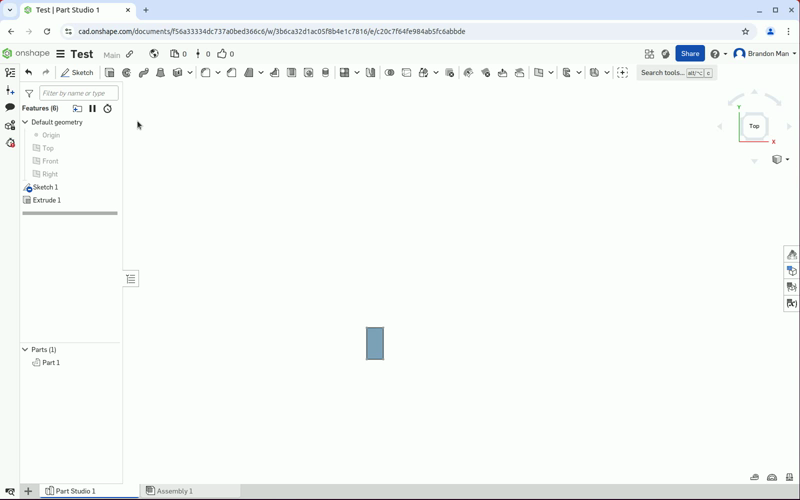
key(shift+h)
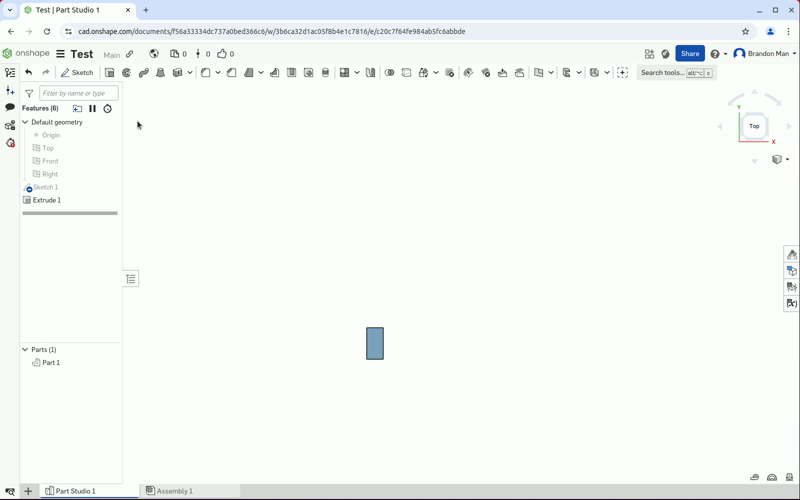
mouse_move(73, 189)
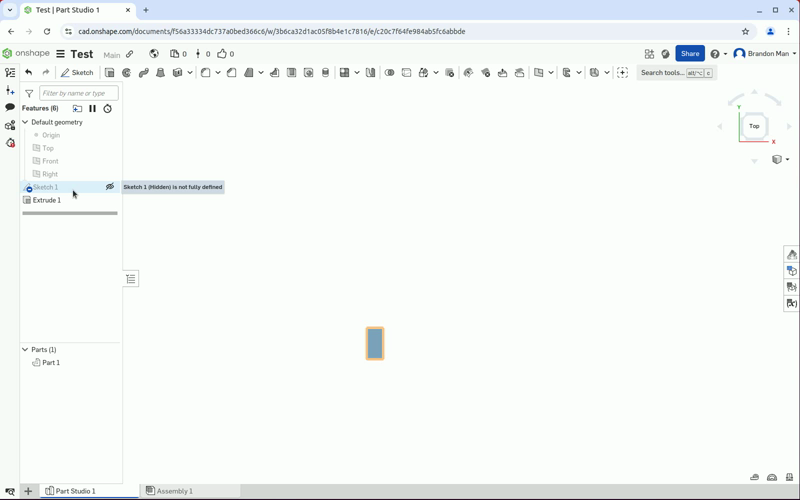
click(73, 189)
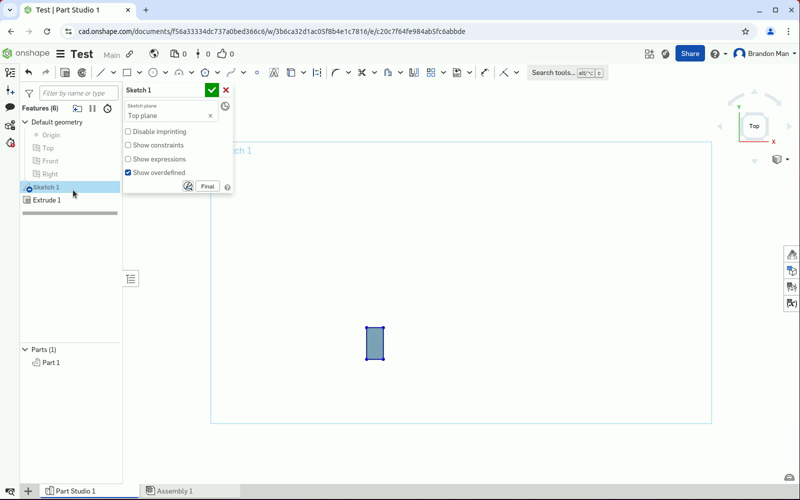
mouse_move(229, 92)
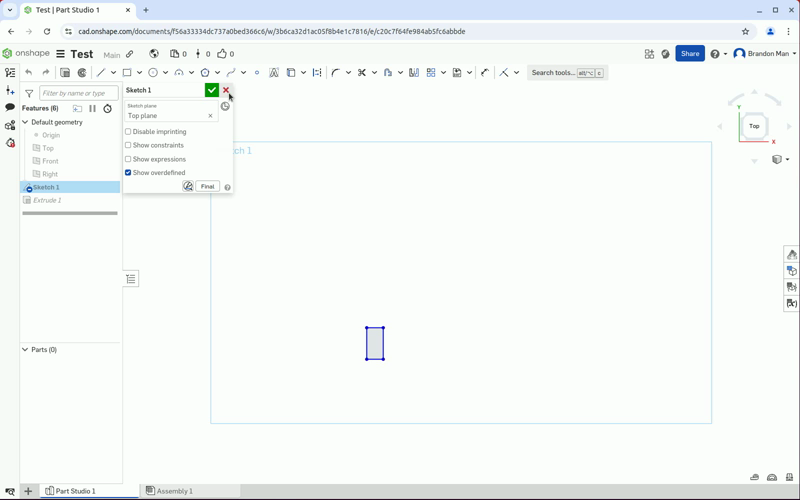
click(229, 92)
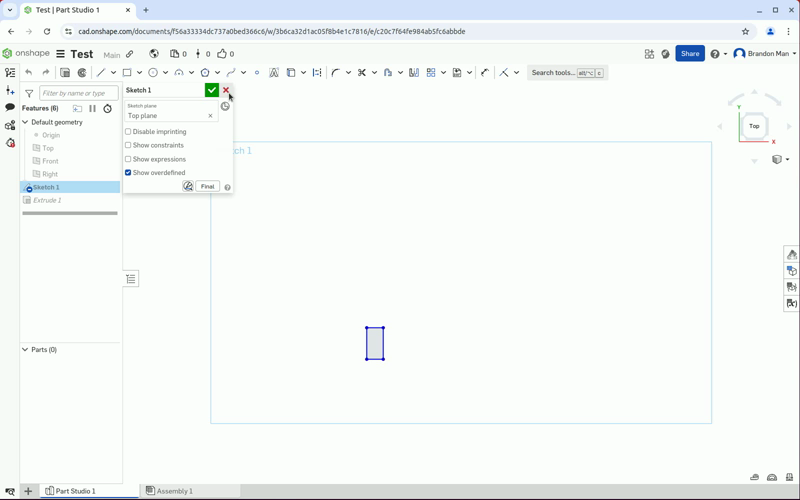
key(shift+s)
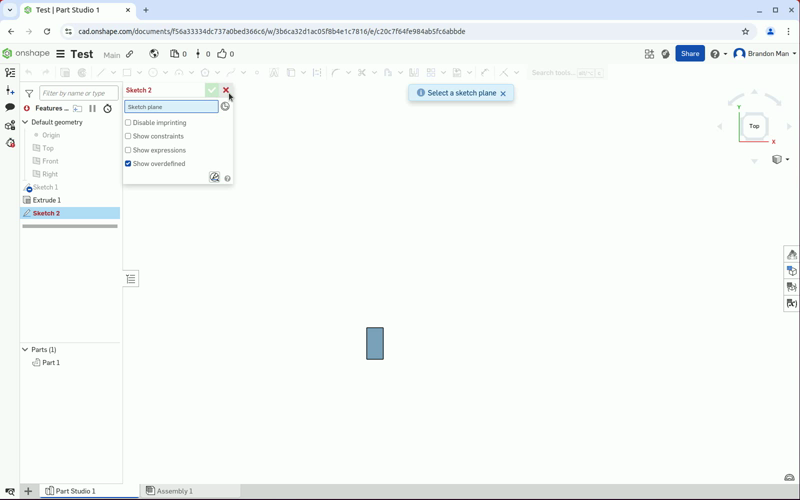
mouse_move(73, 150)
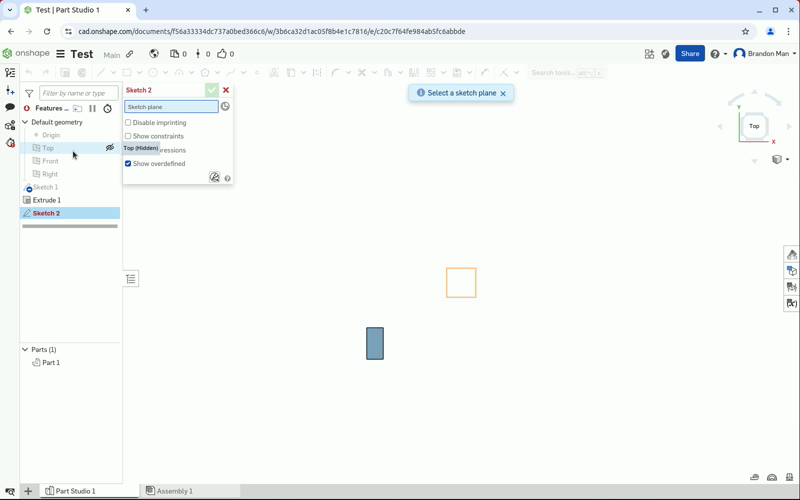
click(73, 150)
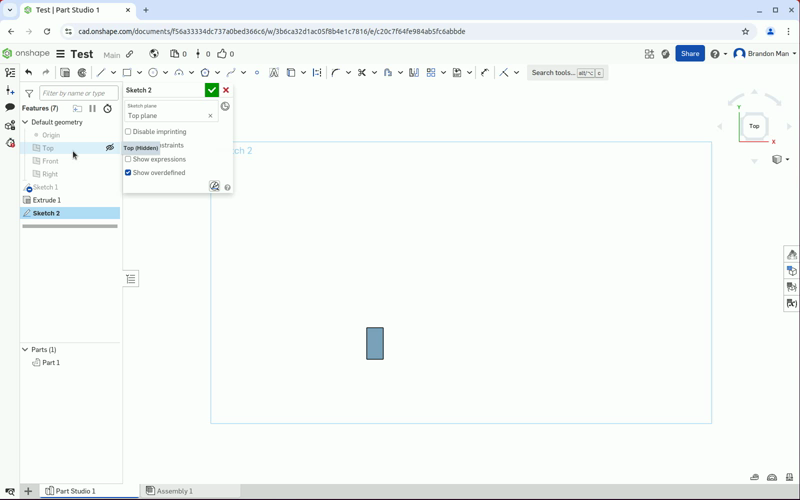
mouse_move(73, 352)
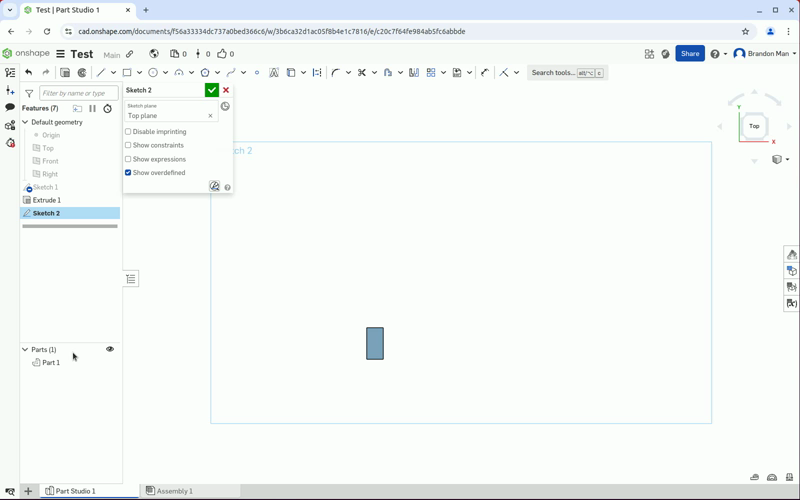
key(y)
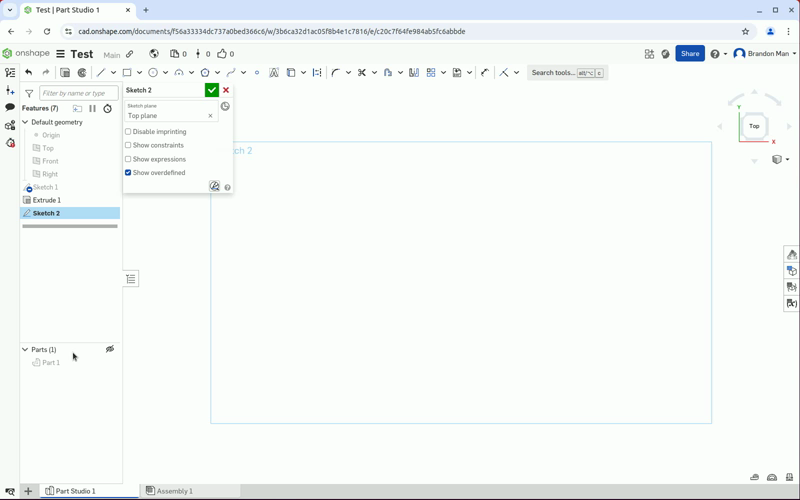
key(l)
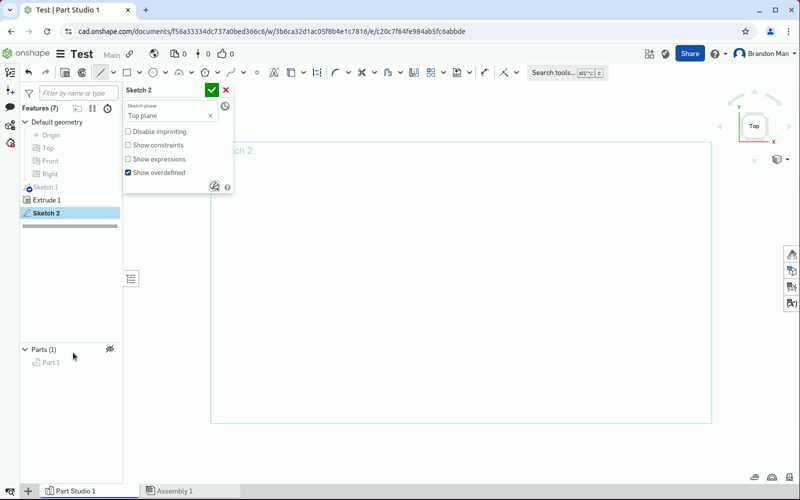
key_down(shift)
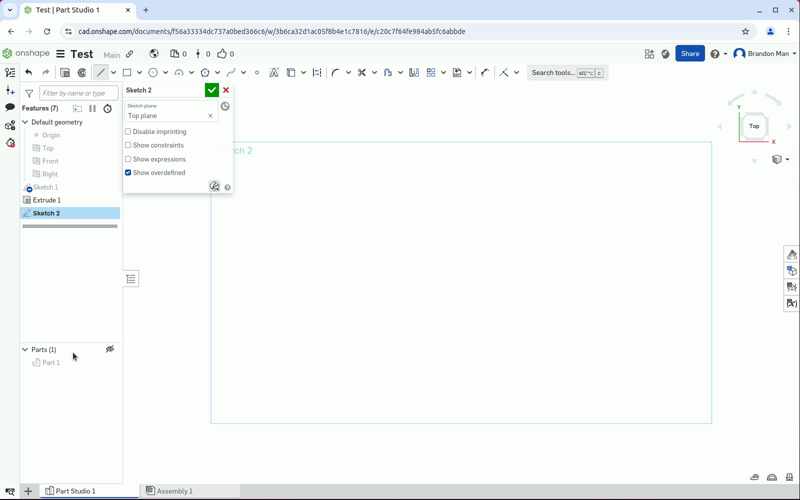
mouse_move(366, 220)
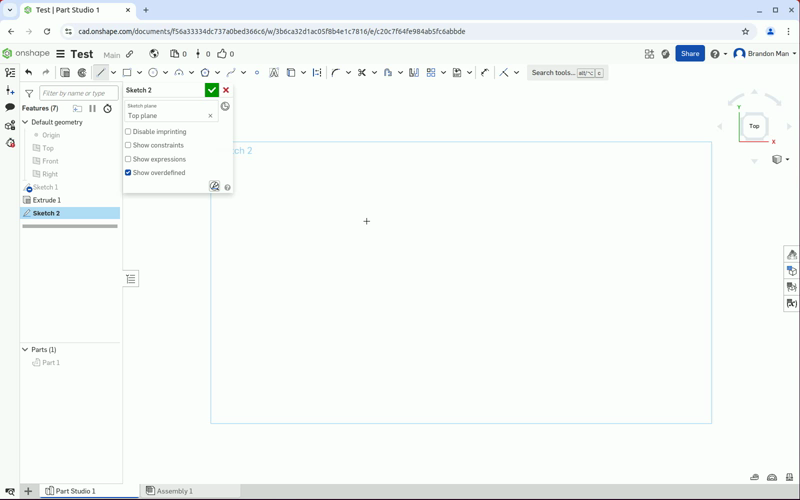
click(366, 220)
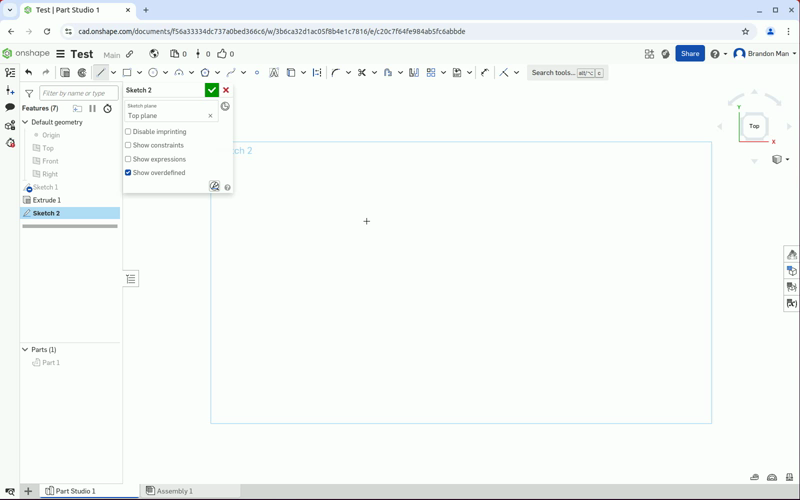
key_up(shift)
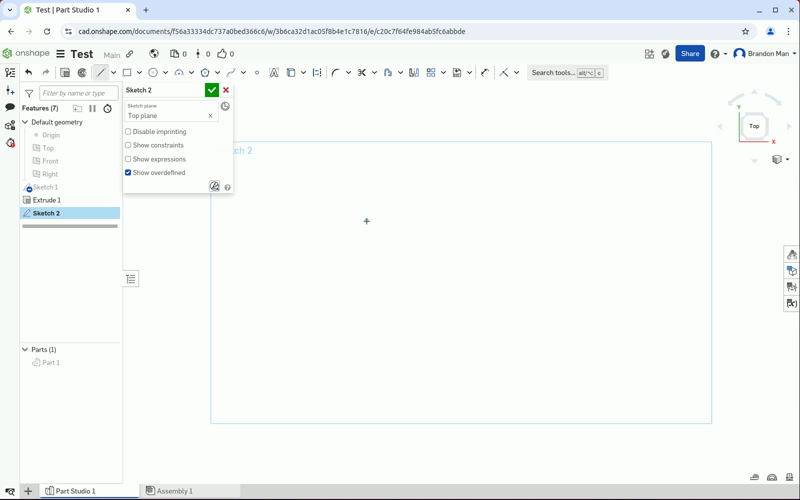
key_down(shift)
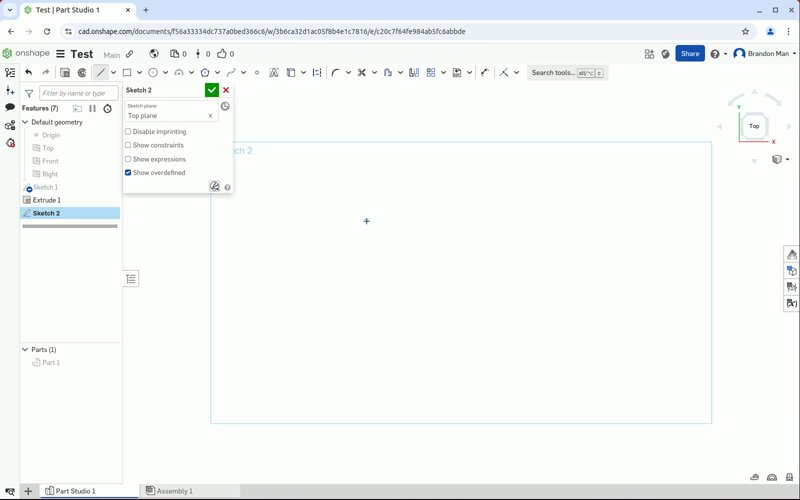
mouse_move(396, 220)
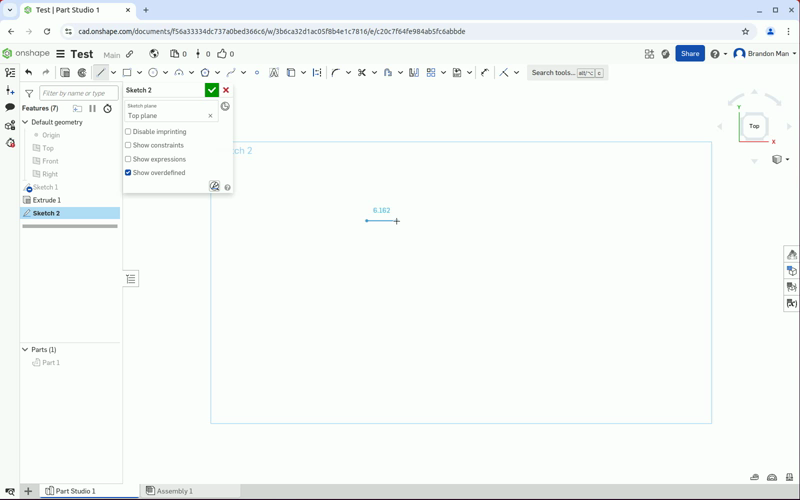
mouse_move(384, 231)
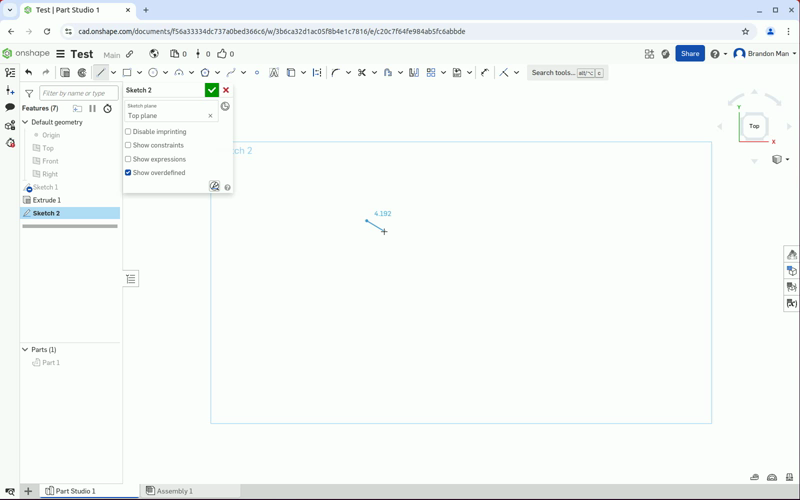
click(384, 231)
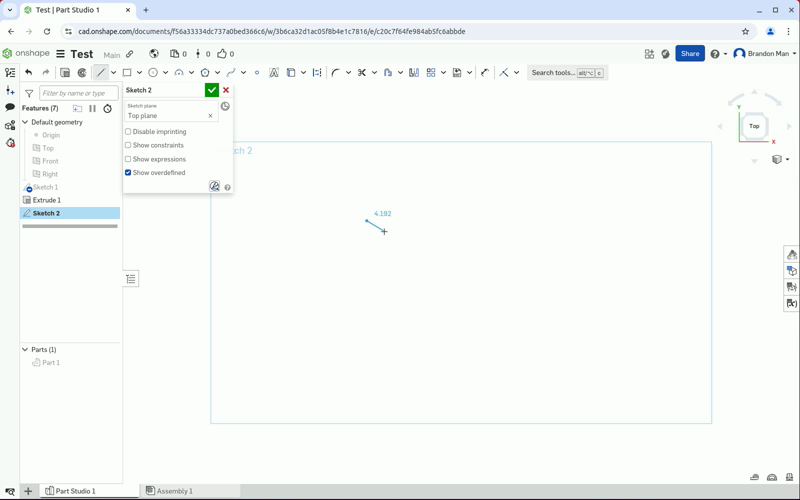
key_up(shift)
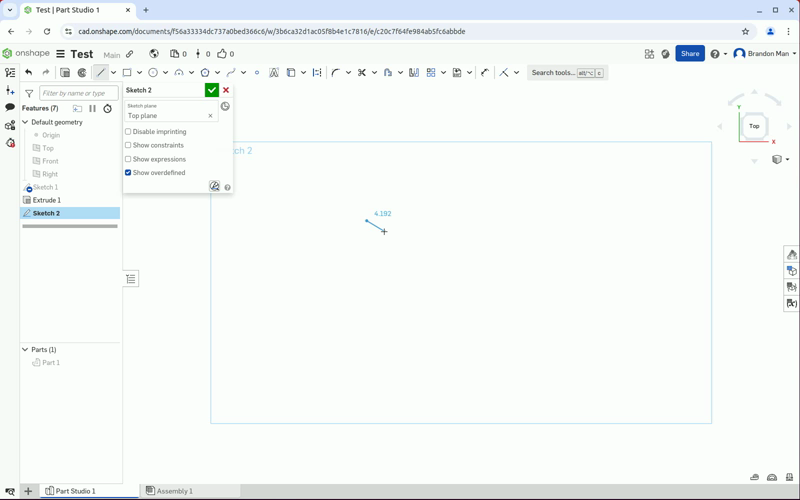
key_down(shift)
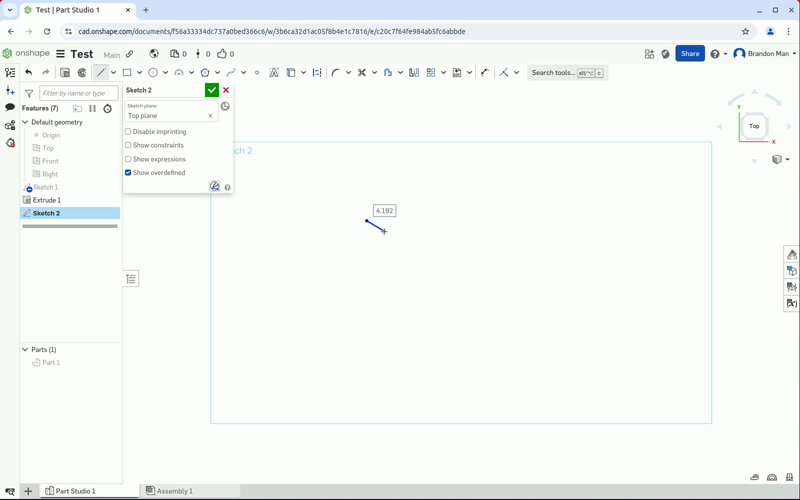
mouse_move(414, 231)
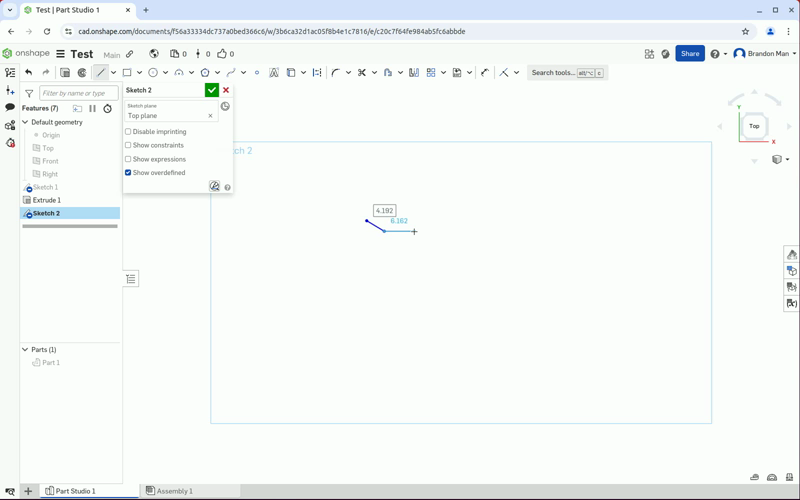
mouse_move(384, 220)
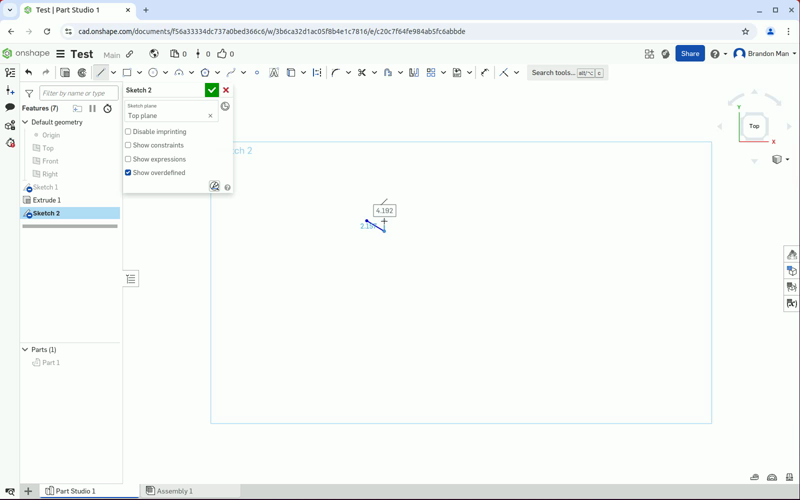
click(384, 220)
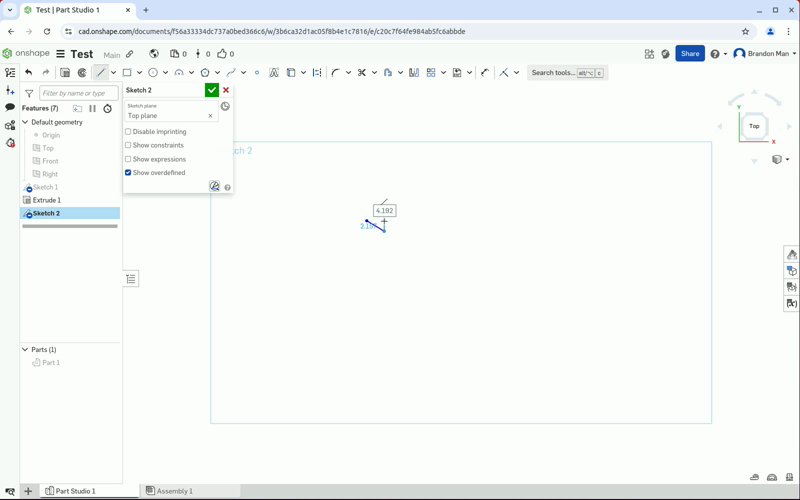
key_up(shift)
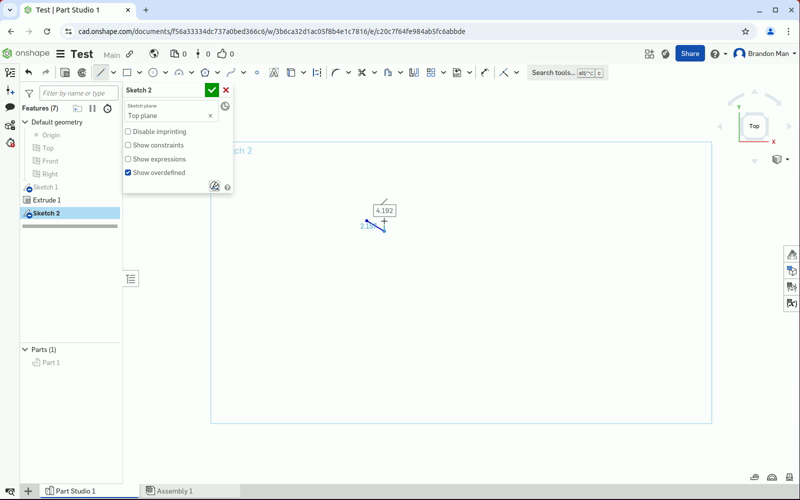
mouse_move(414, 220)
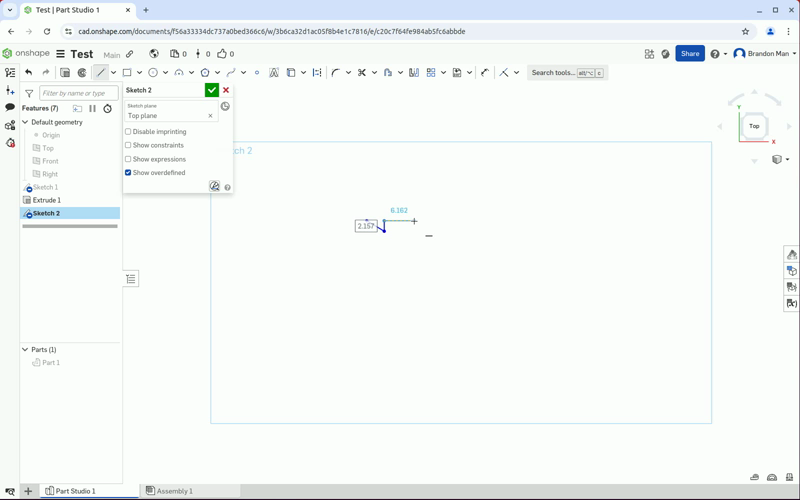
key_down(shift)
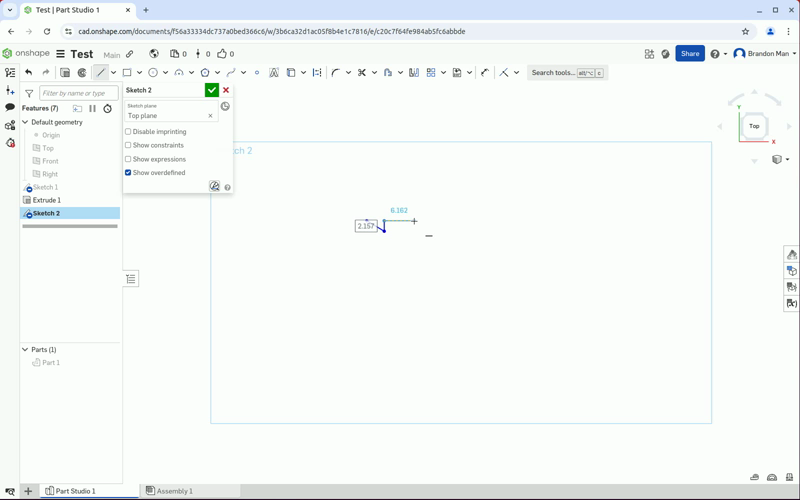
mouse_move(366, 220)
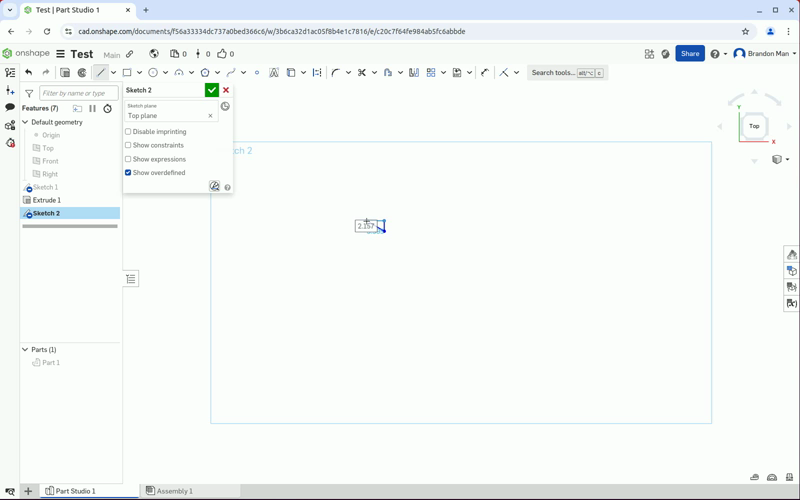
key_up(shift)
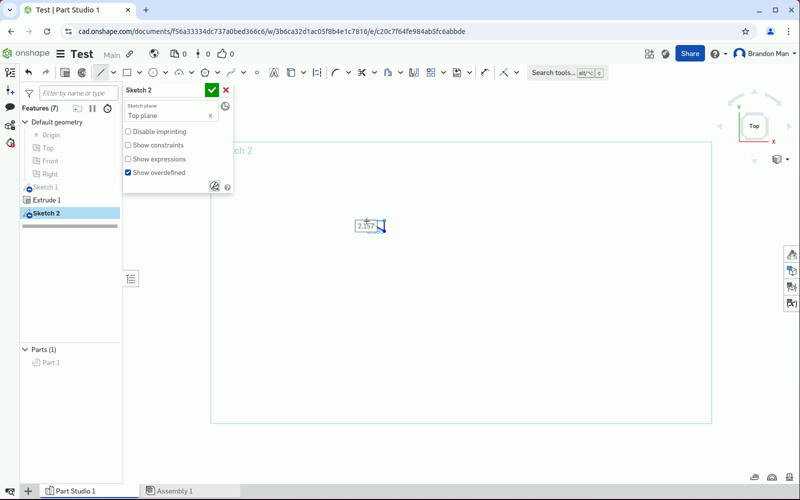
click(366, 220)
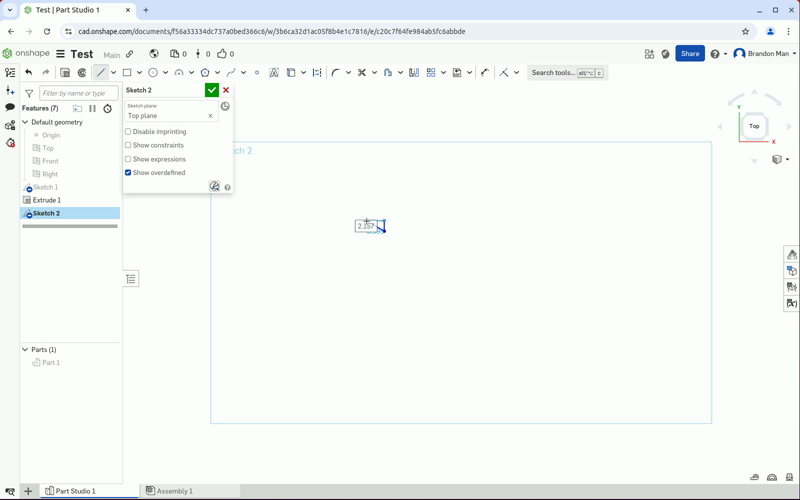
key(esc)
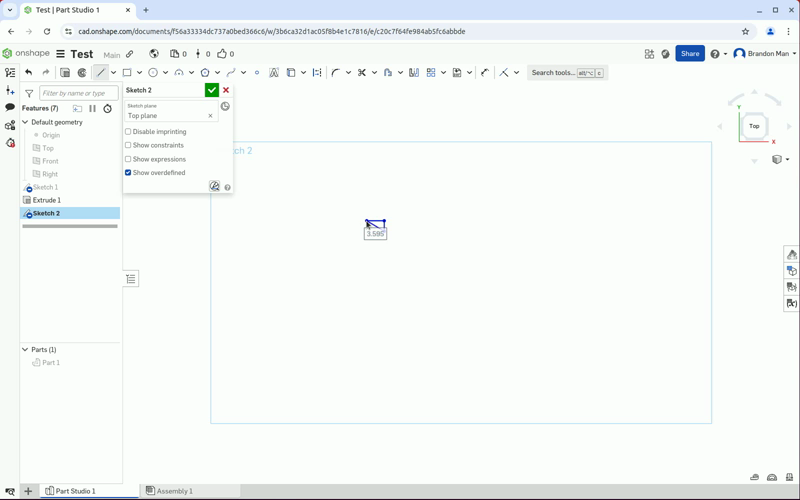
mouse_move(374, 221)
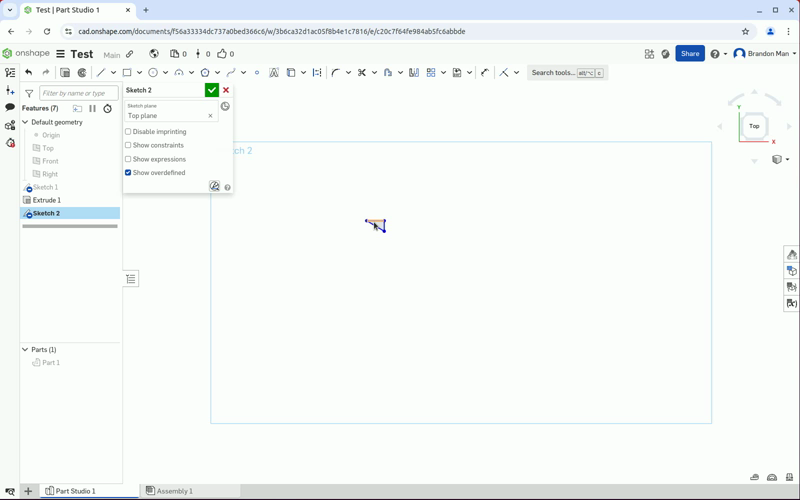
scroll(6)
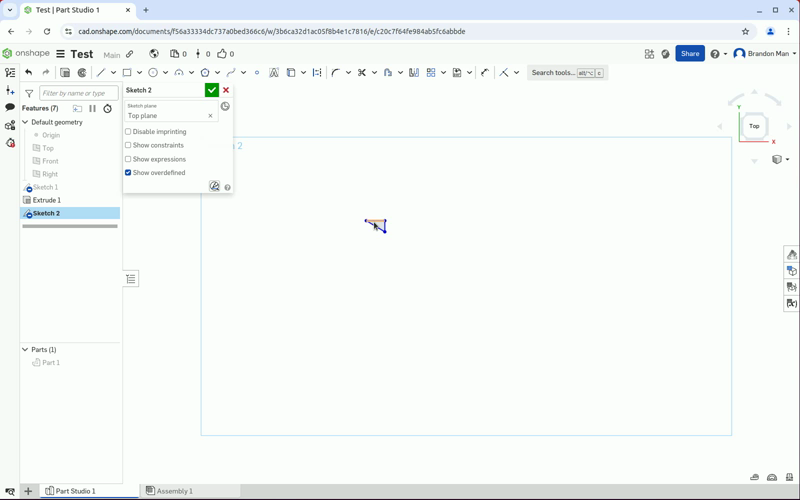
scroll(6)
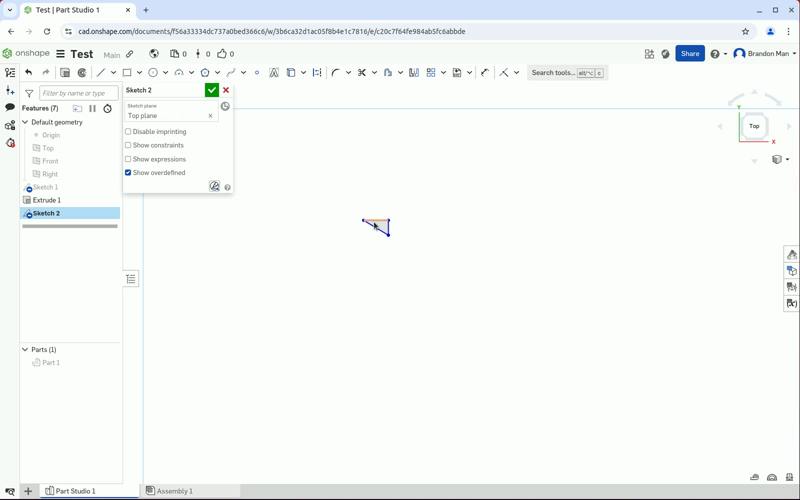
scroll(6)
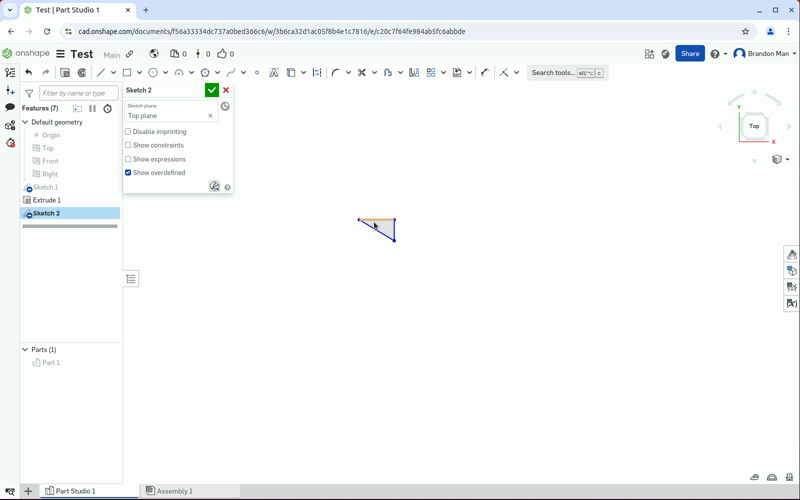
scroll(6)
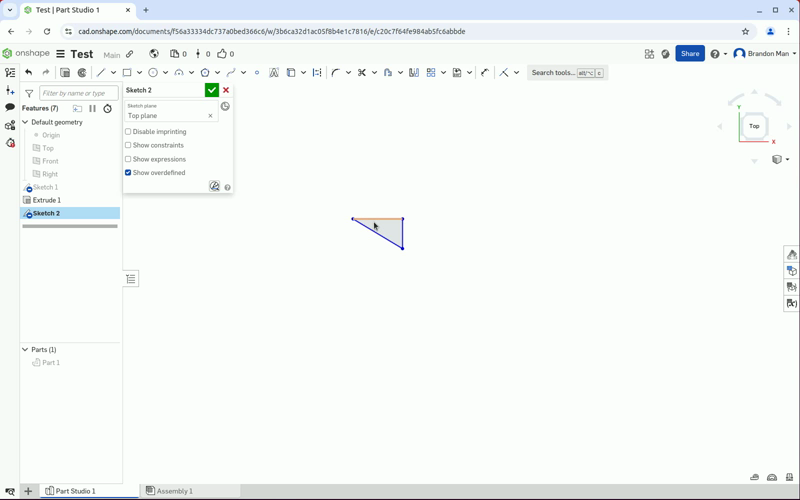
scroll(6)
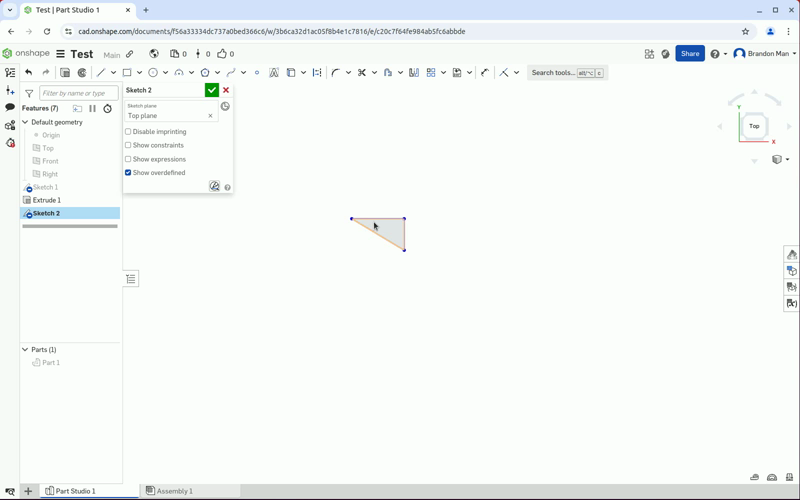
scroll(6)
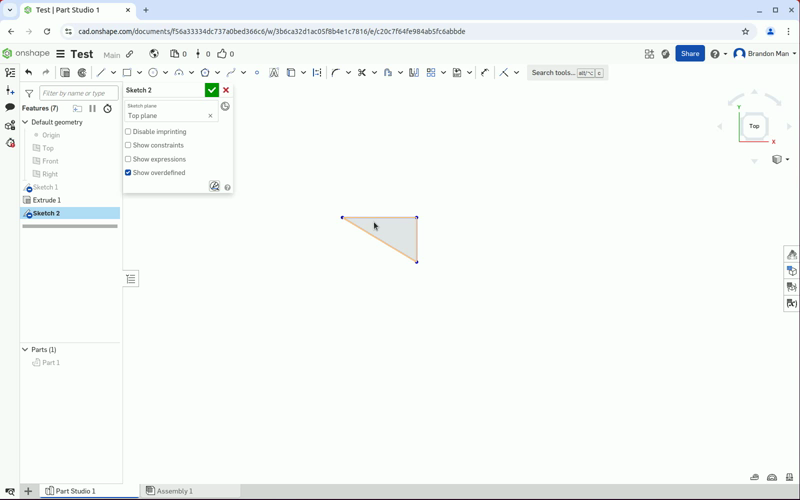
scroll(6)
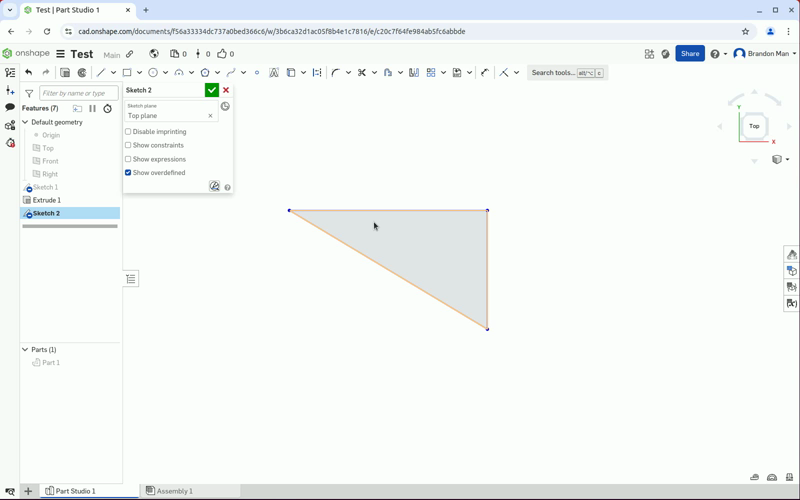
click(374, 221)
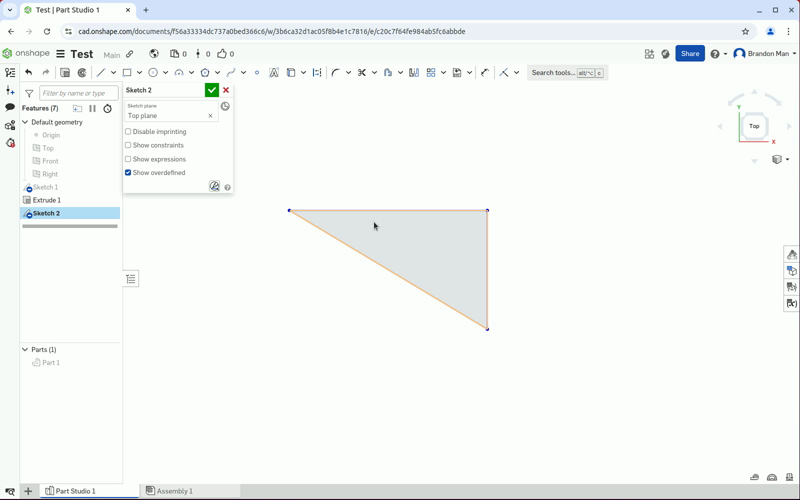
scroll(-6)
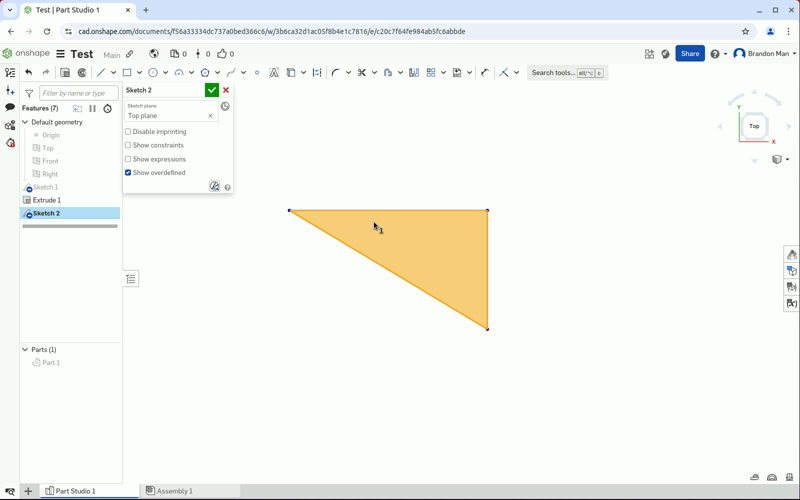
scroll(-6)
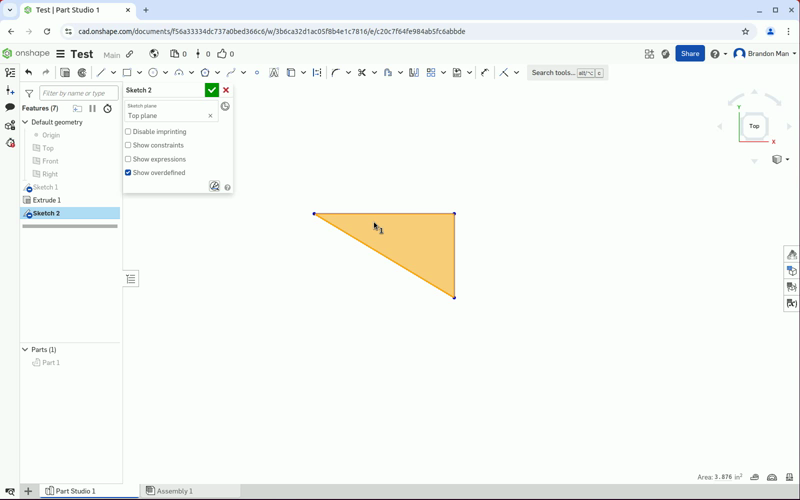
scroll(-6)
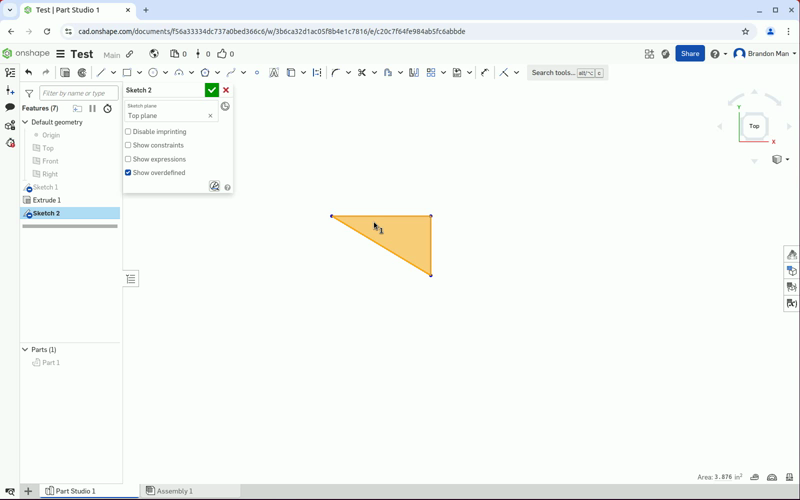
scroll(-6)
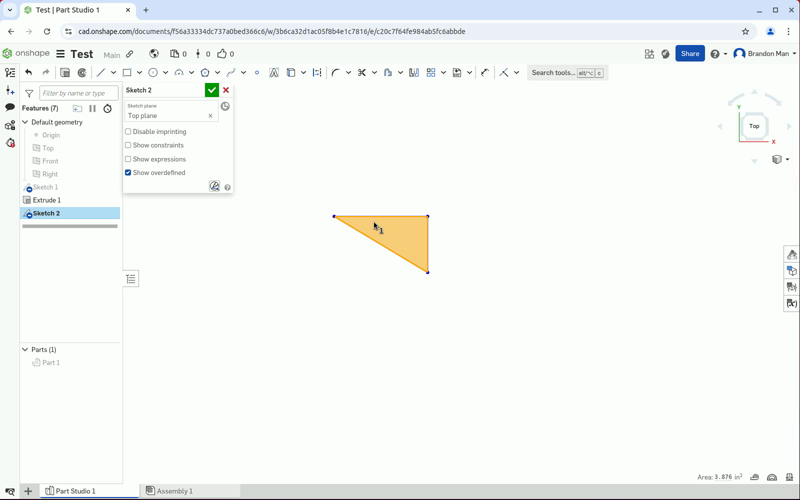
scroll(-6)
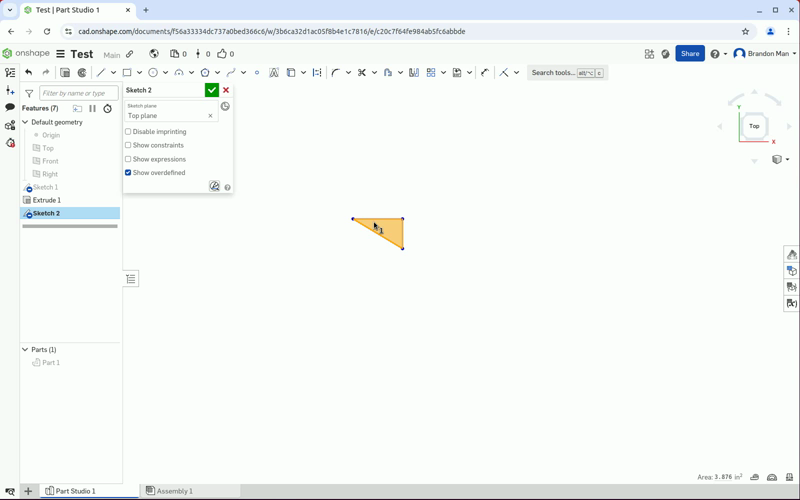
scroll(-6)
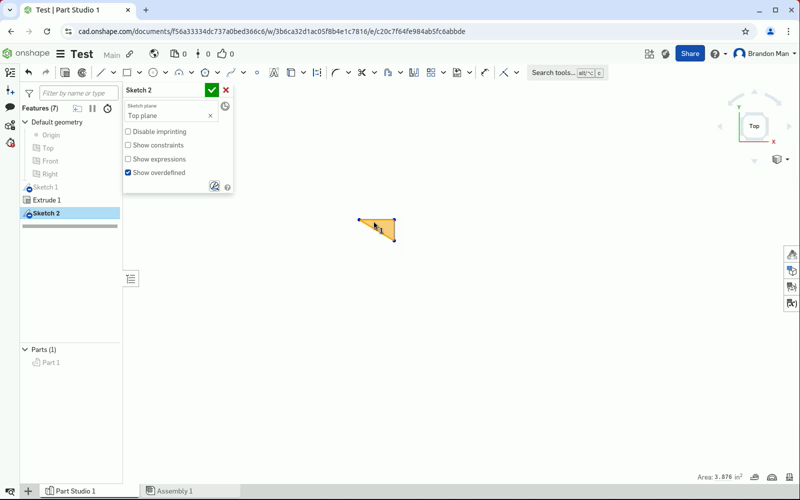
scroll(-6)
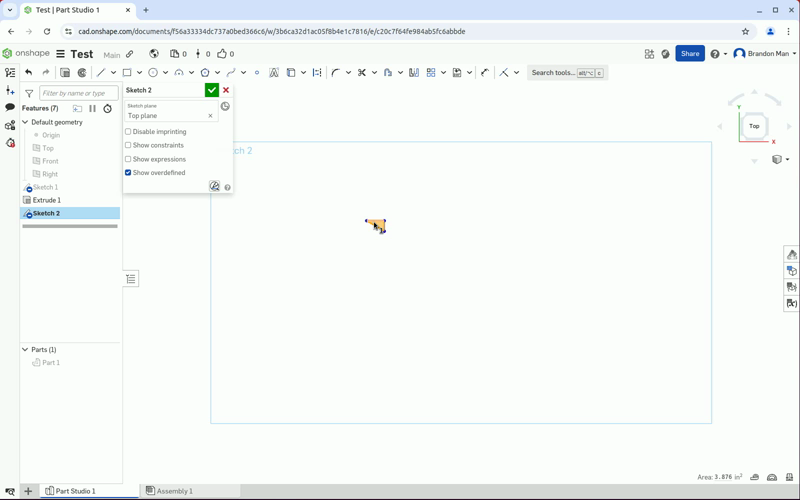
mouse_move(73, 352)
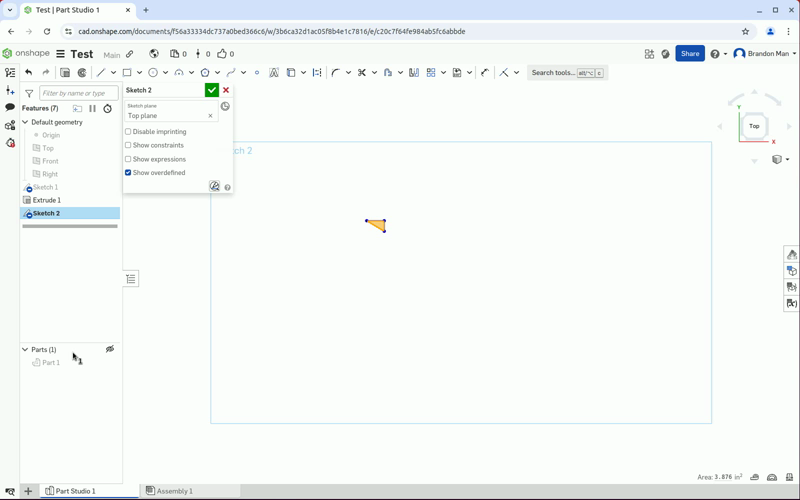
key(shift+y)
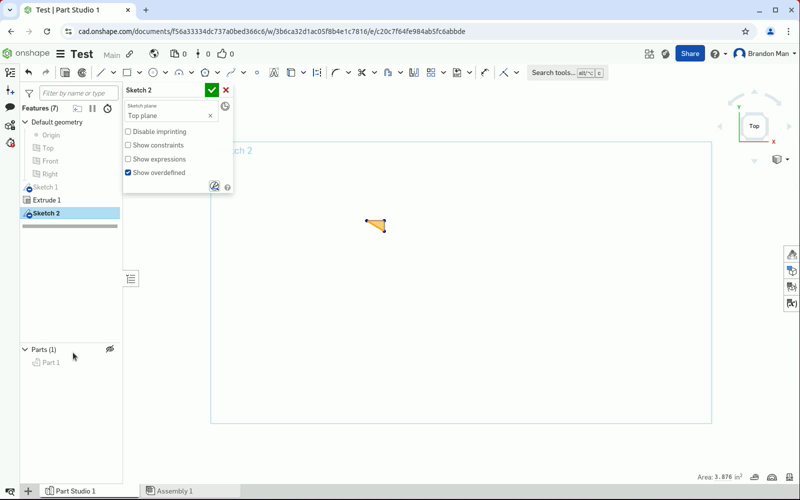
key(shift+e)
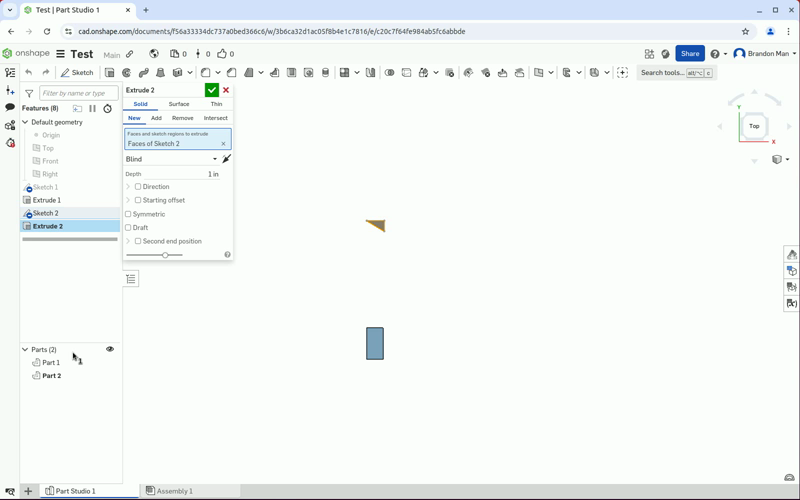
mouse_move(143, 106)
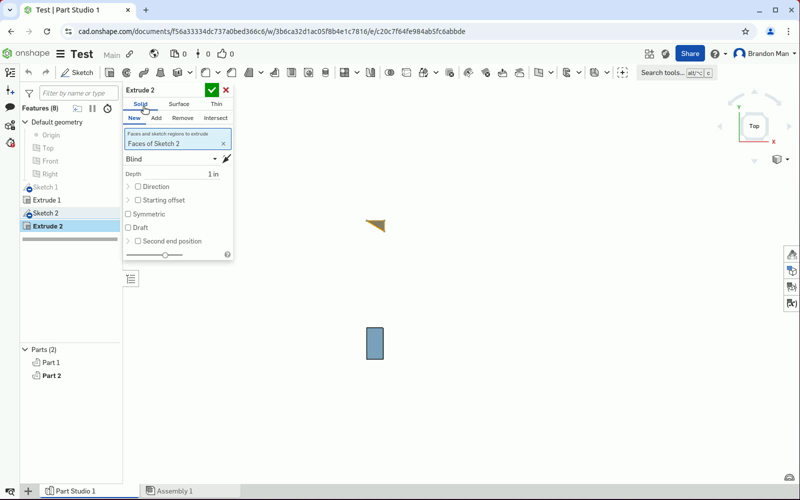
click(143, 106)
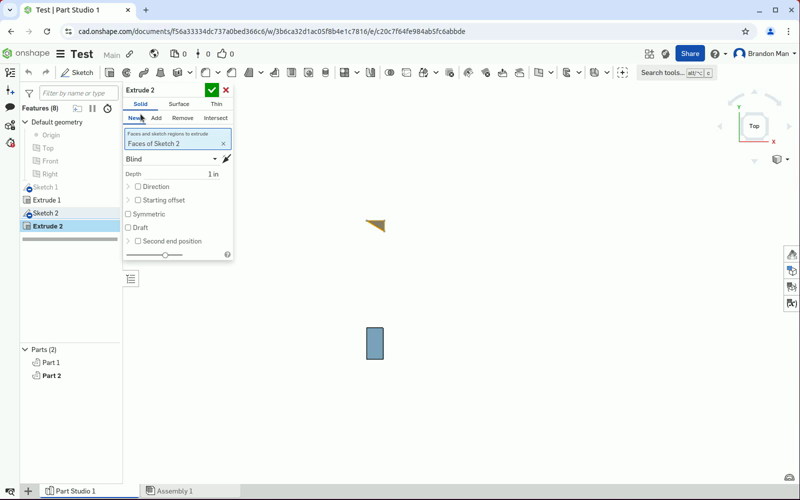
mouse_move(137, 120)
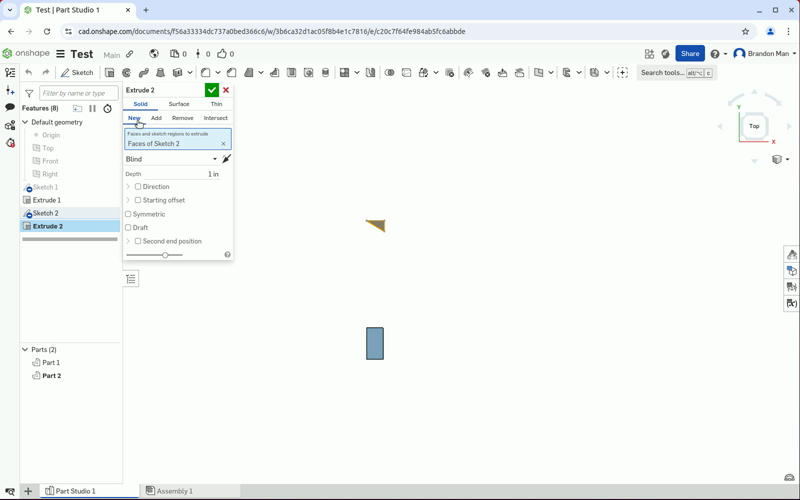
click(137, 120)
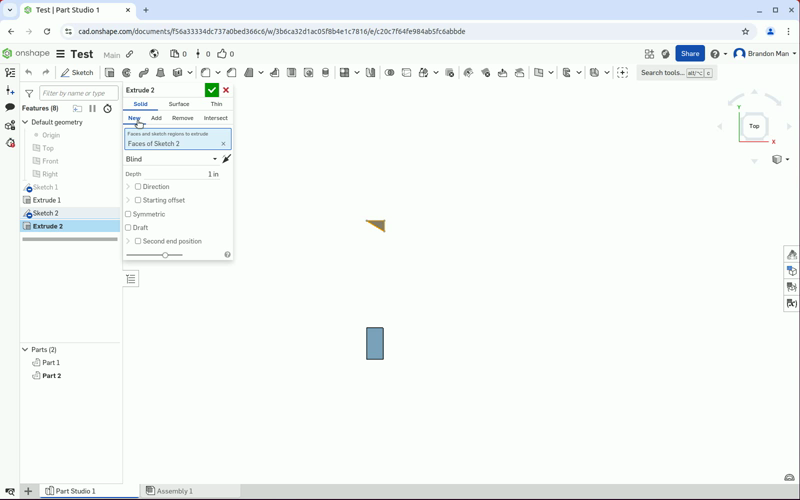
key(tab, 4)
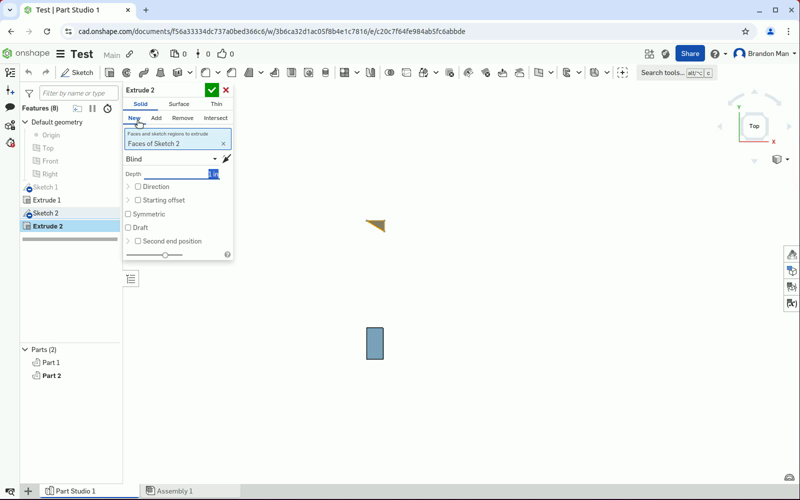
text(13.239)
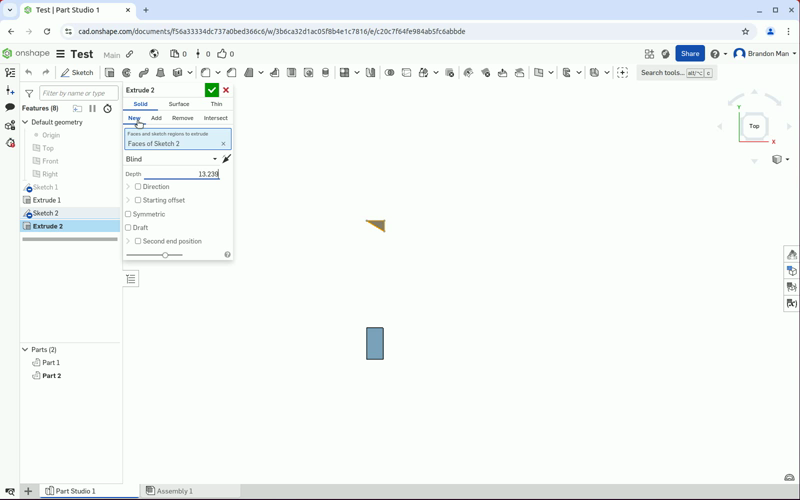
key(enter)
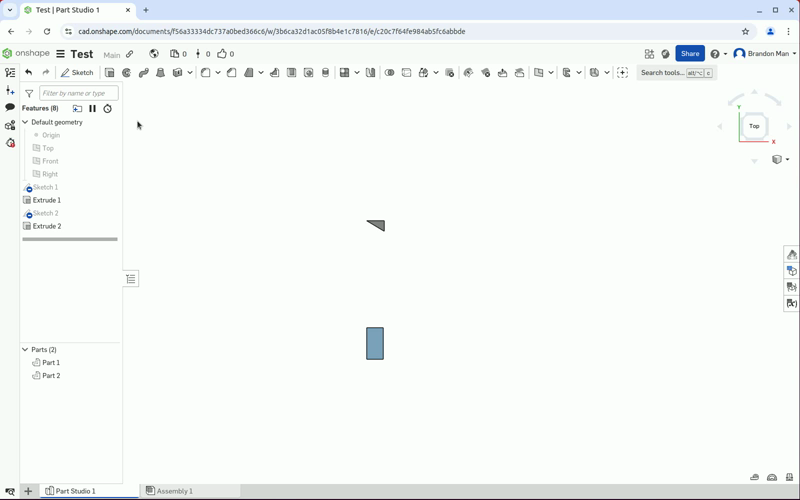
key(shift+h)
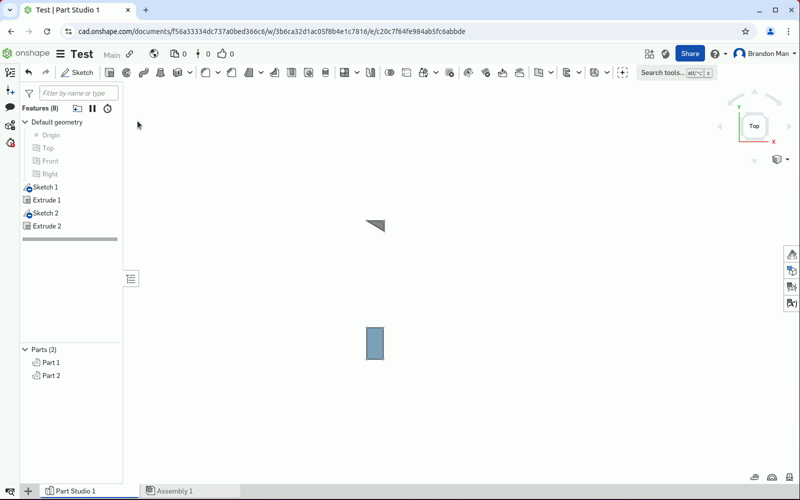
key(shift+h)
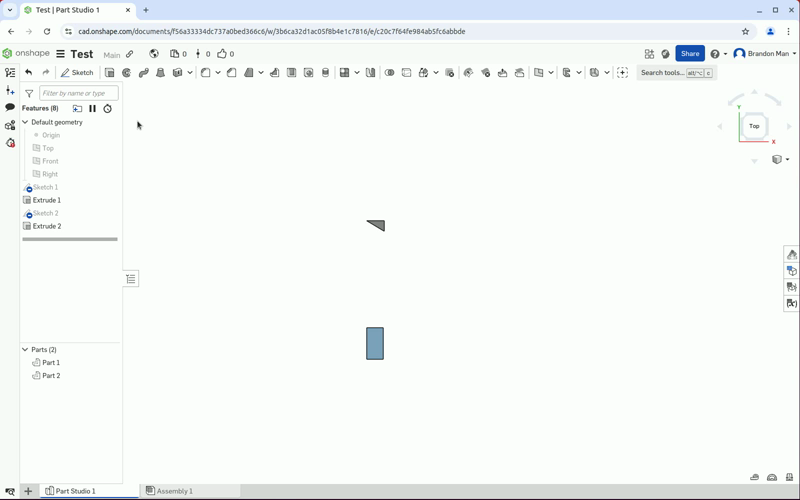
mouse_move(73, 189)
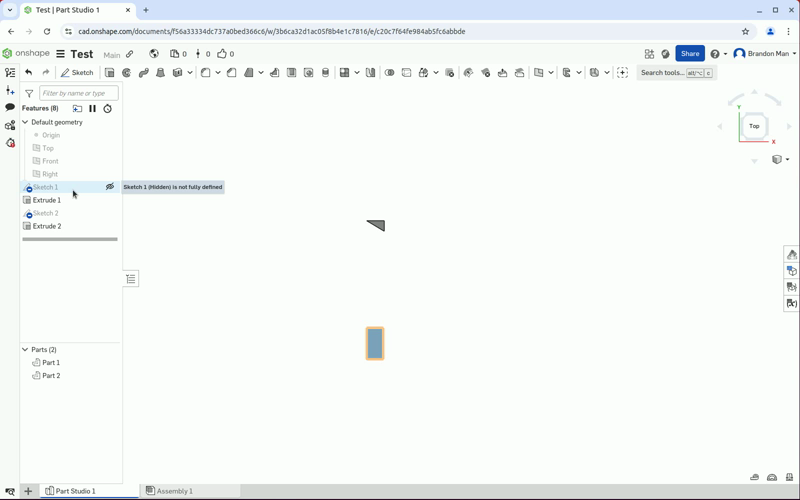
click(73, 189)
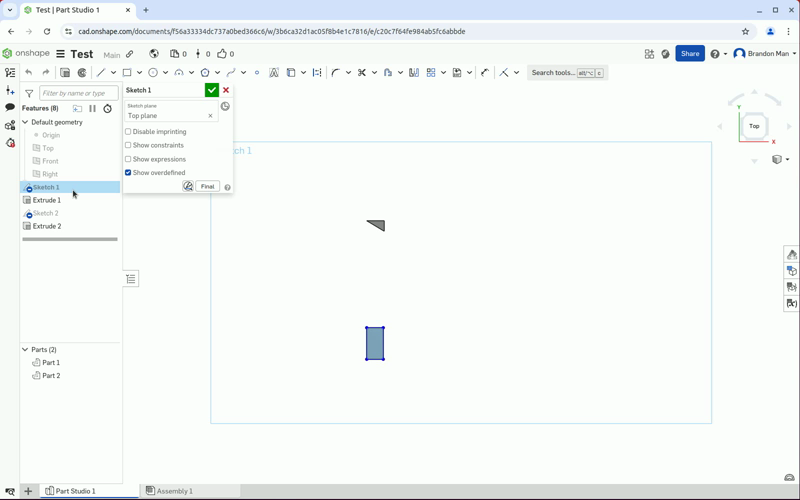
mouse_move(229, 92)
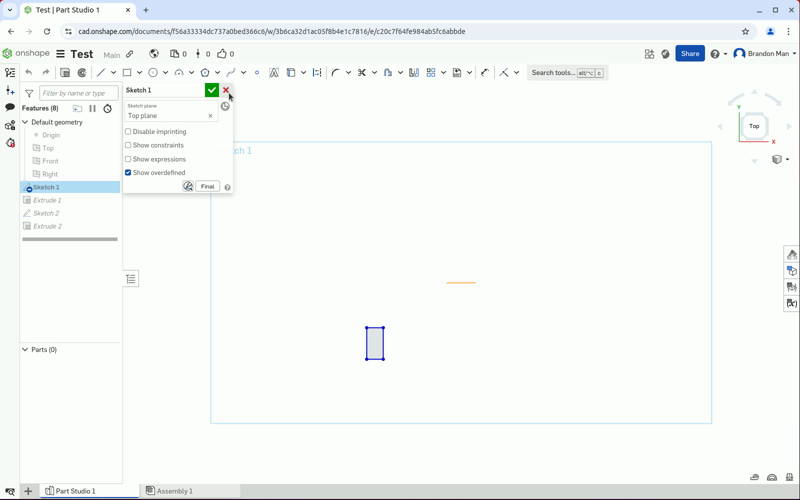
click(229, 92)
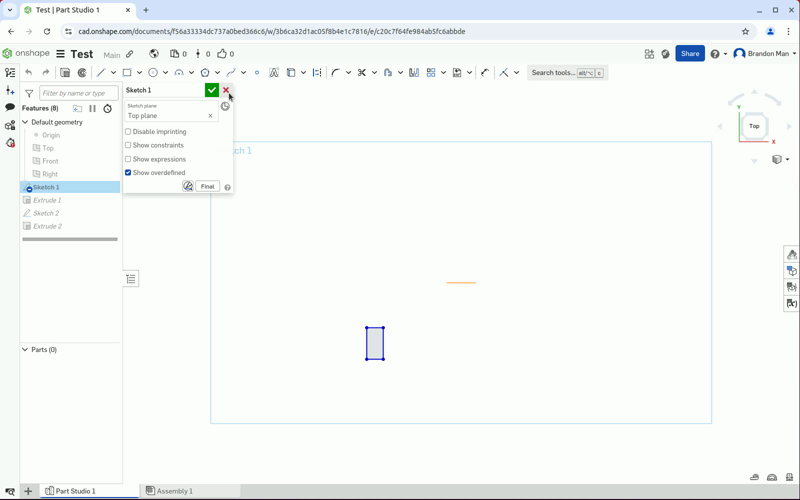
key(shift+s)
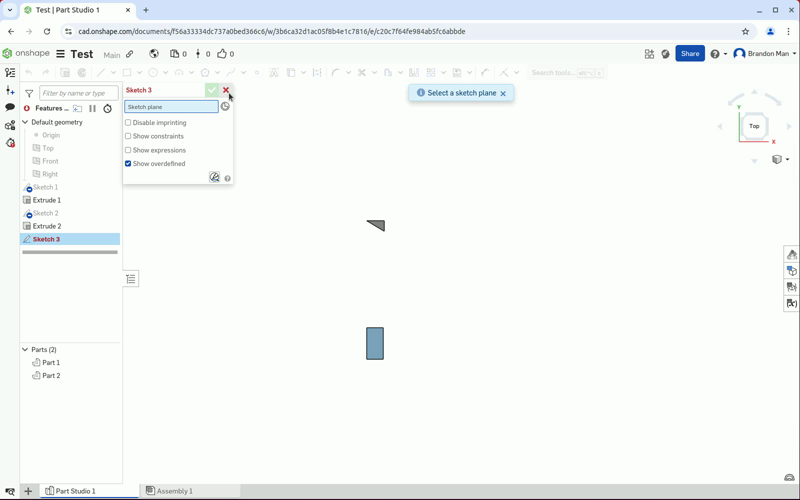
mouse_move(73, 150)
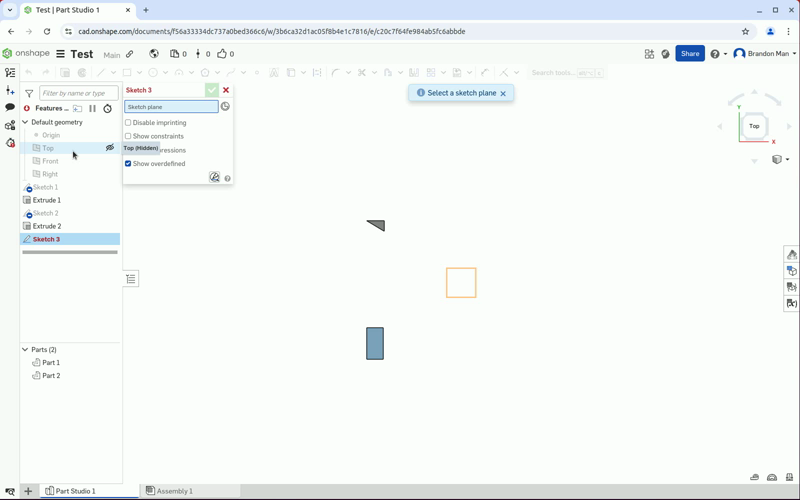
click(73, 150)
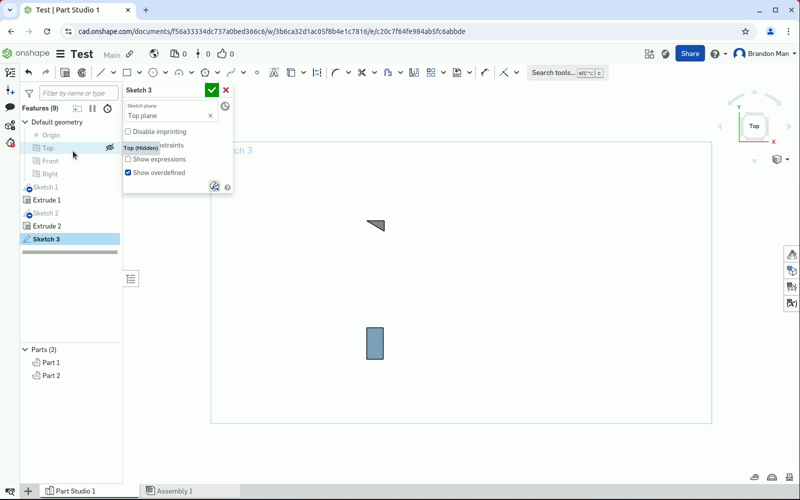
mouse_move(73, 352)
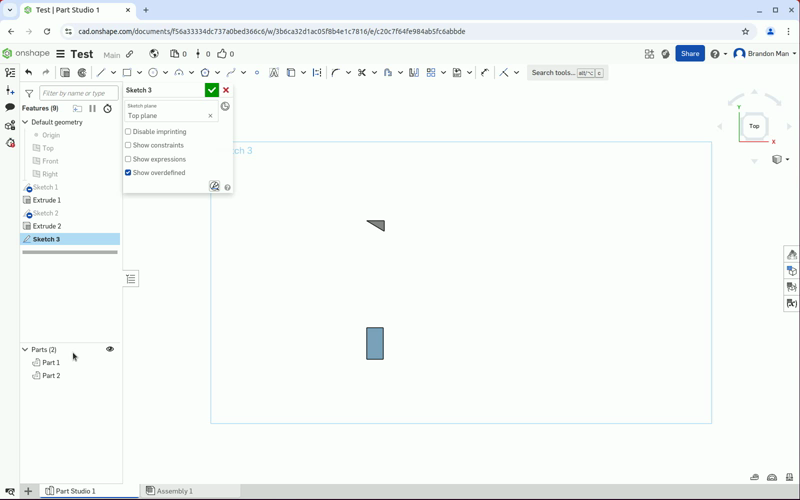
key(y)
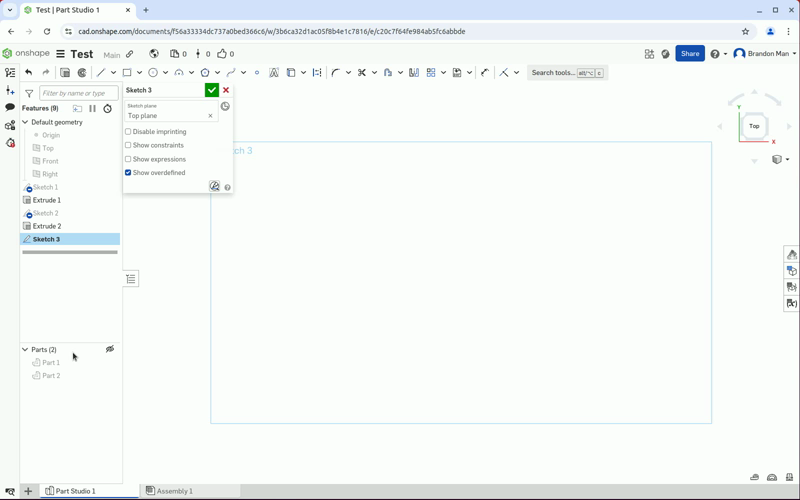
key(l)
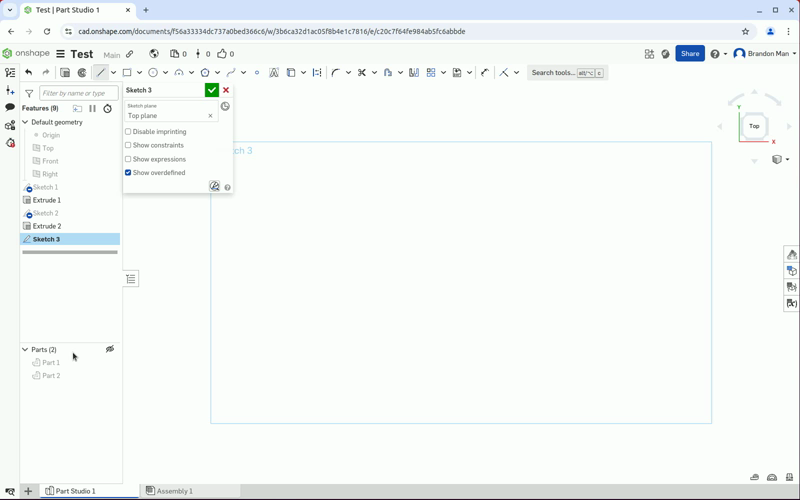
key_down(shift)
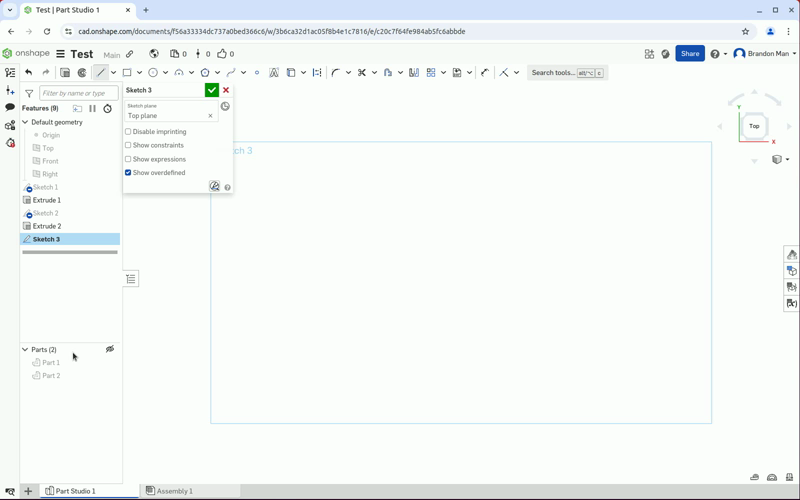
mouse_move(542, 237)
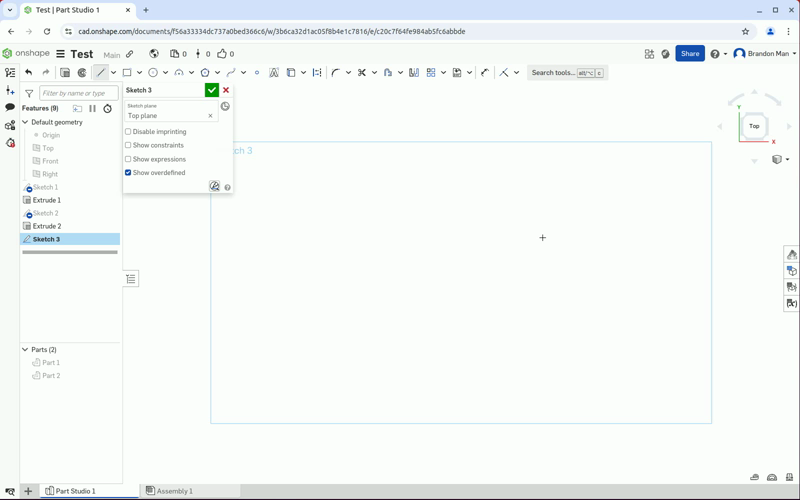
click(542, 237)
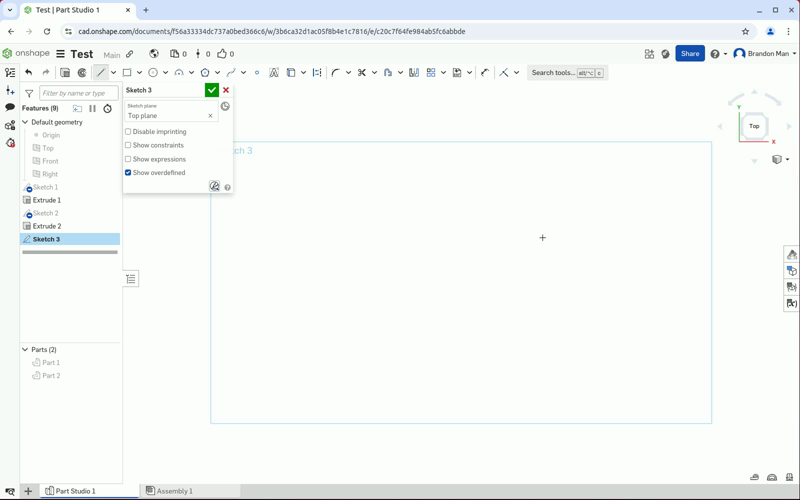
key_up(shift)
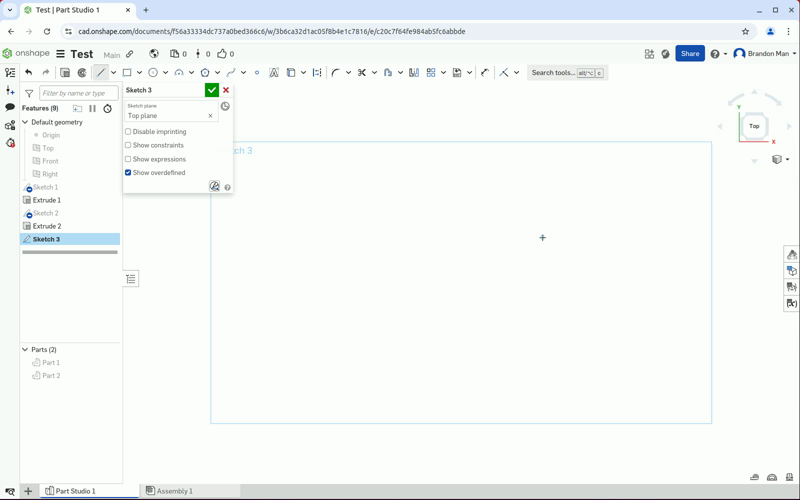
key_down(shift)
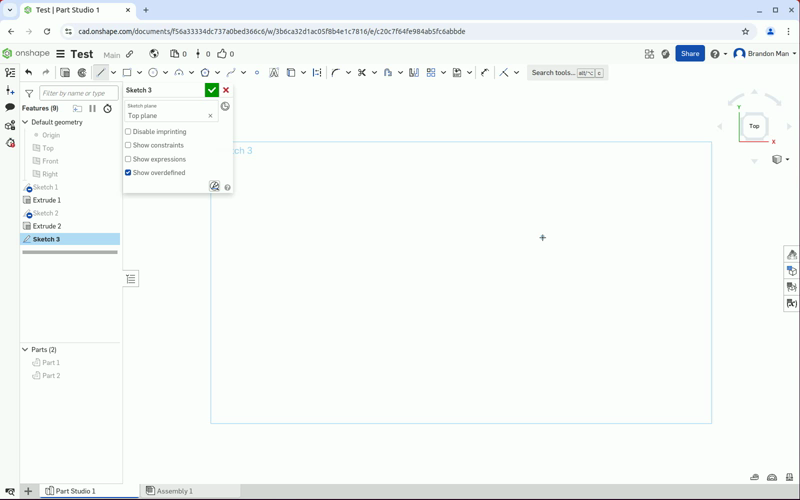
mouse_move(572, 237)
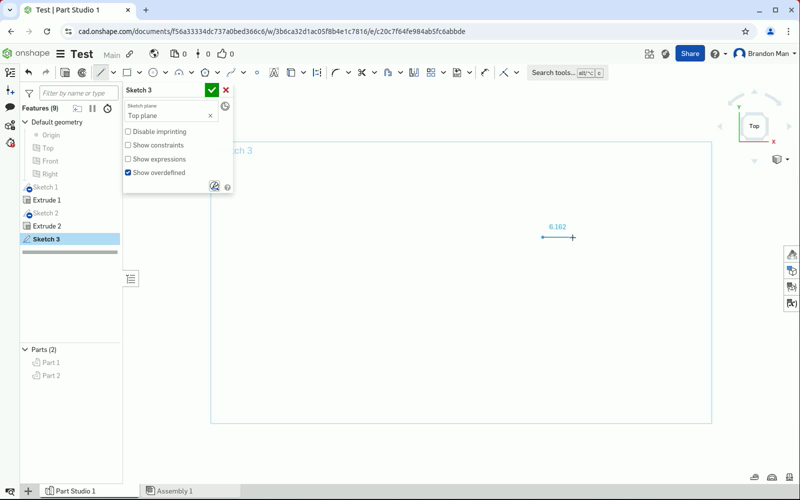
mouse_move(574, 237)
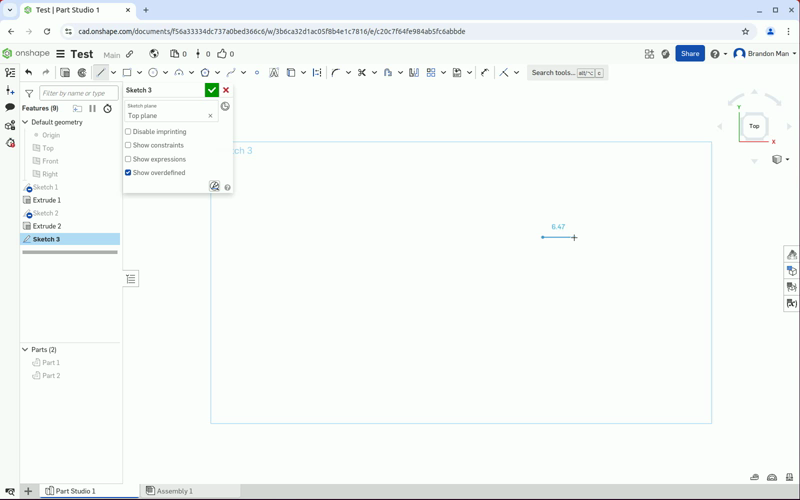
click(574, 237)
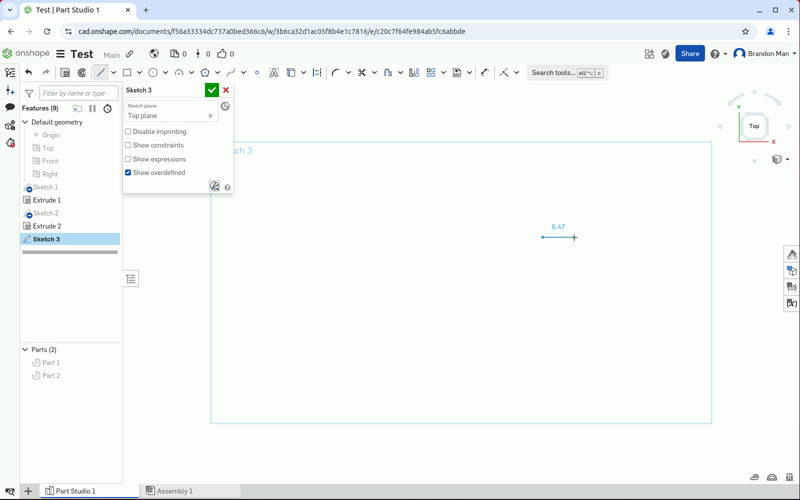
key_up(shift)
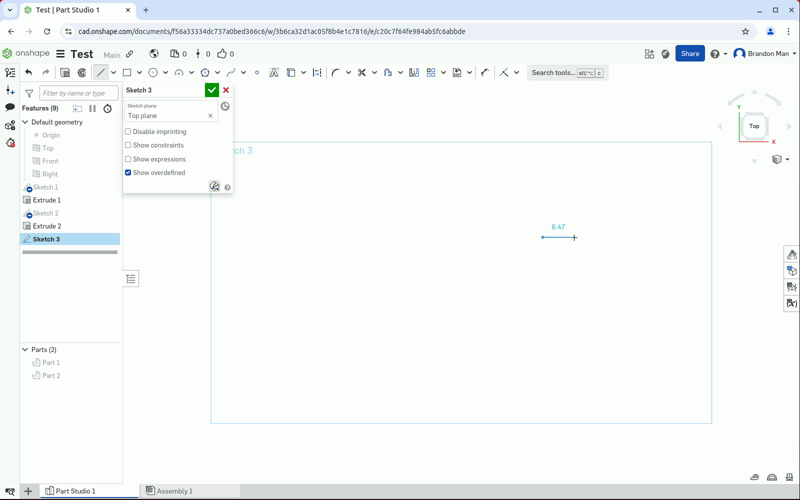
key_down(shift)
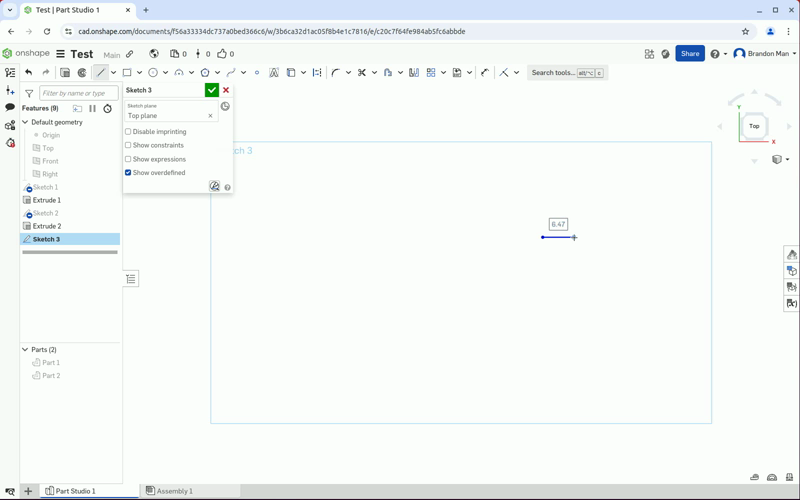
mouse_move(589, 237)
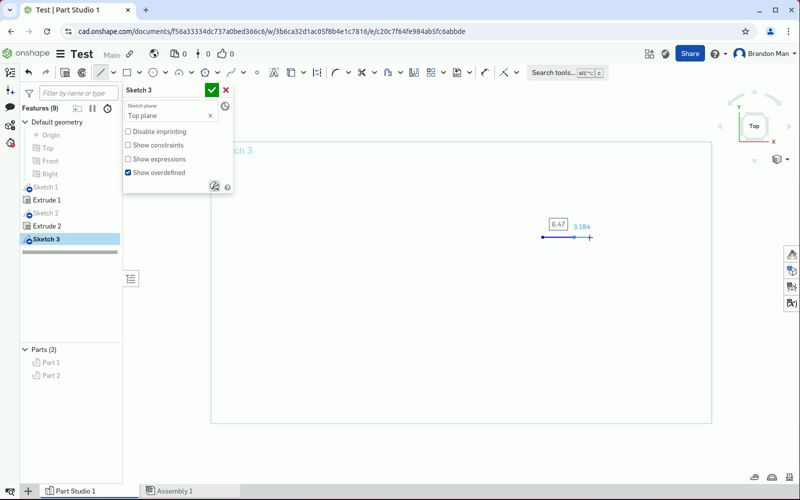
mouse_move(574, 221)
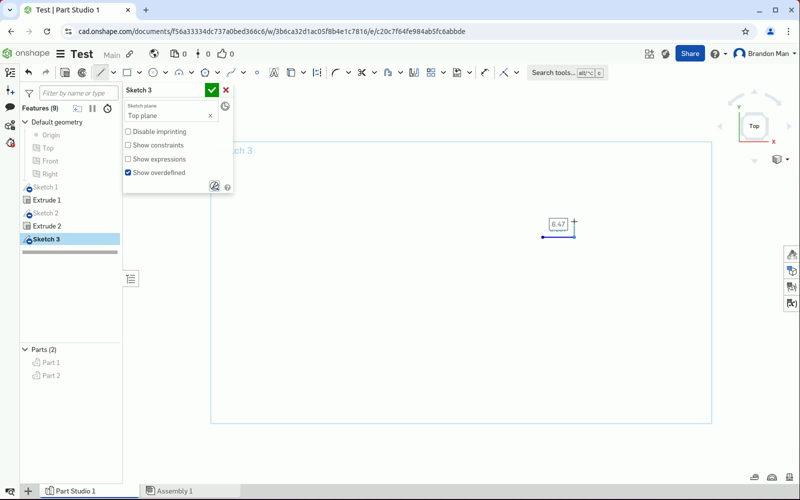
click(574, 221)
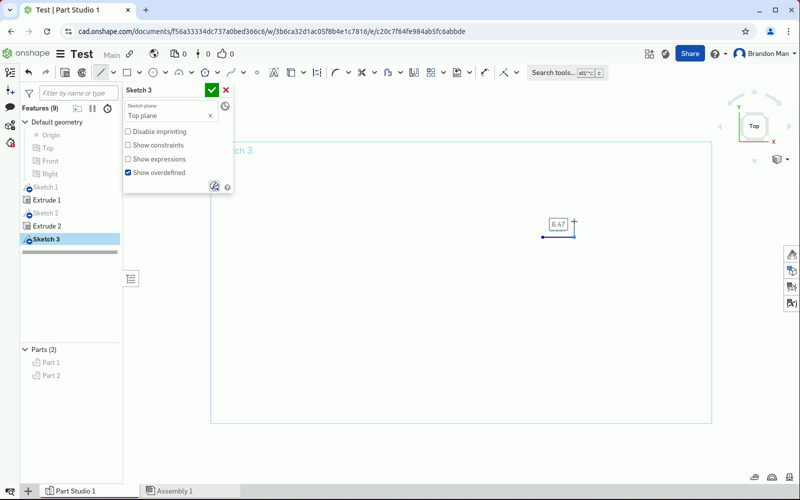
key_up(shift)
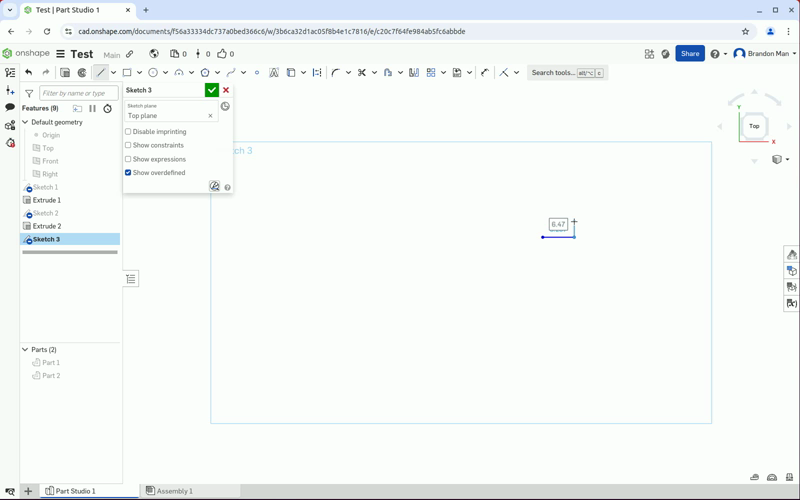
key_down(shift)
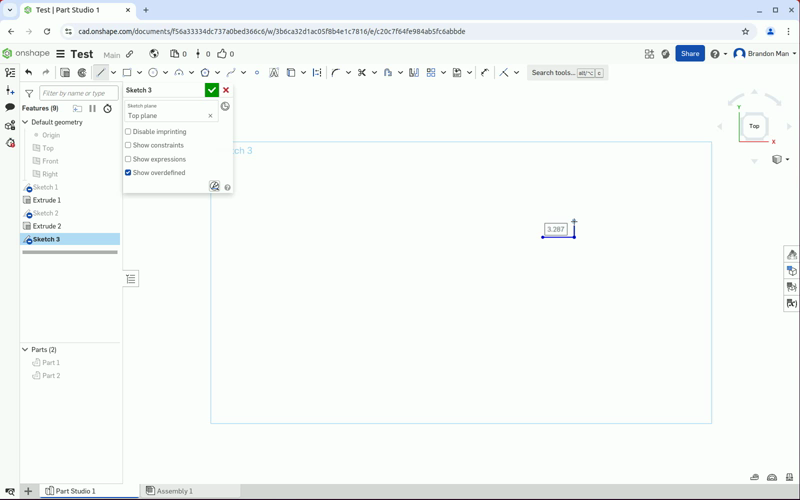
mouse_move(589, 221)
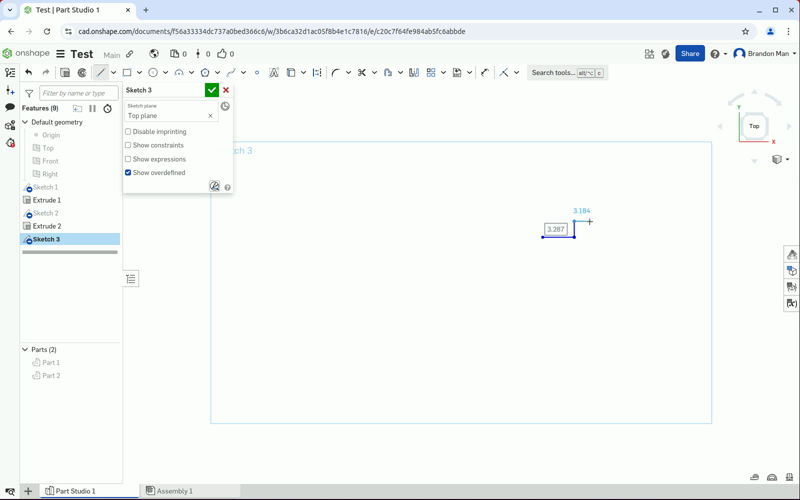
mouse_move(542, 221)
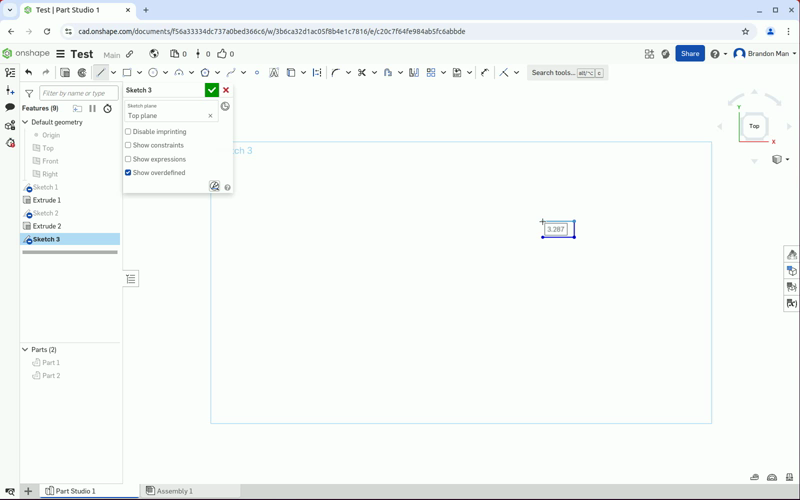
click(542, 221)
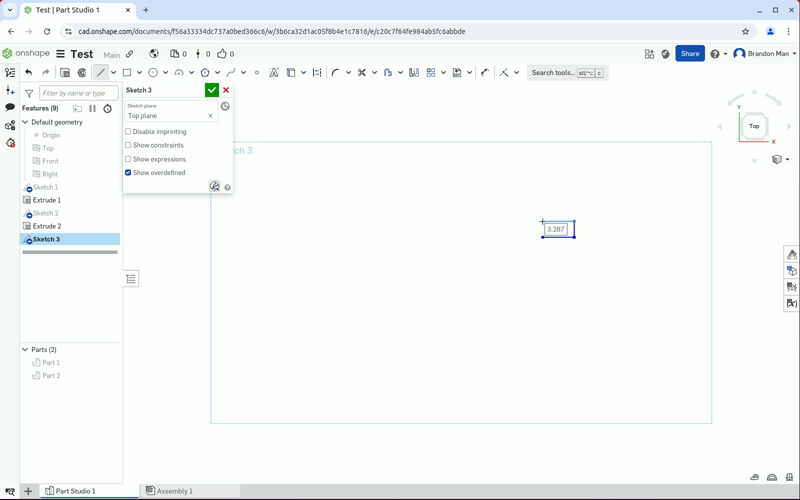
key_up(shift)
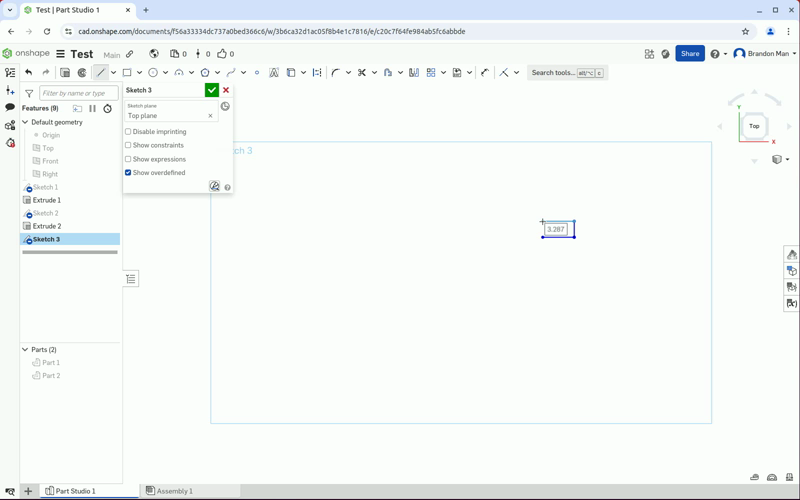
mouse_move(572, 221)
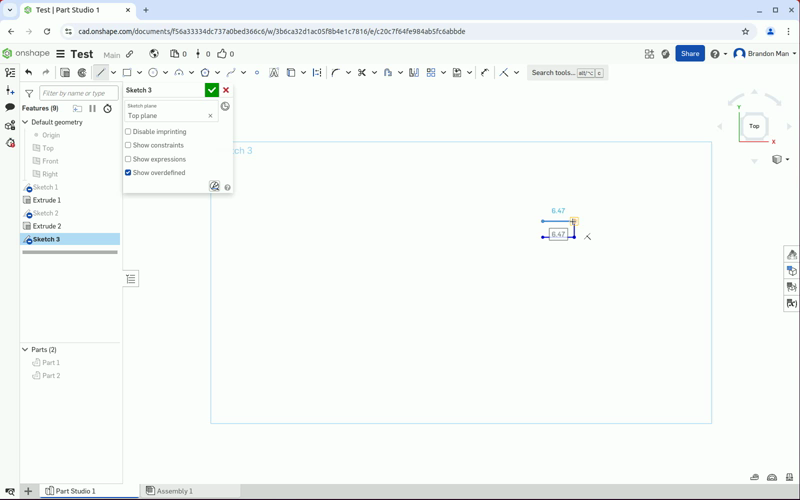
key_down(shift)
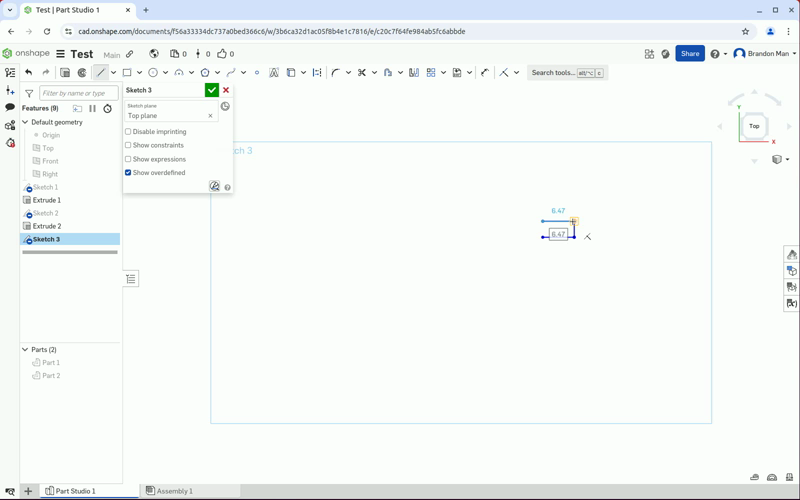
mouse_move(542, 237)
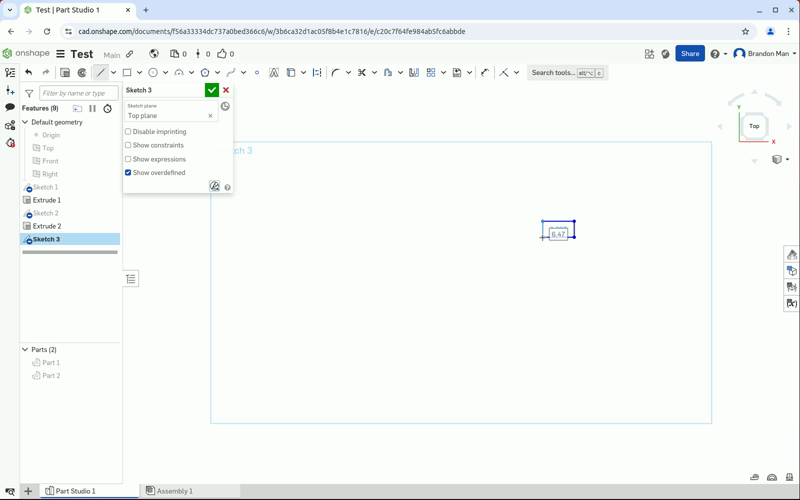
key_up(shift)
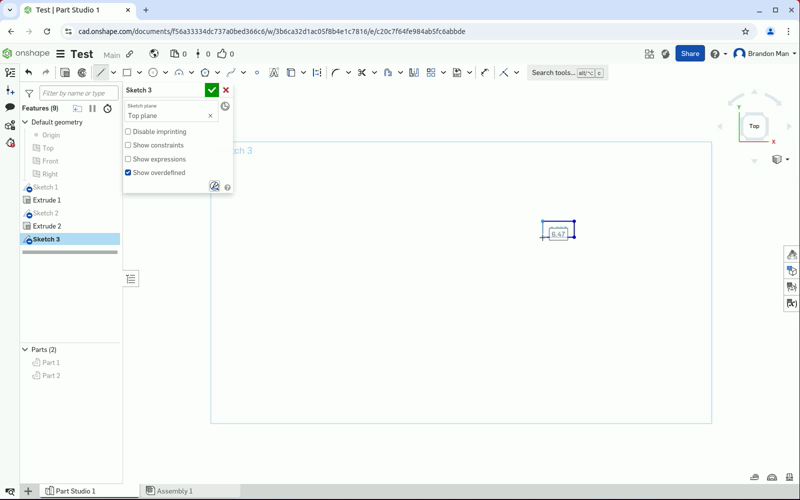
click(542, 237)
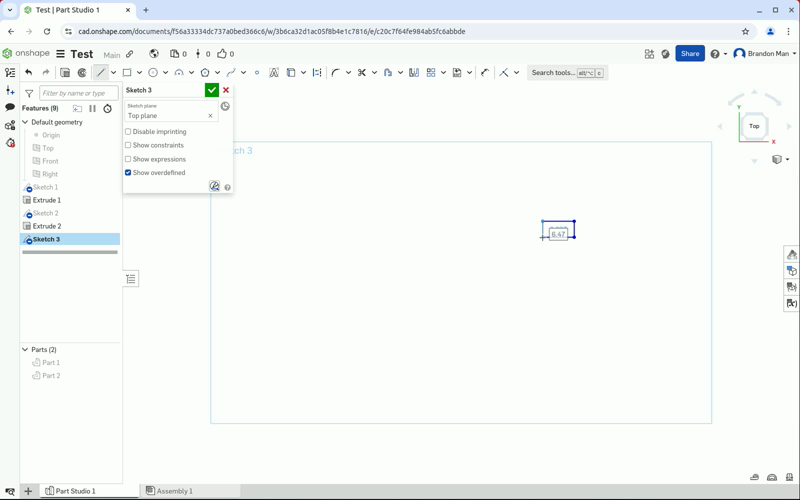
key(esc)
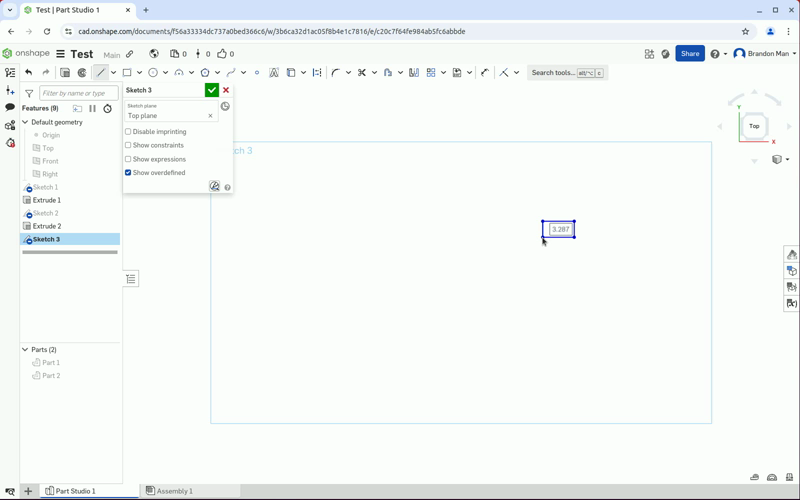
mouse_move(545, 236)
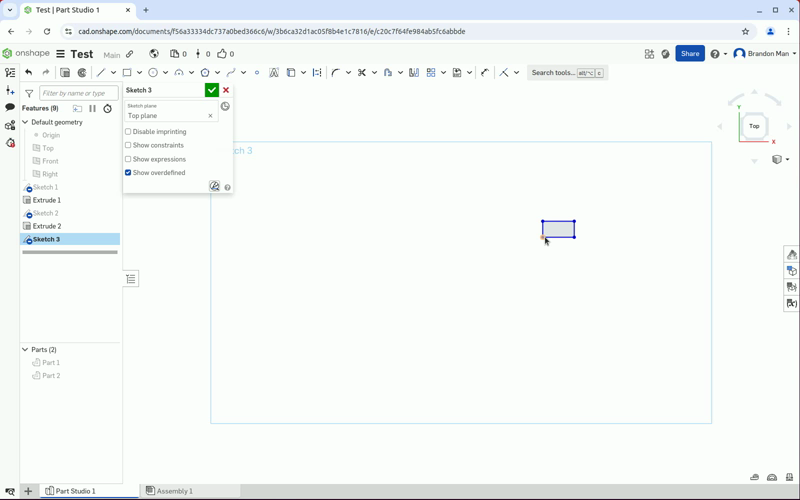
scroll(6)
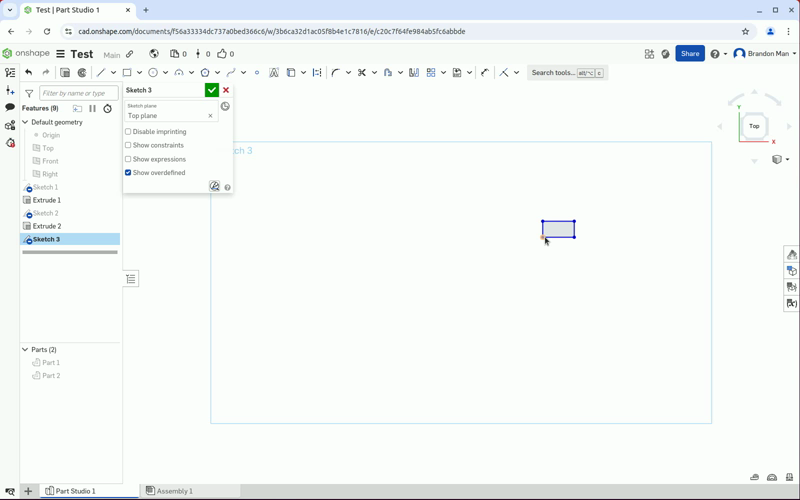
scroll(6)
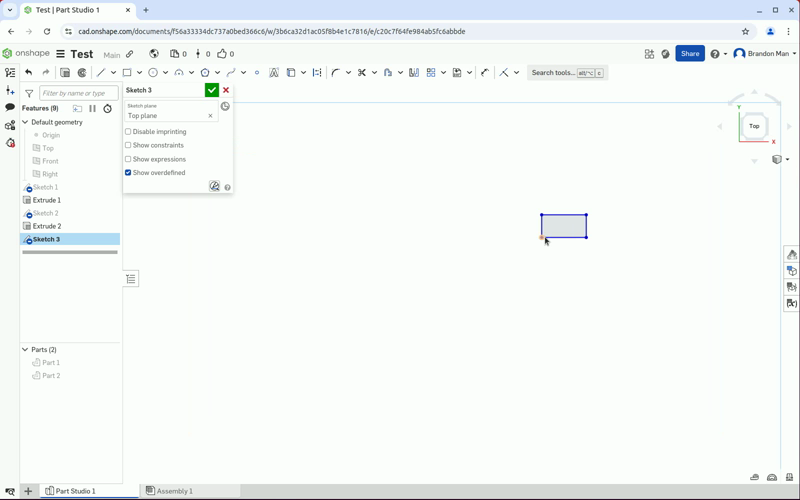
scroll(6)
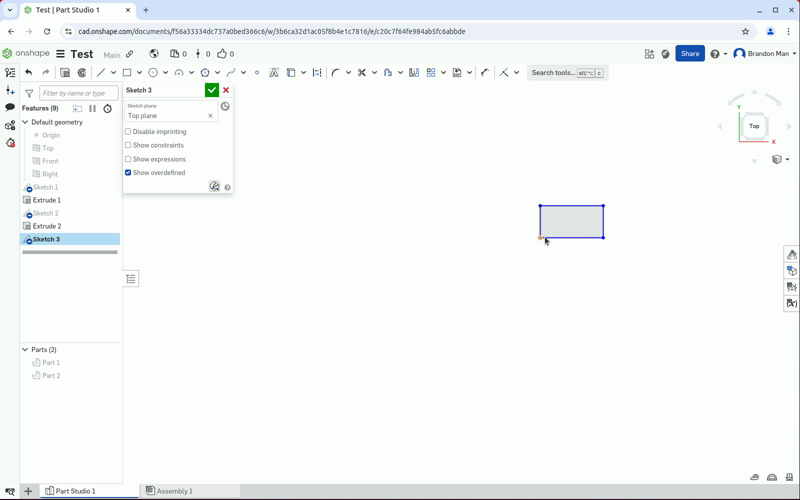
scroll(6)
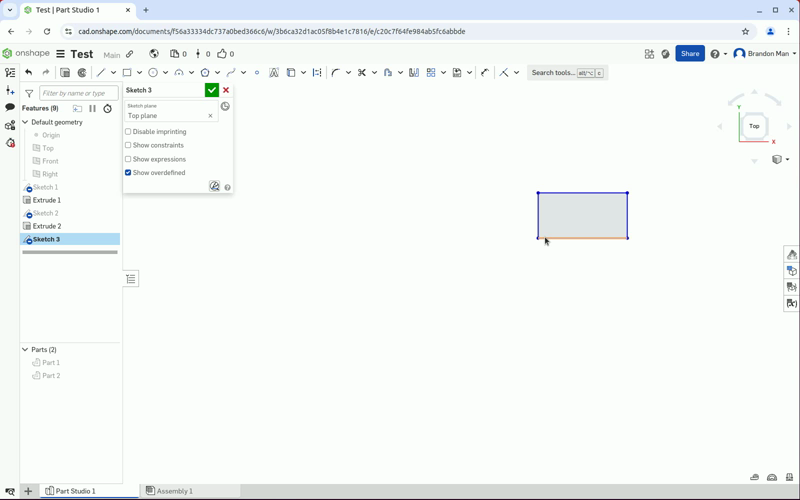
scroll(6)
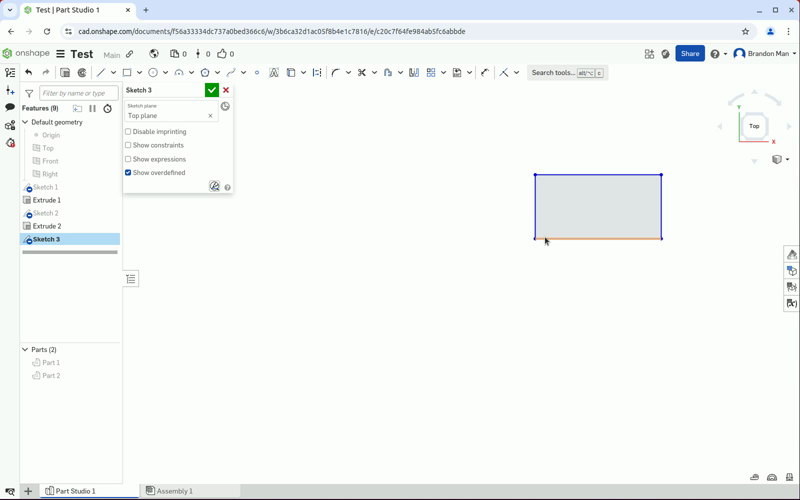
scroll(6)
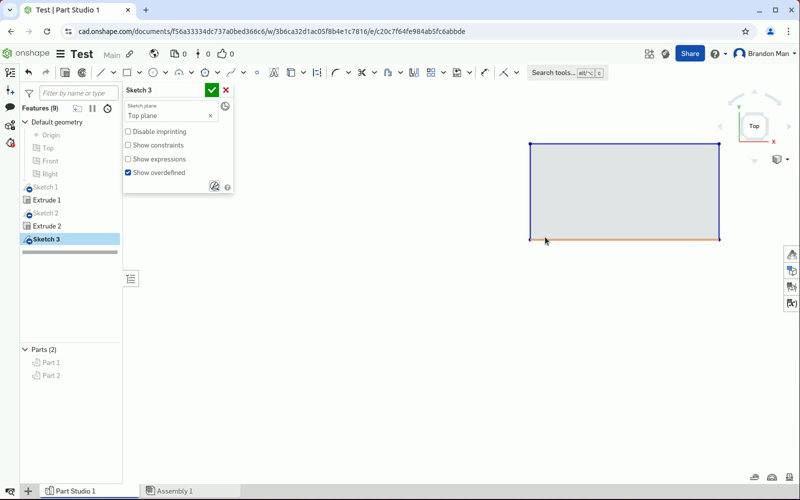
scroll(6)
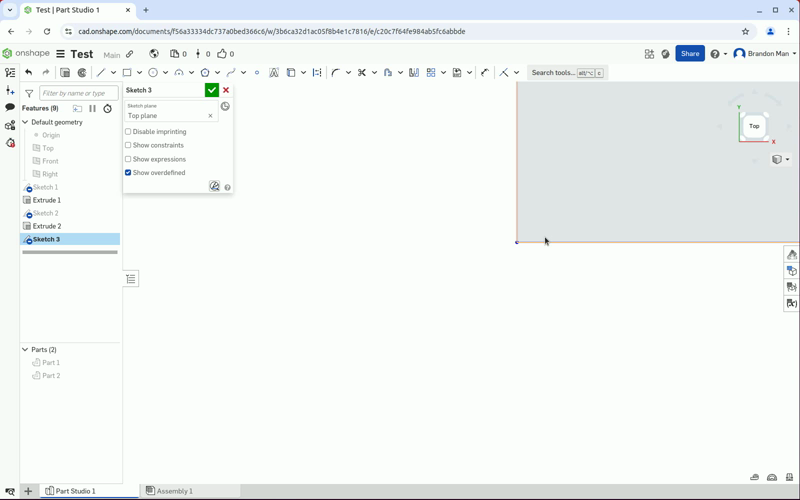
click(545, 236)
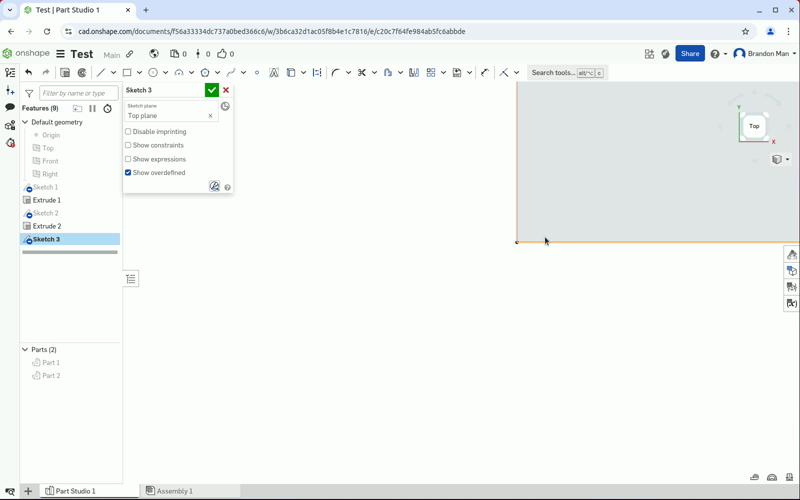
scroll(-6)
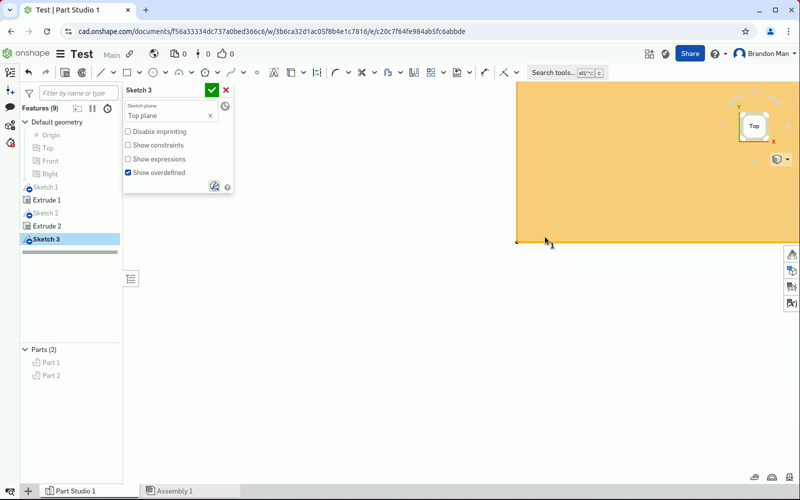
scroll(-6)
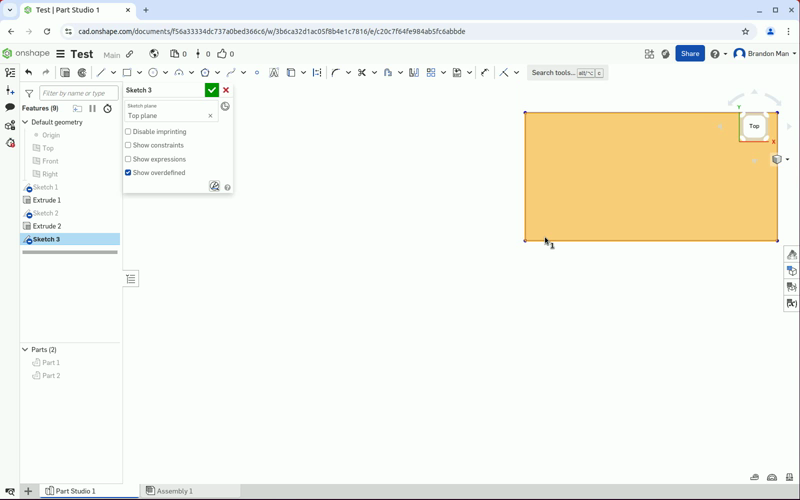
scroll(-6)
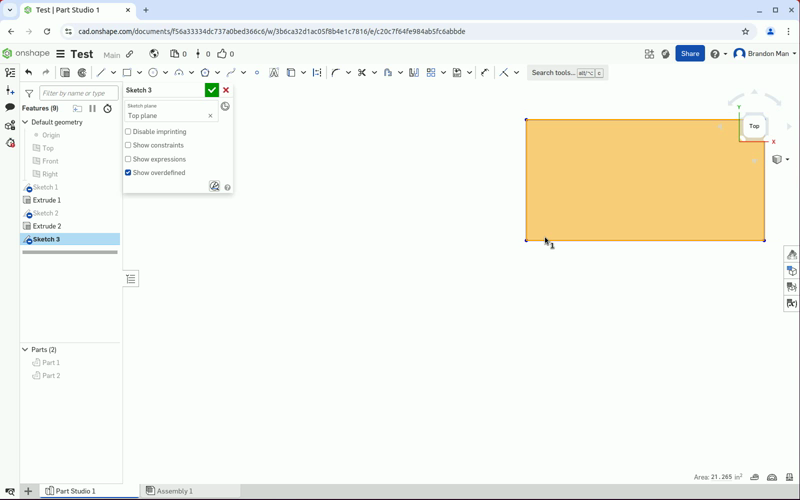
scroll(-6)
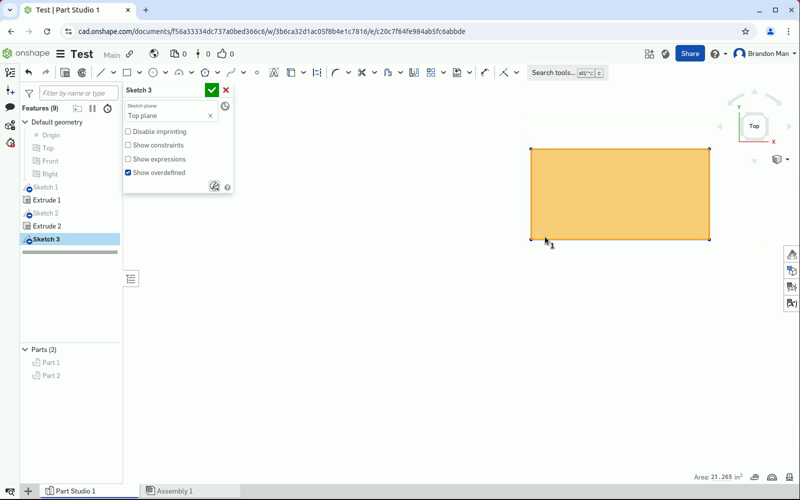
scroll(-6)
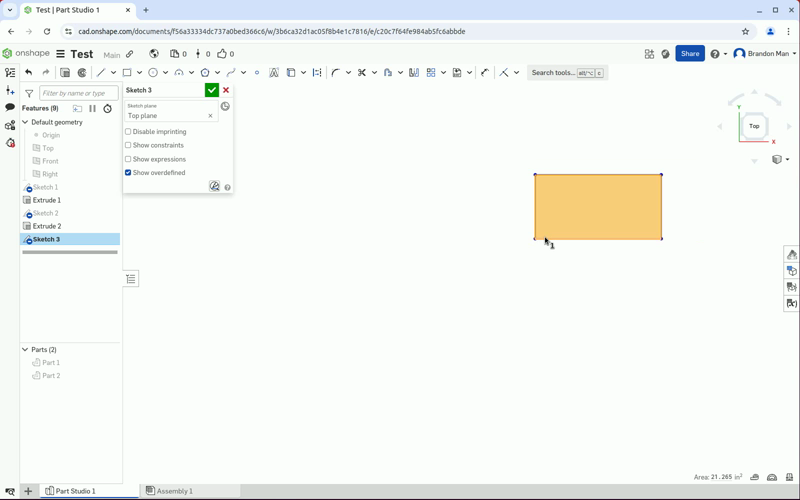
scroll(-6)
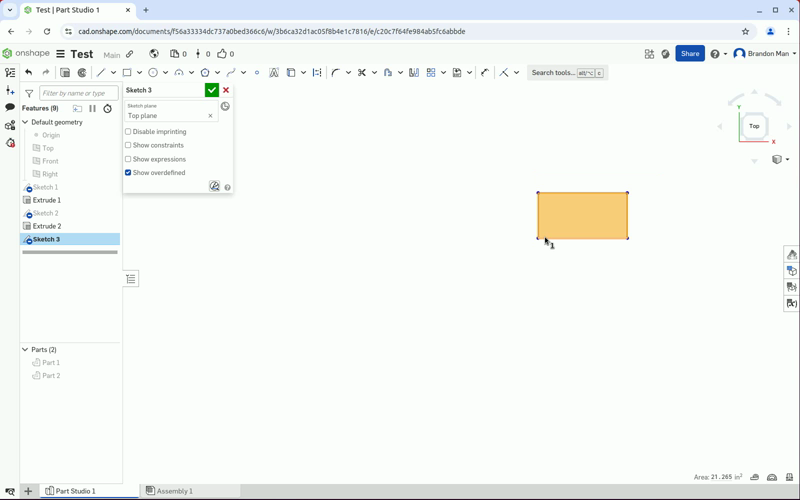
scroll(-6)
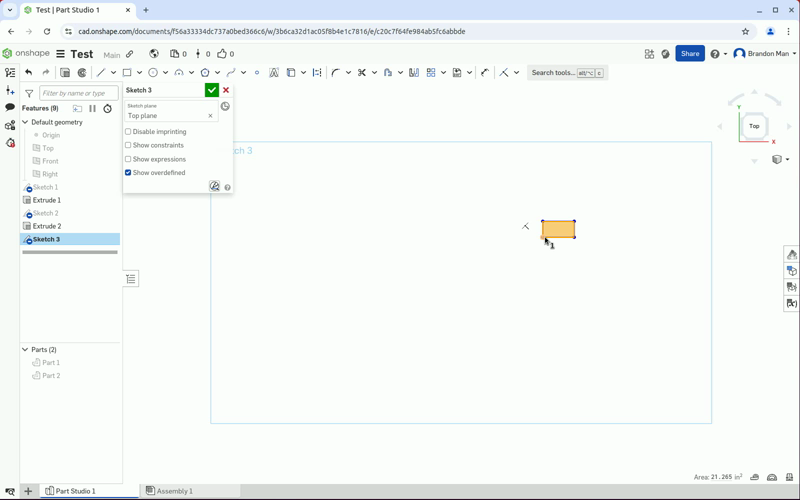
mouse_move(73, 352)
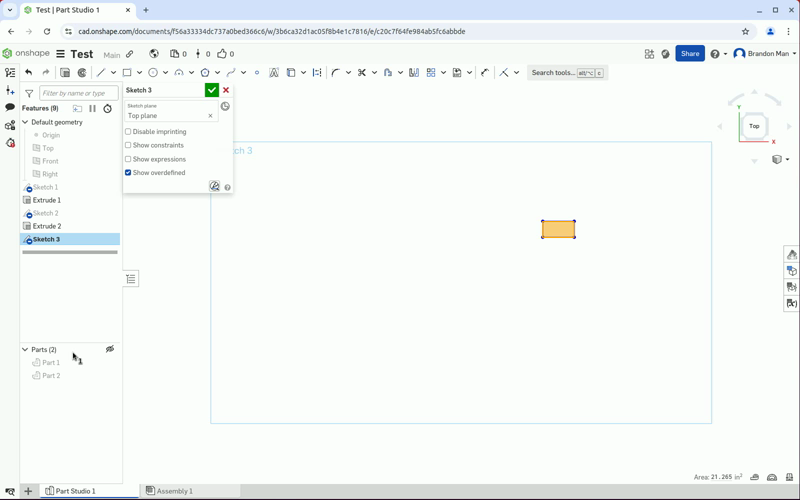
key(shift+y)
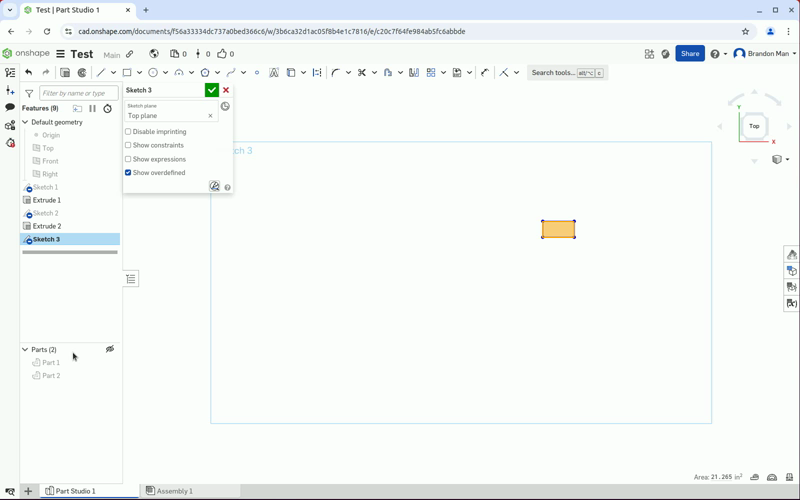
key(shift+e)
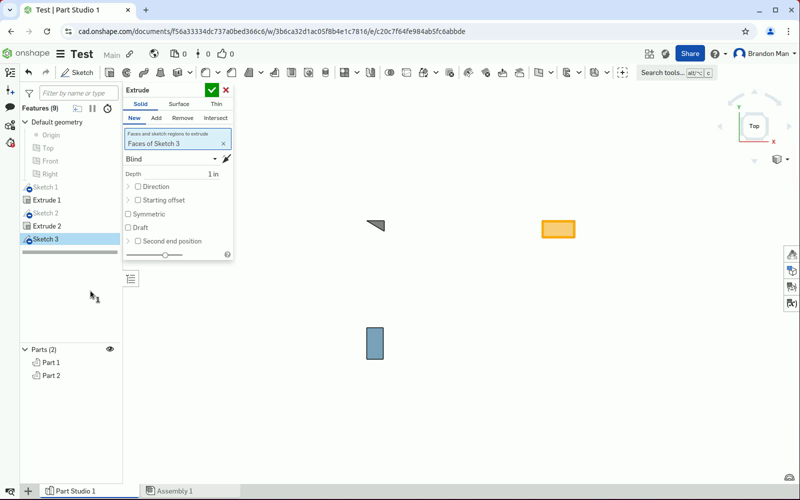
mouse_move(143, 106)
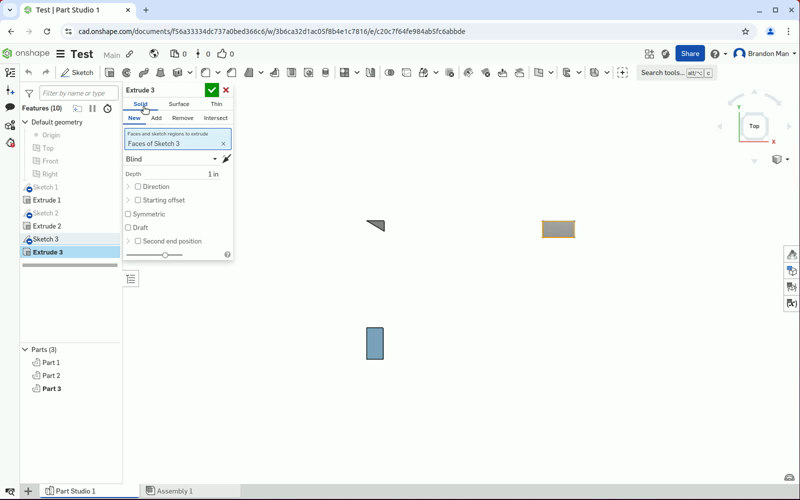
click(143, 106)
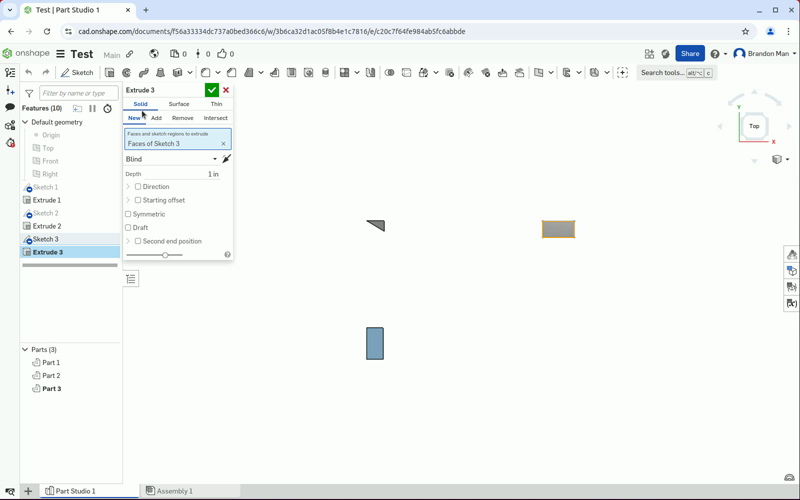
mouse_move(137, 120)
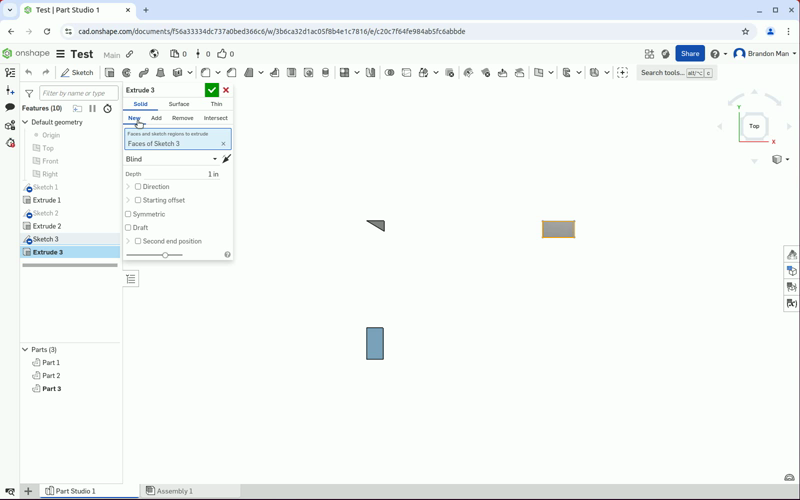
click(137, 120)
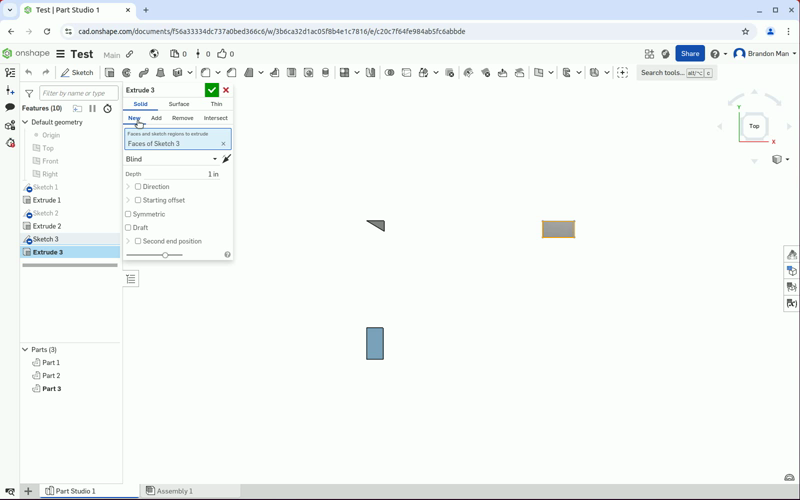
key(tab, 4)
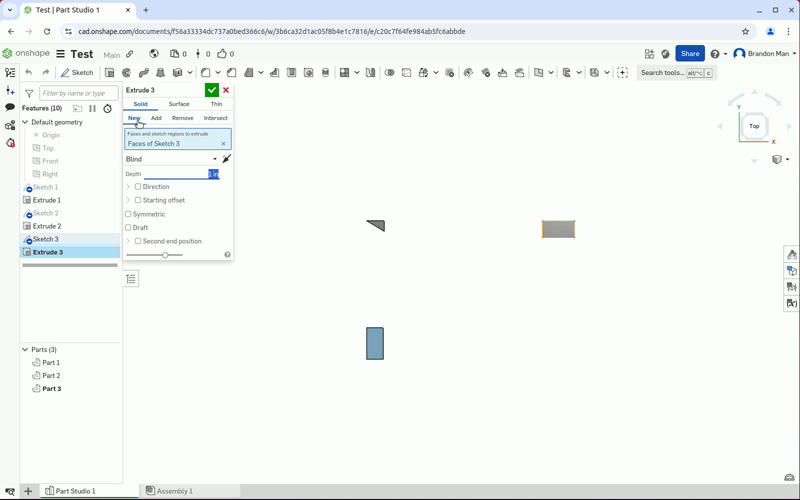
text(13.239)
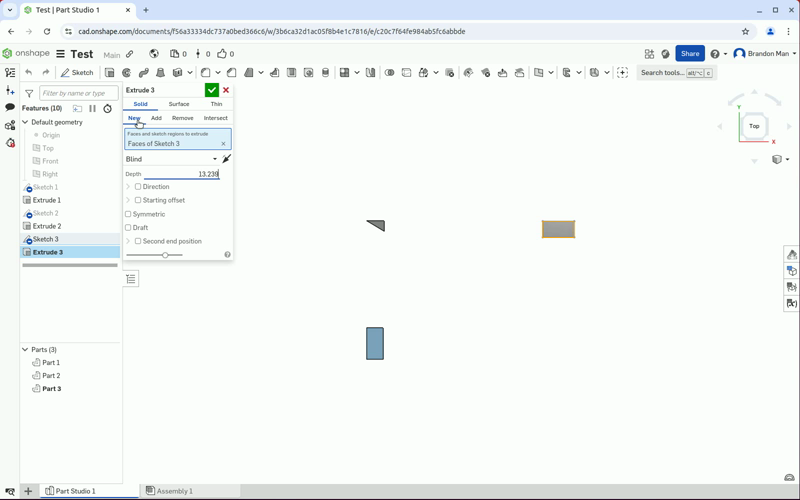
key(enter)
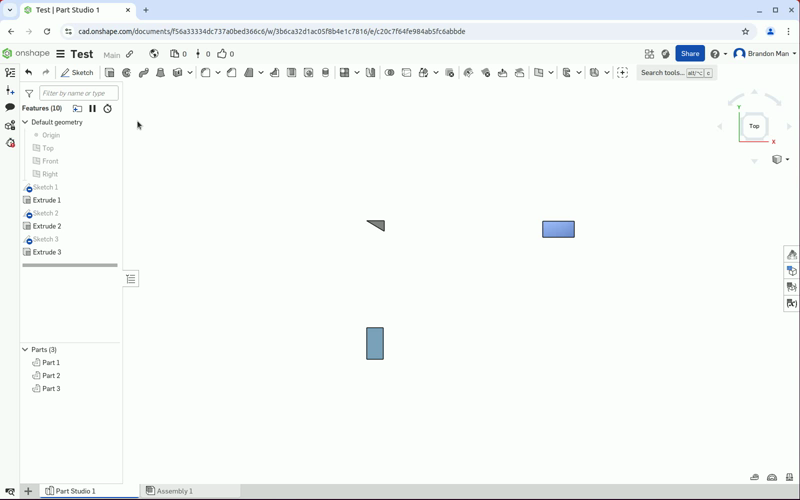
key(shift+h)
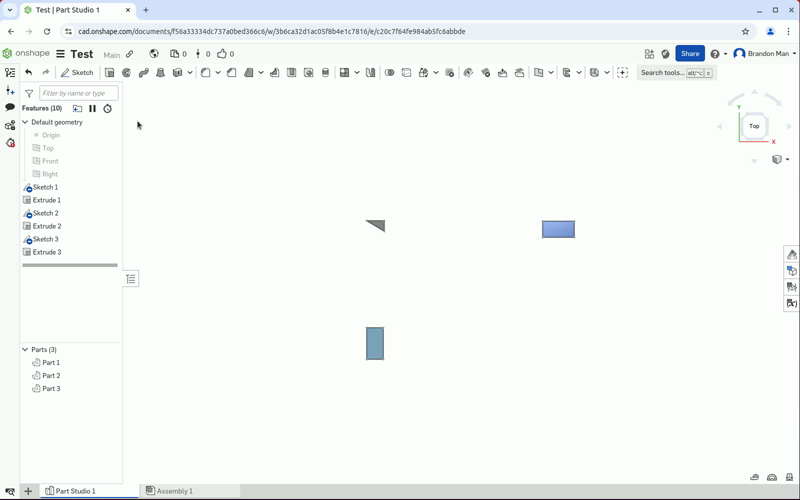
key(shift+h)
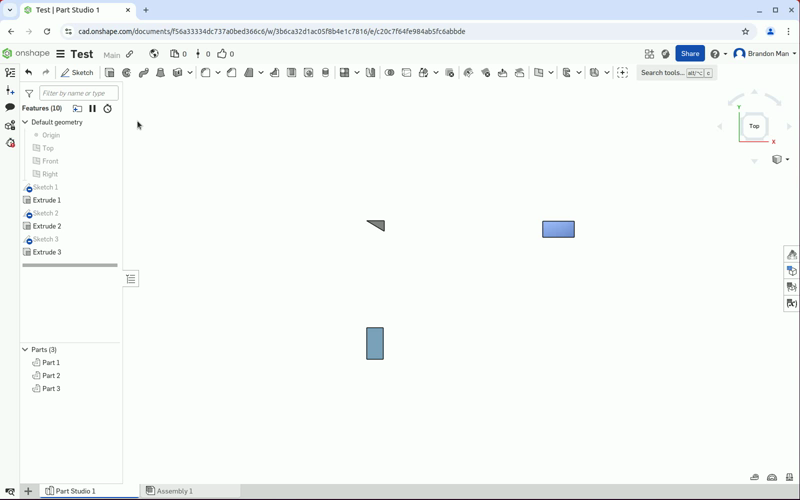
mouse_move(73, 189)
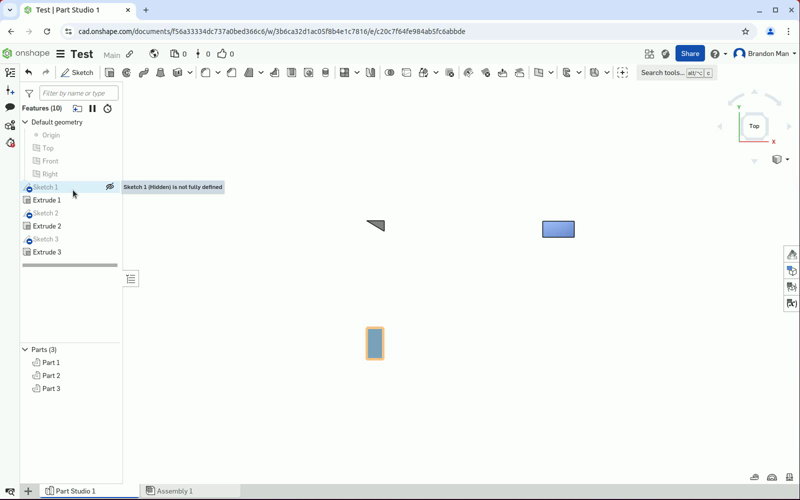
click(73, 189)
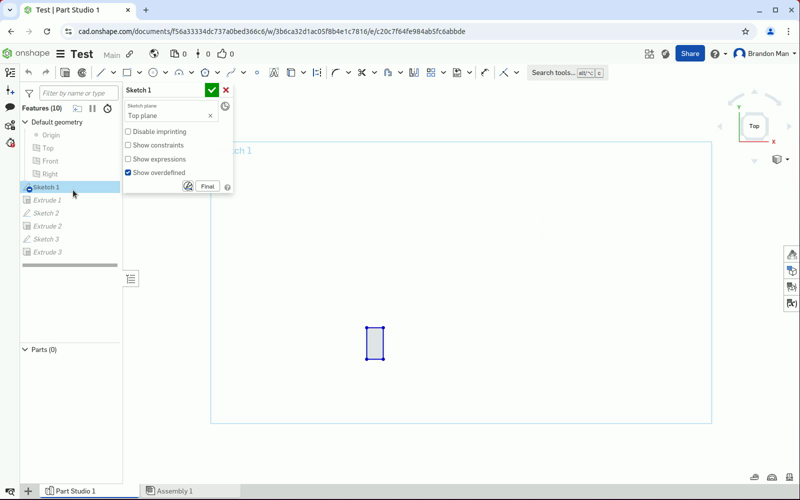
mouse_move(229, 92)
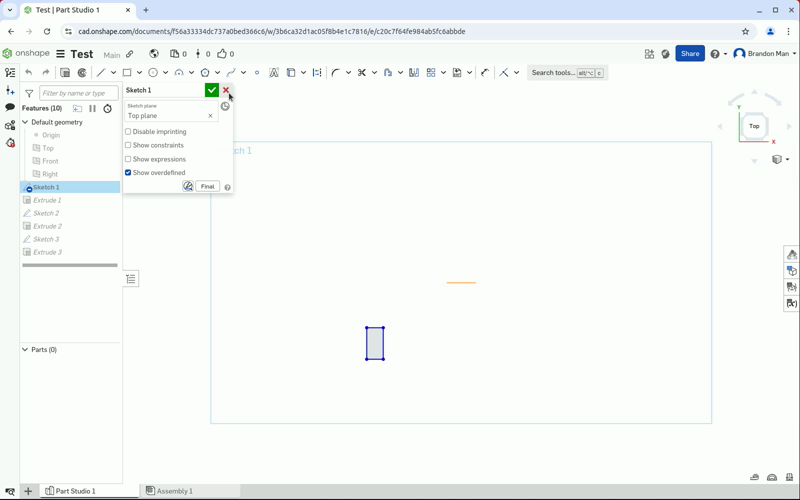
click(229, 92)
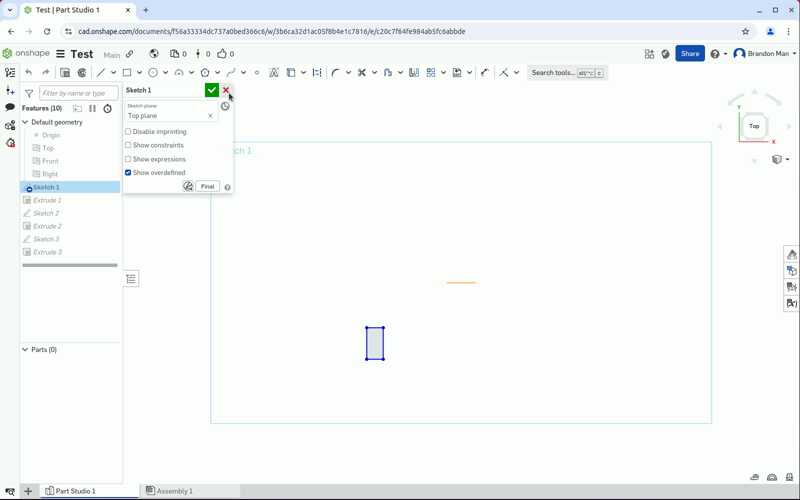
key(shift+s)
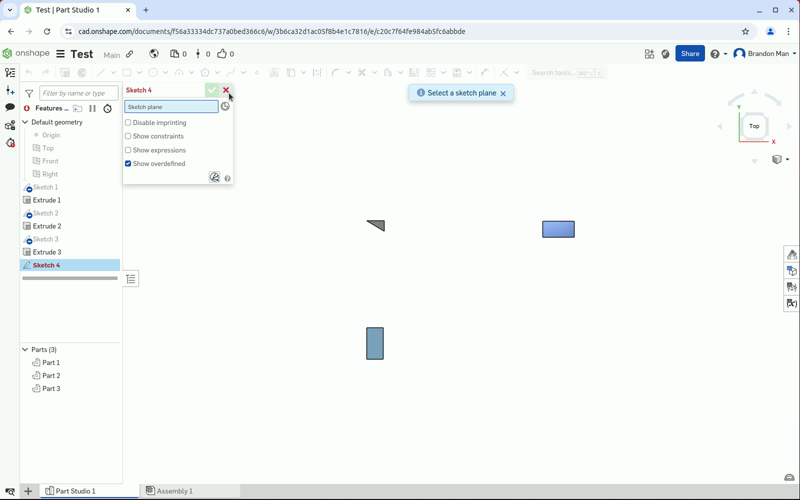
mouse_move(73, 150)
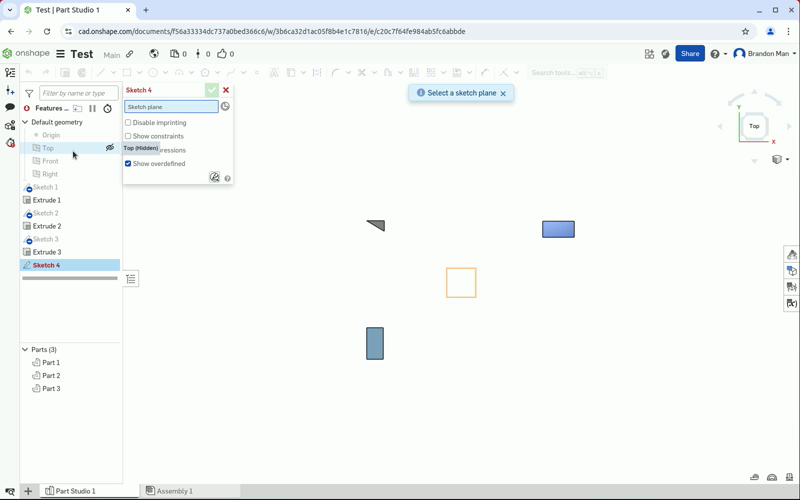
click(73, 150)
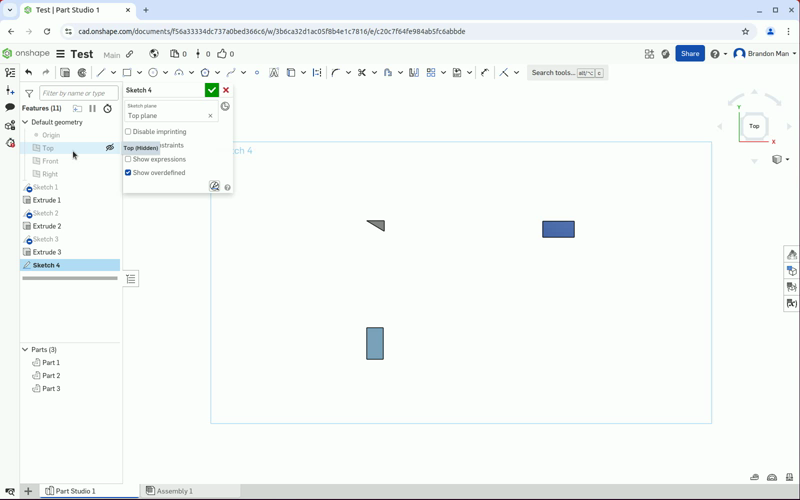
mouse_move(73, 352)
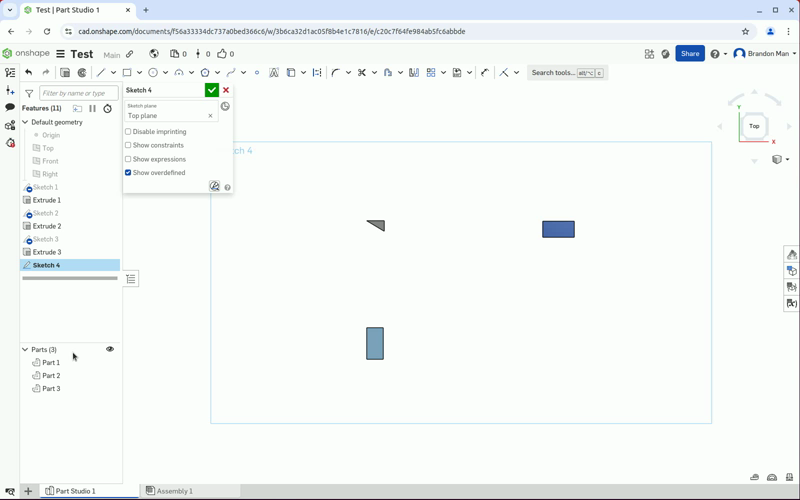
key(y)
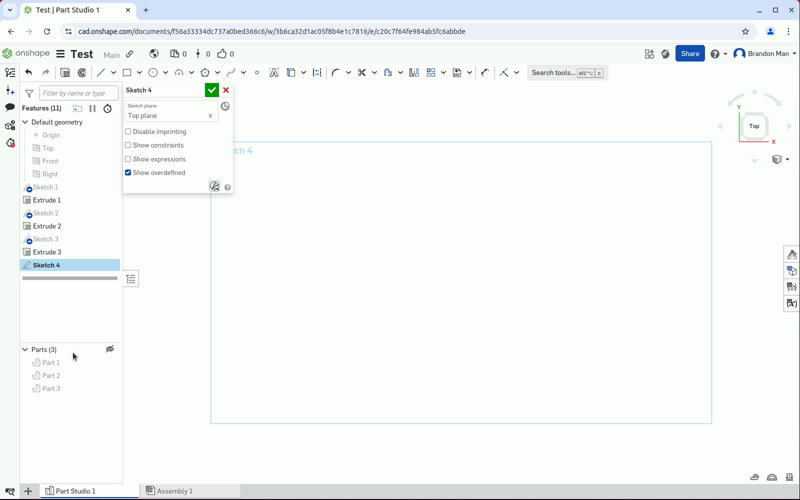
key(l)
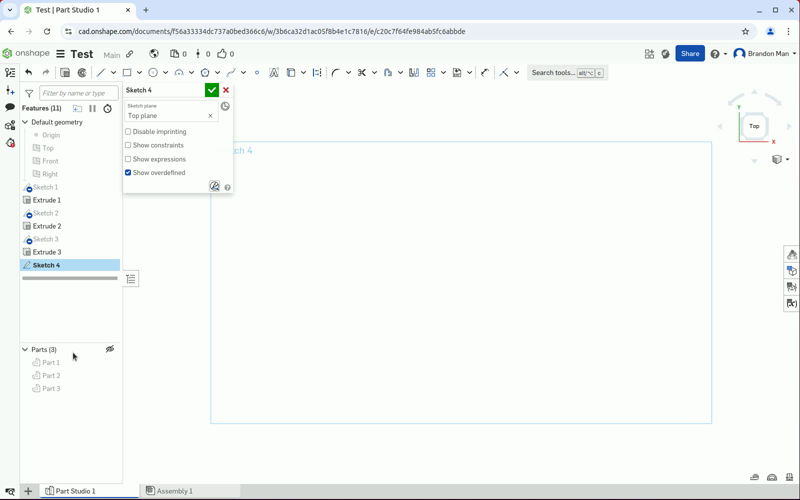
key_down(shift)
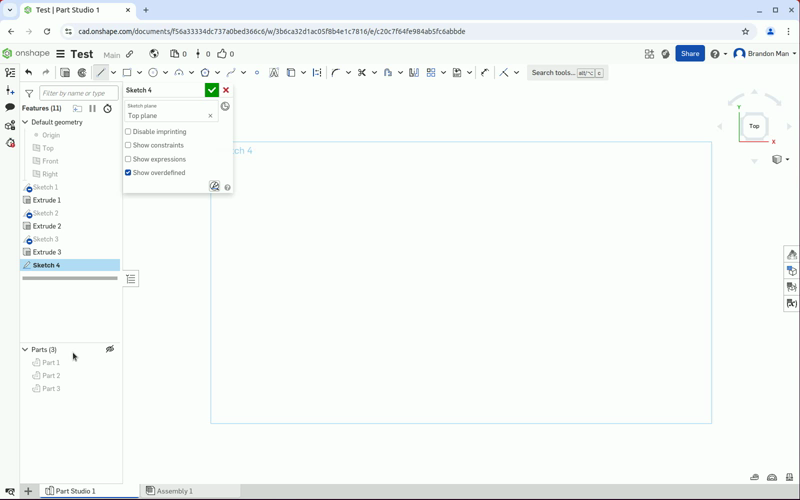
mouse_move(366, 327)
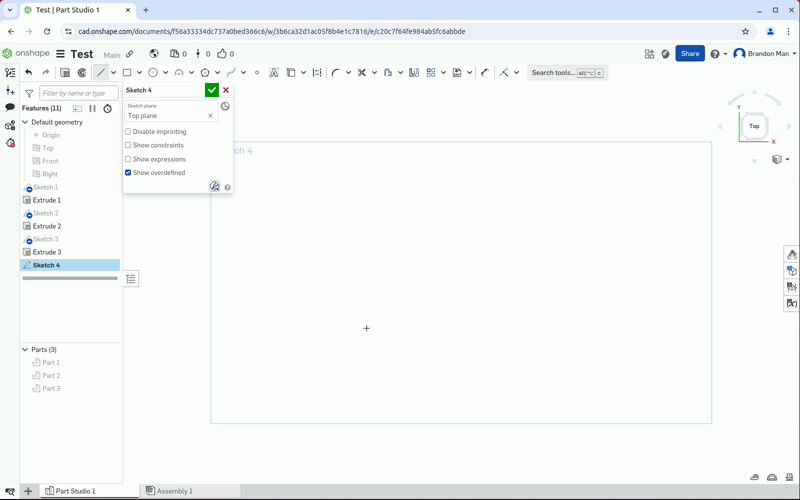
click(366, 327)
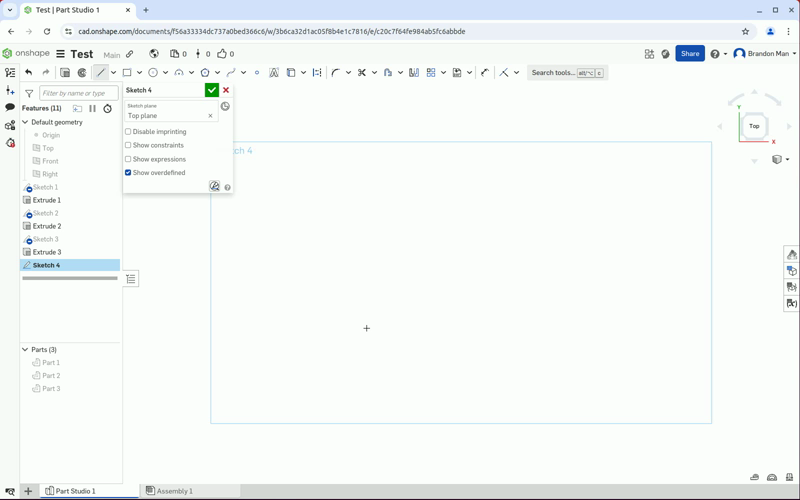
key_up(shift)
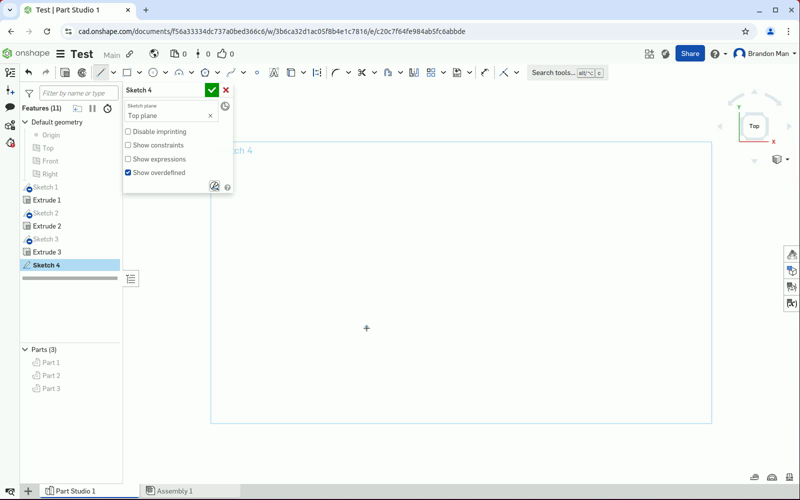
key_down(shift)
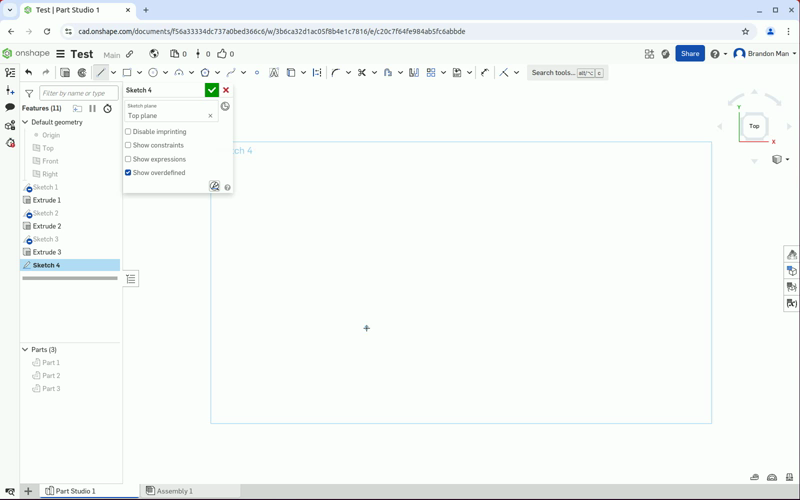
mouse_move(396, 327)
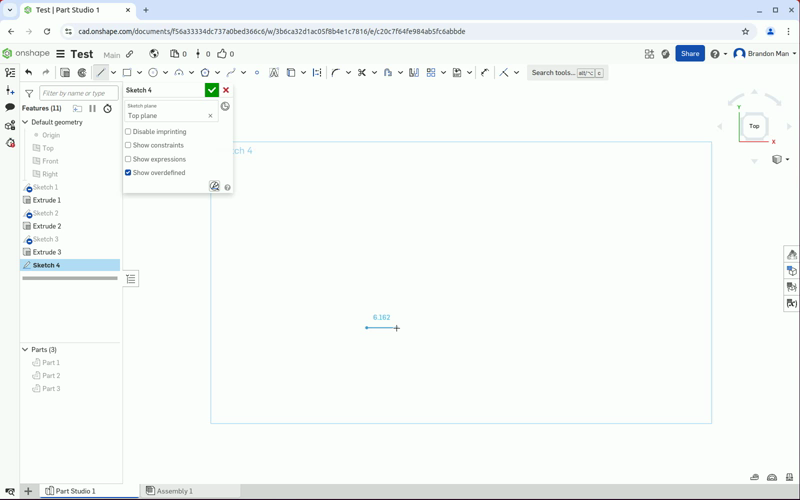
mouse_move(383, 327)
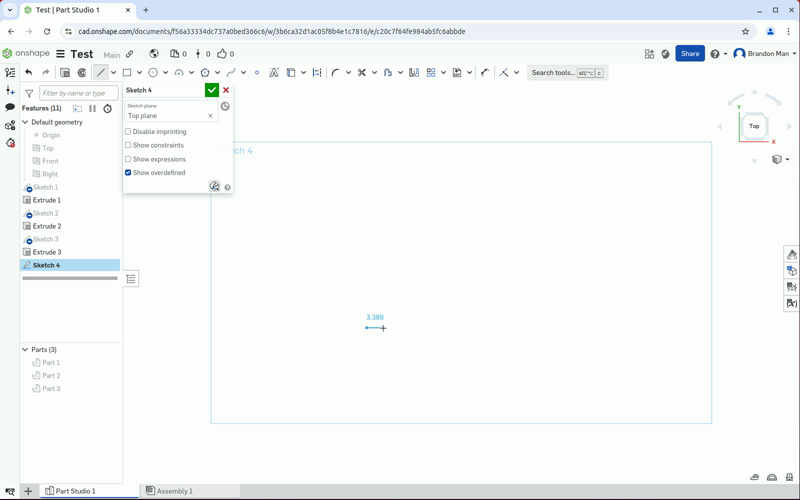
click(383, 327)
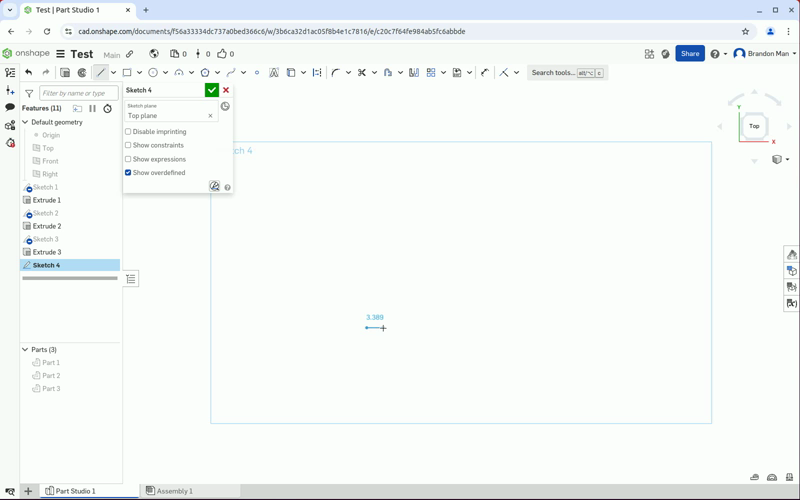
key_up(shift)
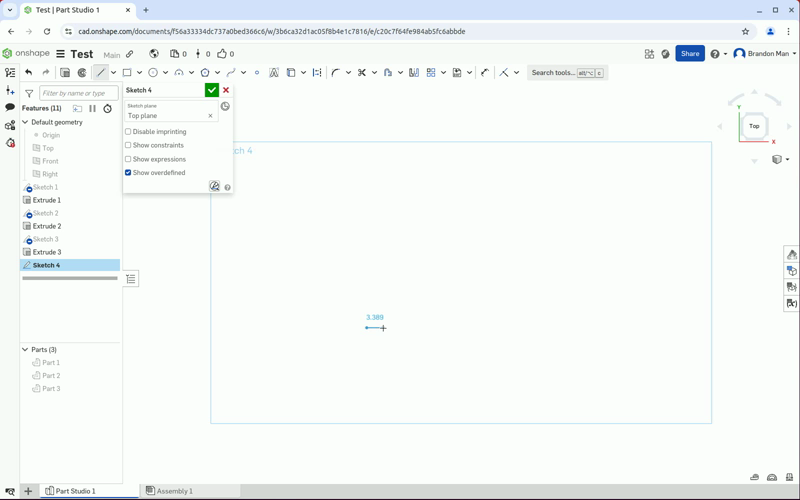
key_down(shift)
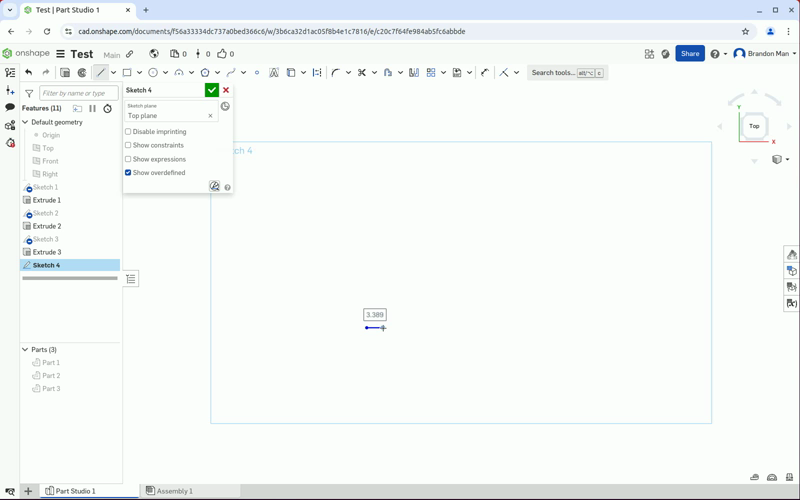
mouse_move(383, 237)
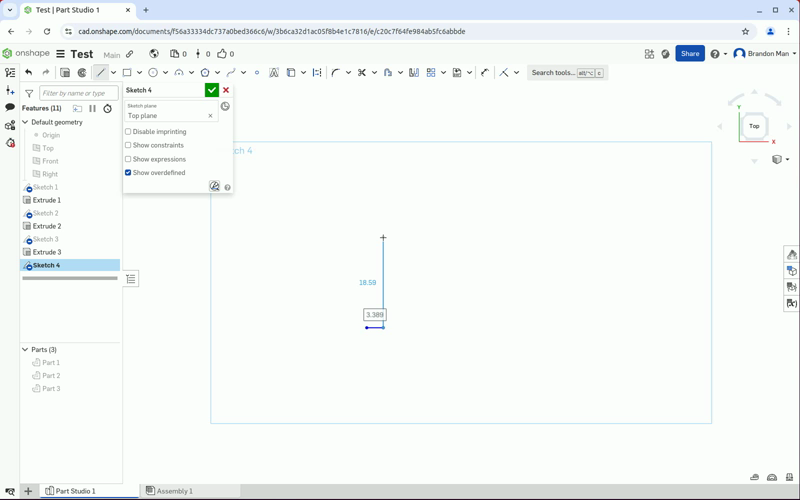
click(383, 237)
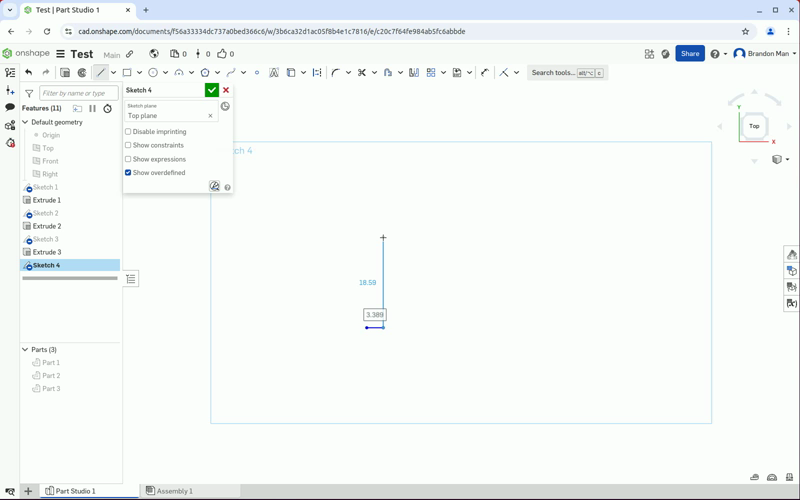
key_up(shift)
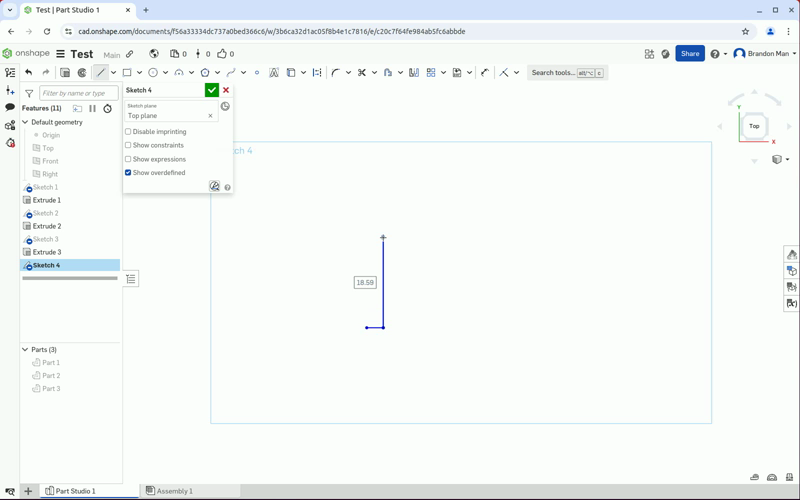
key_down(shift)
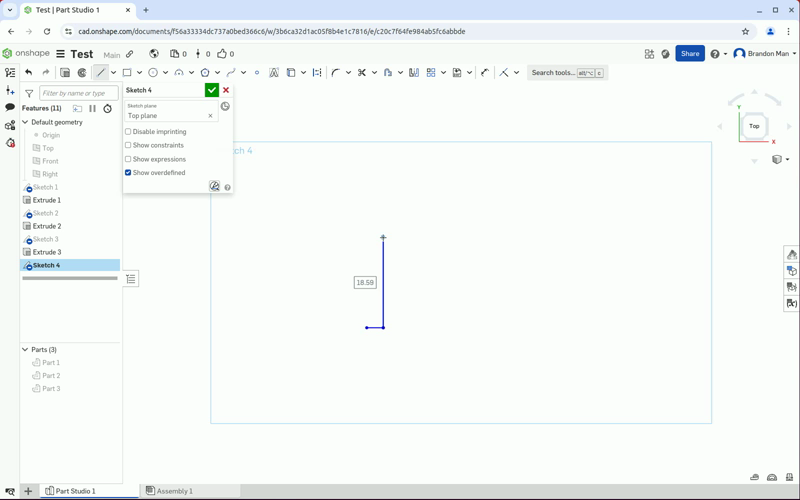
mouse_move(413, 237)
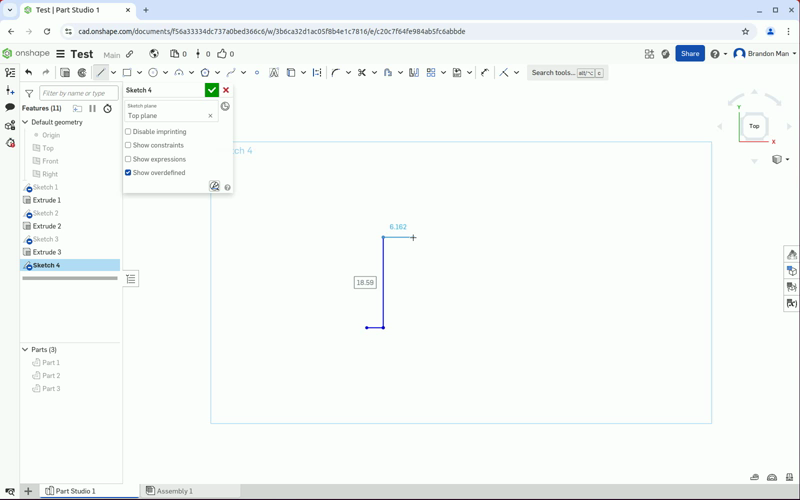
mouse_move(366, 237)
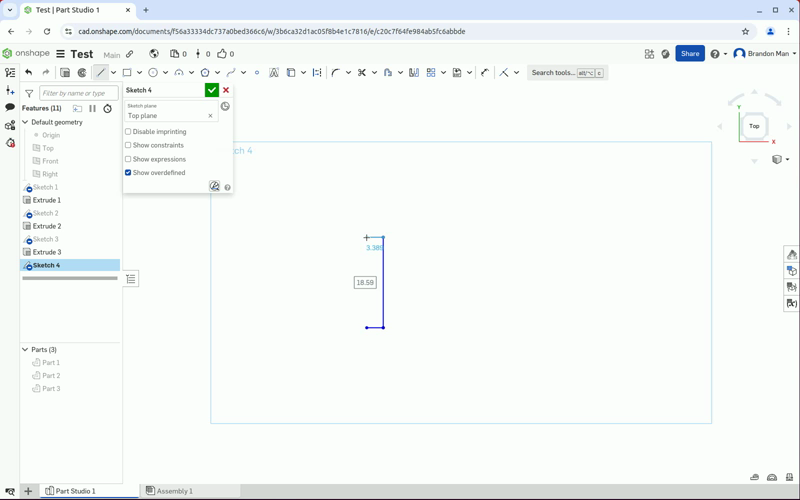
click(366, 237)
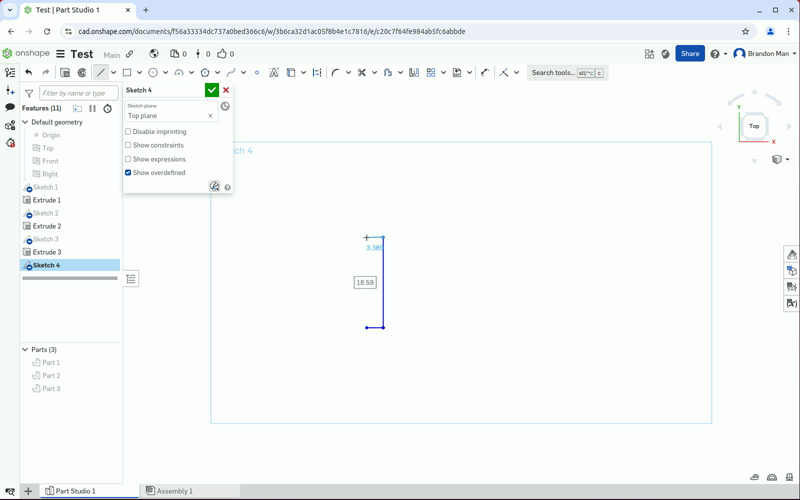
key_up(shift)
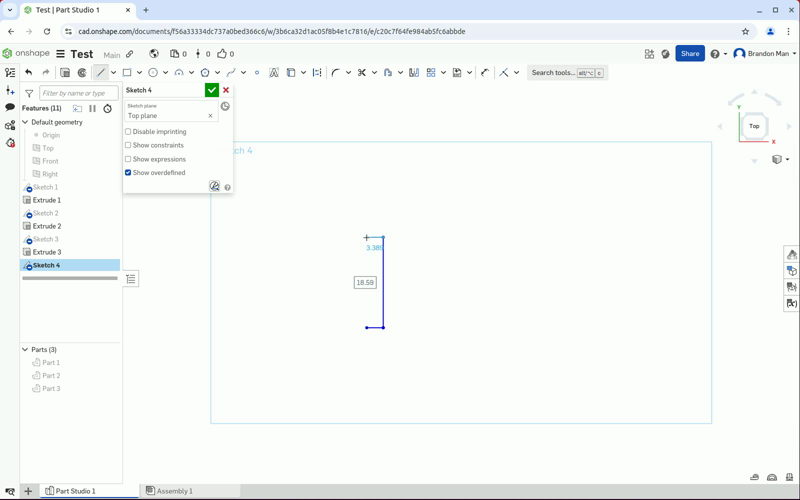
key_down(shift)
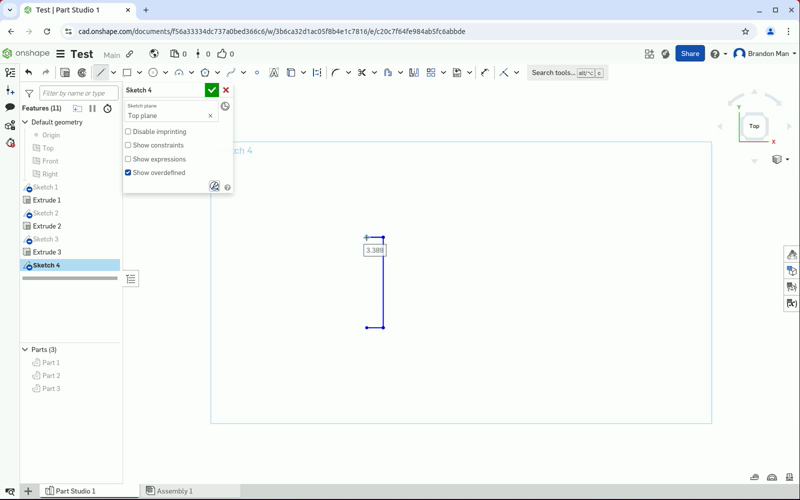
mouse_move(366, 327)
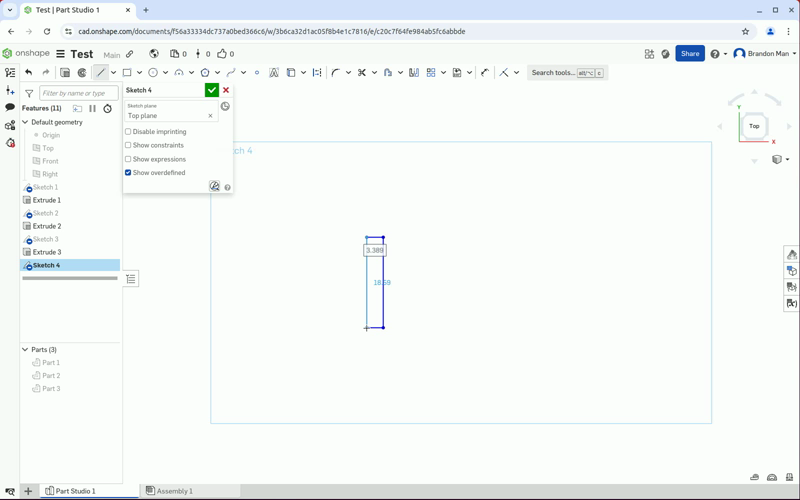
key_up(shift)
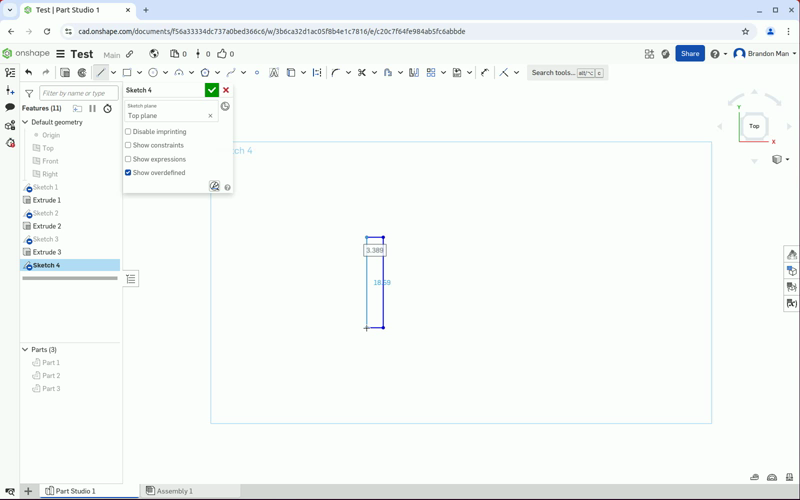
click(366, 327)
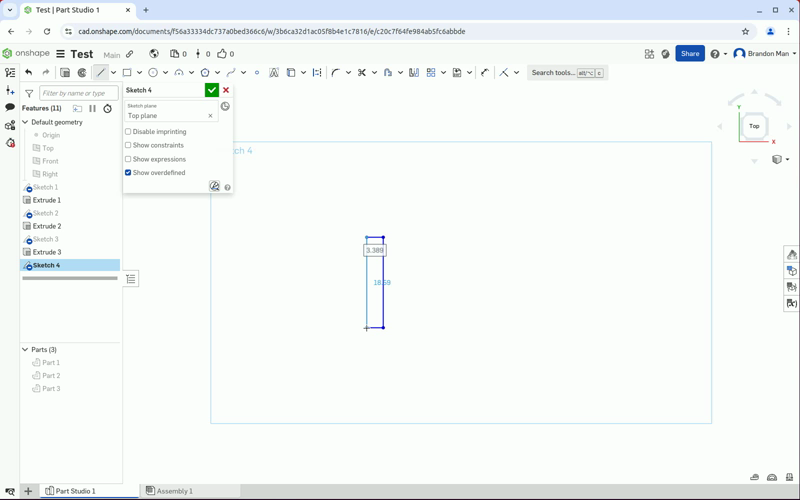
key(esc)
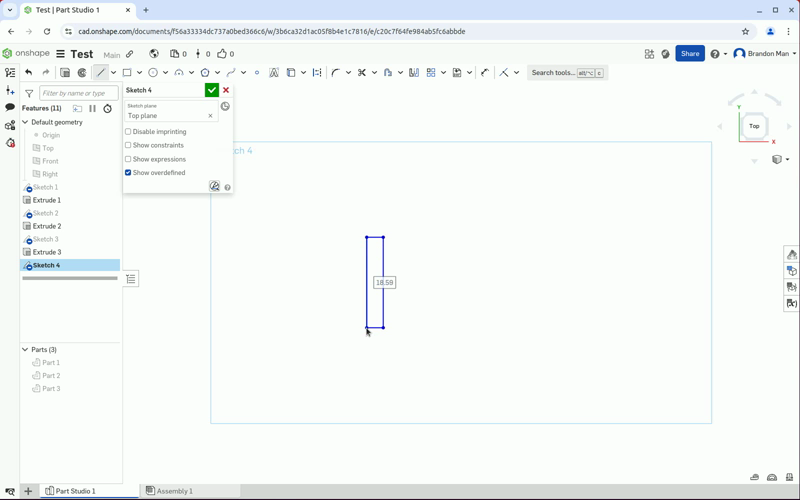
mouse_move(380, 287)
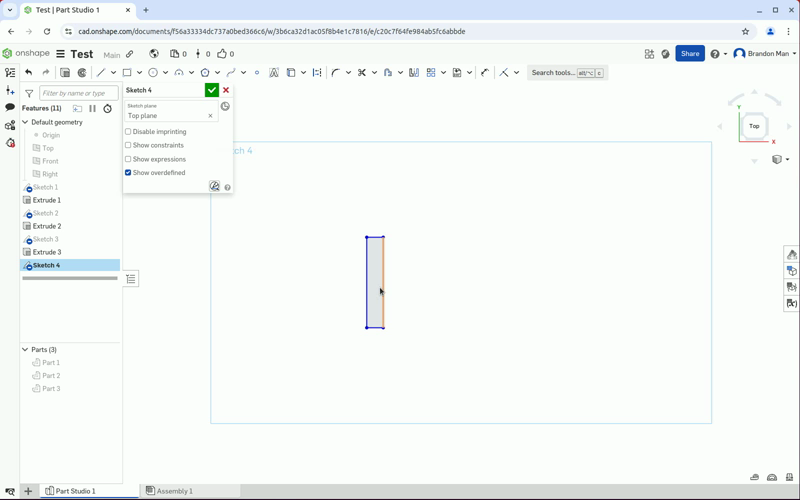
scroll(6)
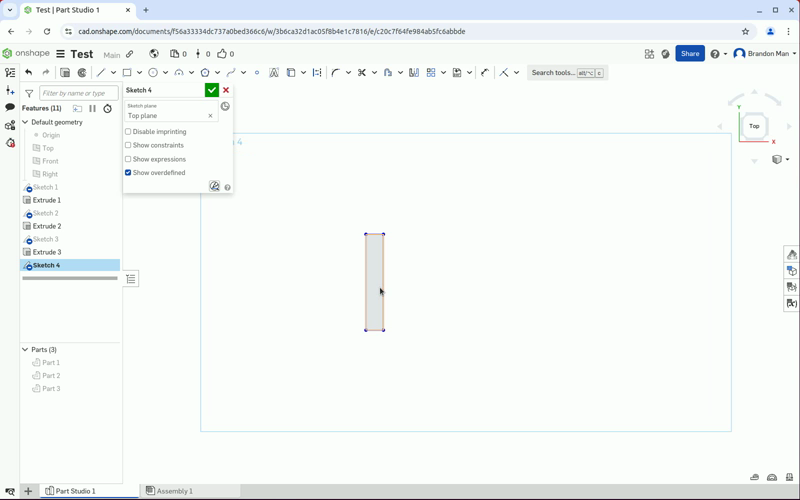
scroll(6)
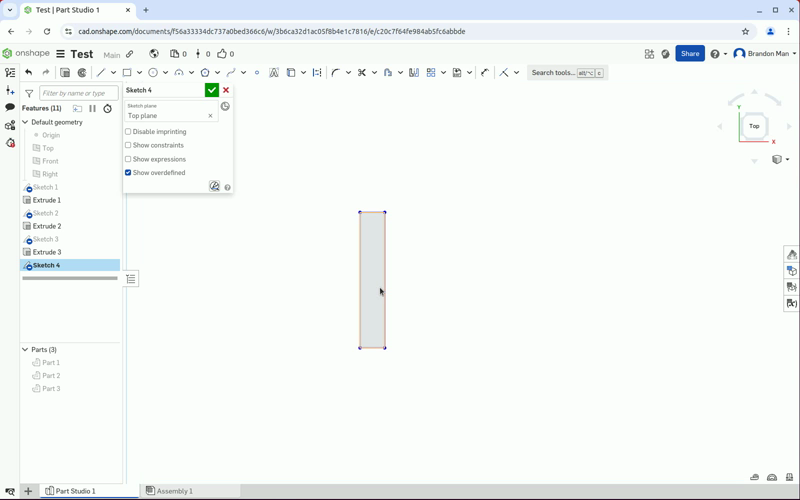
scroll(6)
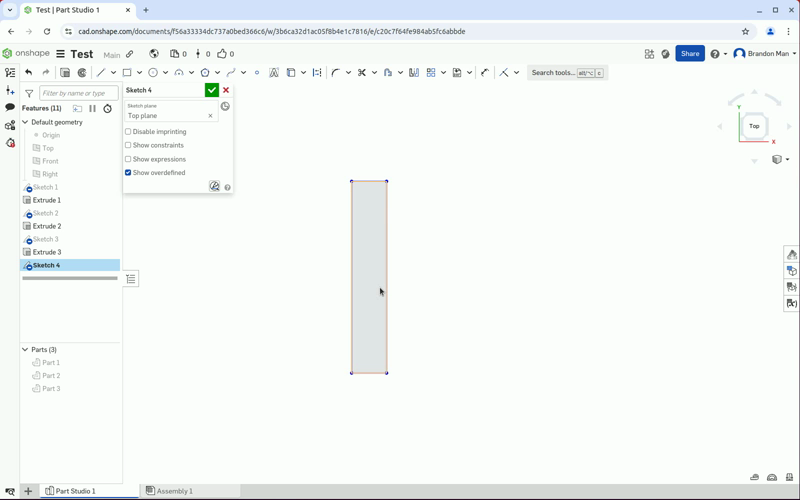
scroll(6)
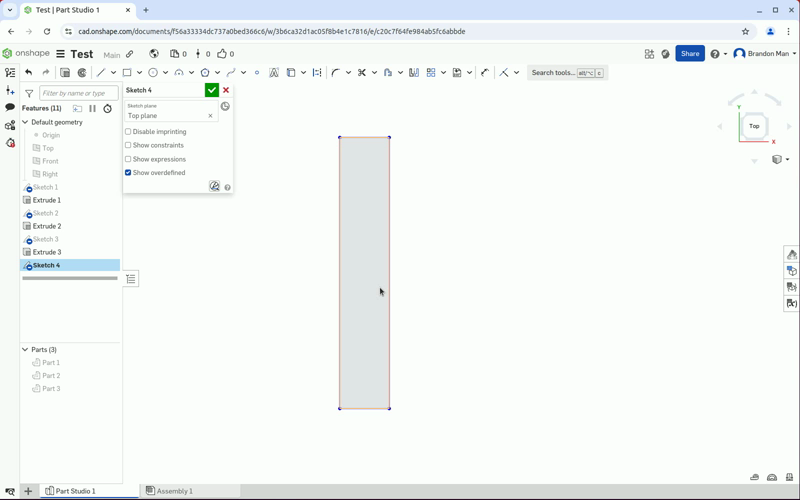
scroll(6)
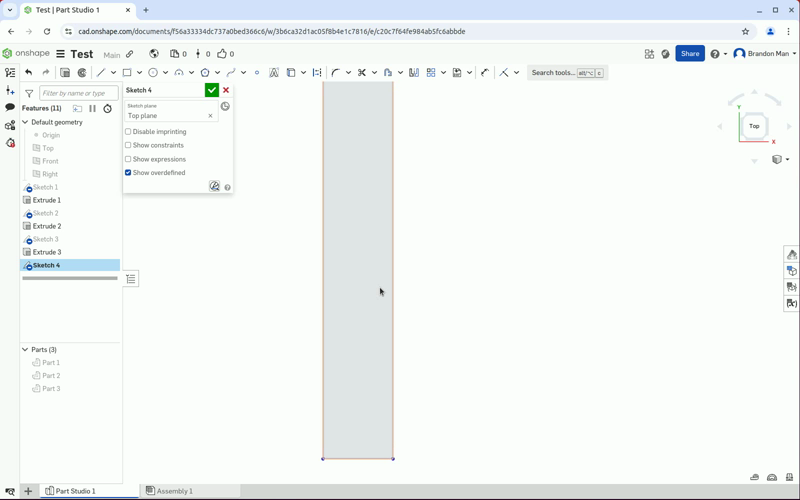
scroll(6)
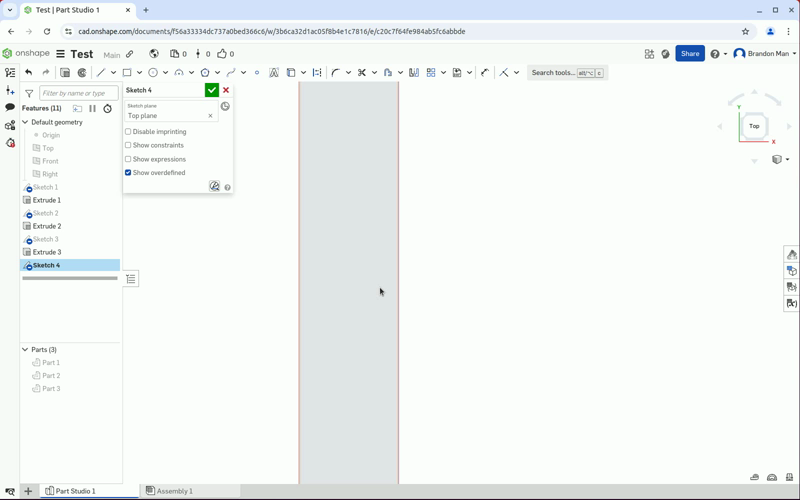
scroll(6)
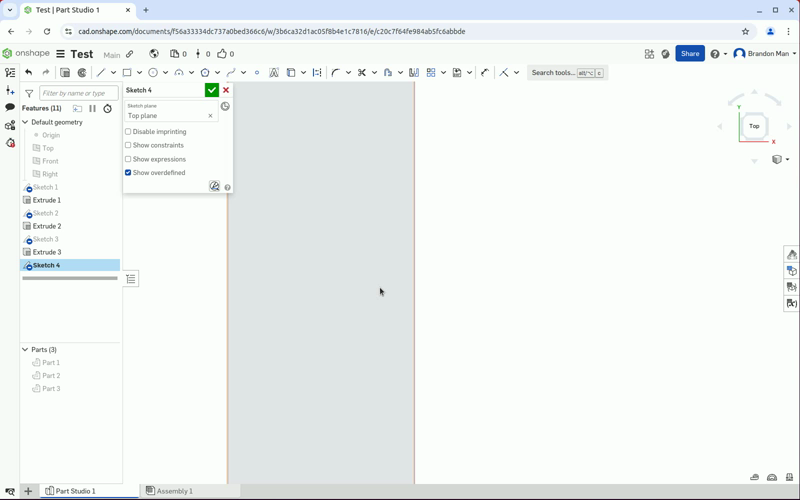
click(380, 287)
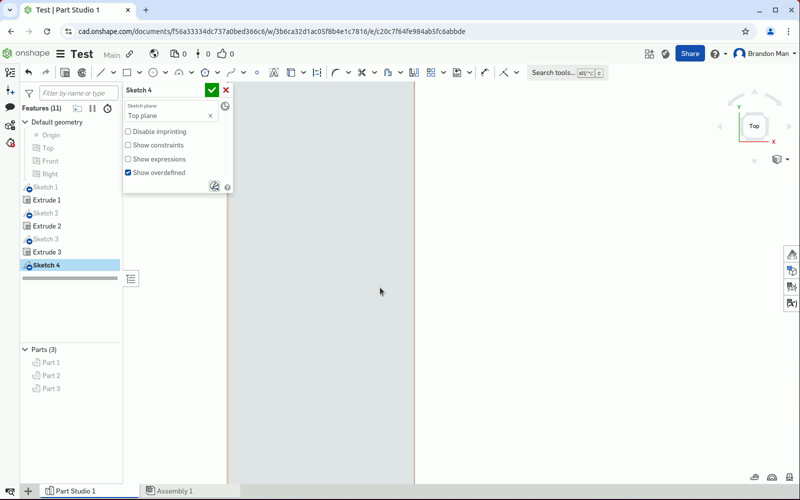
scroll(-6)
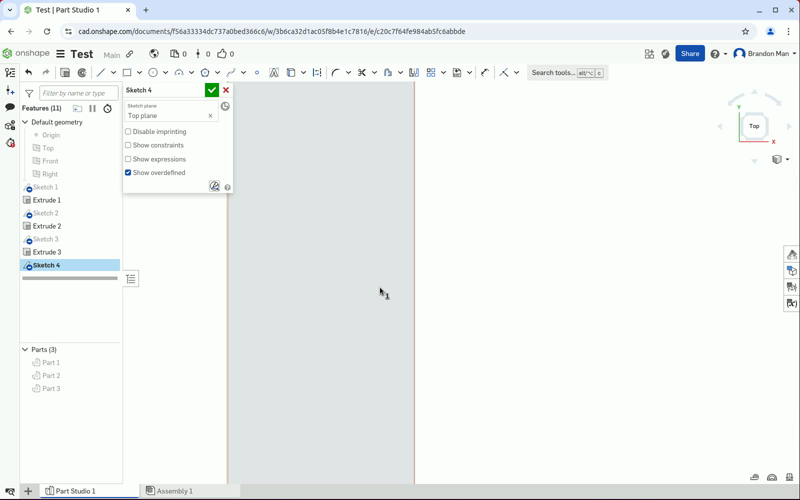
scroll(-6)
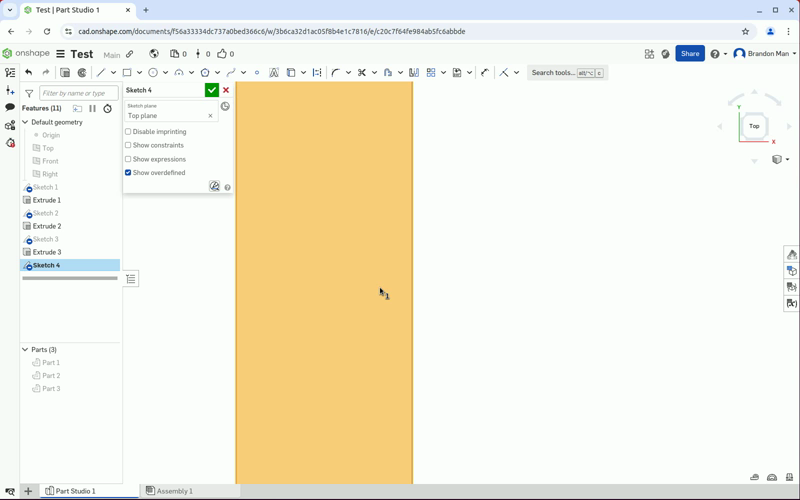
scroll(-6)
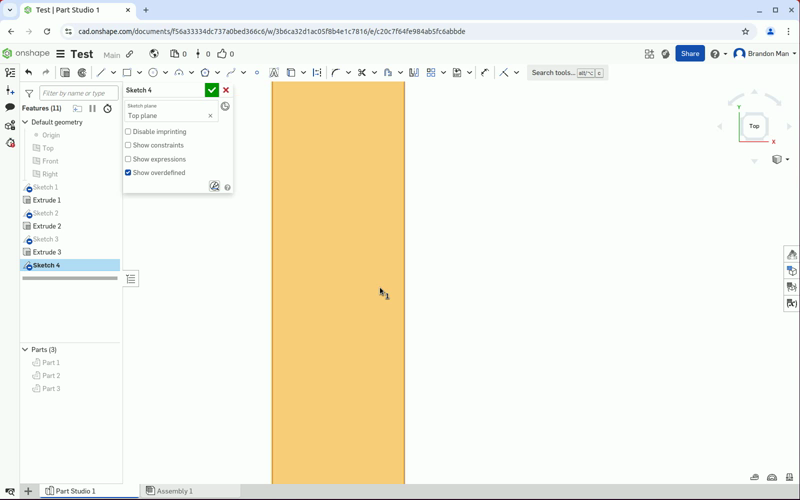
scroll(-6)
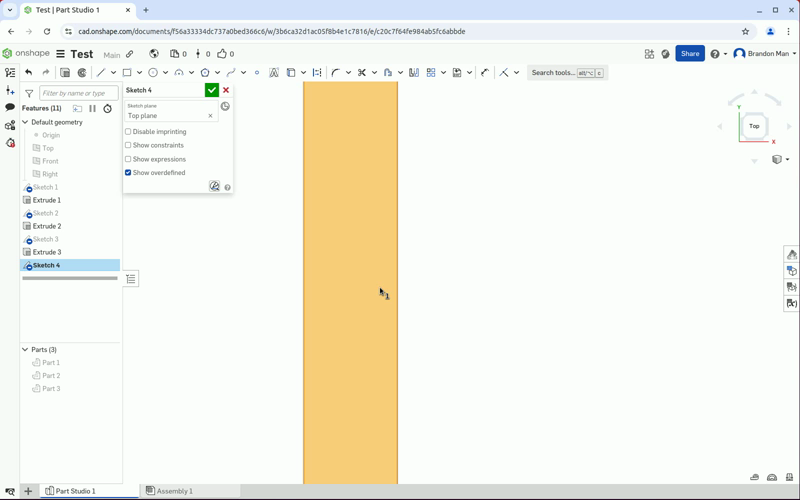
scroll(-6)
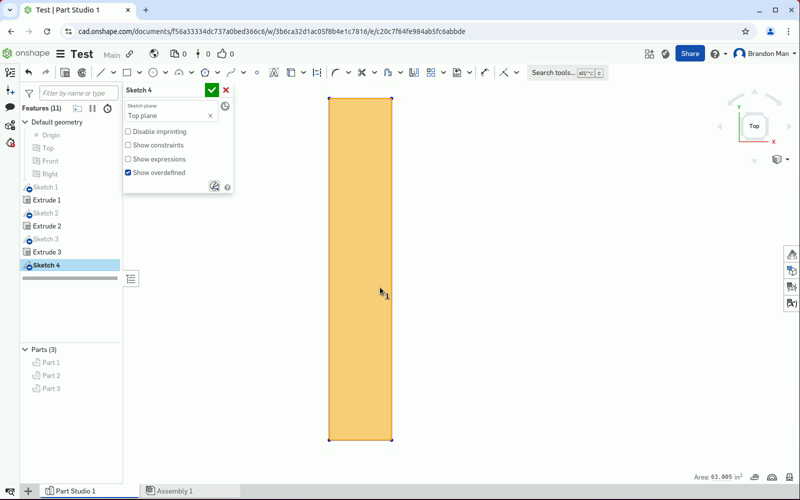
scroll(-6)
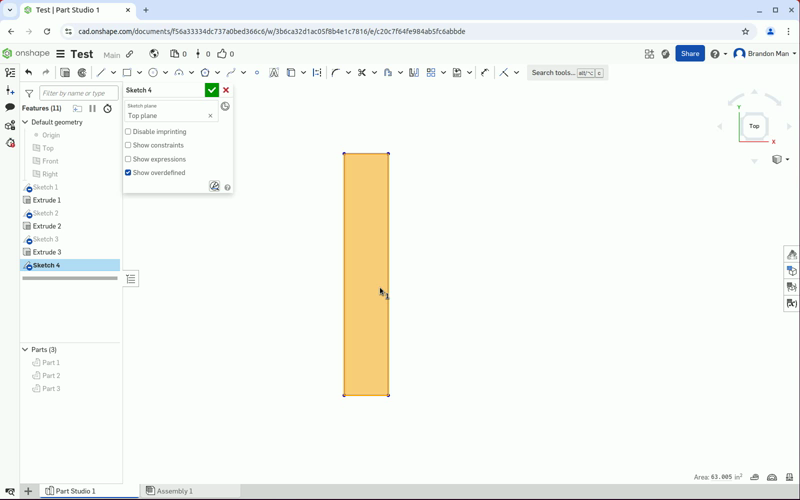
scroll(-6)
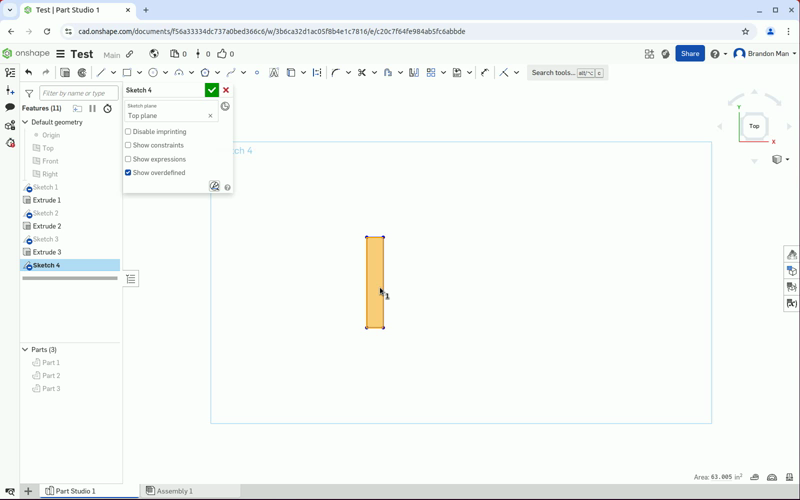
mouse_move(73, 352)
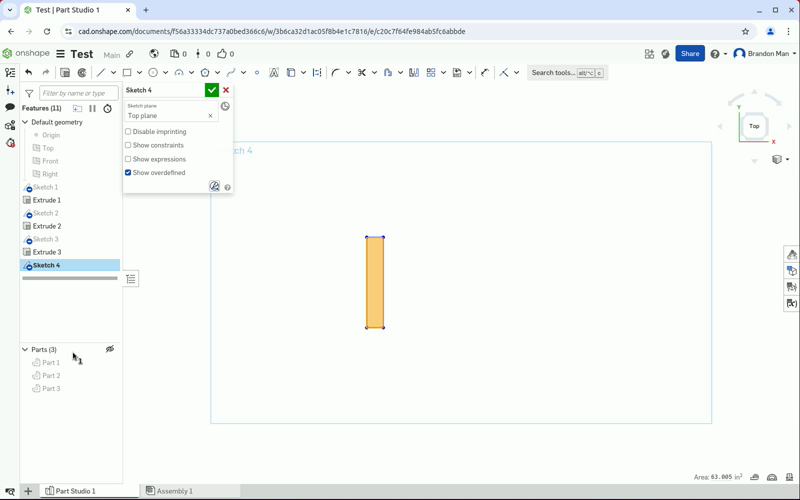
key(shift+y)
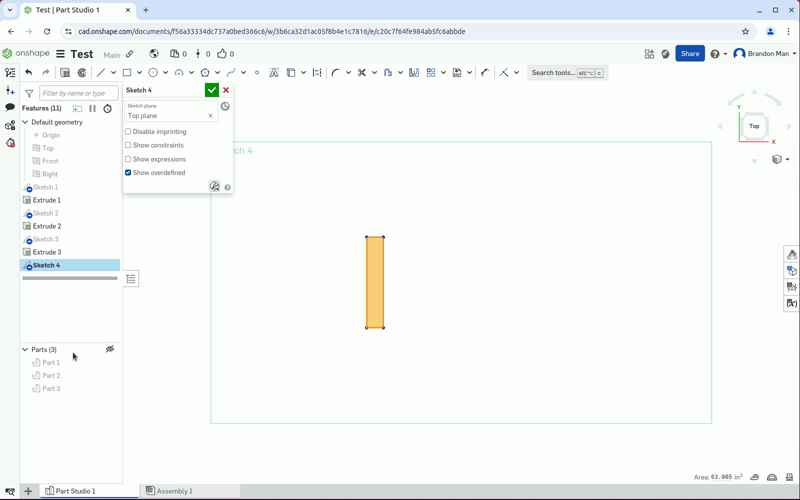
key(shift+e)
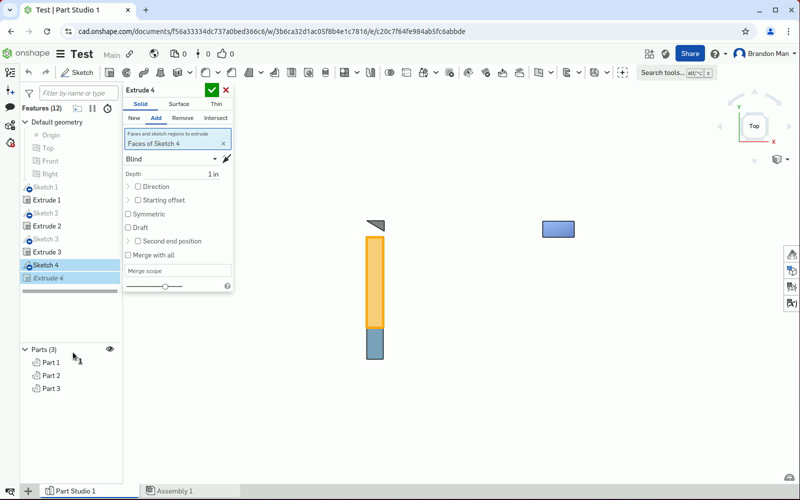
mouse_move(143, 106)
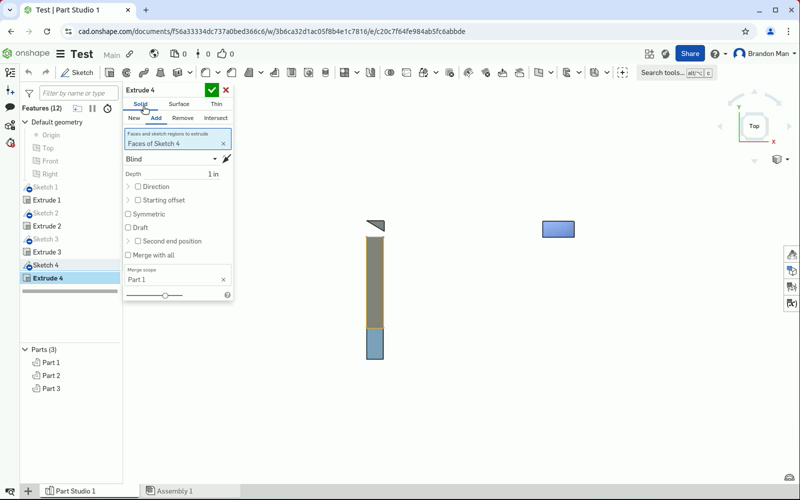
click(143, 106)
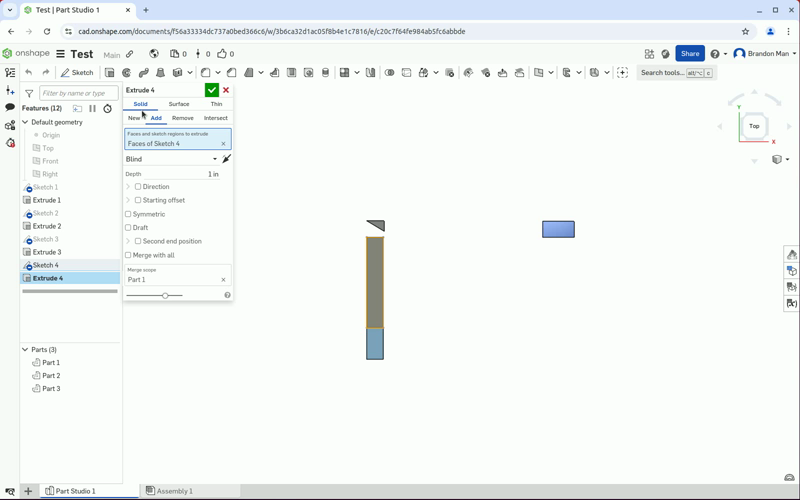
mouse_move(137, 120)
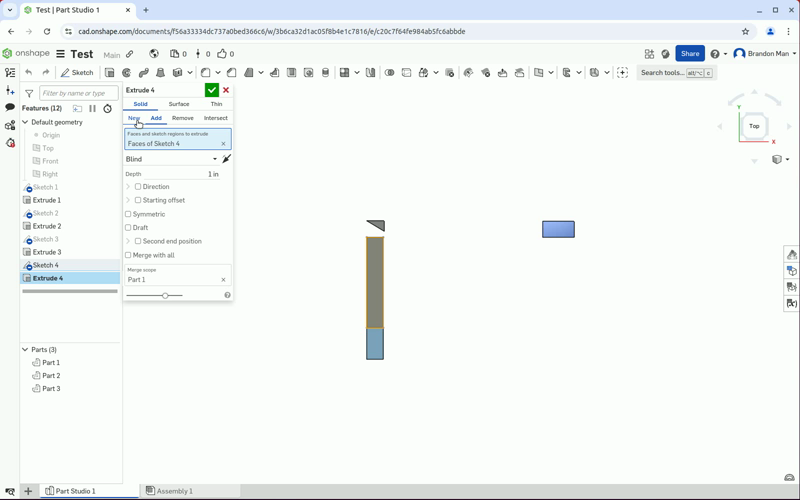
click(137, 120)
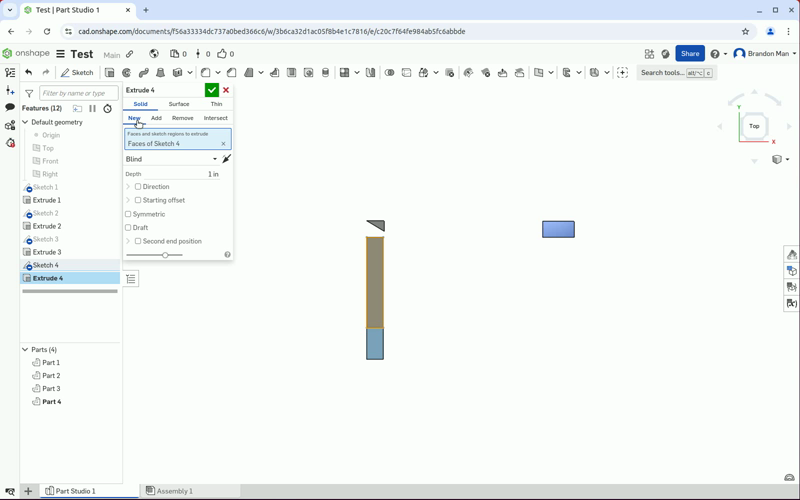
key(tab, 4)
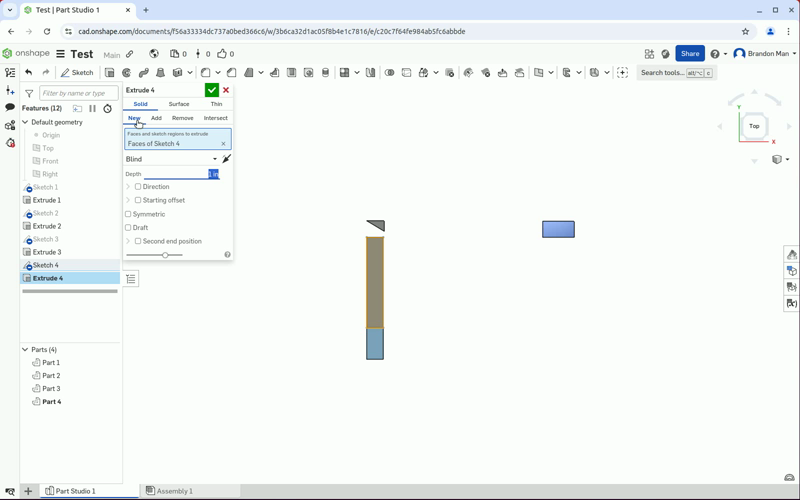
text(13.239)
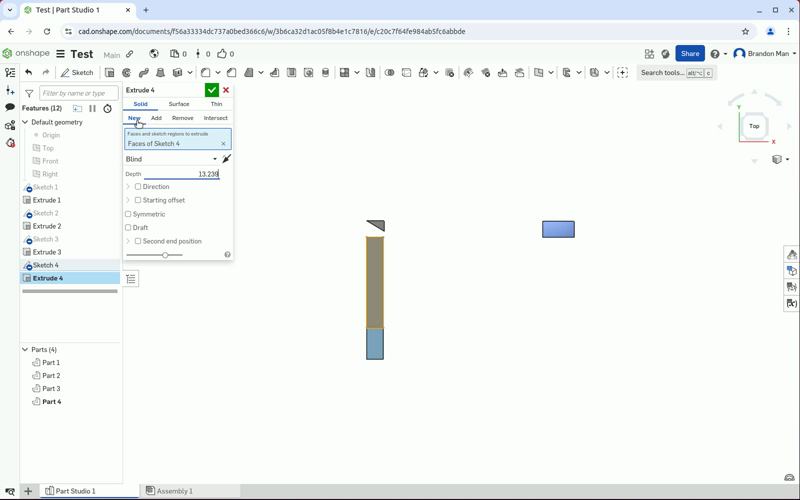
key(enter)
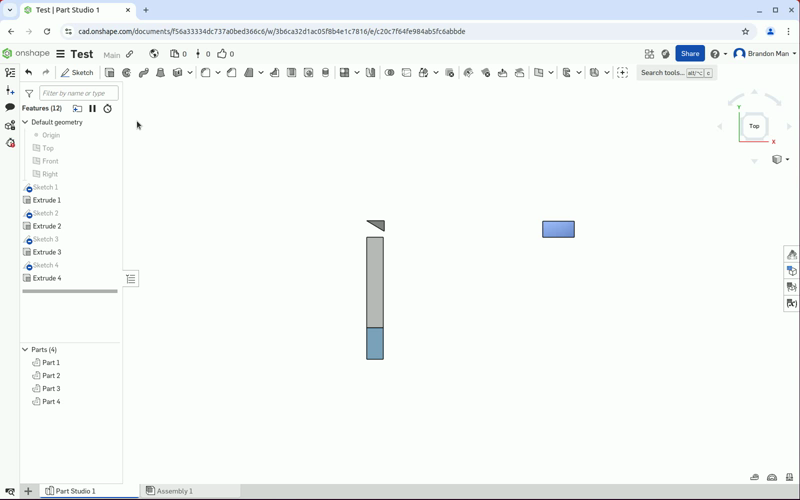
key(shift+h)
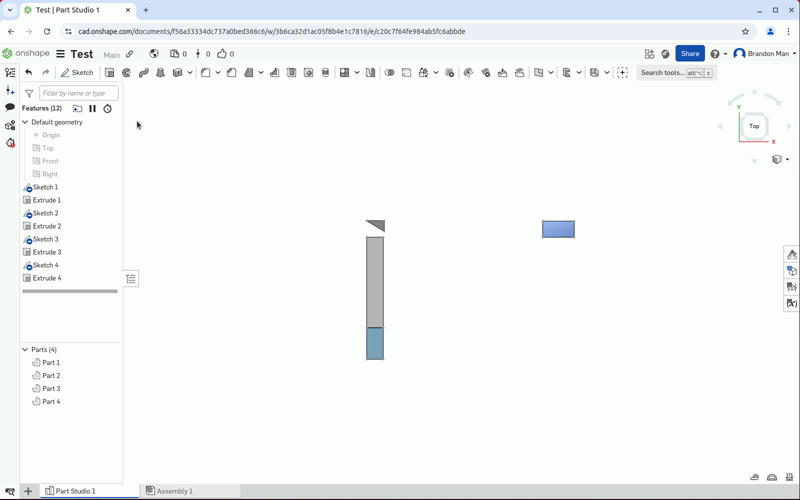
key(shift+h)
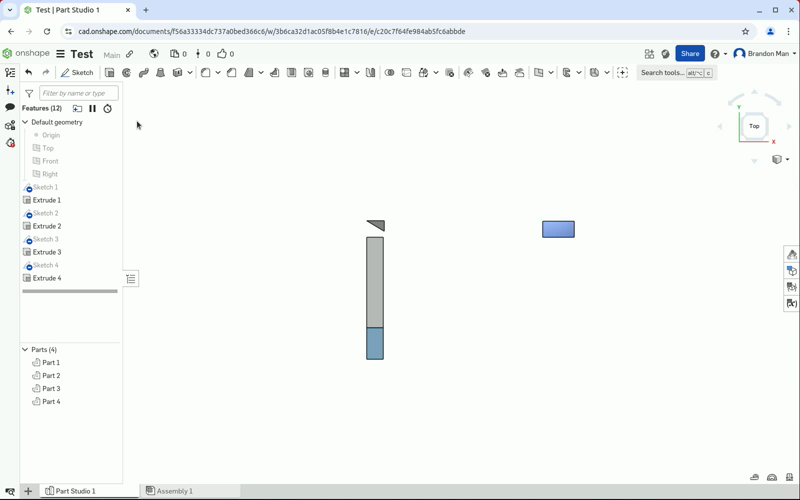
mouse_move(73, 189)
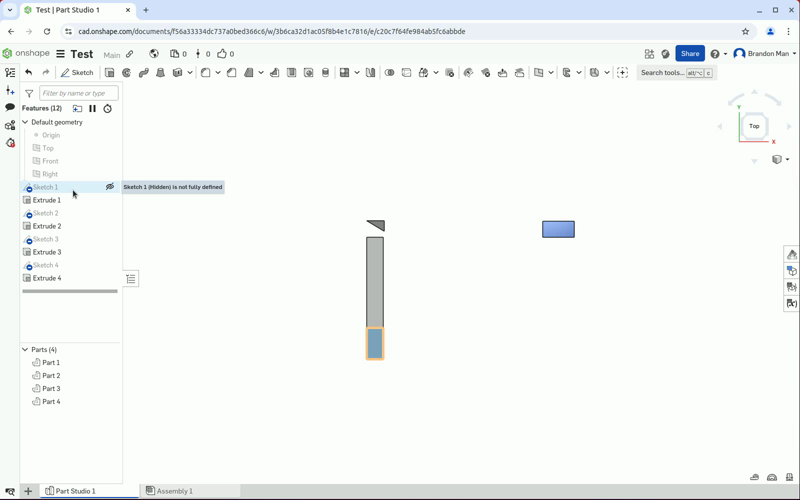
click(73, 189)
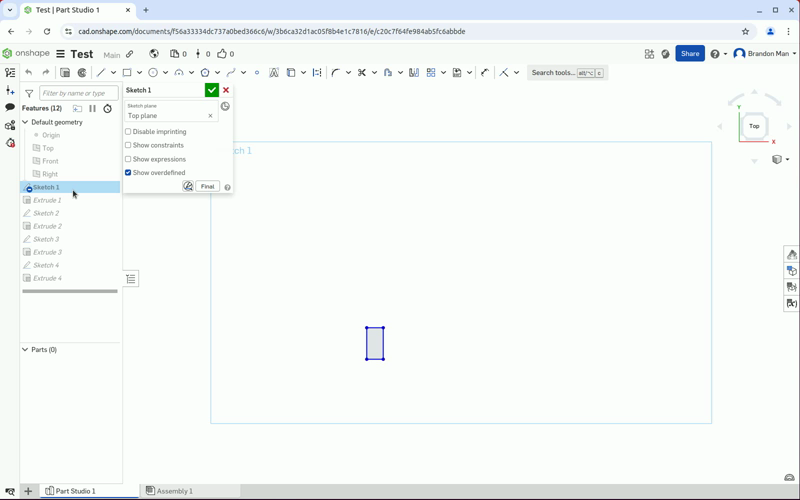
mouse_move(229, 92)
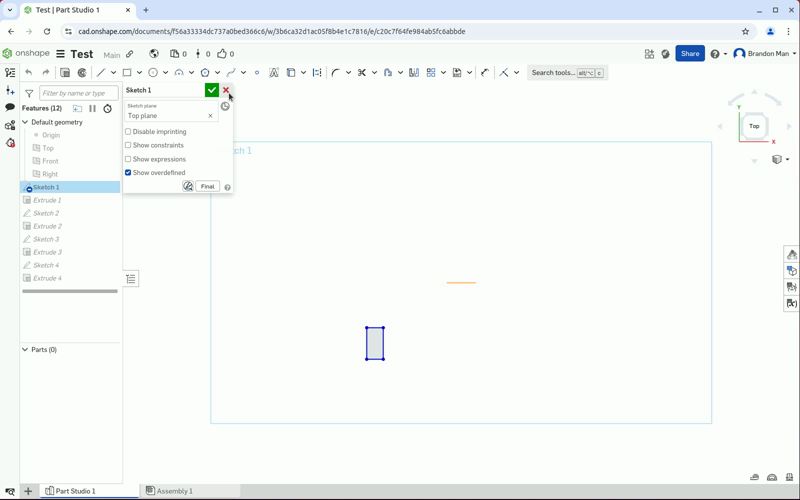
click(229, 92)
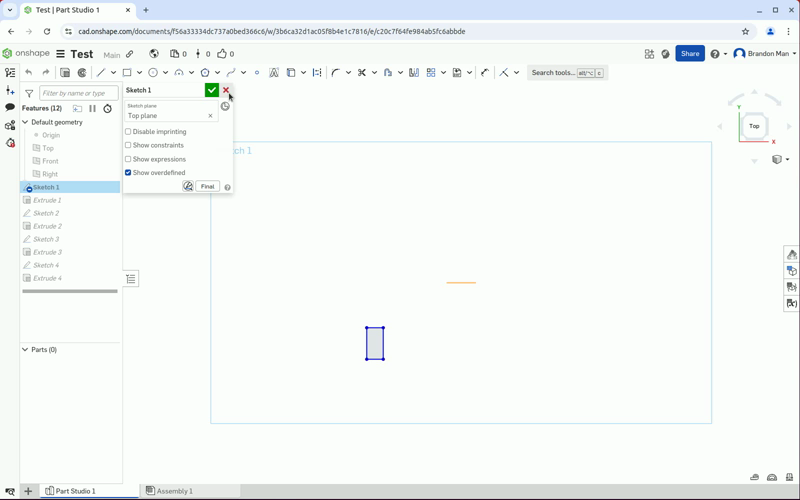
key(shift+s)
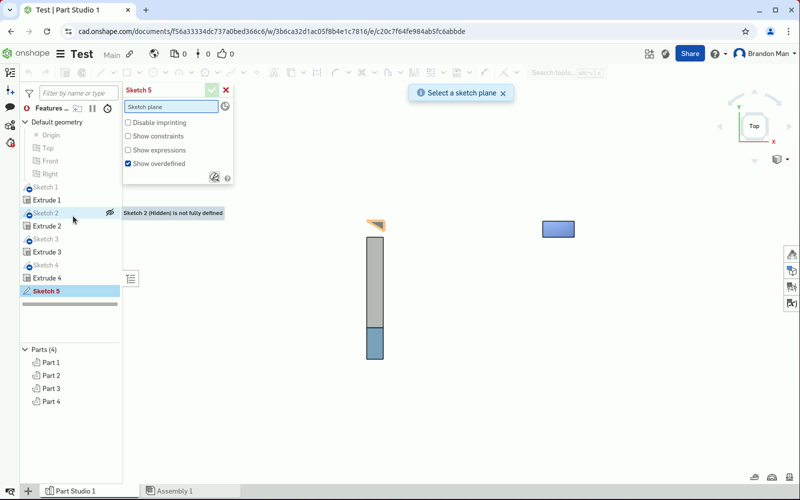
scroll(3)
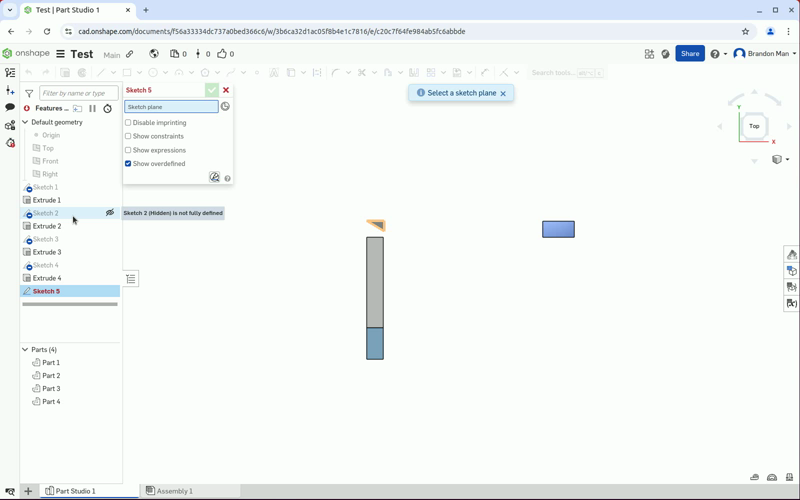
mouse_move(73, 150)
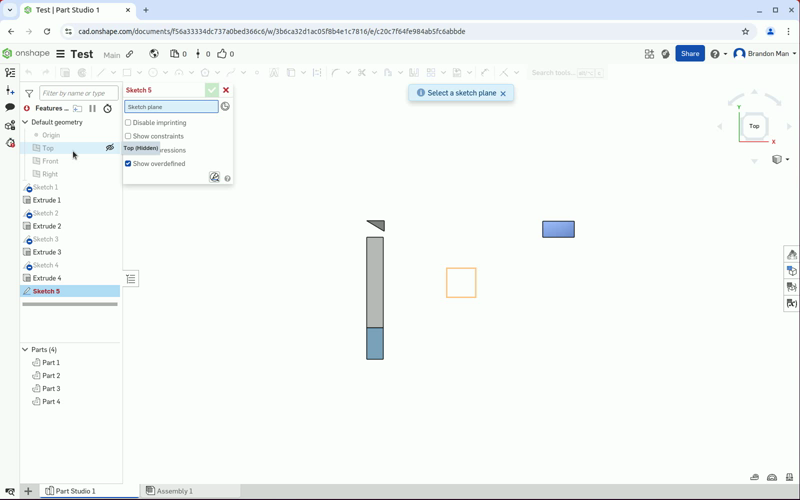
click(73, 150)
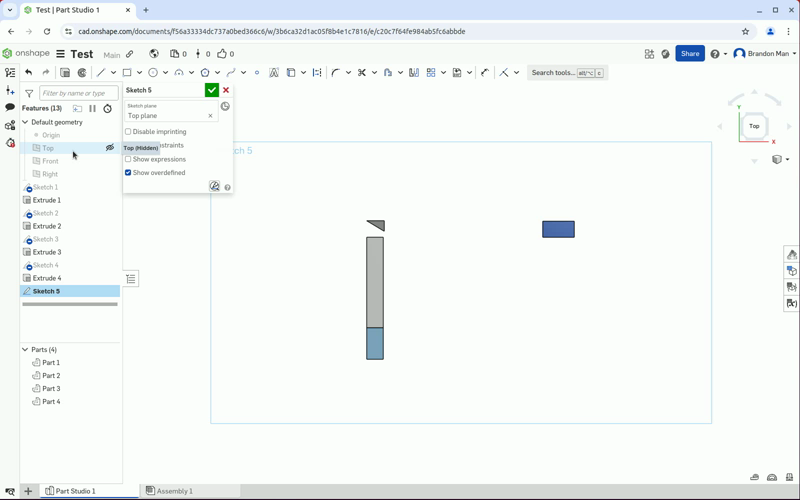
mouse_move(73, 352)
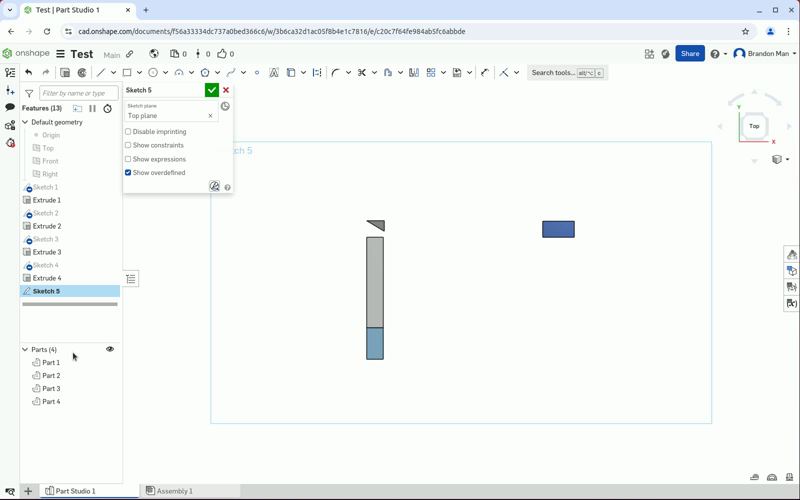
key(y)
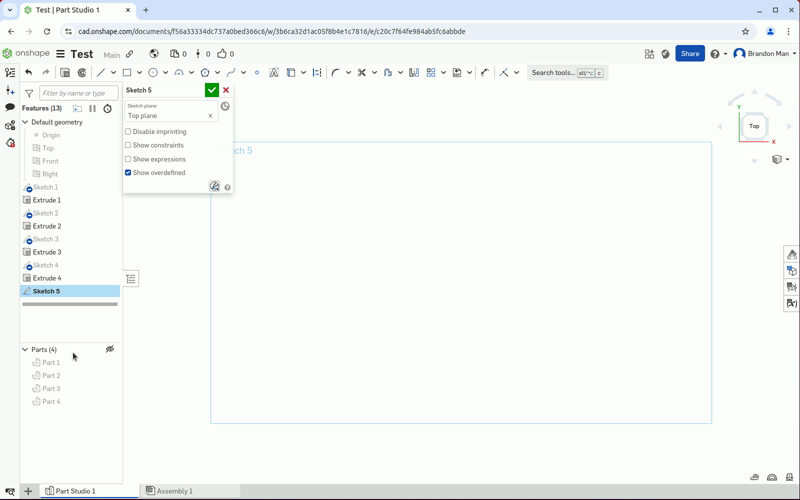
key(l)
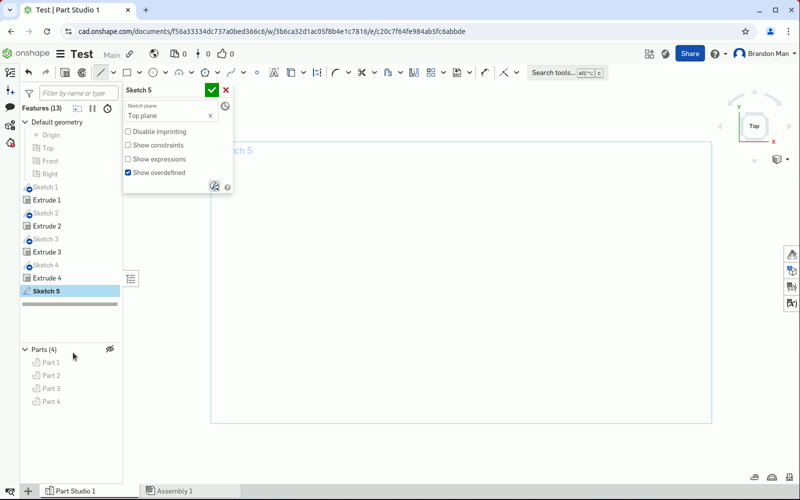
key_down(shift)
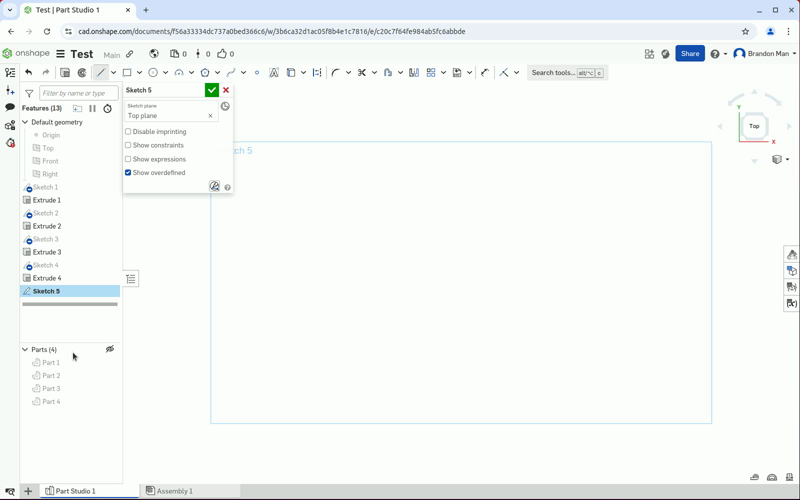
mouse_move(366, 237)
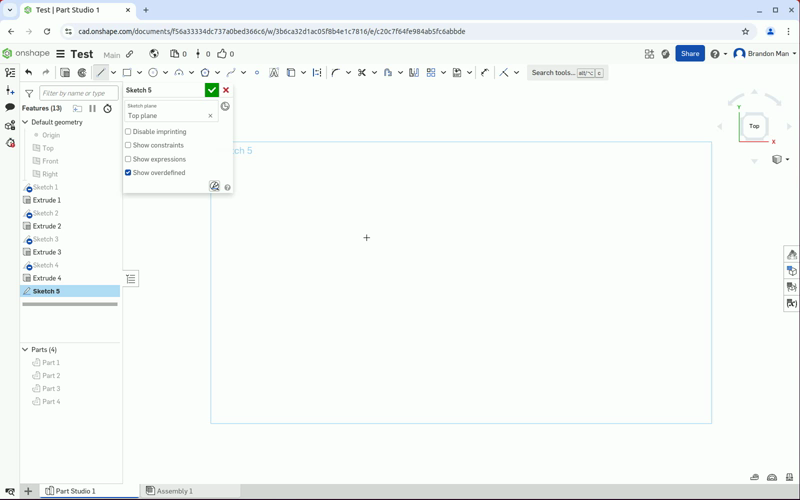
click(366, 237)
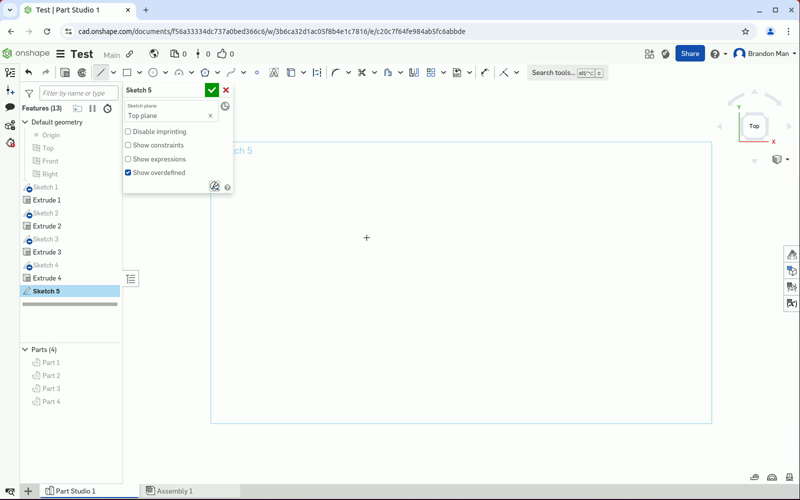
key_up(shift)
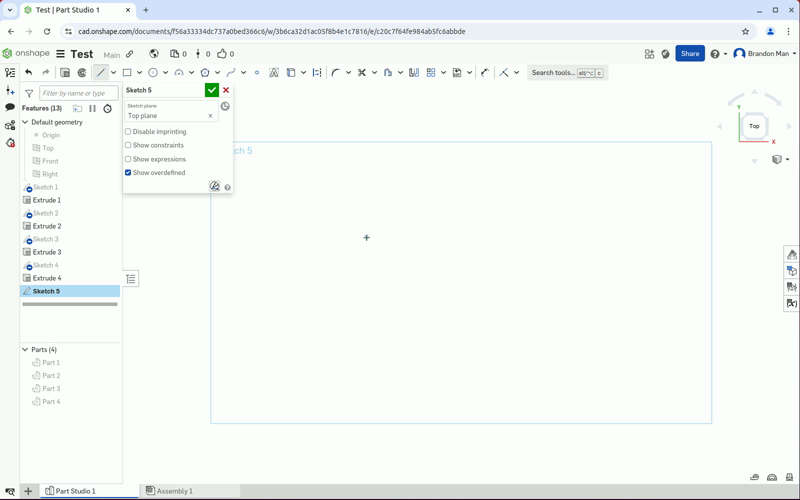
key_down(shift)
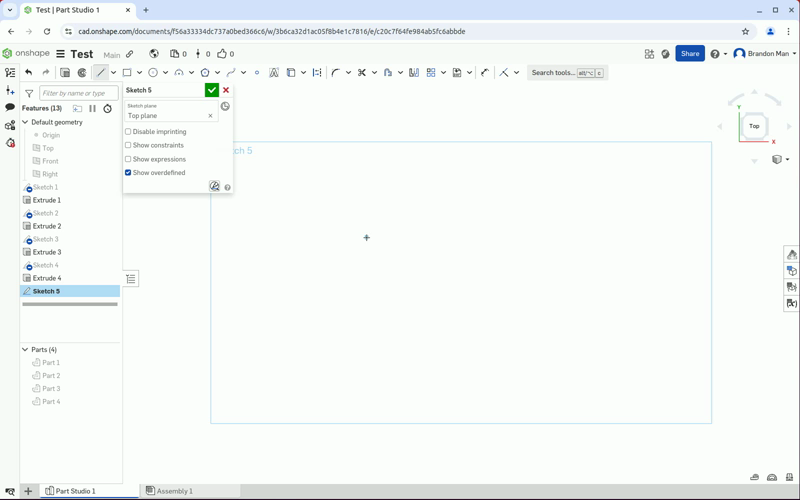
mouse_move(396, 237)
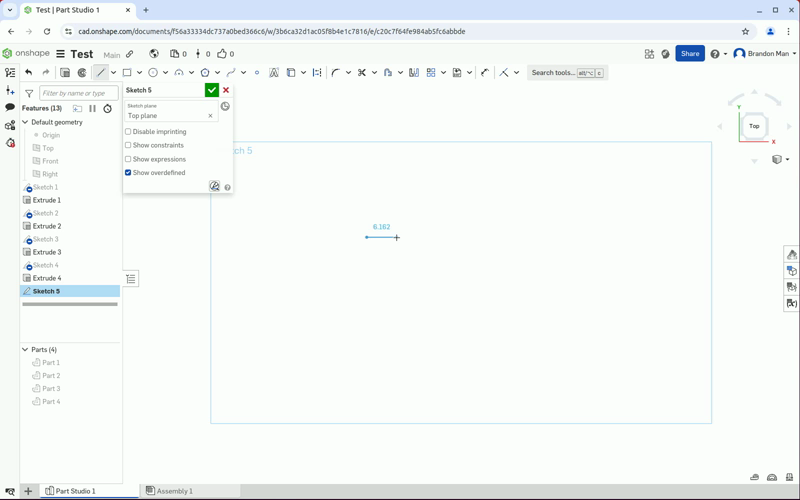
mouse_move(384, 237)
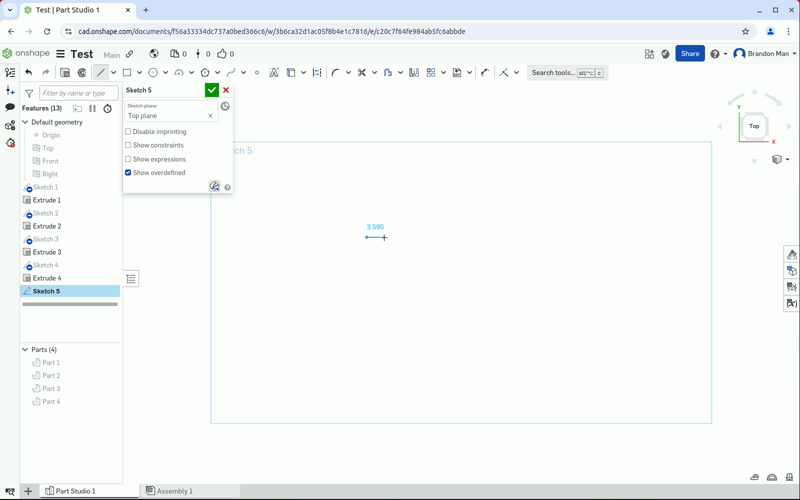
click(384, 237)
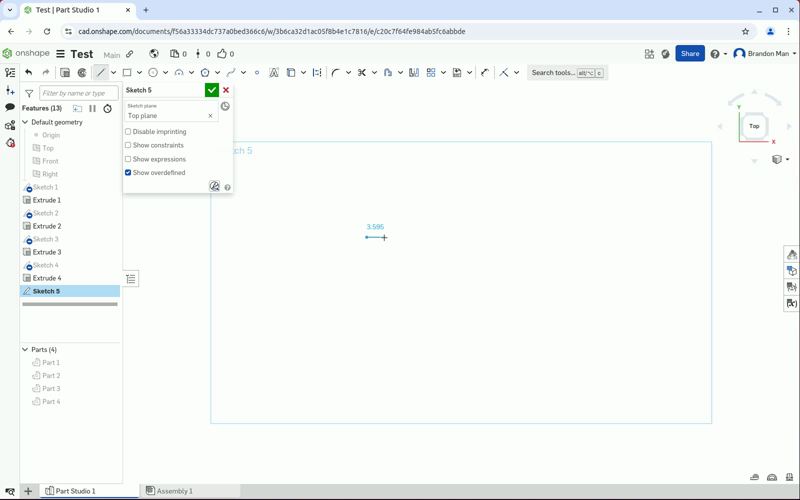
key_up(shift)
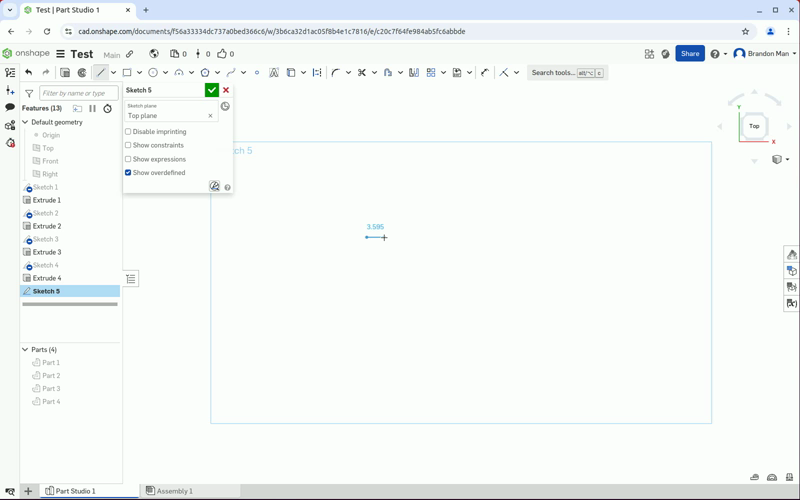
key_down(shift)
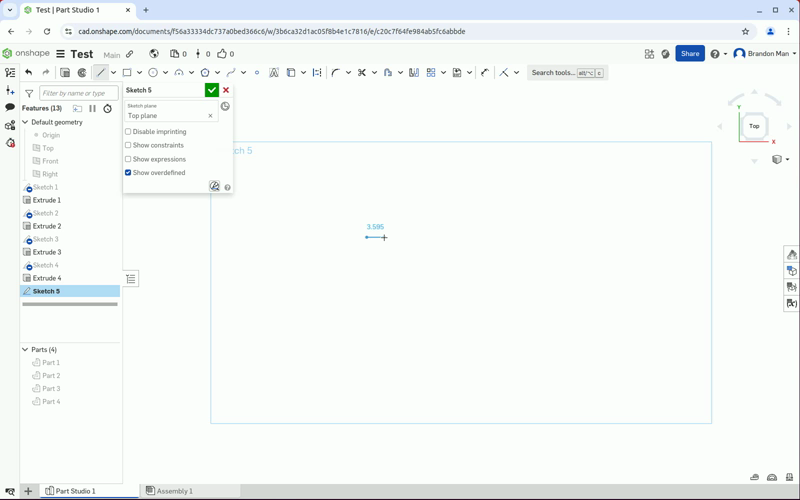
mouse_move(414, 237)
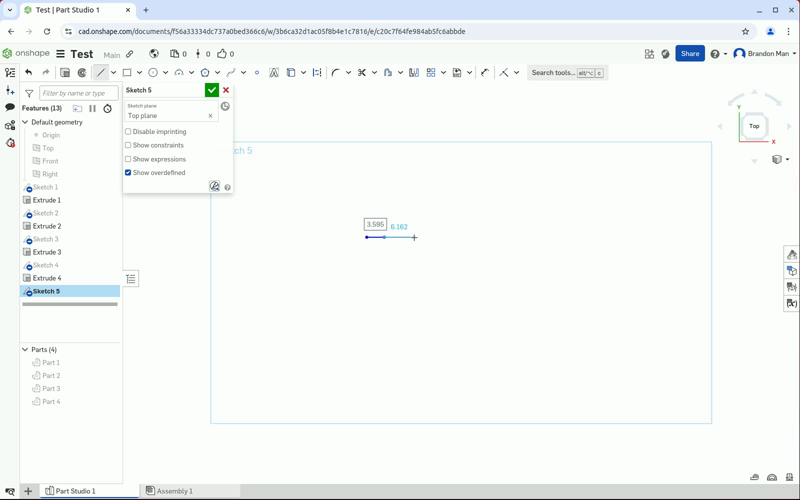
mouse_move(384, 230)
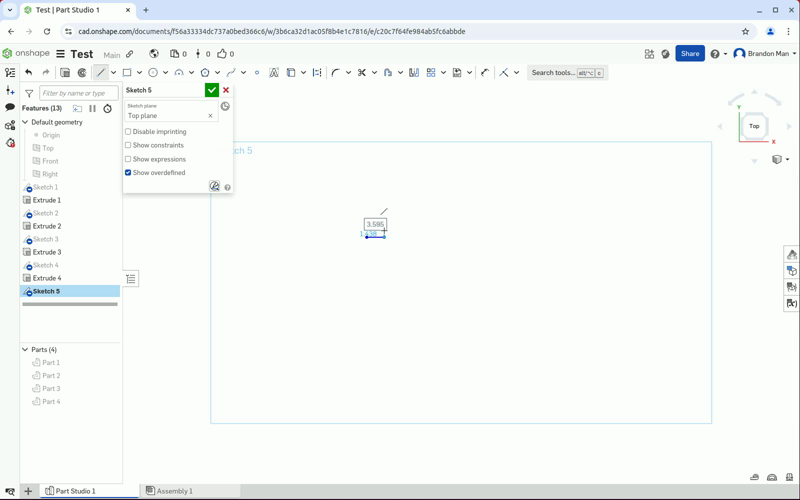
scroll(6)
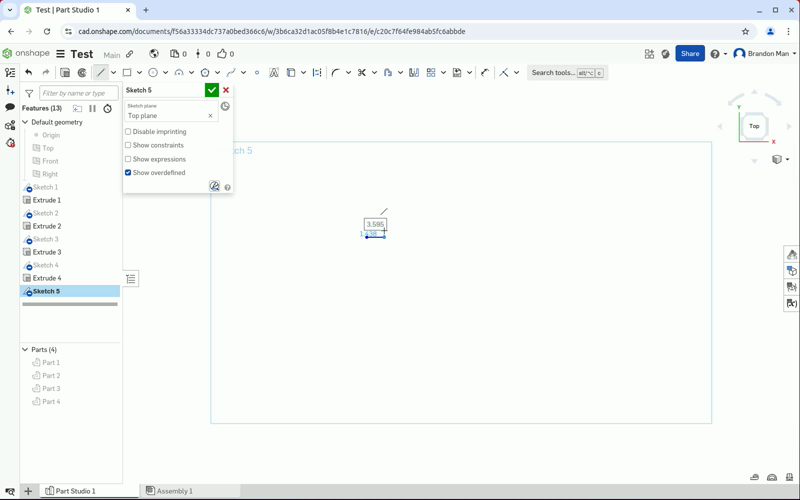
scroll(6)
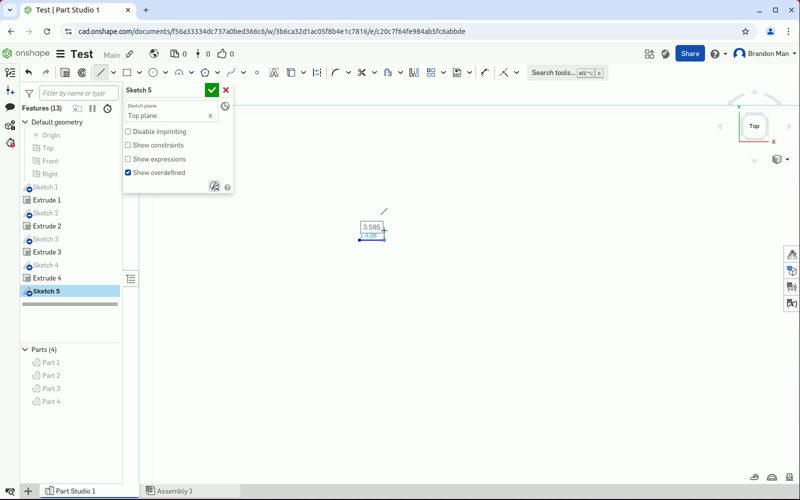
scroll(6)
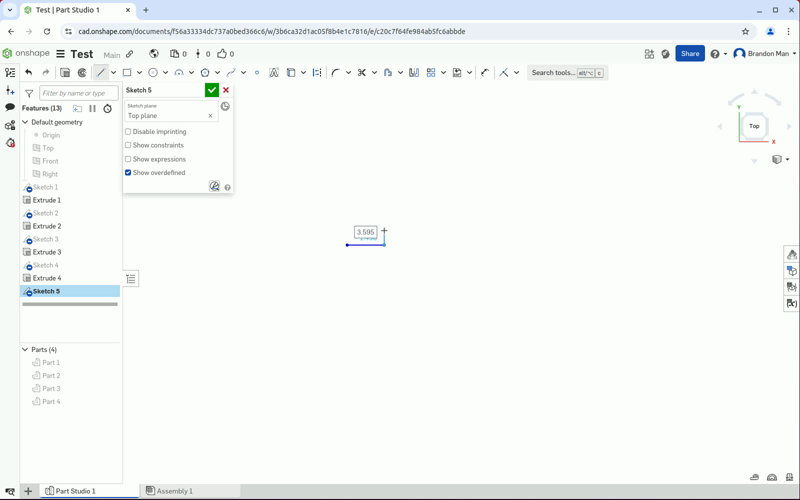
scroll(6)
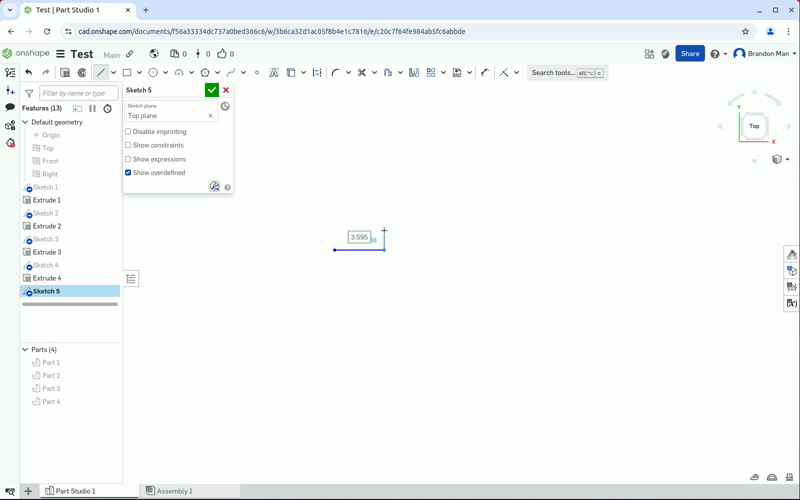
scroll(6)
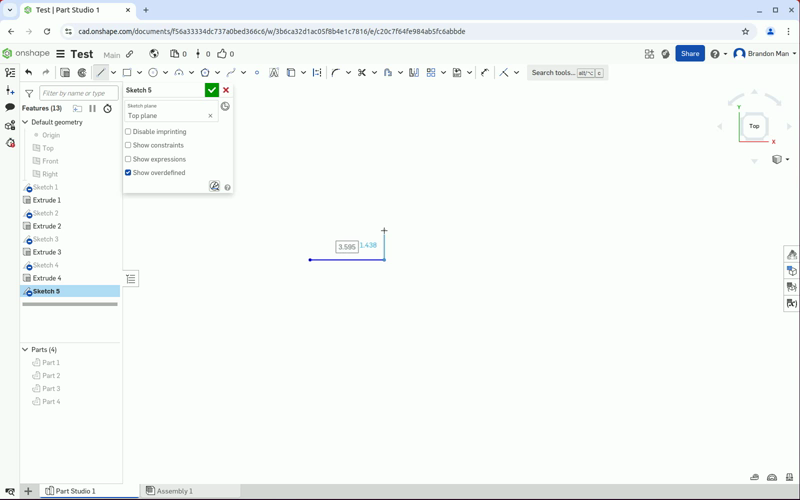
scroll(6)
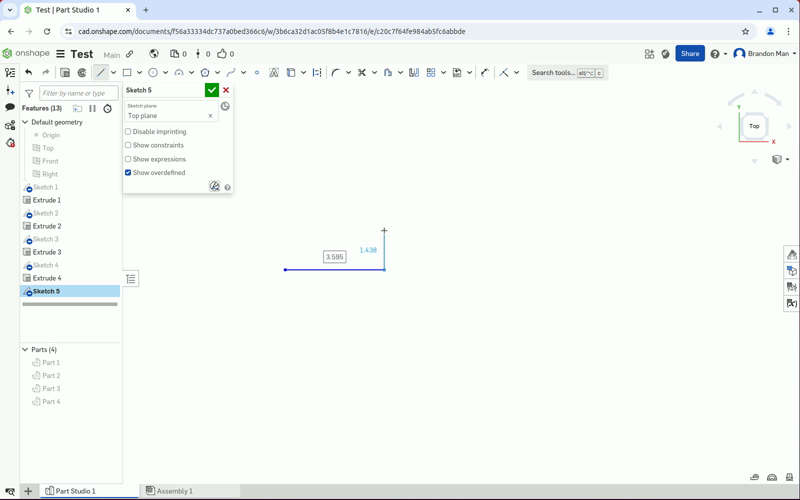
scroll(6)
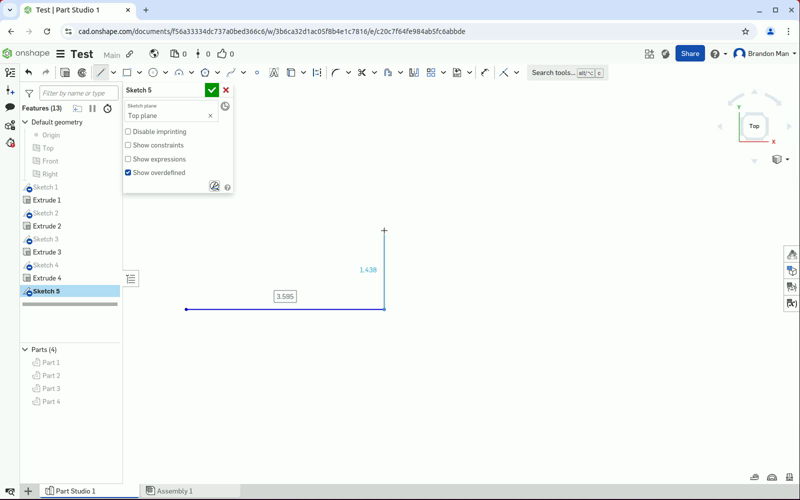
click(384, 230)
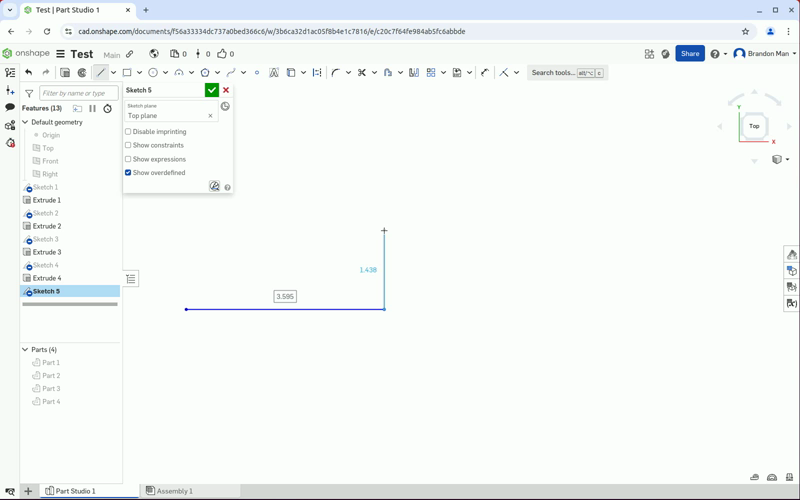
scroll(-6)
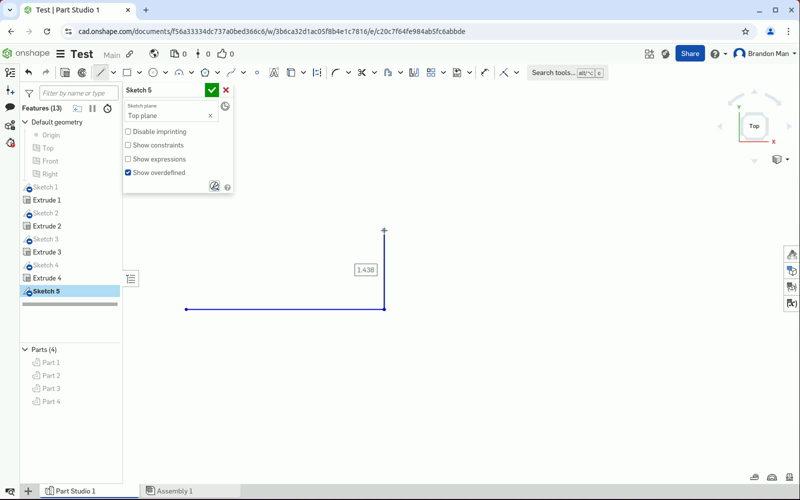
scroll(-6)
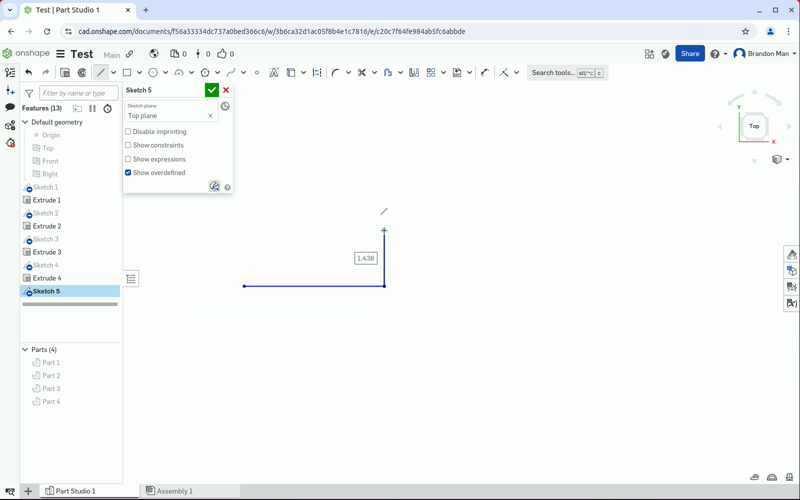
scroll(-6)
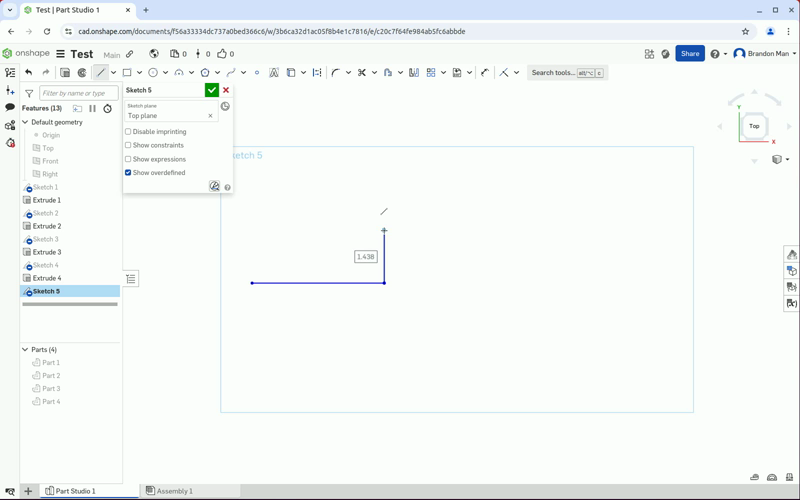
scroll(-6)
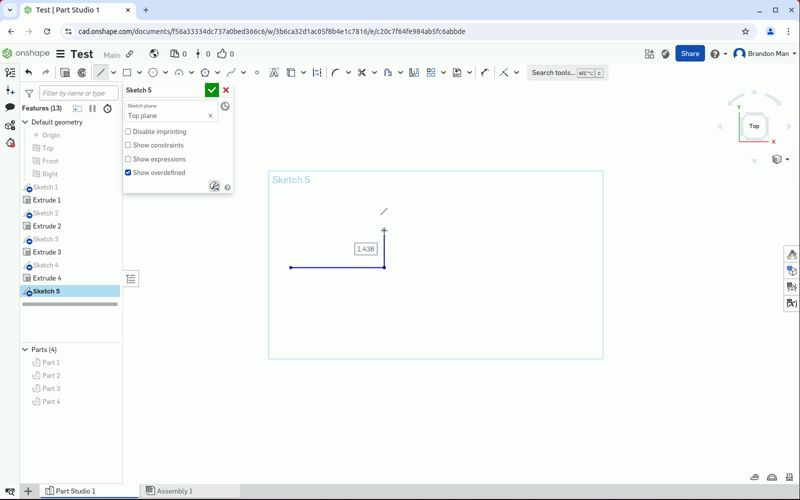
scroll(-6)
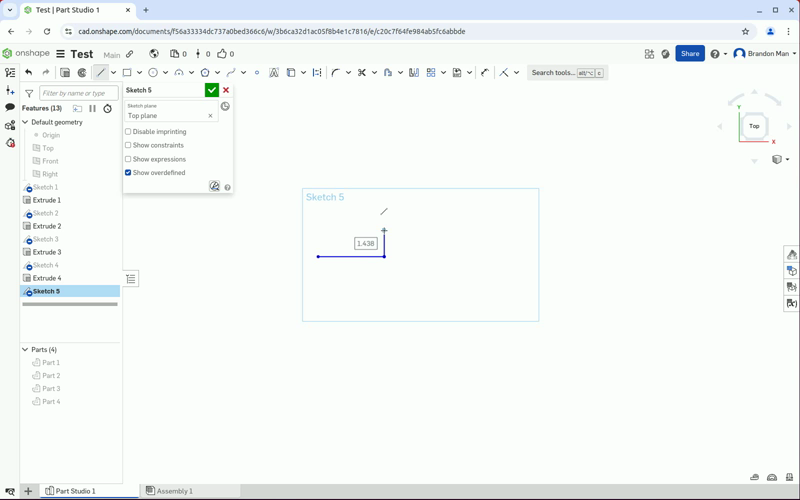
scroll(-6)
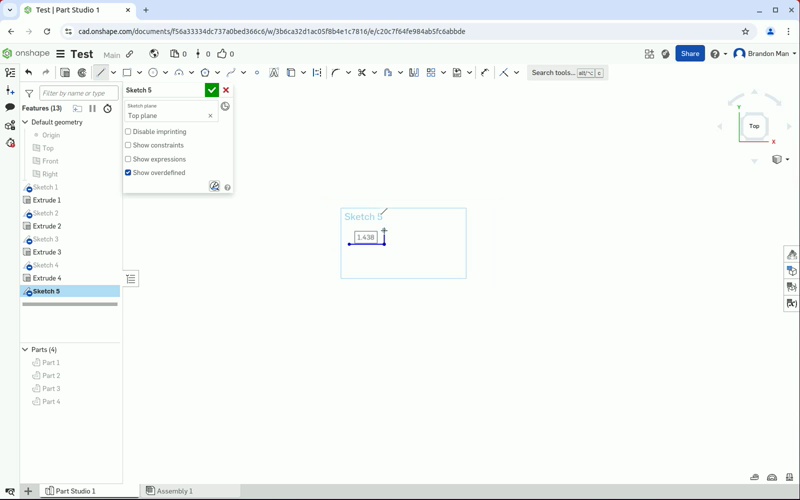
scroll(-6)
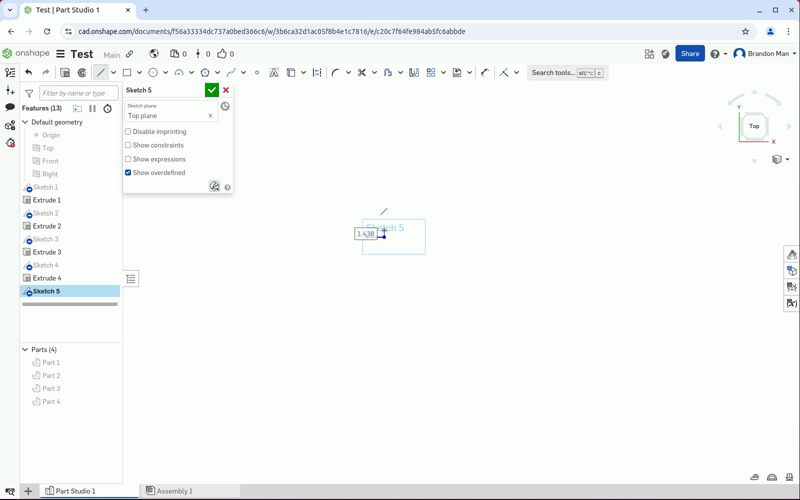
key_up(shift)
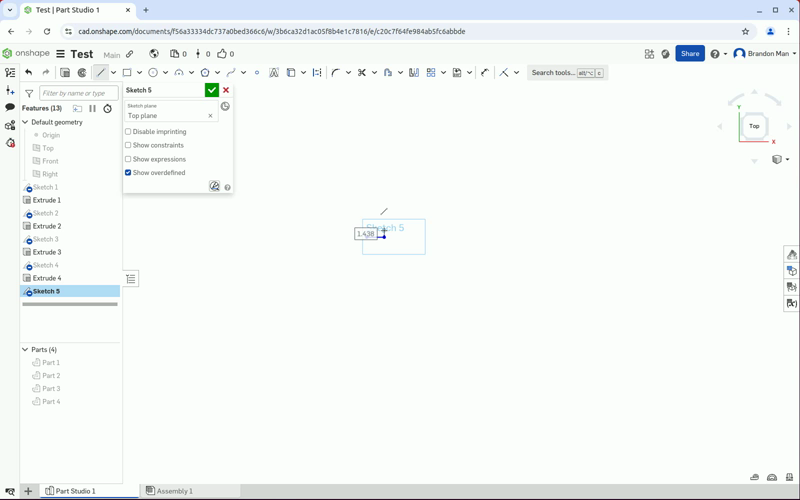
key_down(shift)
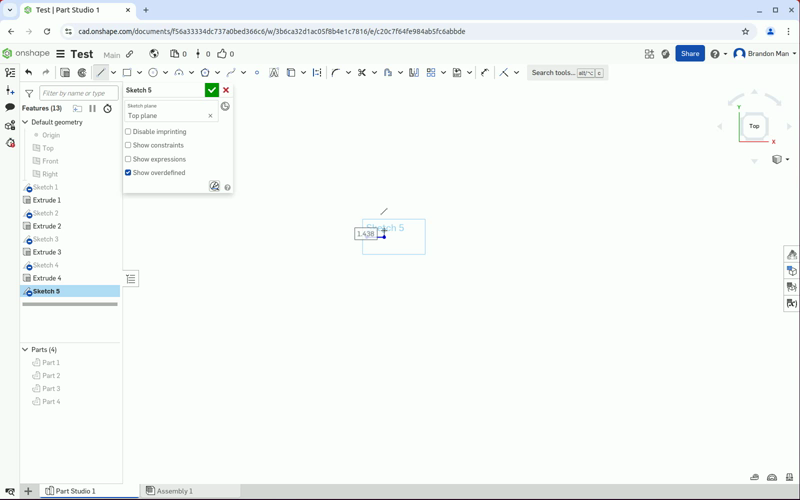
mouse_move(414, 230)
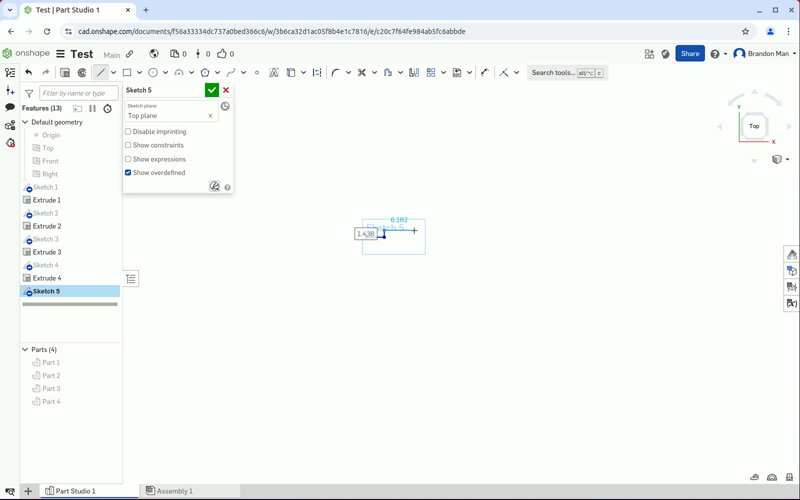
mouse_move(366, 219)
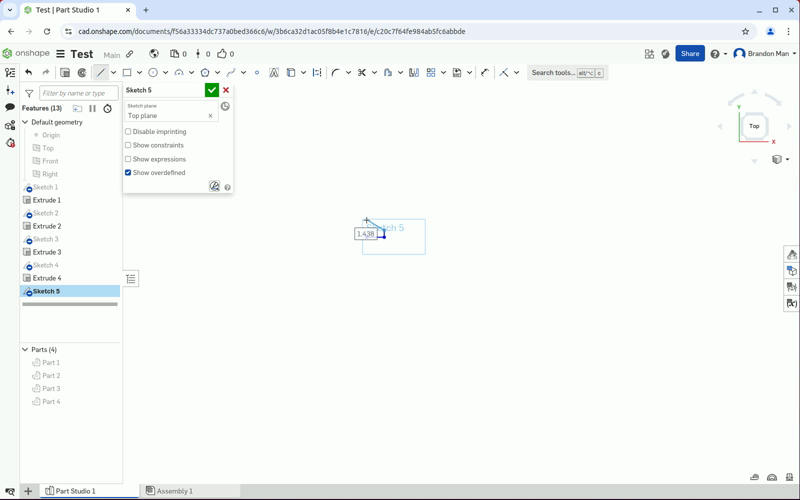
click(366, 219)
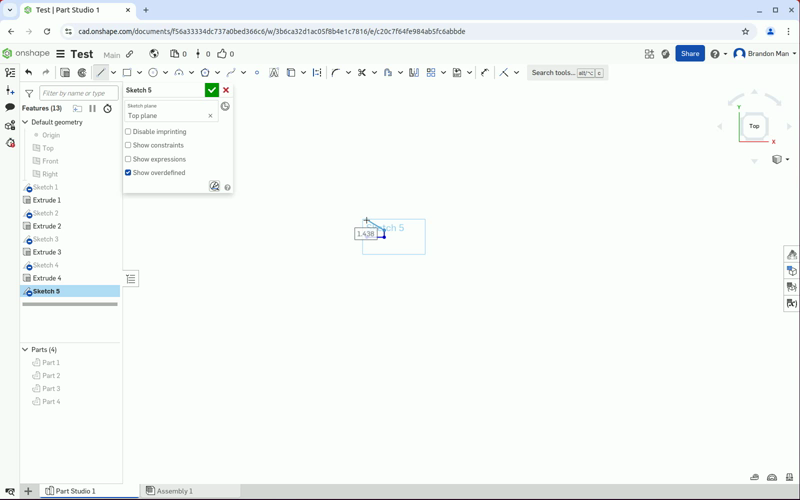
key_up(shift)
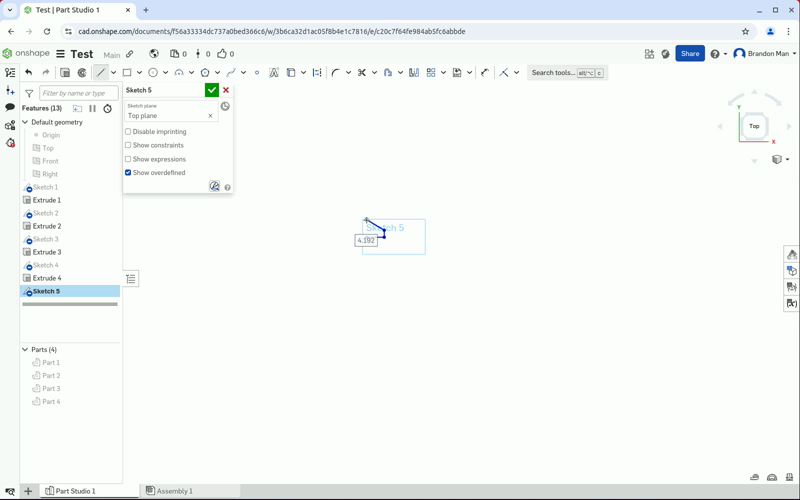
mouse_move(396, 219)
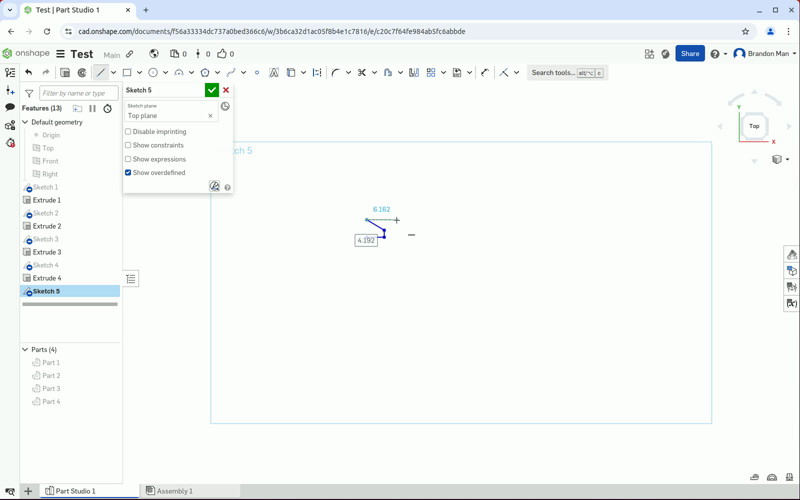
key_down(shift)
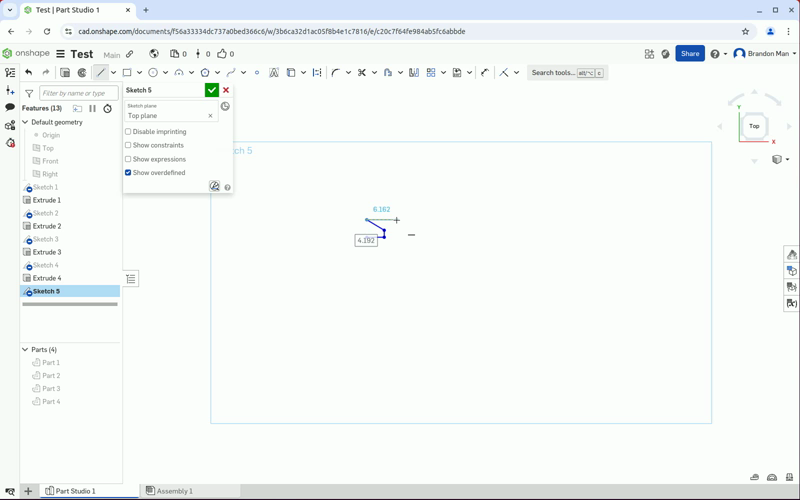
mouse_move(366, 237)
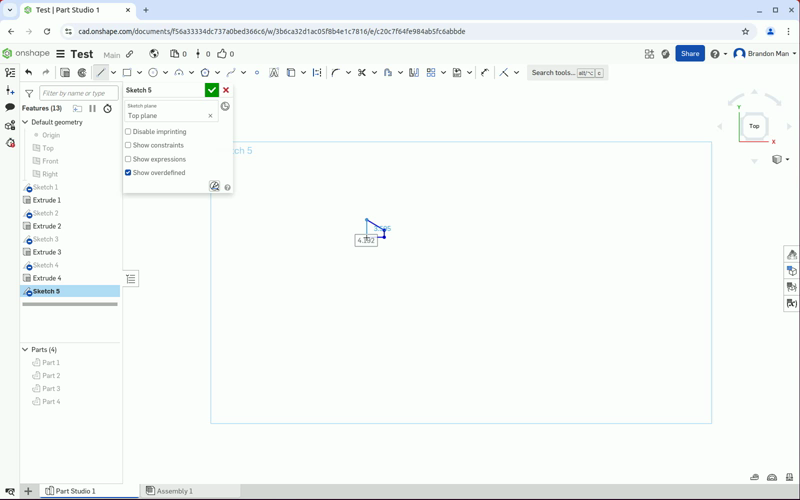
key_up(shift)
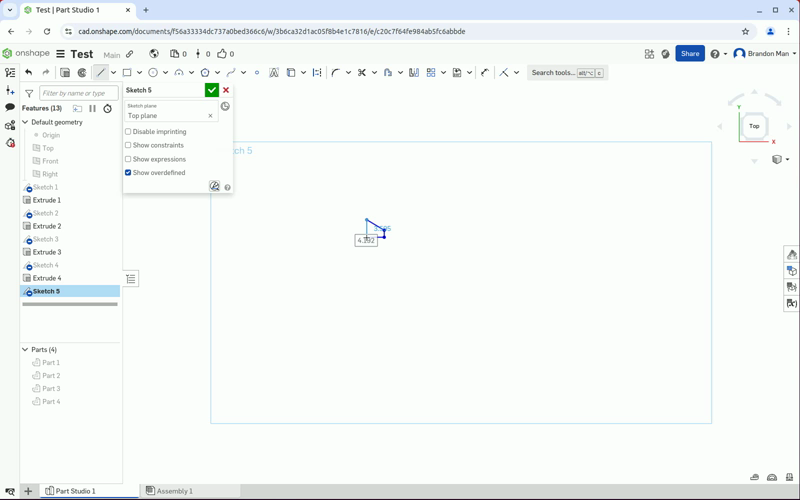
click(366, 237)
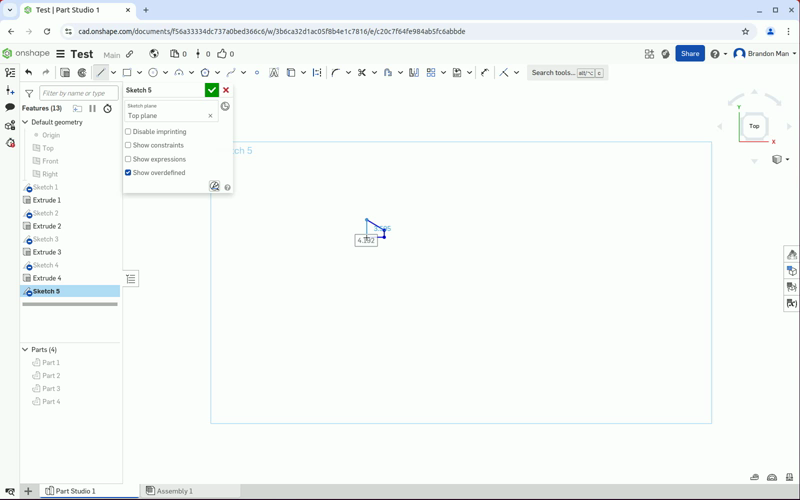
key(esc)
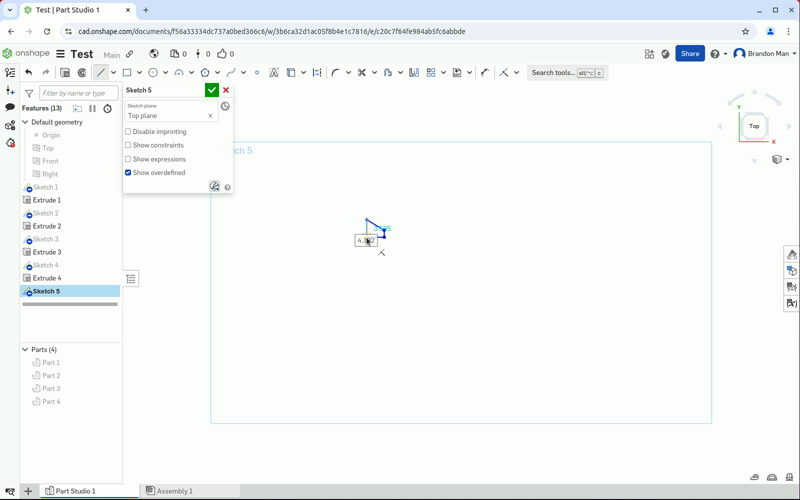
mouse_move(371, 229)
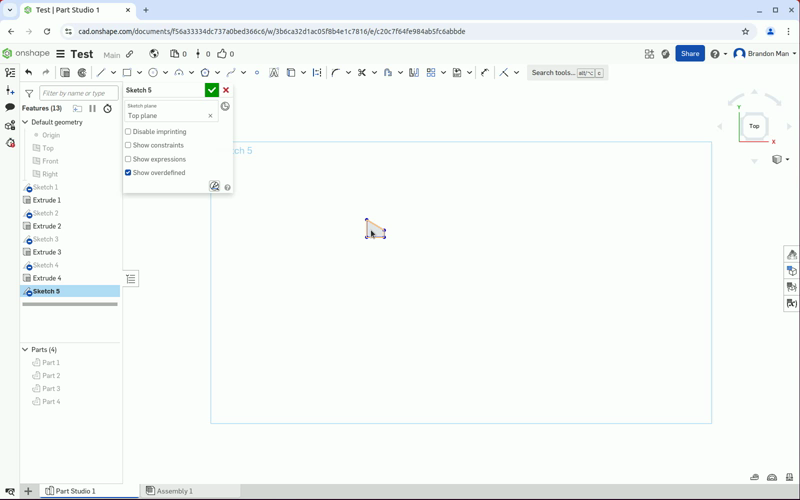
scroll(6)
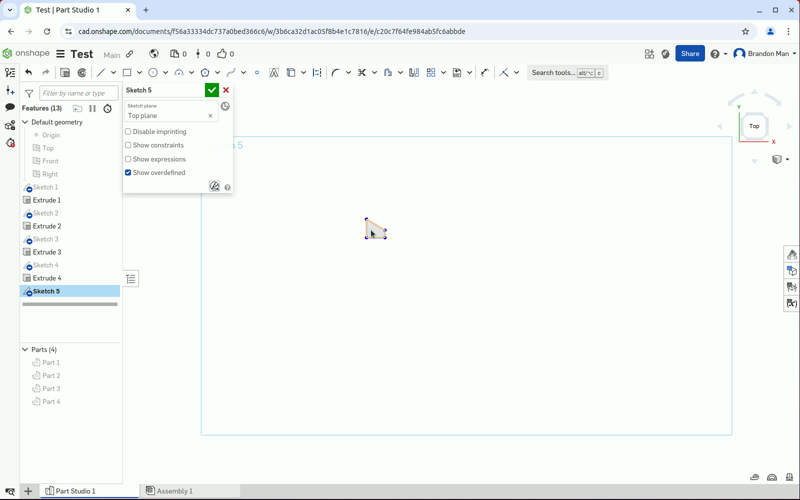
scroll(6)
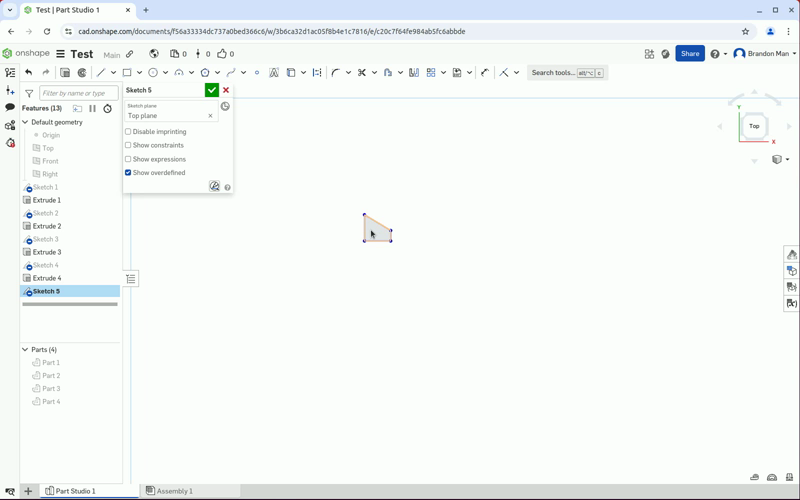
scroll(6)
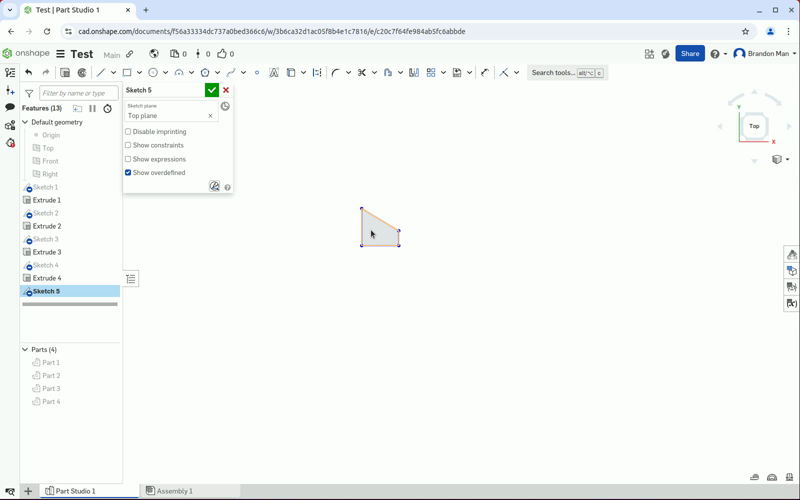
scroll(6)
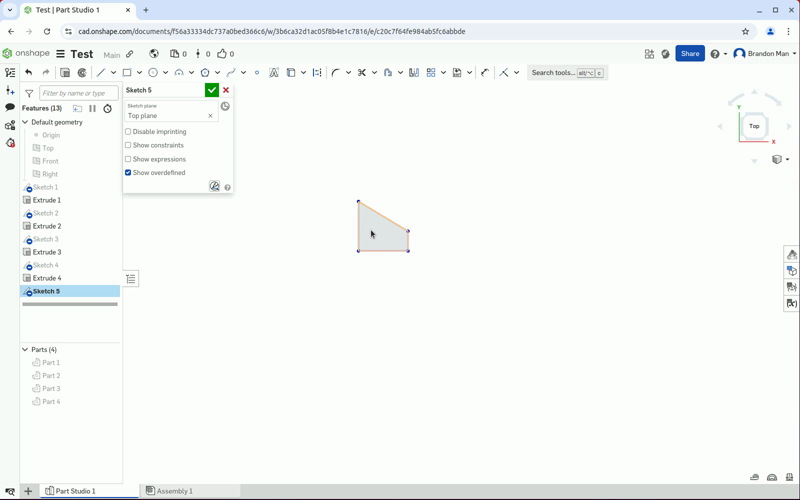
scroll(6)
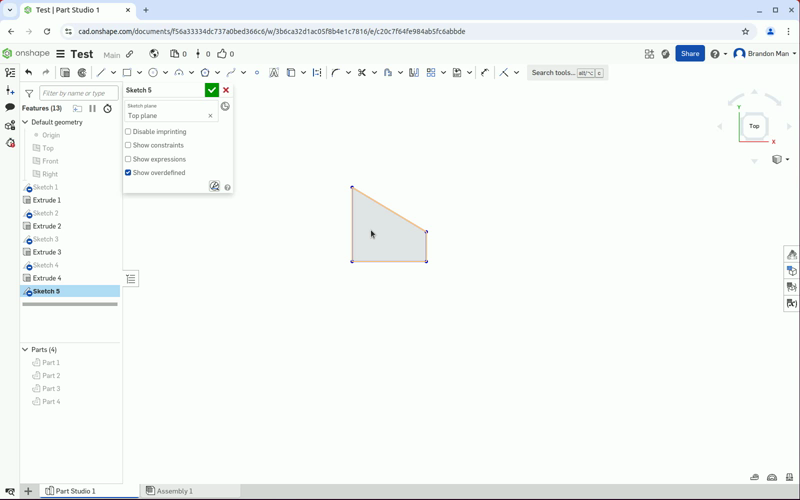
scroll(6)
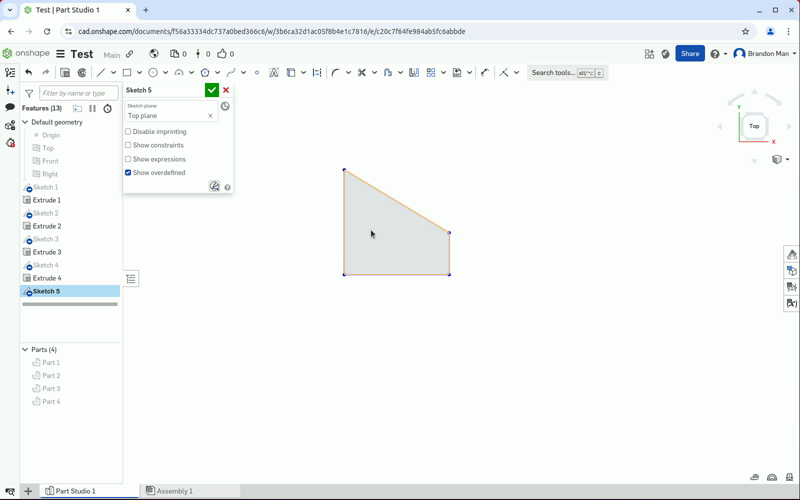
scroll(6)
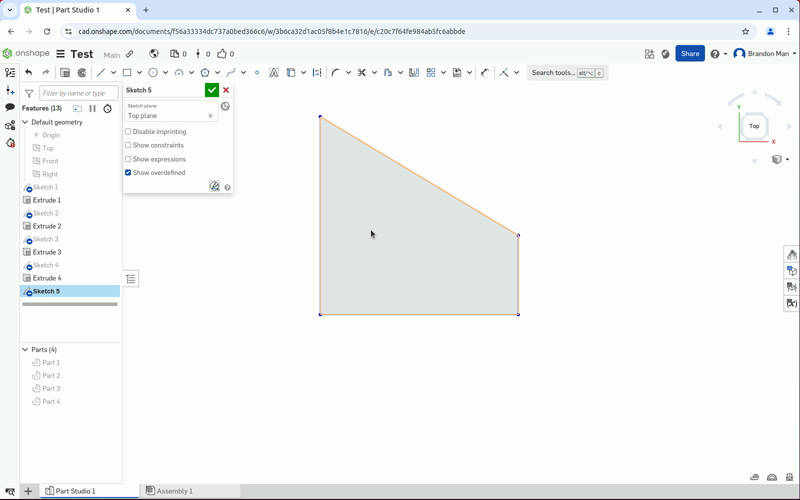
click(371, 229)
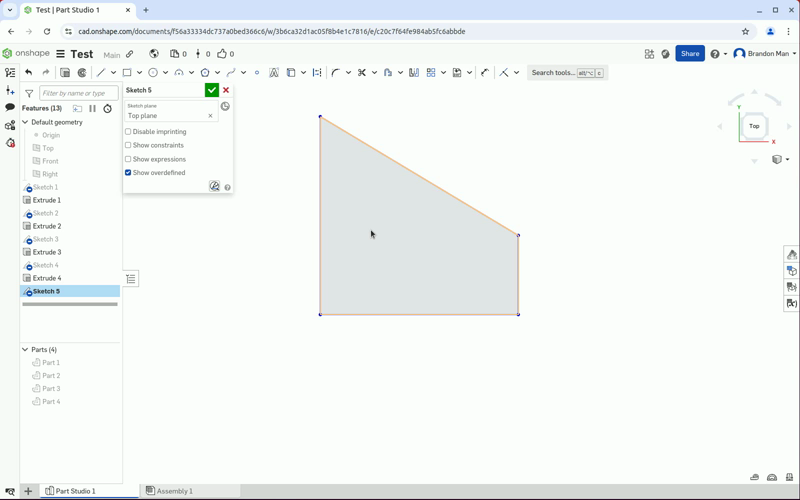
scroll(-6)
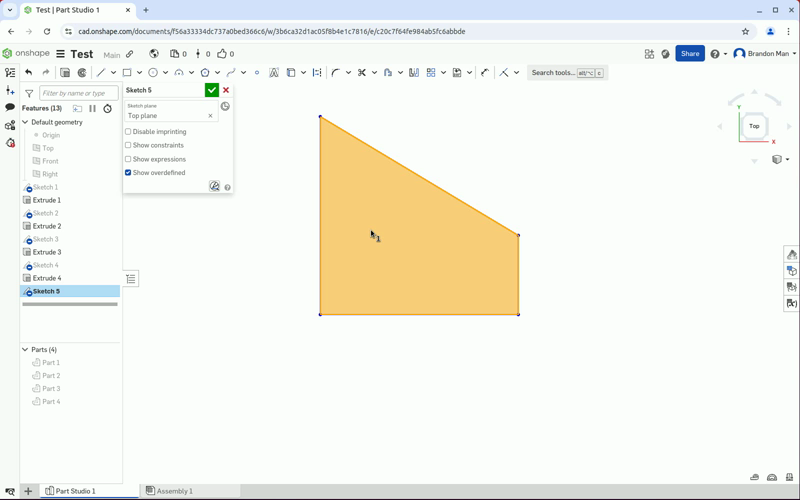
scroll(-6)
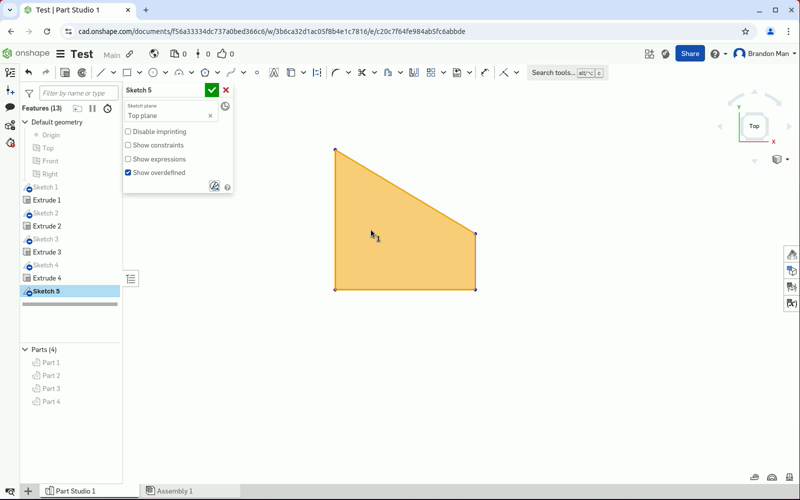
scroll(-6)
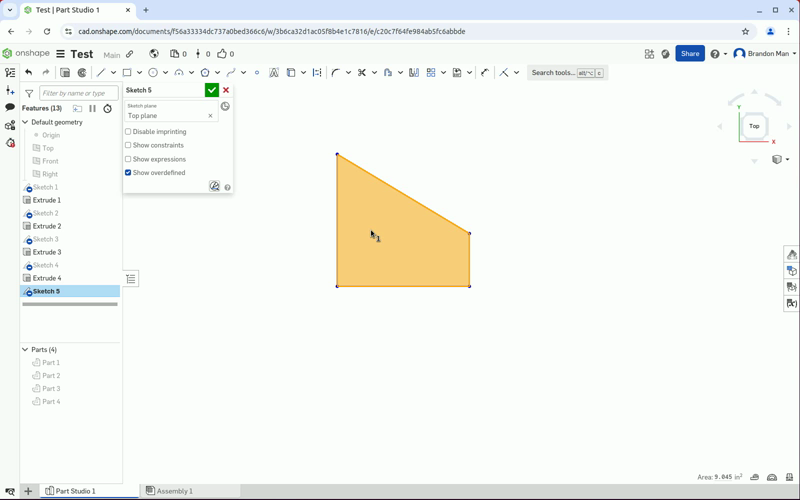
scroll(-6)
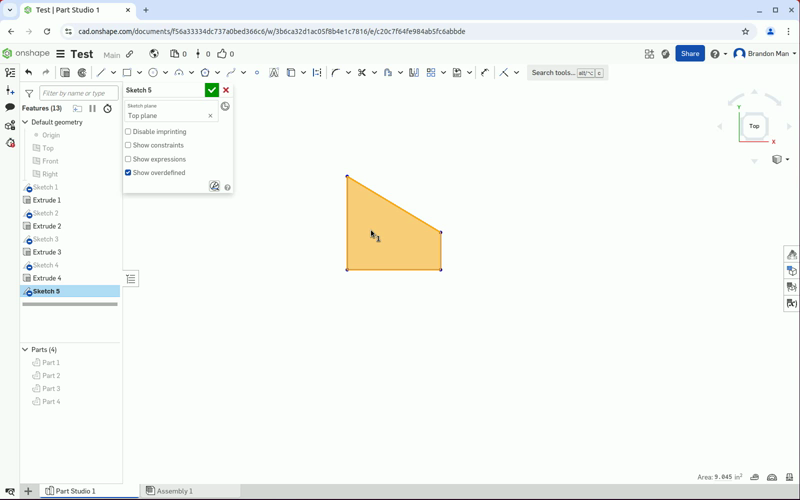
scroll(-6)
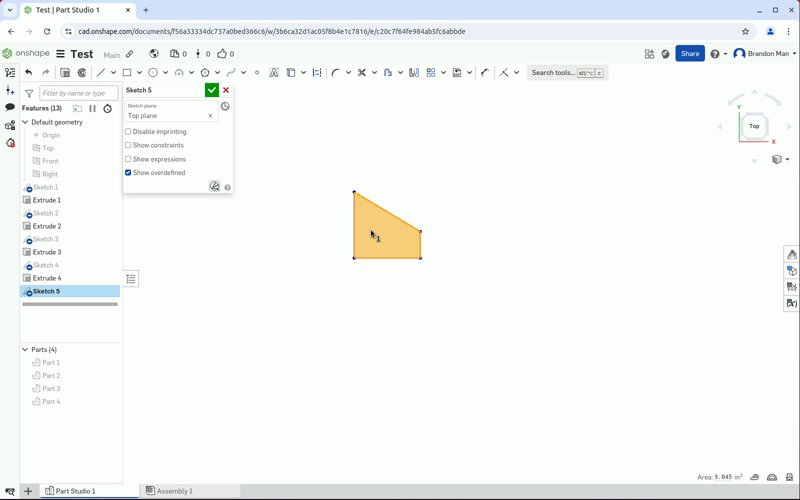
scroll(-6)
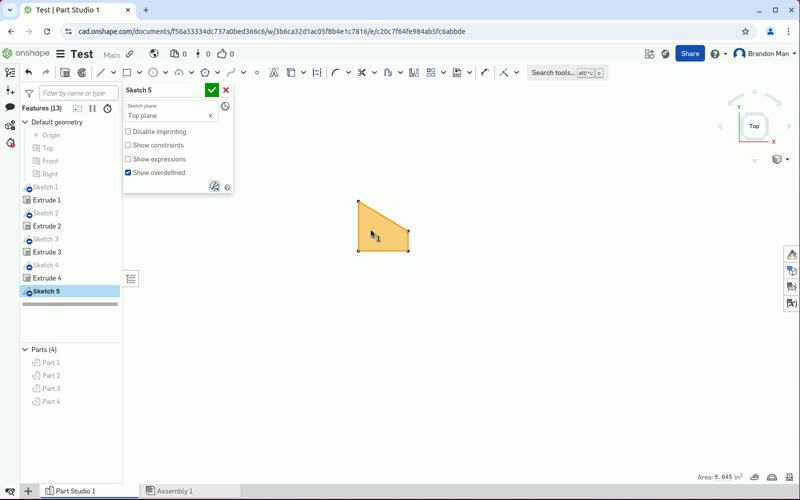
scroll(-6)
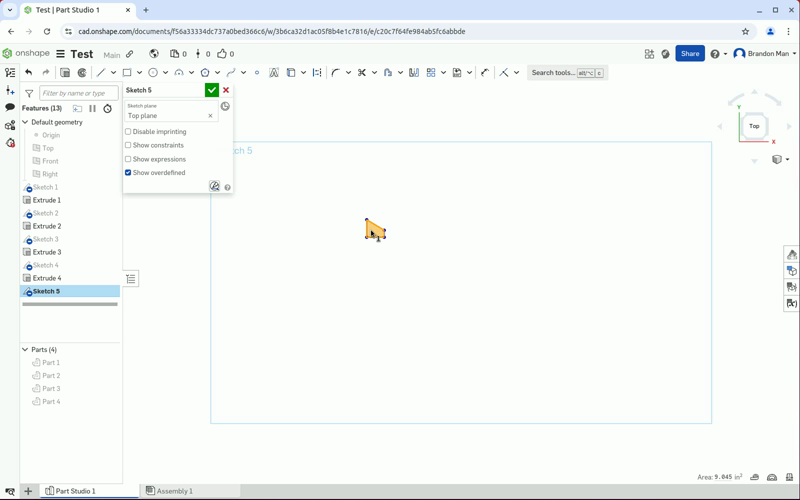
mouse_move(73, 352)
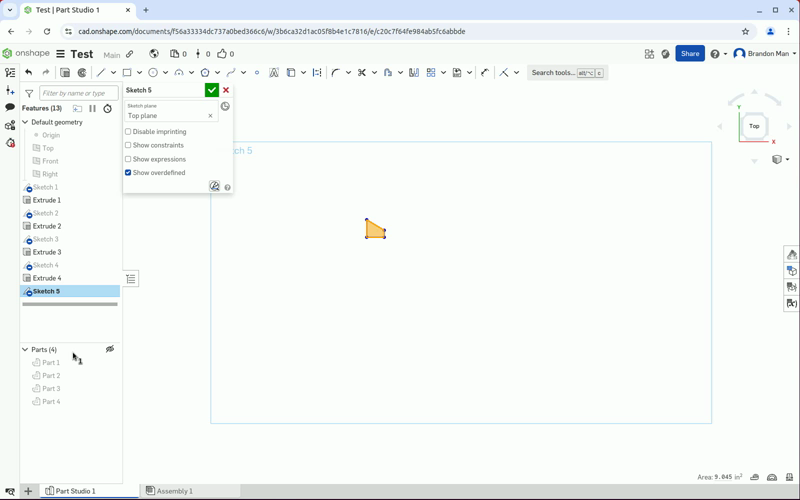
key(shift+y)
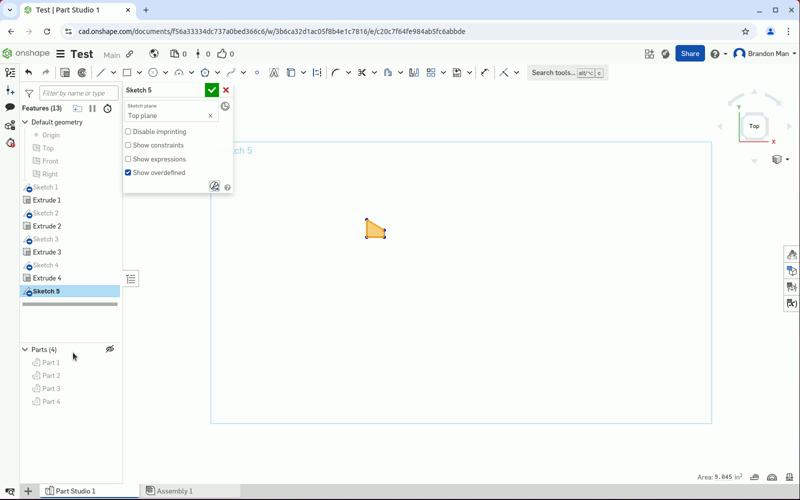
key(shift+e)
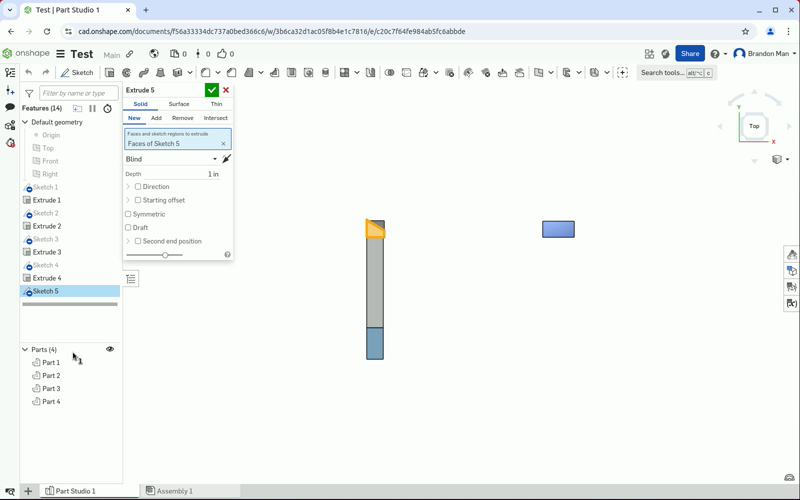
mouse_move(143, 106)
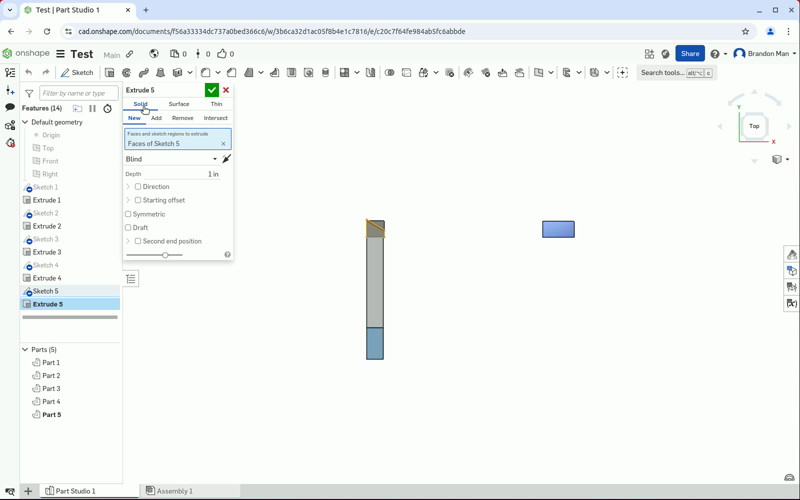
click(143, 106)
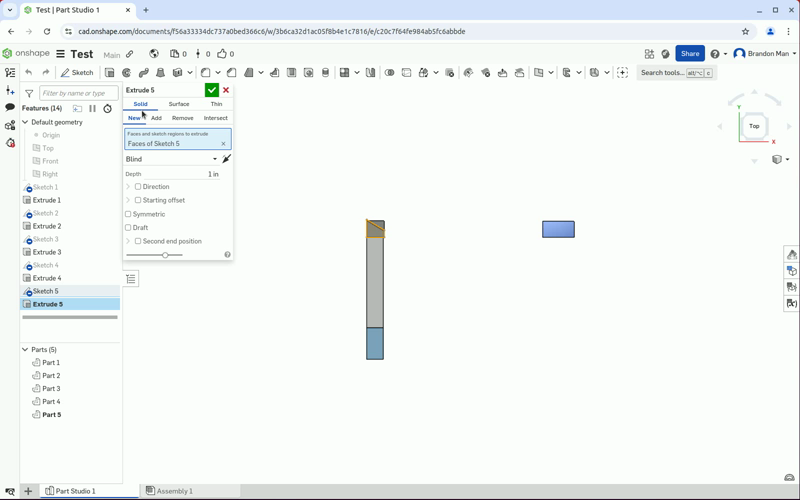
mouse_move(137, 120)
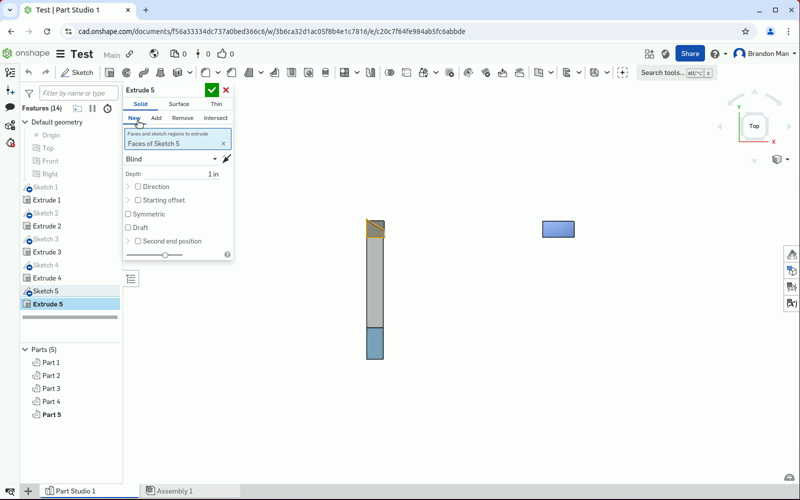
click(137, 120)
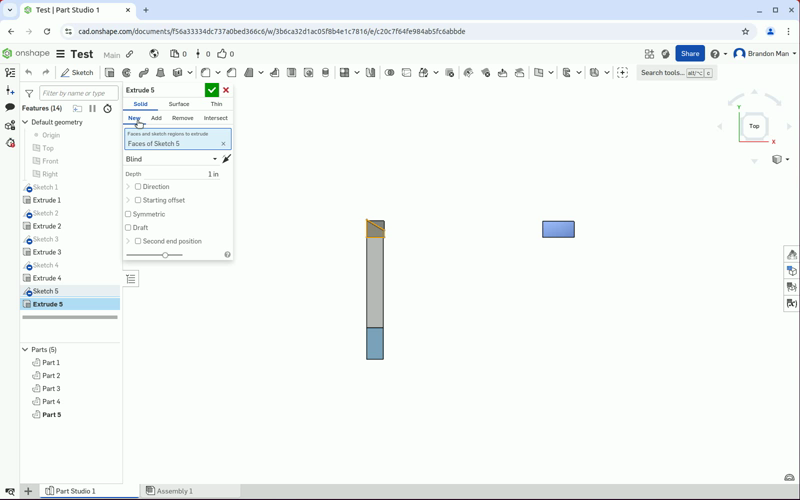
key(tab, 4)
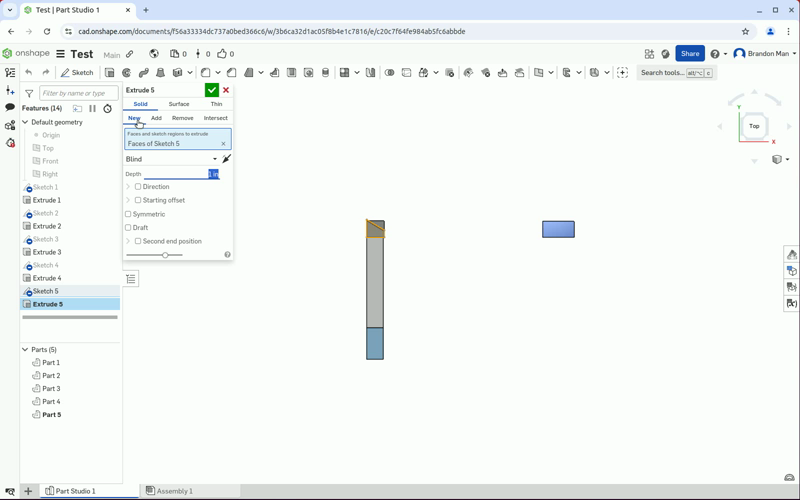
text(13.239)
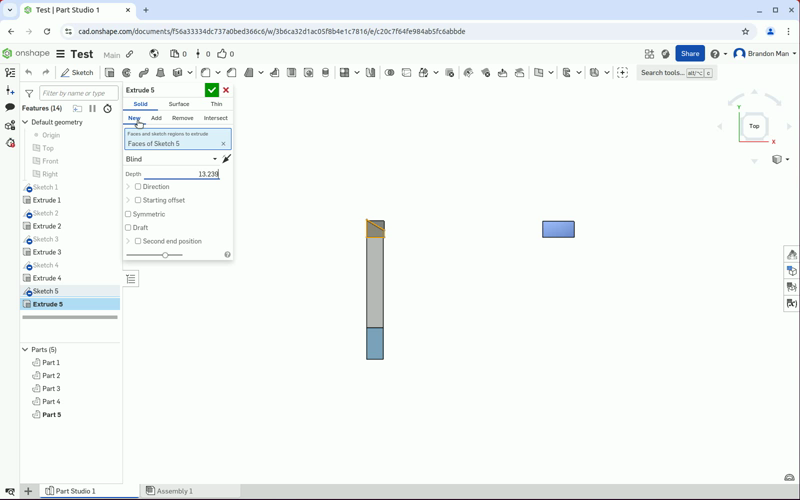
key(enter)
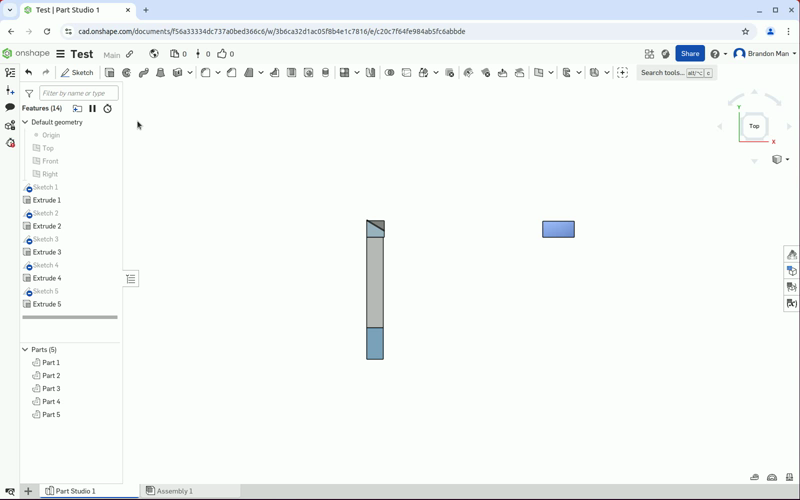
key(shift+h)
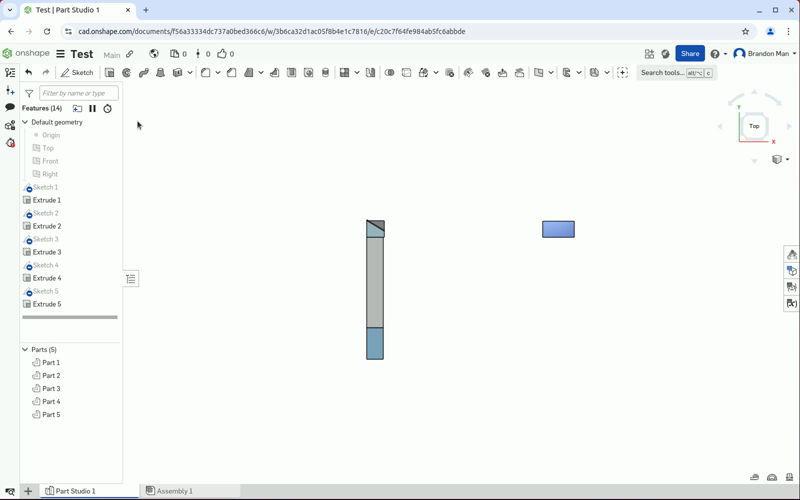
key(shift+h)
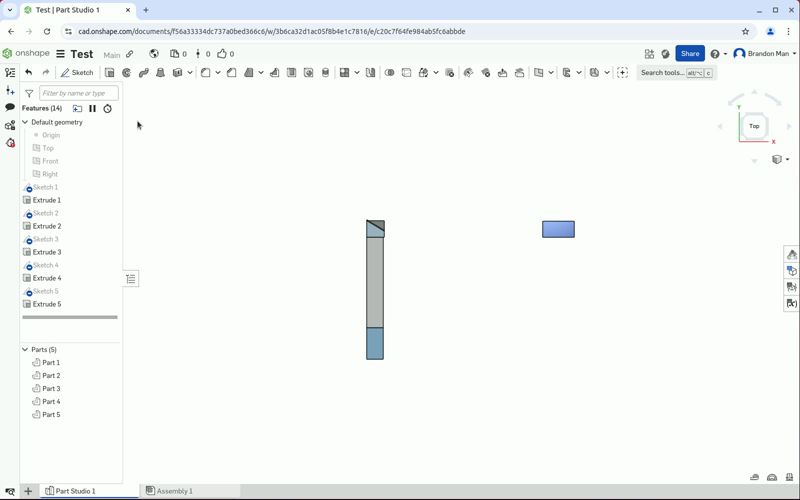
mouse_move(73, 189)
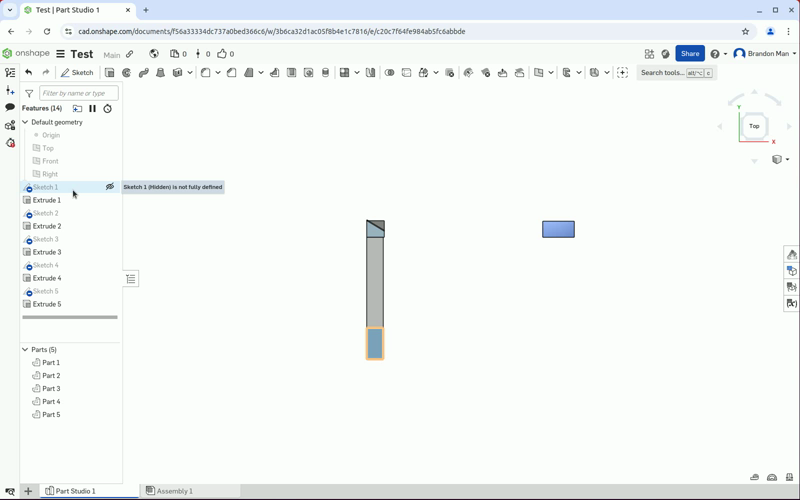
click(73, 189)
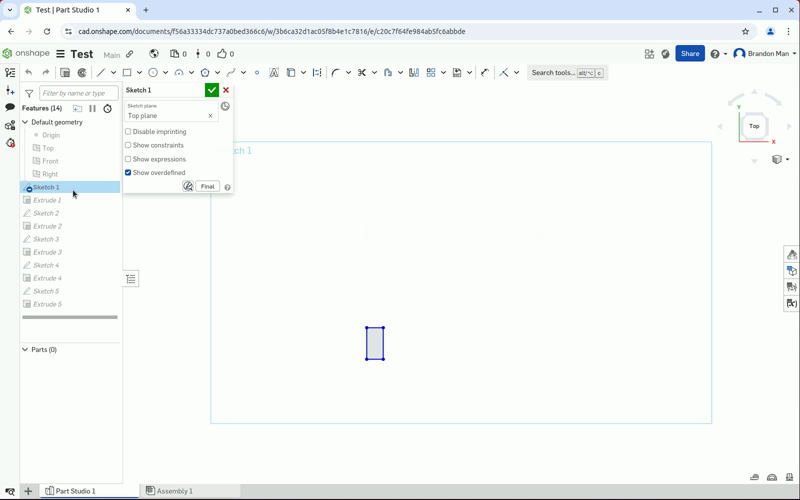
mouse_move(229, 92)
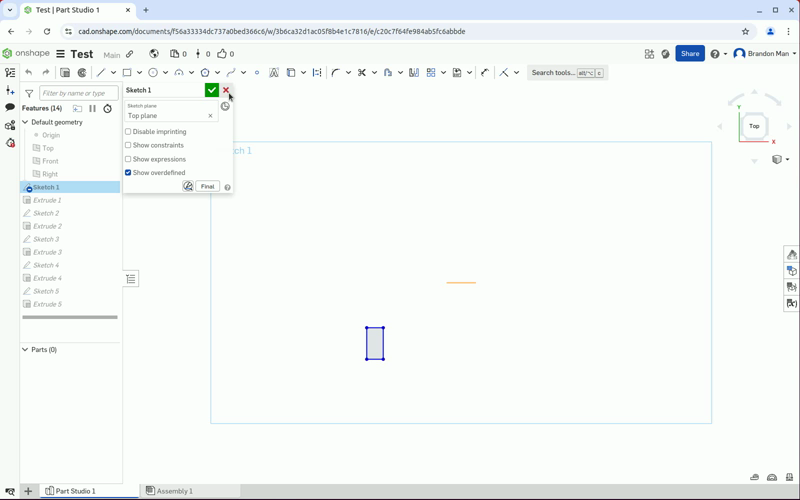
click(229, 92)
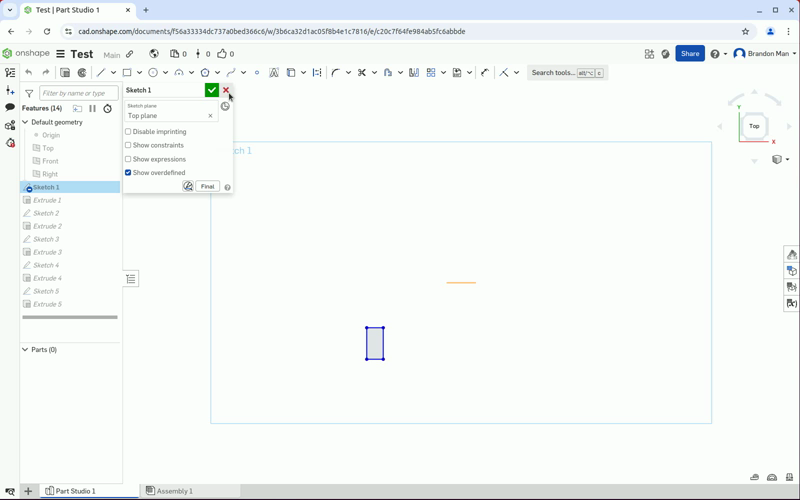
key(shift+s)
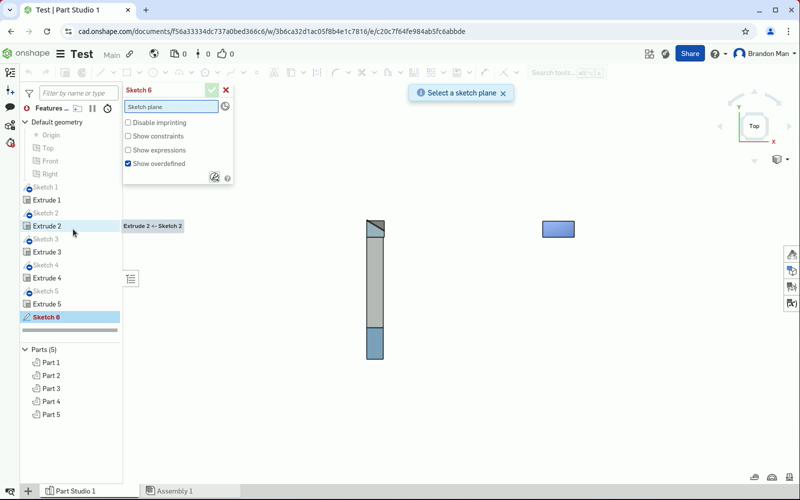
scroll(3)
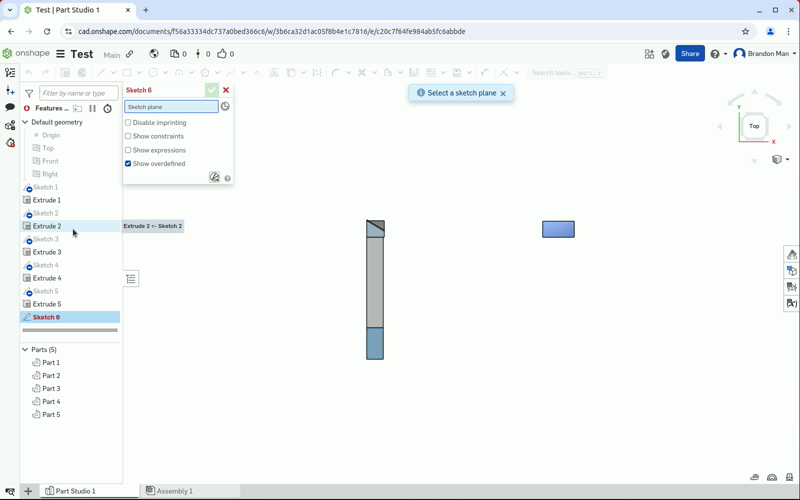
mouse_move(73, 150)
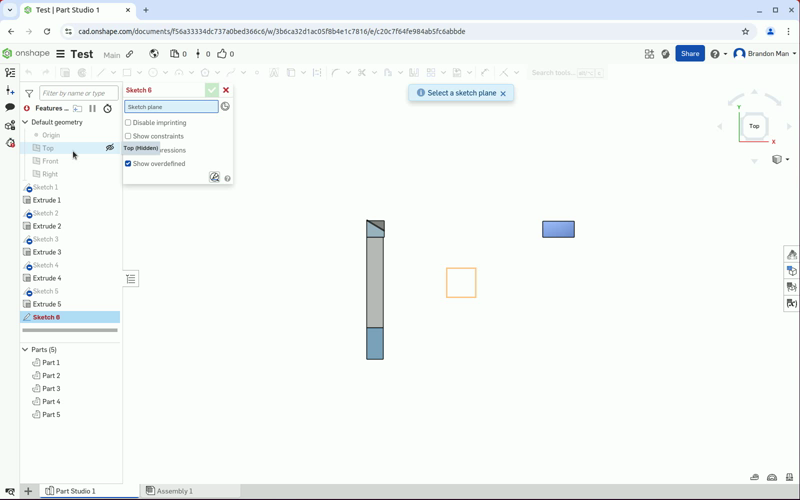
click(73, 150)
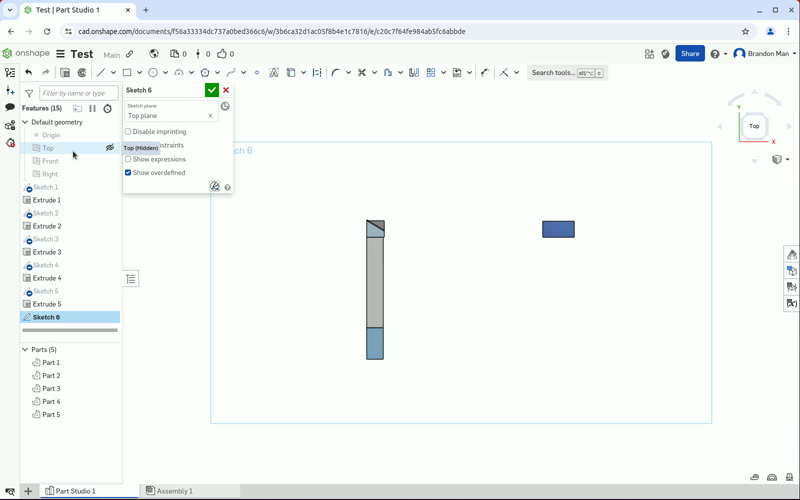
mouse_move(73, 352)
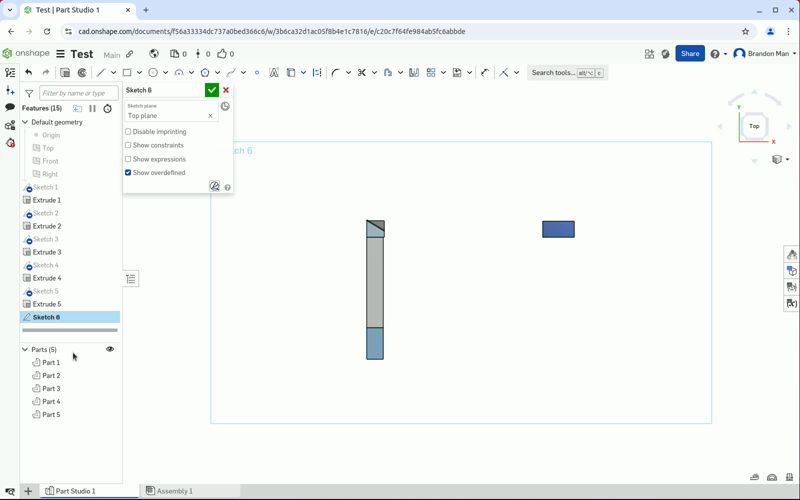
key(y)
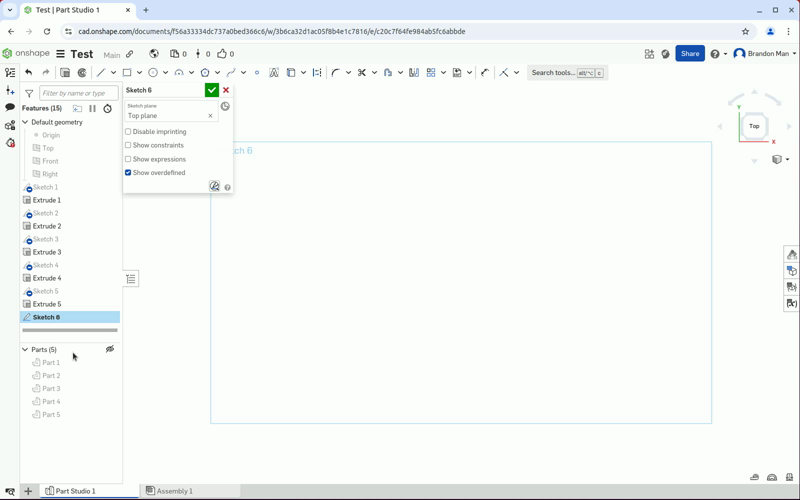
key(l)
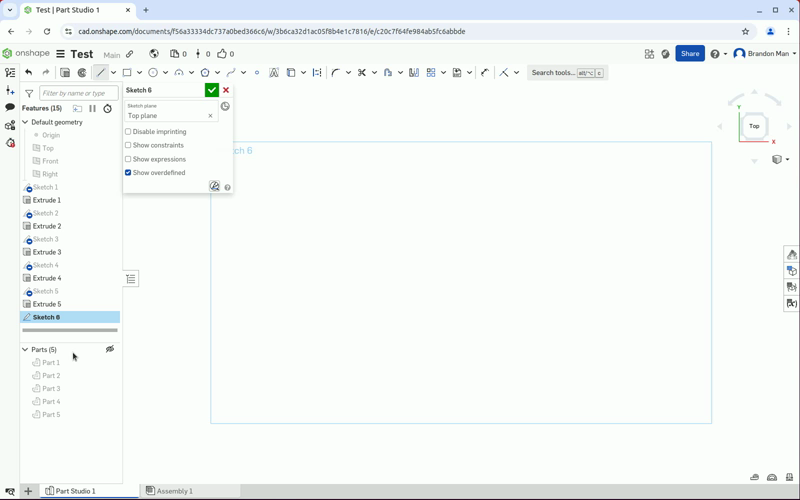
key_down(shift)
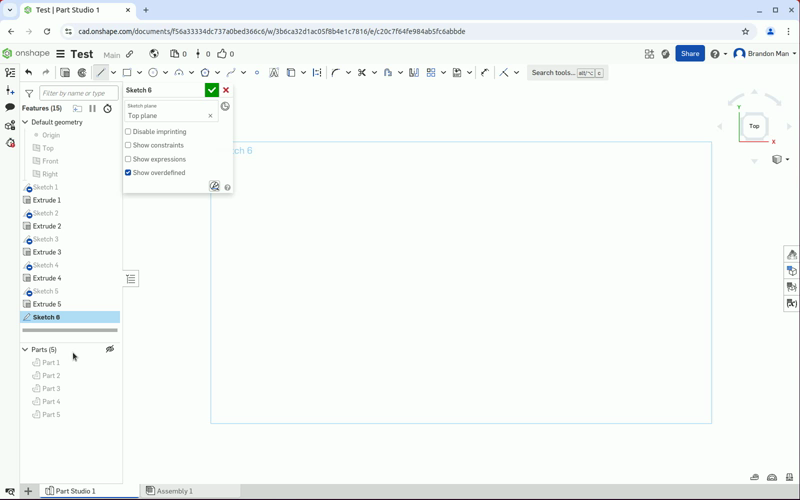
mouse_move(383, 359)
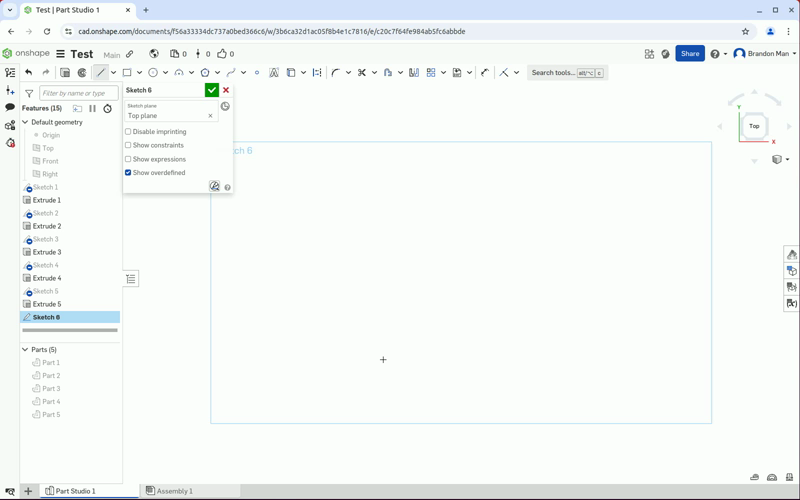
click(383, 359)
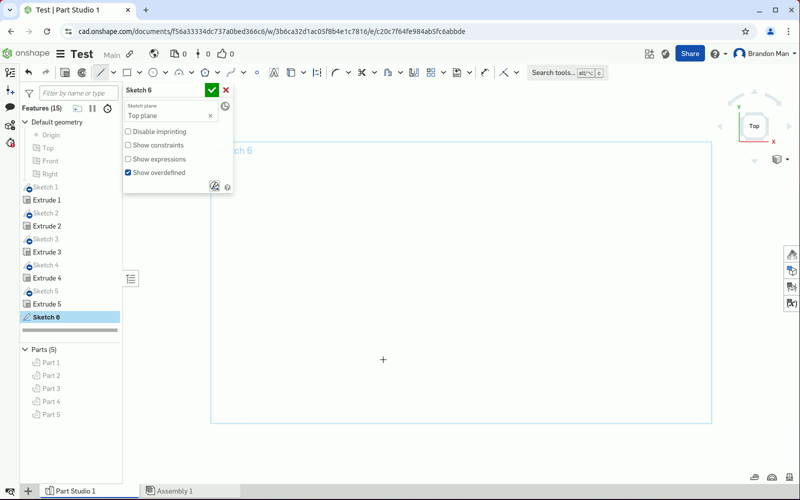
key_up(shift)
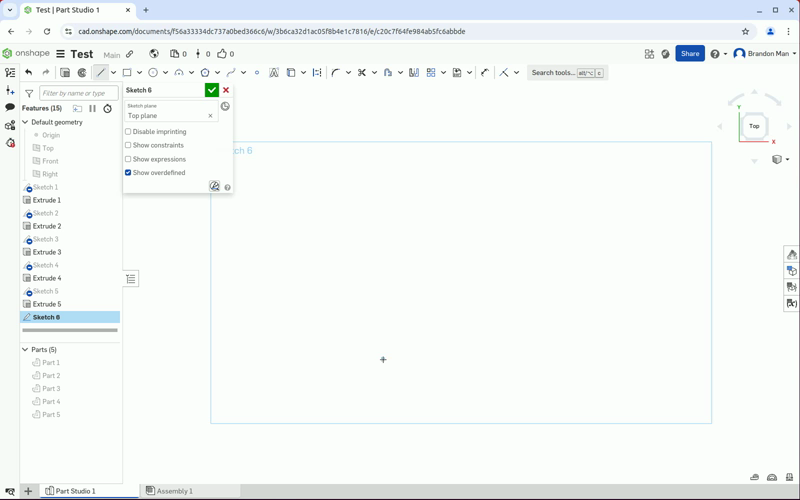
key_down(shift)
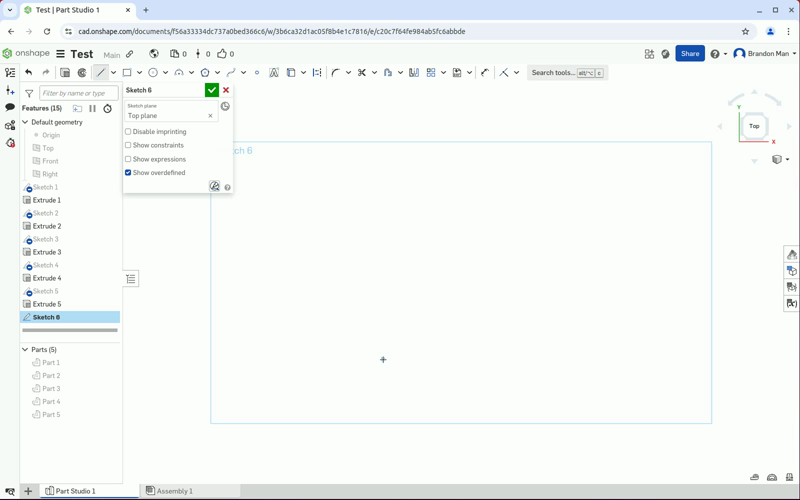
mouse_move(572, 359)
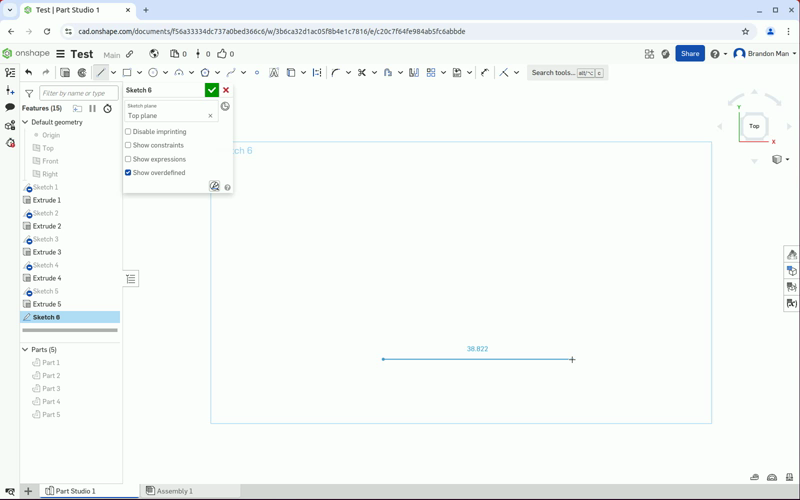
click(572, 359)
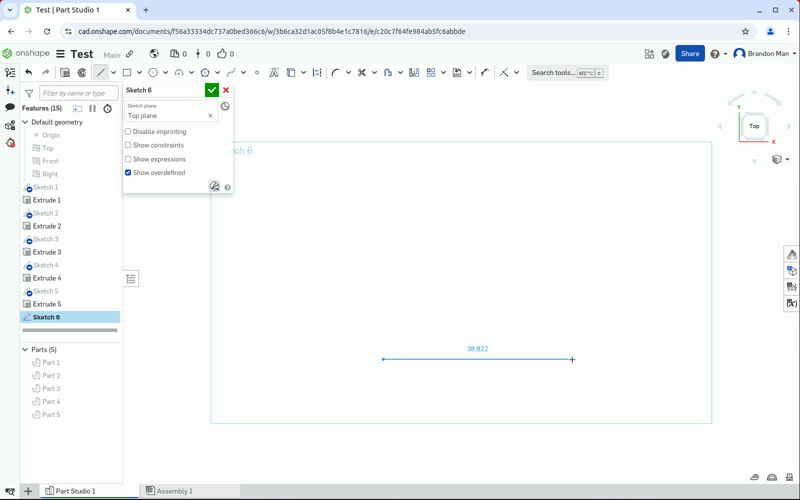
key_up(shift)
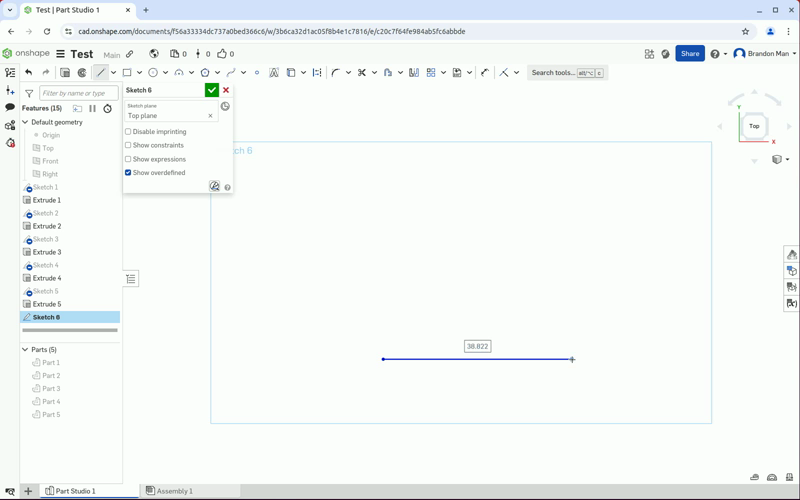
key_down(shift)
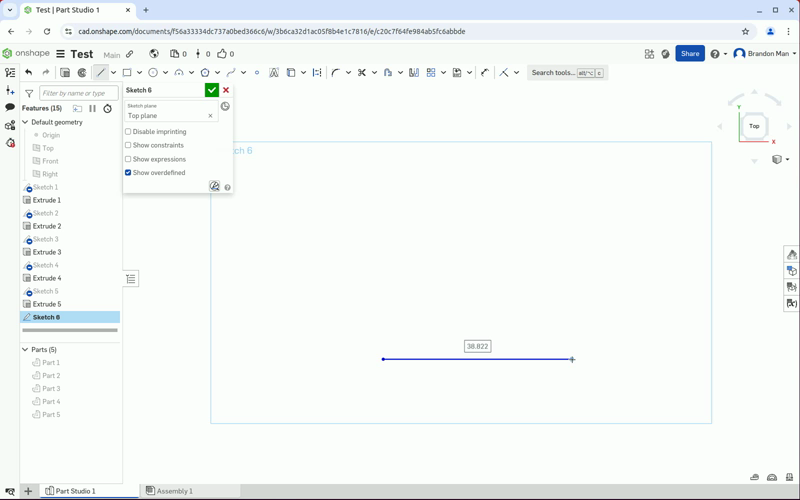
mouse_move(572, 237)
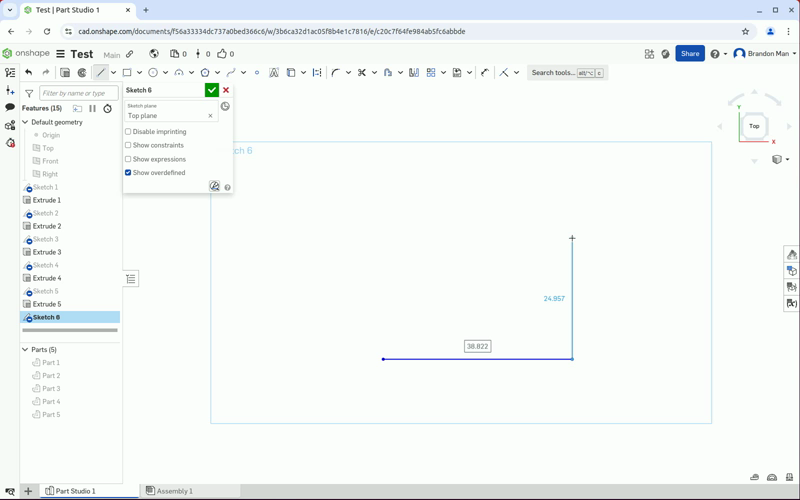
click(572, 237)
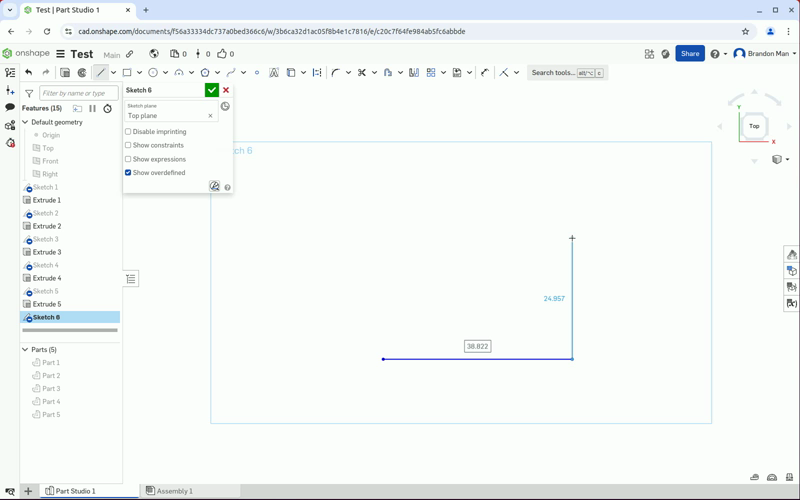
key_up(shift)
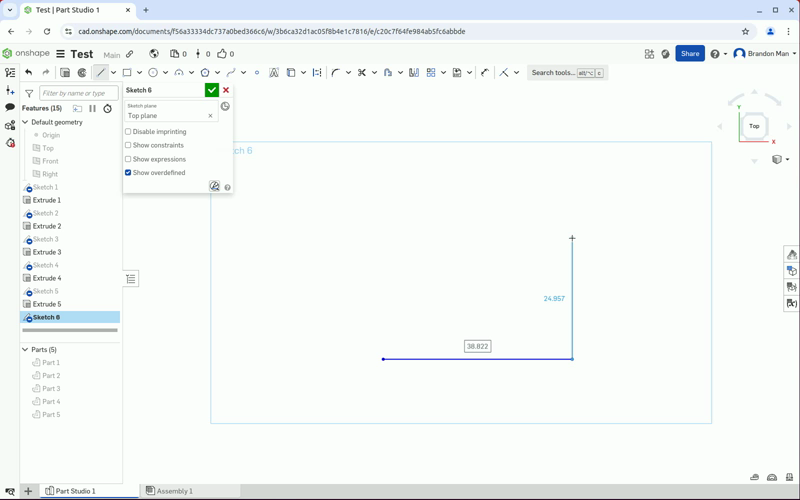
key_down(shift)
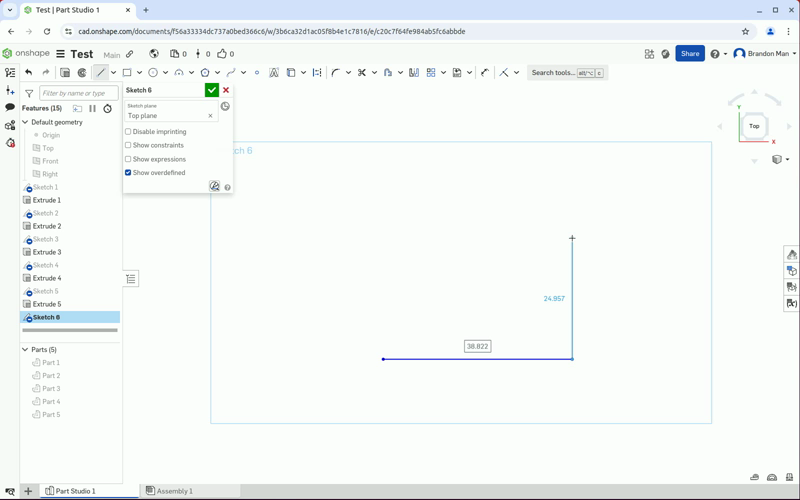
mouse_move(589, 237)
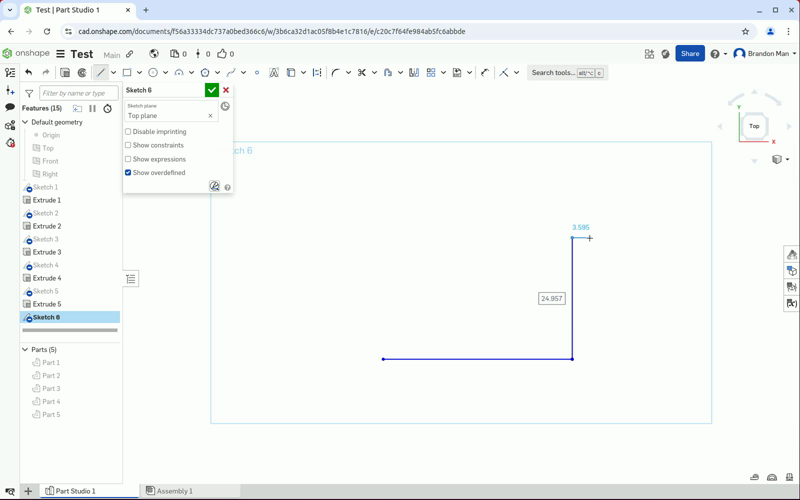
mouse_move(542, 237)
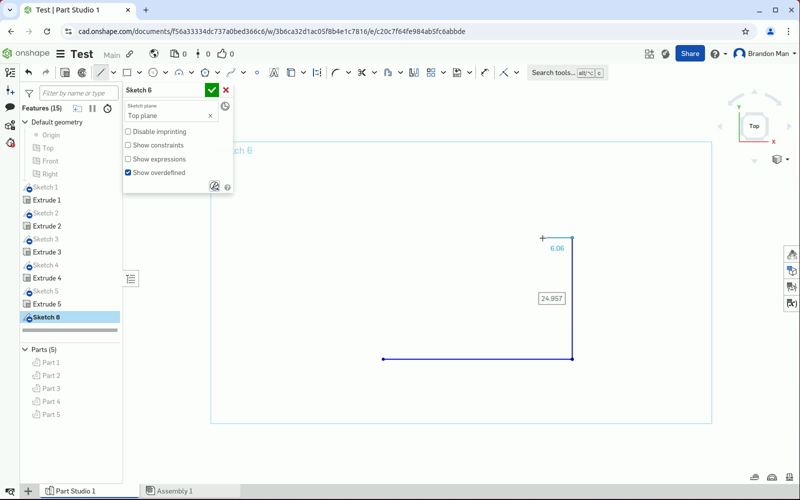
click(542, 237)
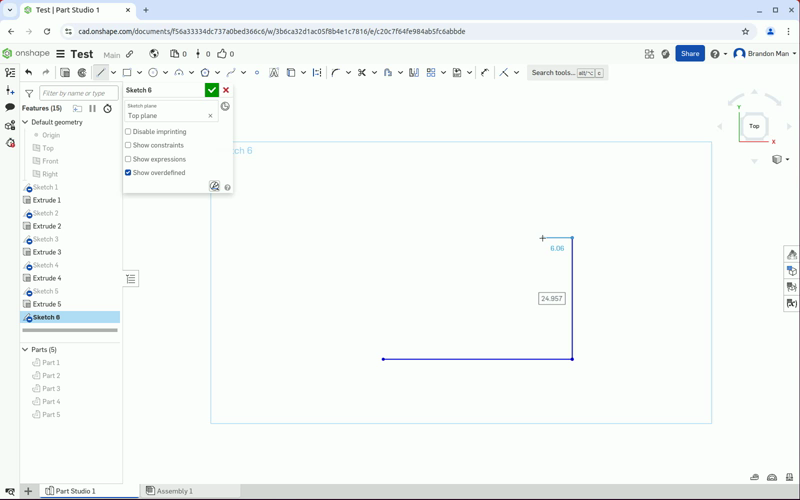
key_up(shift)
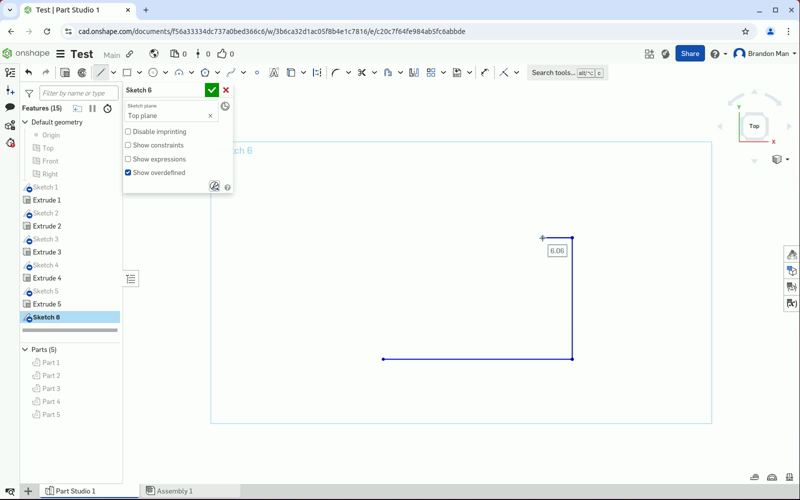
key_down(shift)
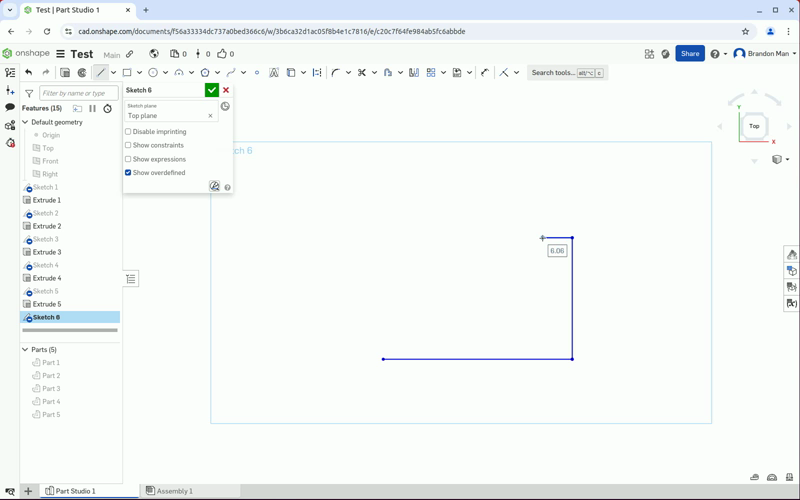
mouse_move(542, 329)
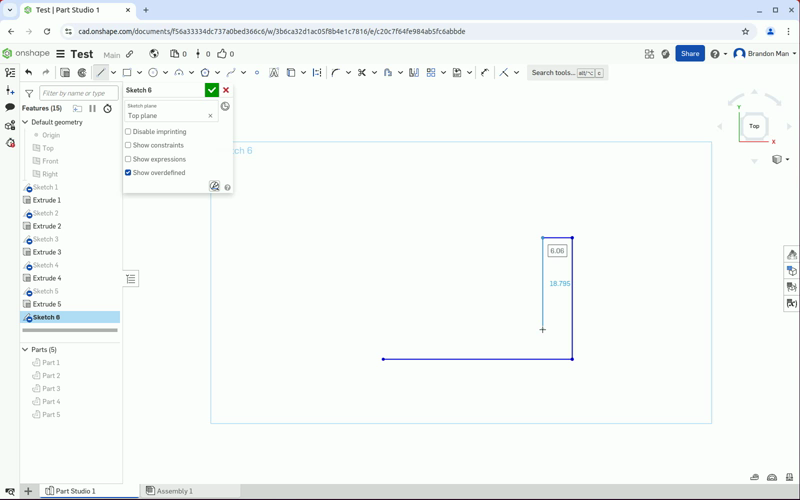
click(542, 329)
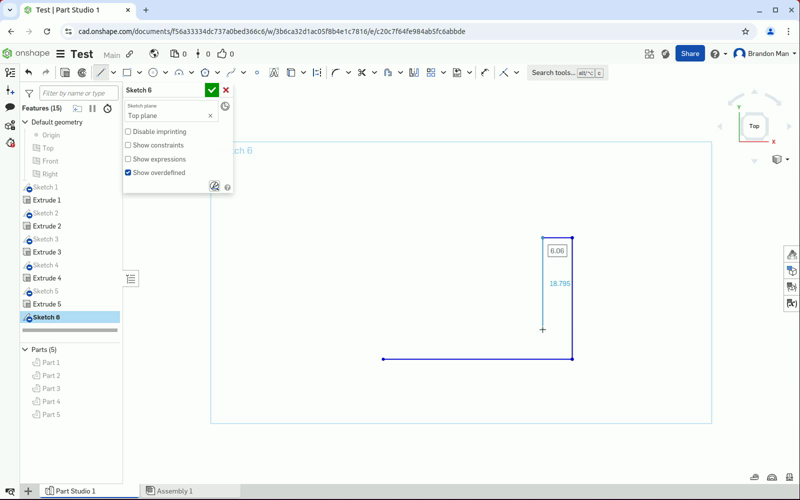
key_up(shift)
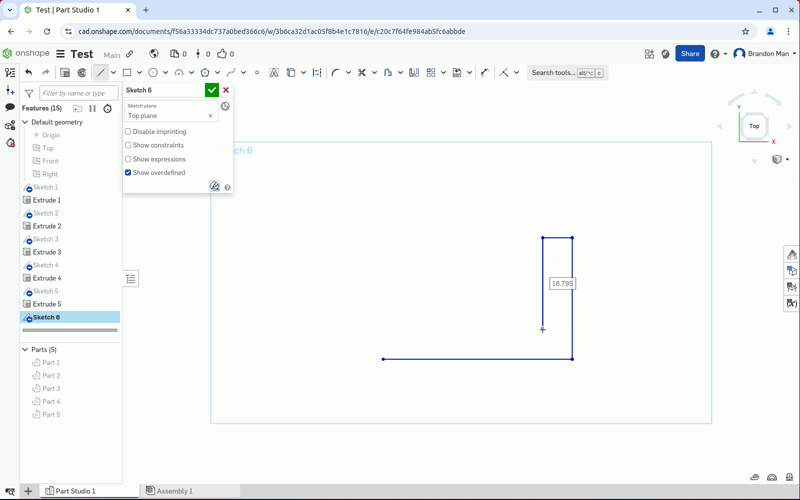
key_down(shift)
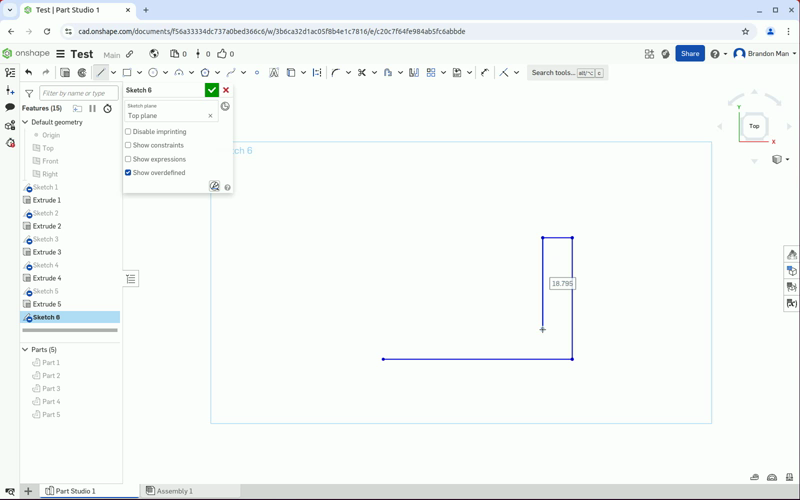
mouse_move(383, 329)
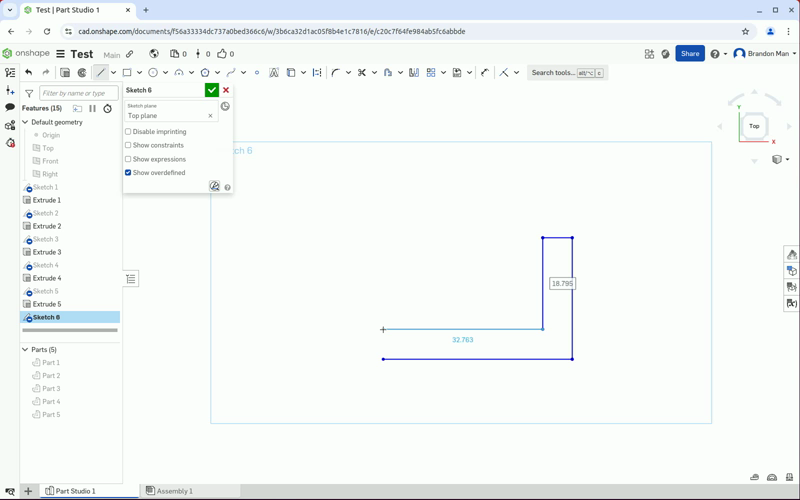
click(383, 329)
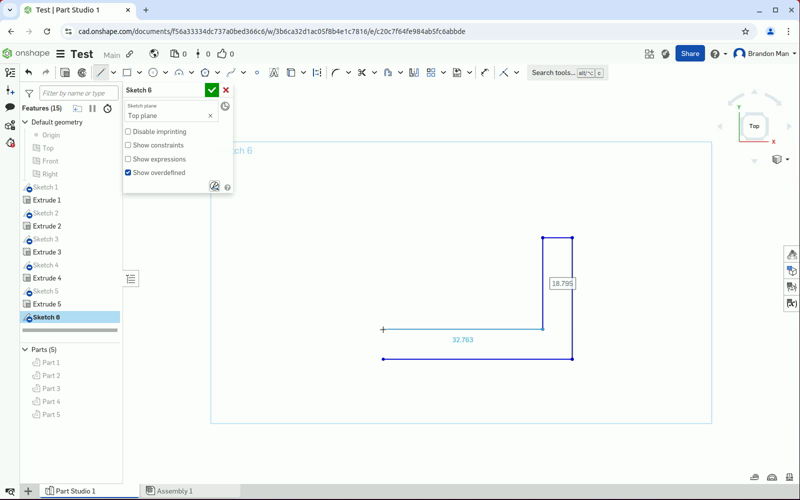
key_up(shift)
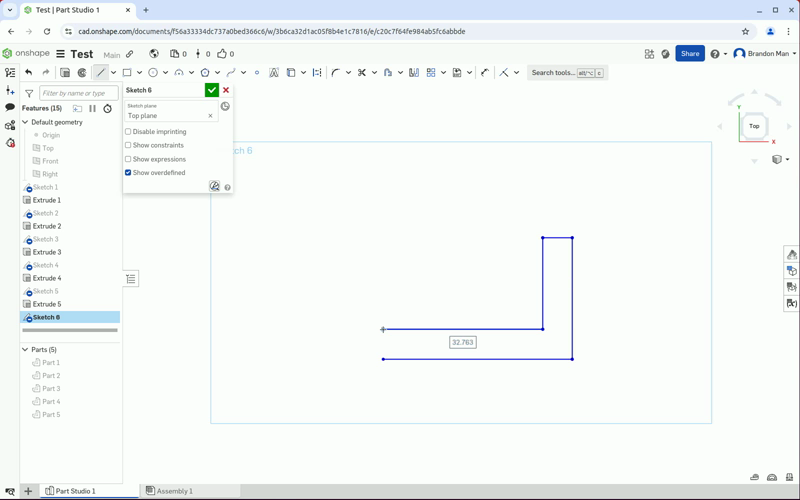
mouse_move(413, 329)
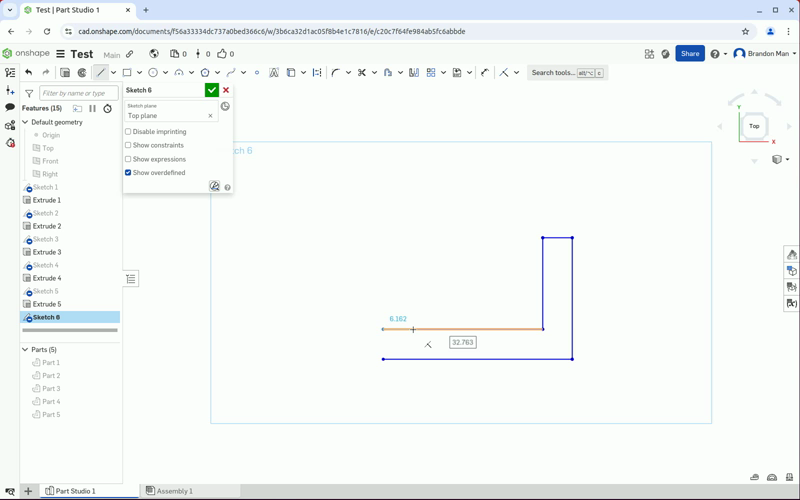
key_down(shift)
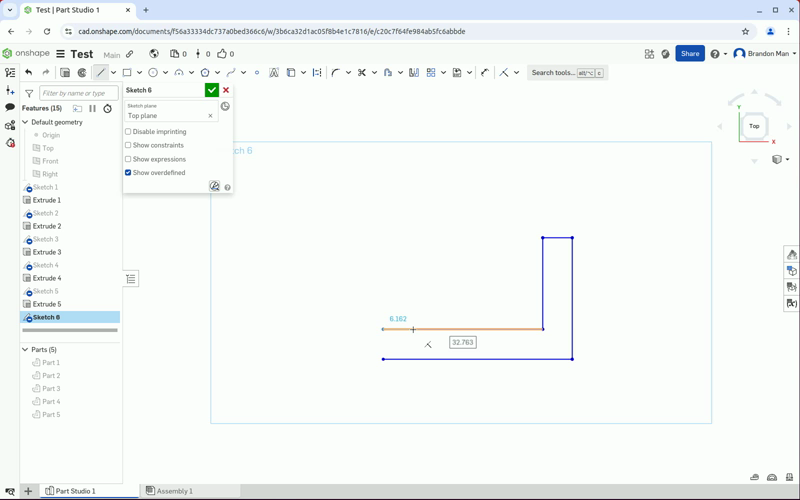
mouse_move(383, 359)
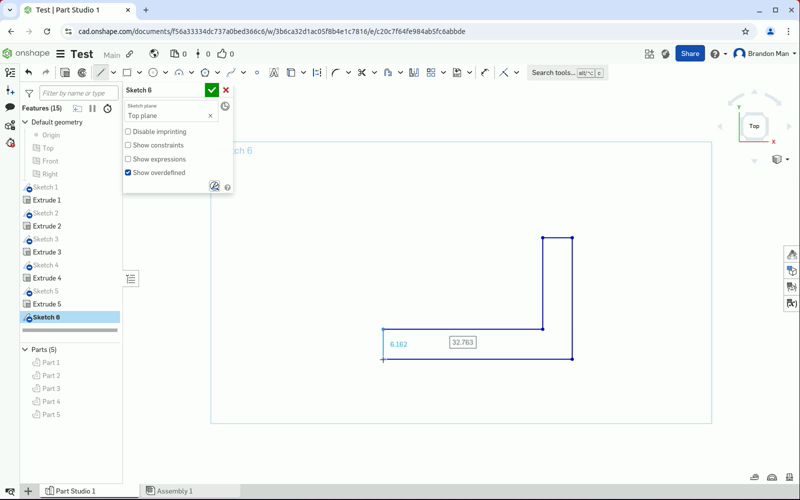
key_up(shift)
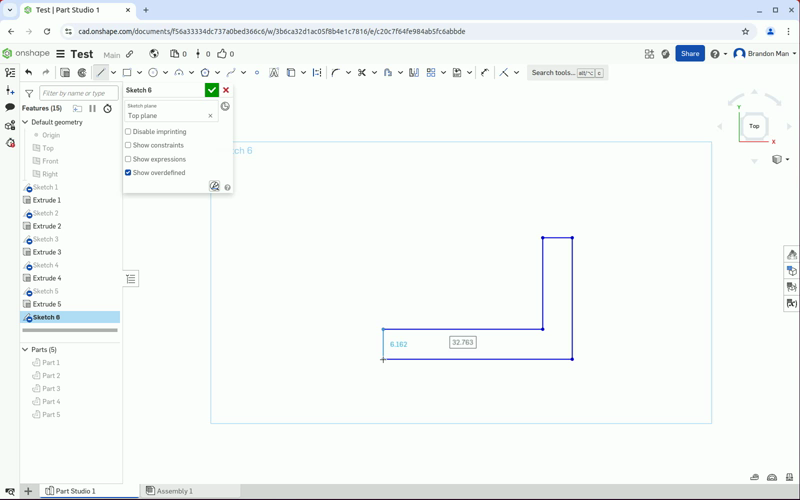
click(383, 359)
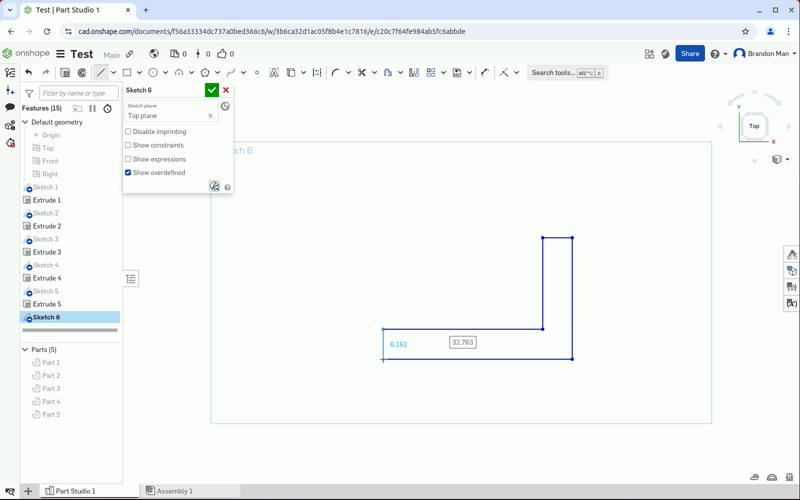
key(esc)
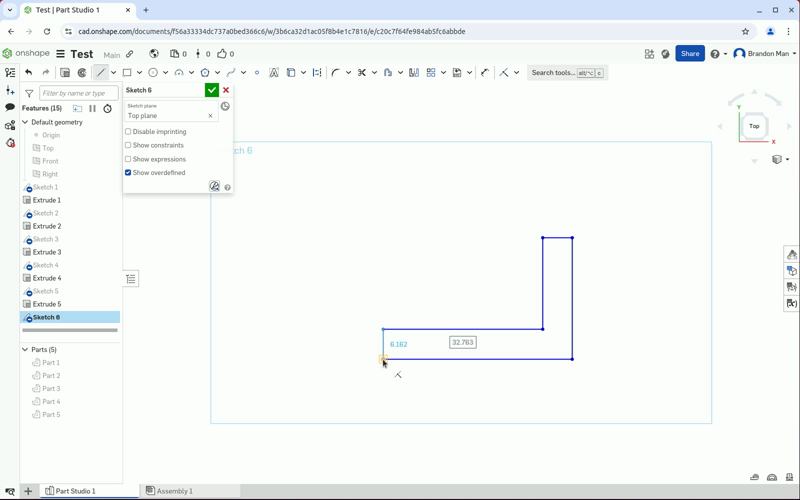
mouse_move(560, 263)
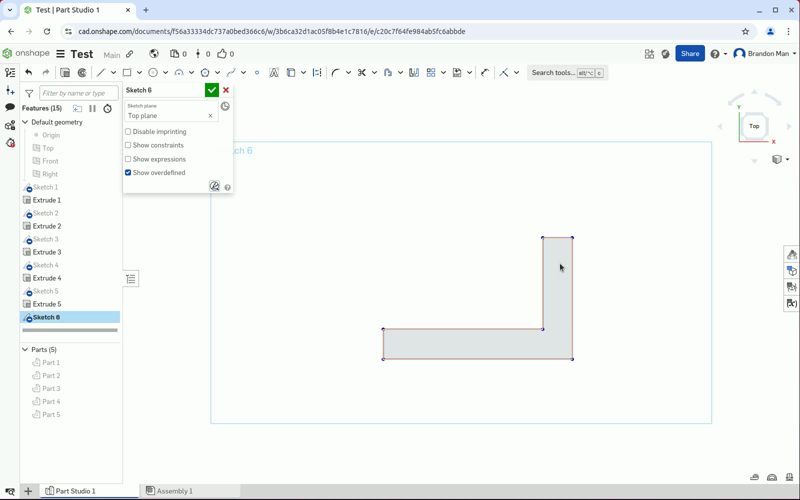
click(560, 263)
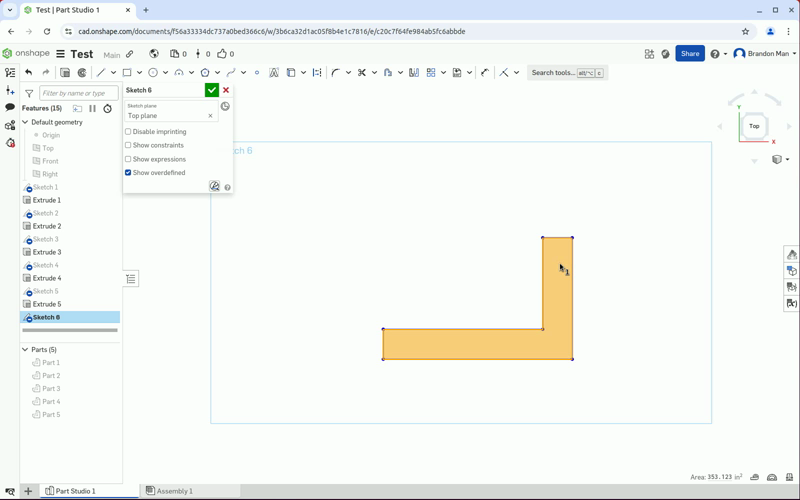
mouse_move(73, 352)
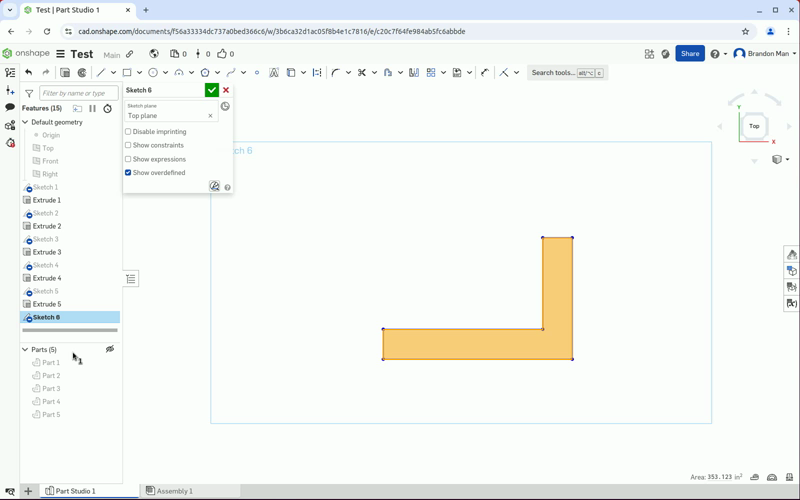
key(shift+y)
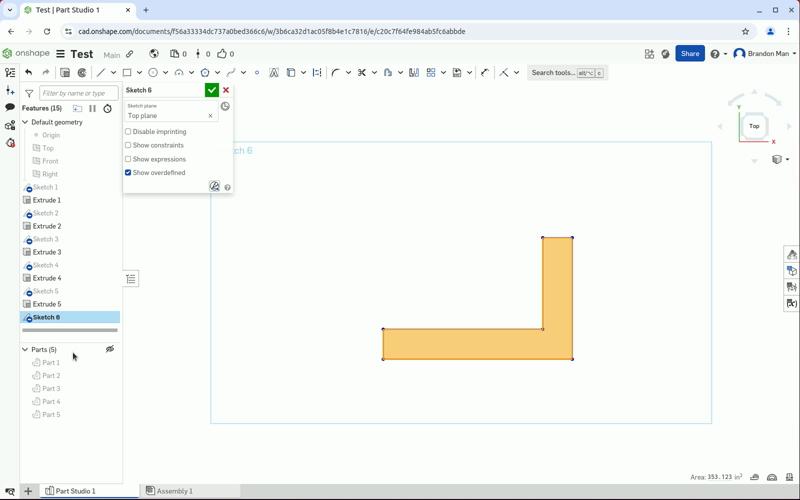
key(shift+e)
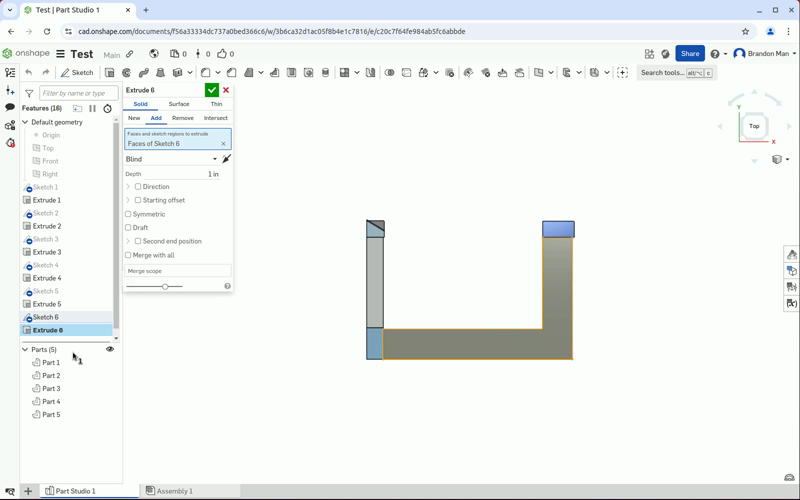
mouse_move(143, 106)
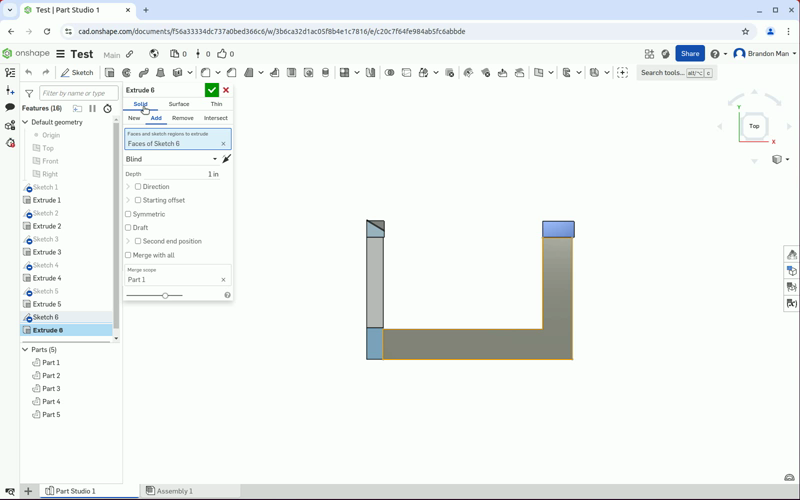
click(143, 106)
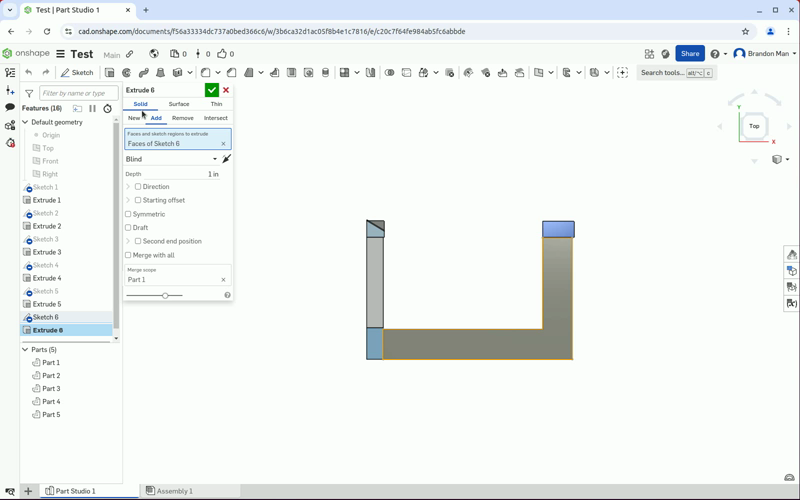
mouse_move(137, 120)
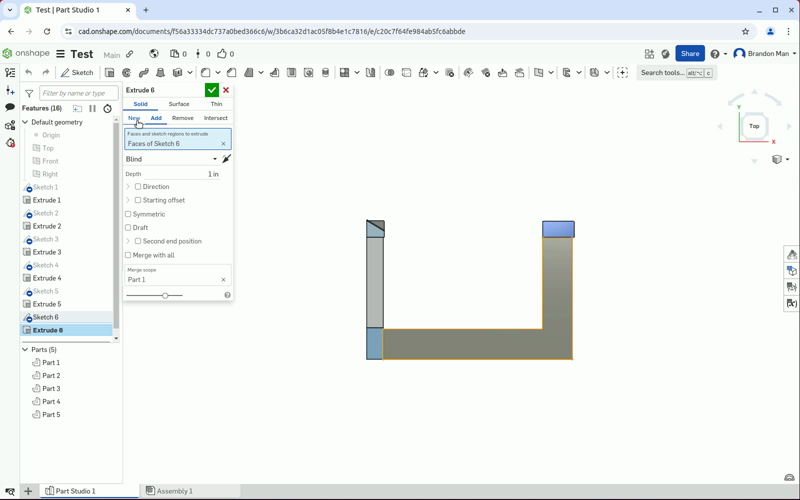
click(137, 120)
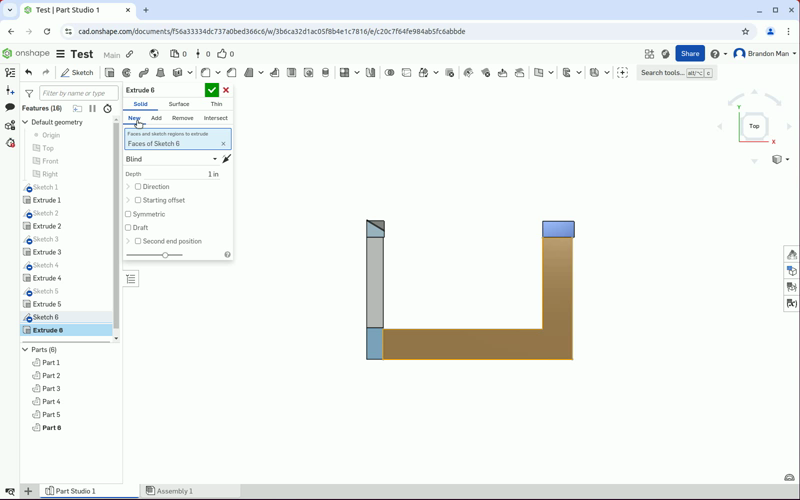
key(tab, 4)
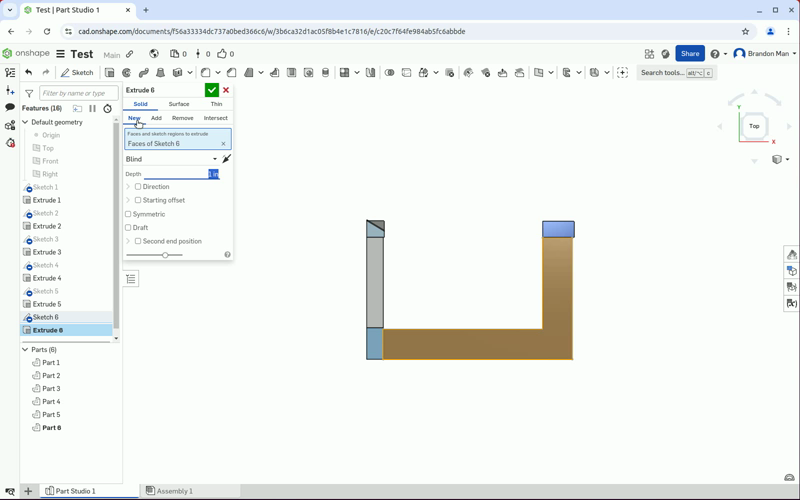
text(13.239)
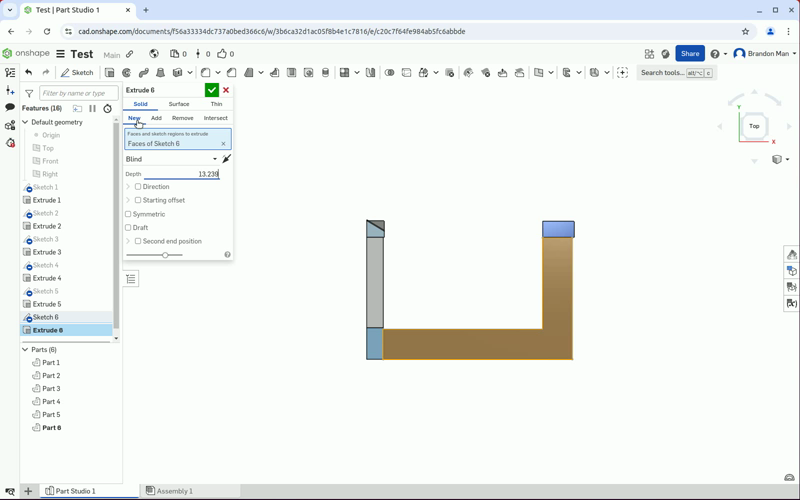
key(enter)
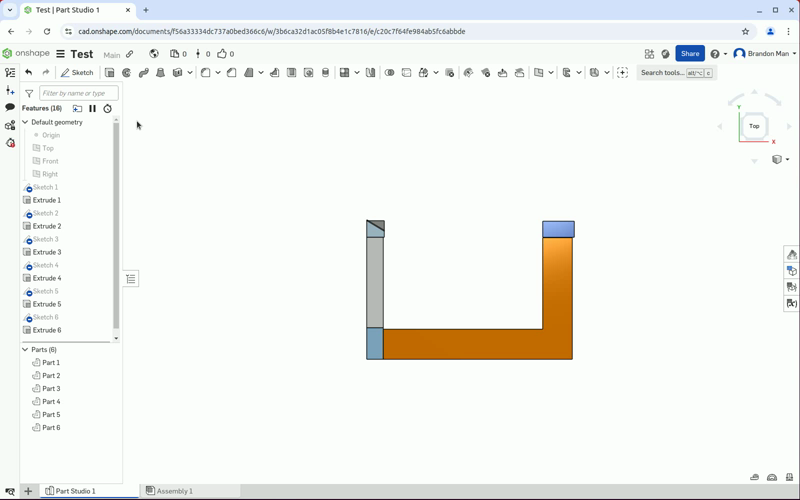
key(shift+h)
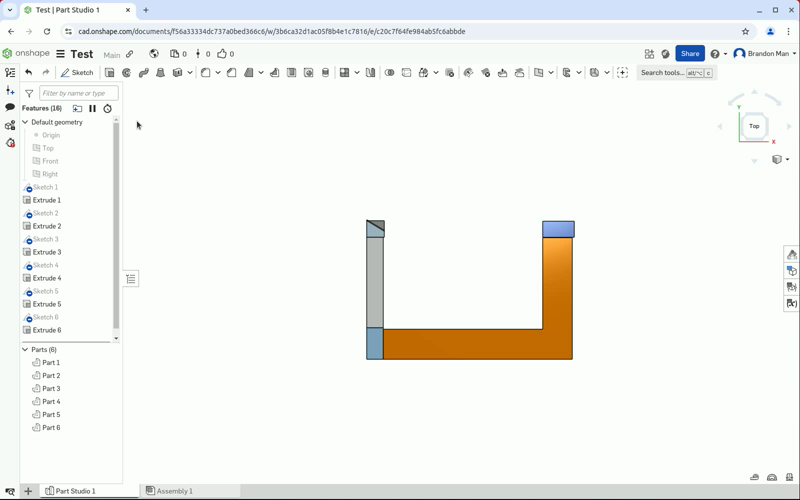
key(shift+h)
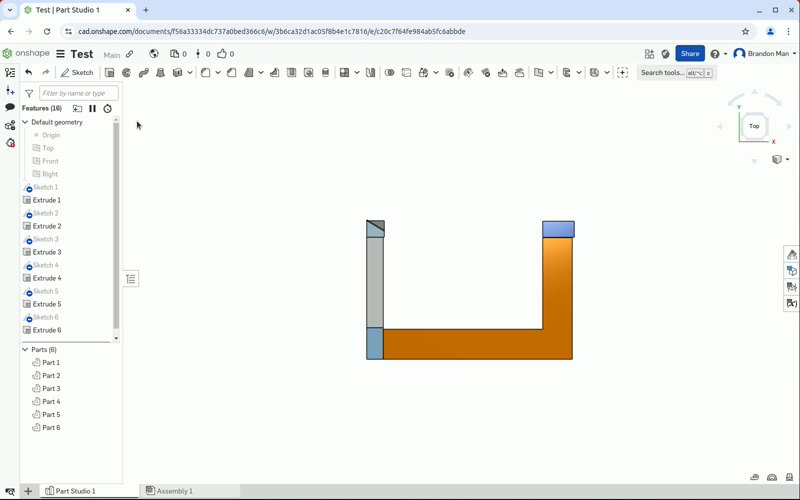
mouse_move(69, 189)
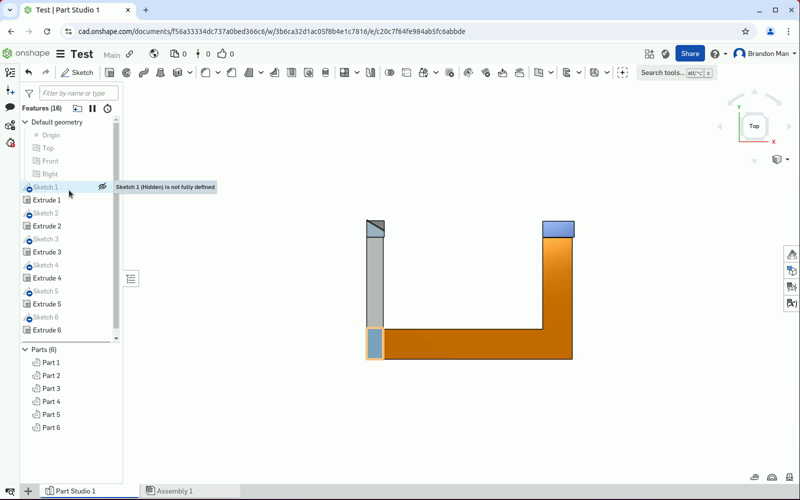
click(69, 189)
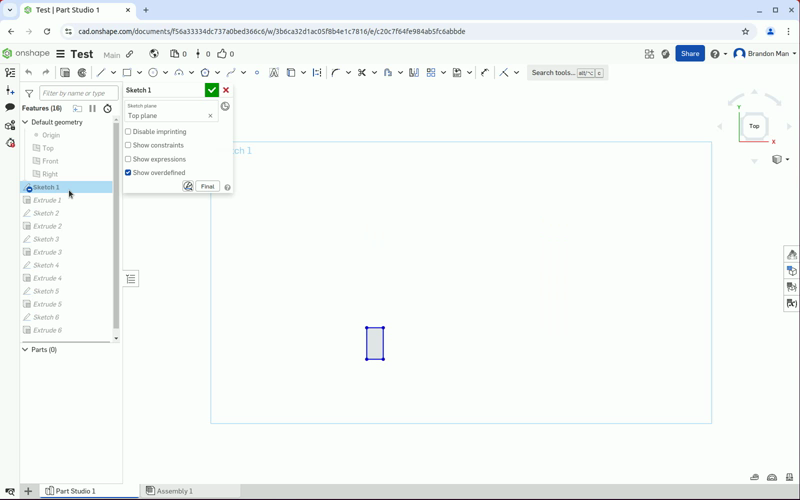
mouse_move(229, 92)
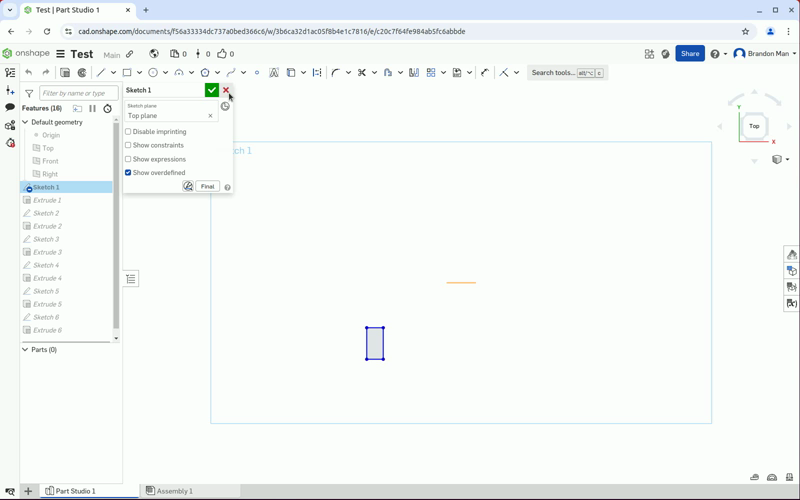
click(229, 92)
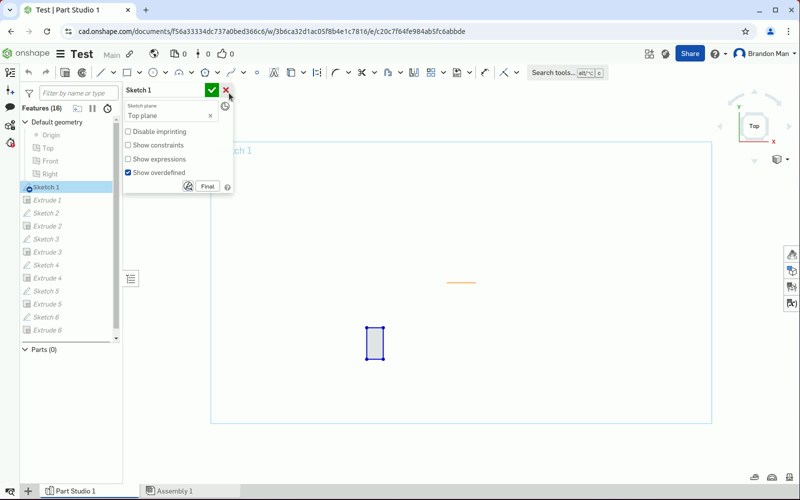
key(shift+s)
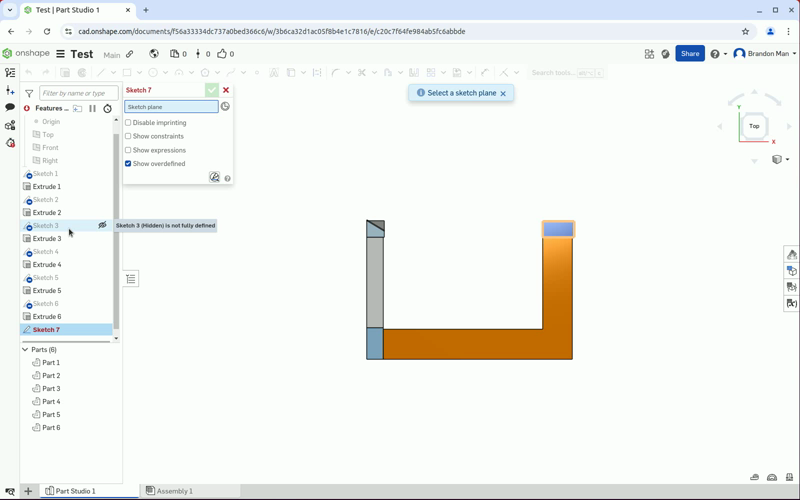
scroll(3)
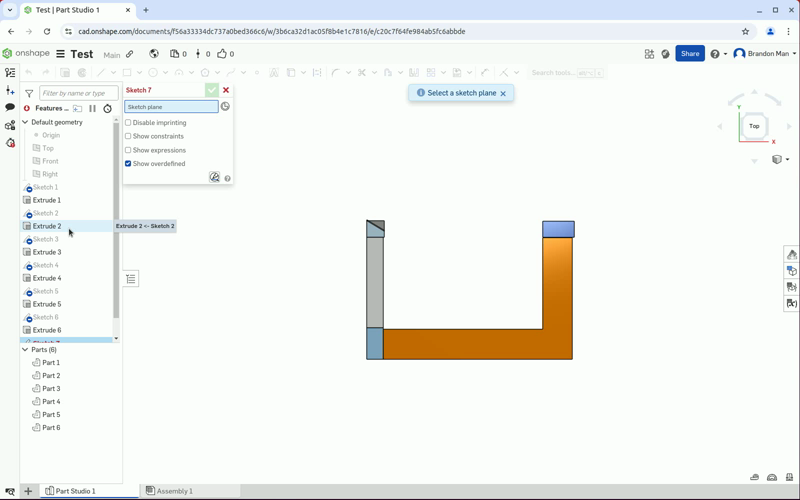
mouse_move(69, 150)
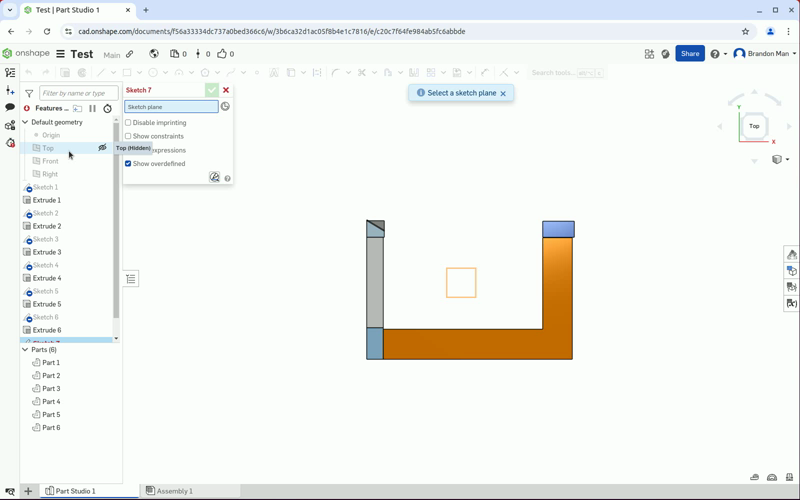
click(69, 150)
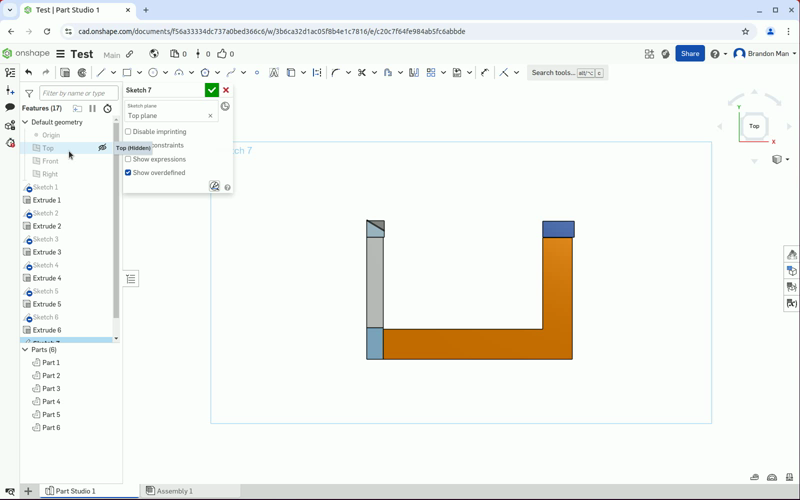
mouse_move(73, 352)
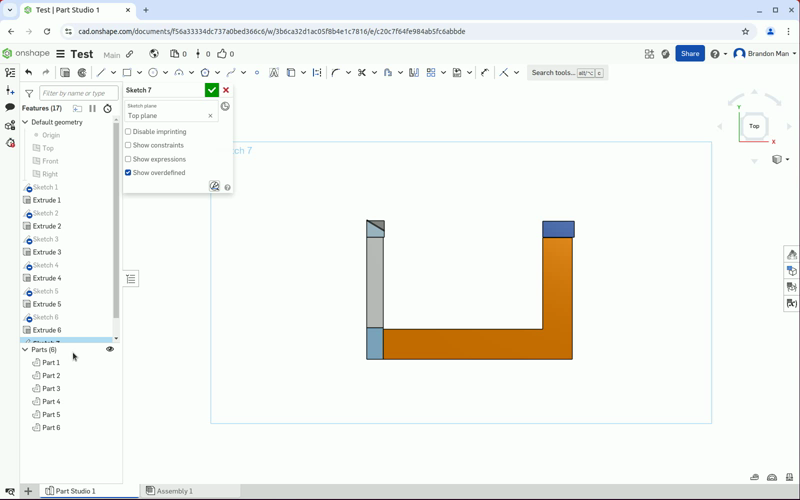
key(y)
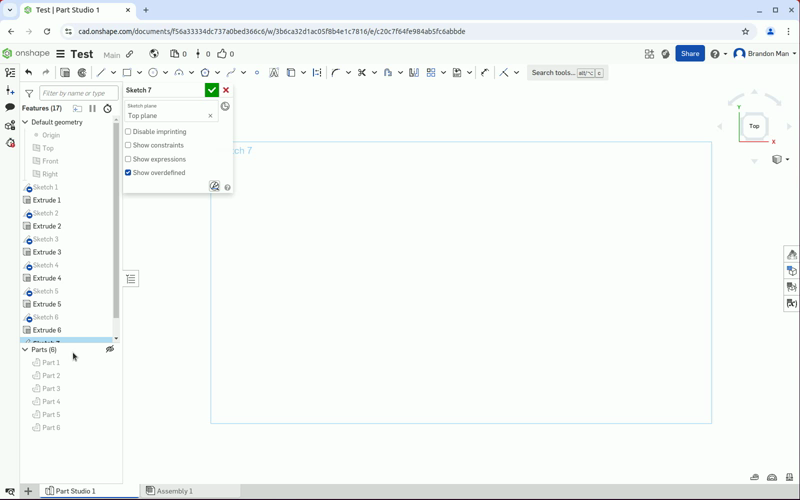
key(l)
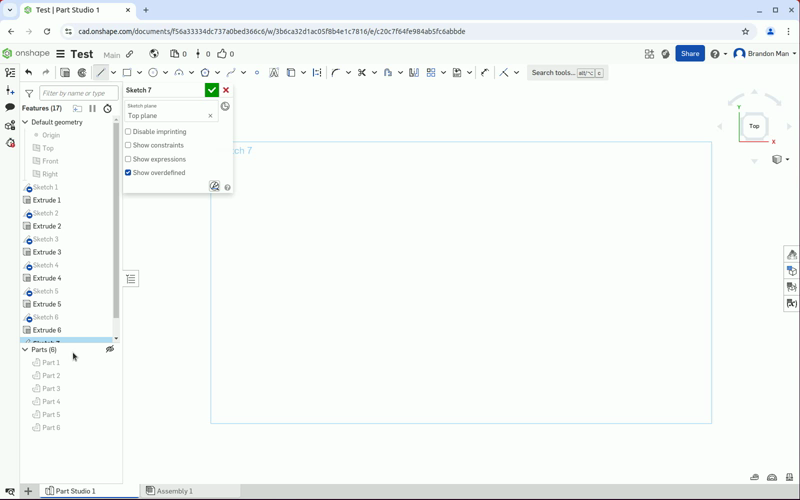
key_down(shift)
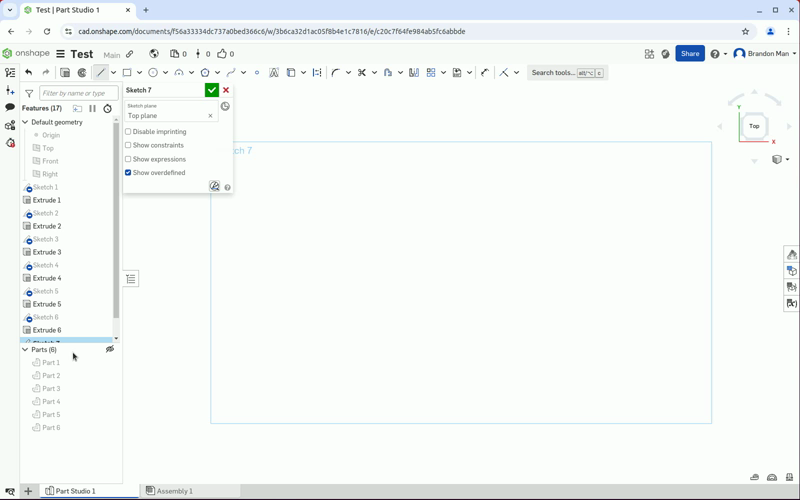
mouse_move(383, 231)
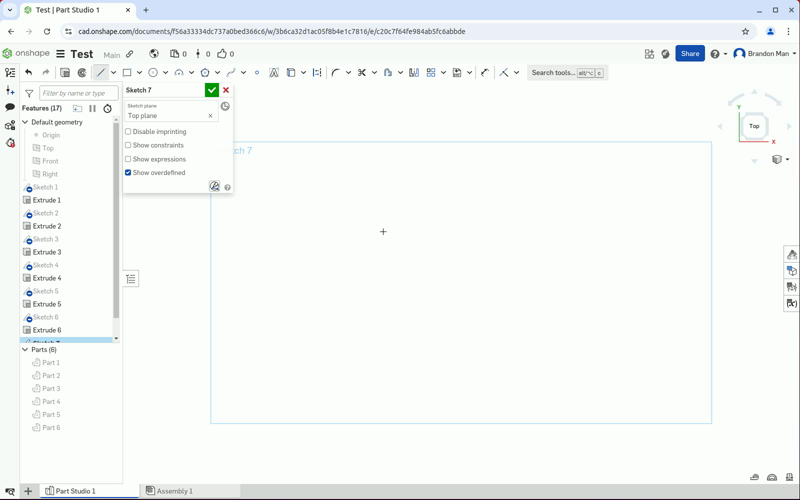
click(383, 231)
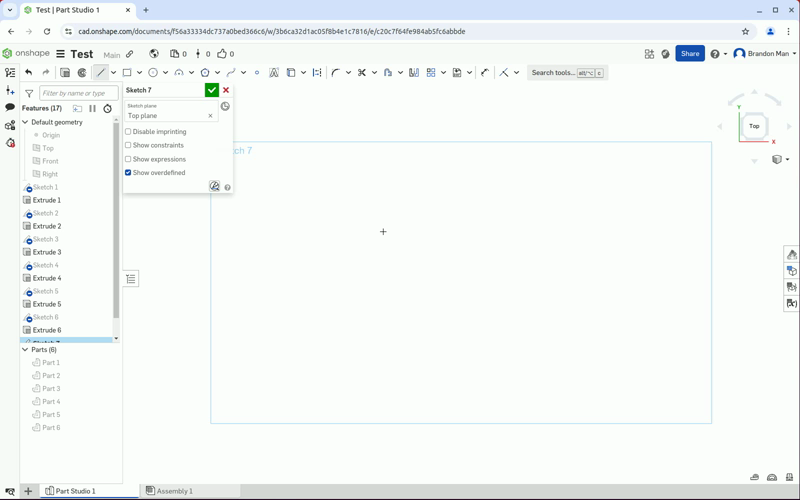
key_up(shift)
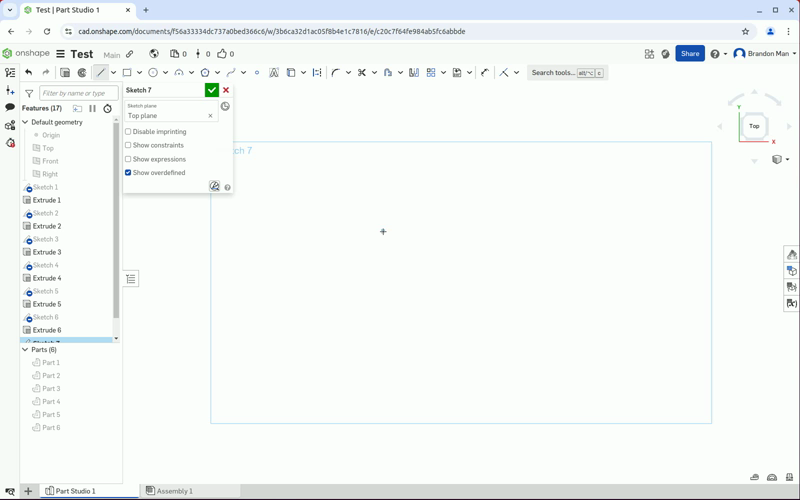
key_down(shift)
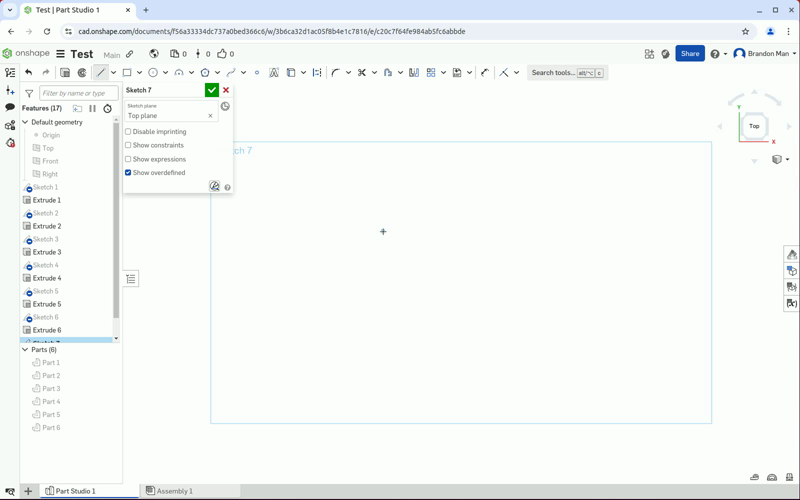
mouse_move(413, 231)
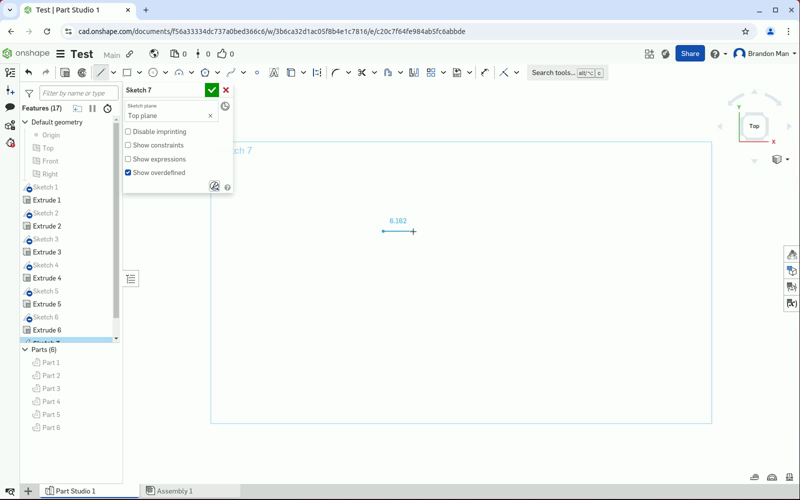
mouse_move(393, 237)
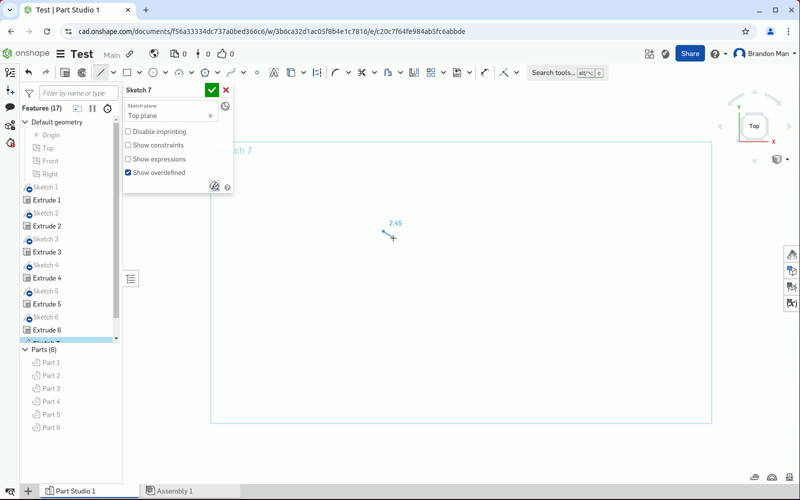
click(393, 237)
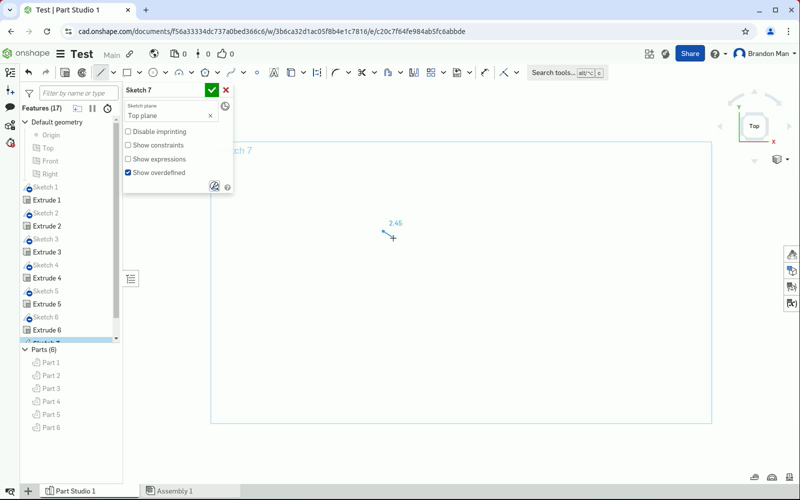
key_up(shift)
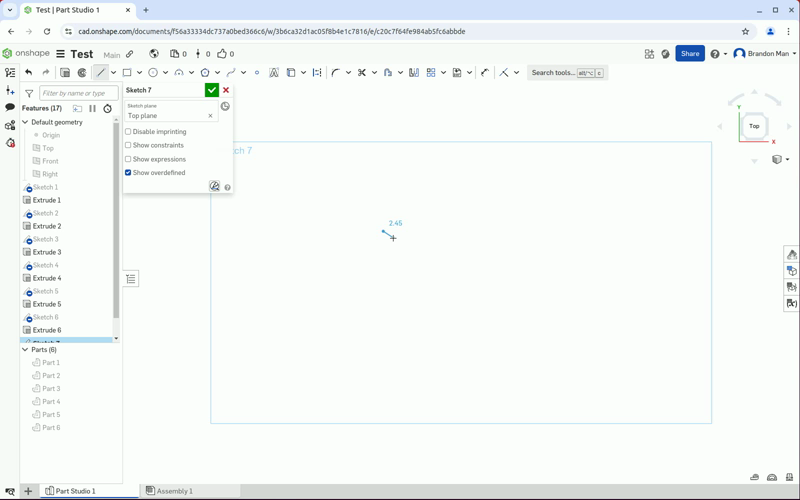
key_down(shift)
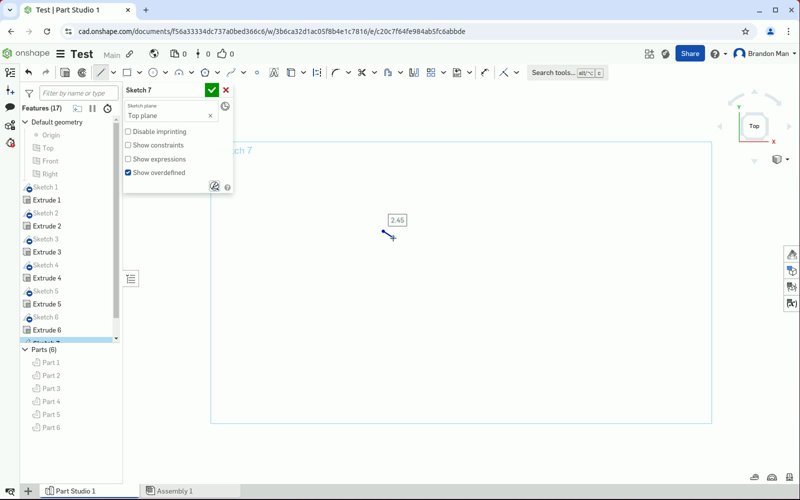
mouse_move(542, 237)
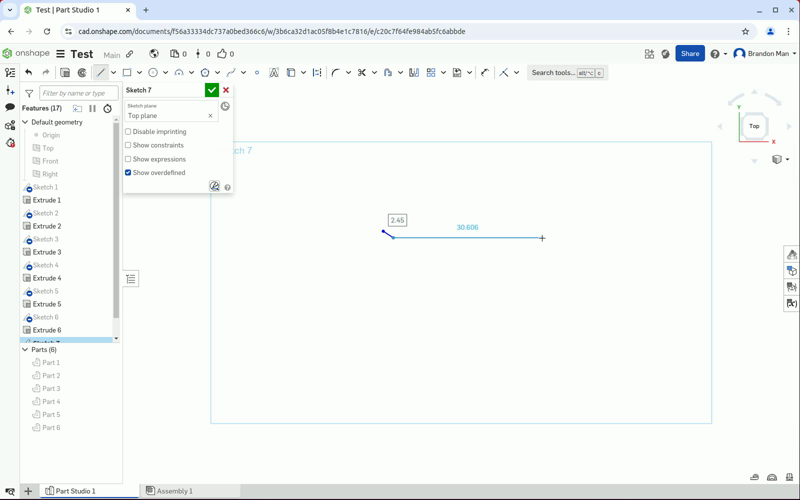
click(542, 237)
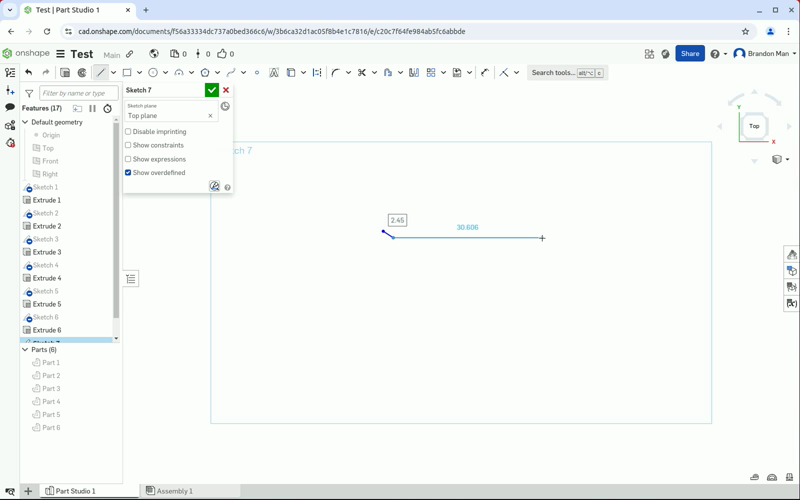
key_up(shift)
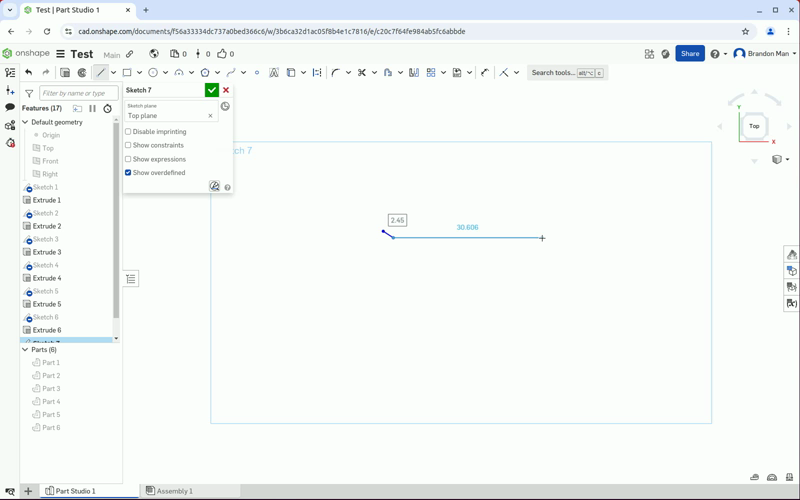
key_down(shift)
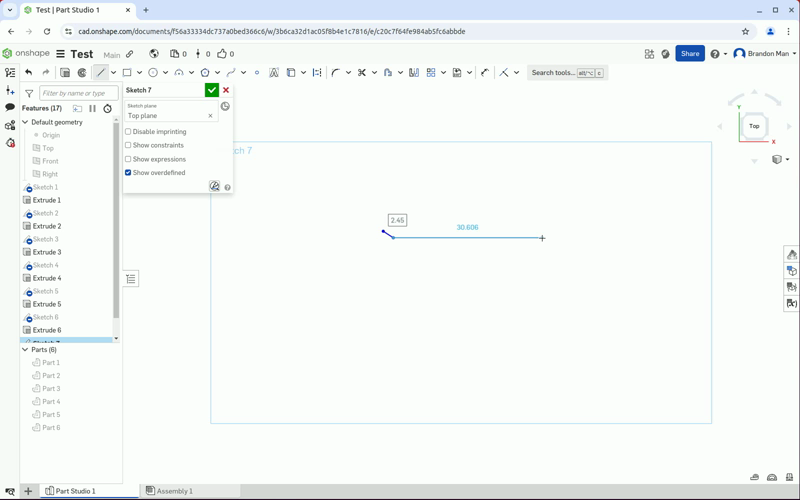
mouse_move(572, 237)
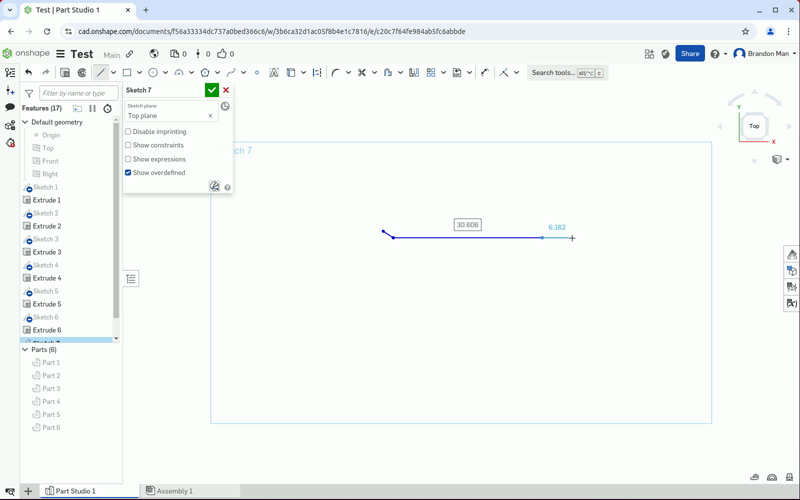
mouse_move(542, 221)
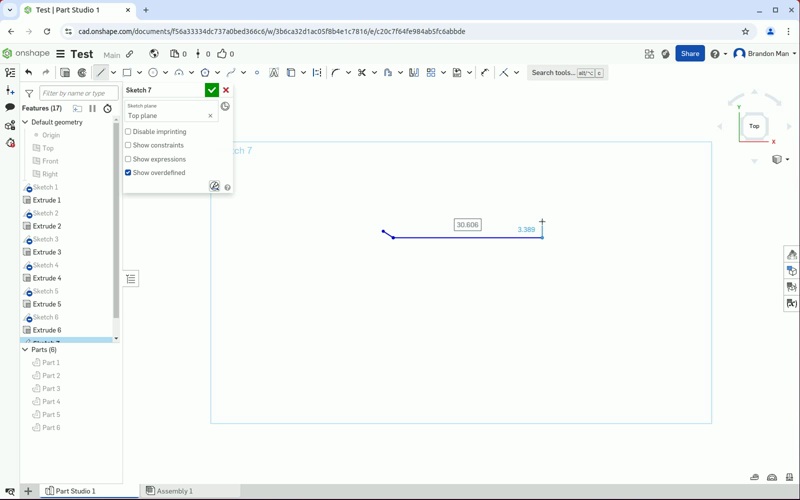
click(542, 221)
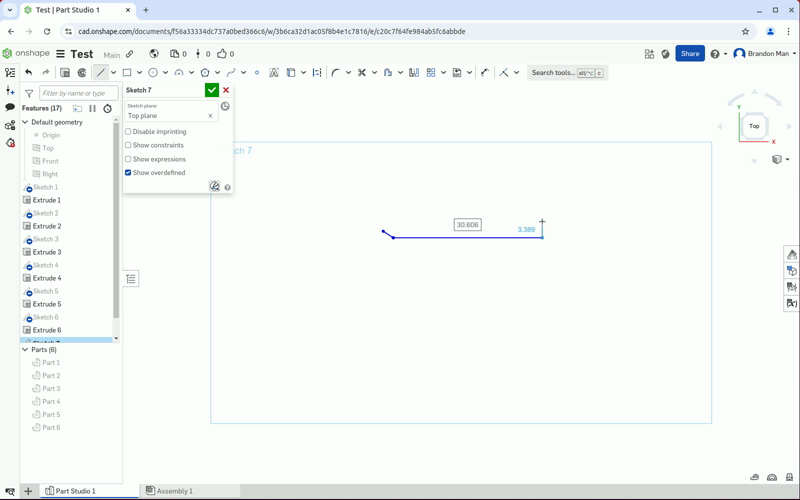
key_up(shift)
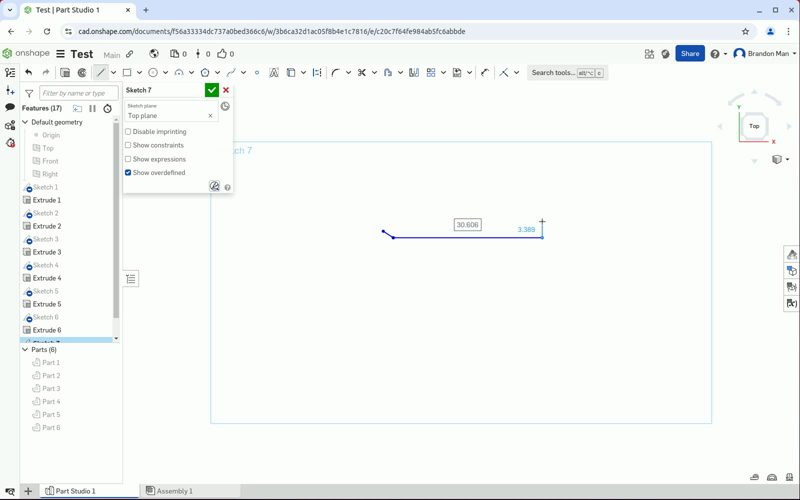
key_down(shift)
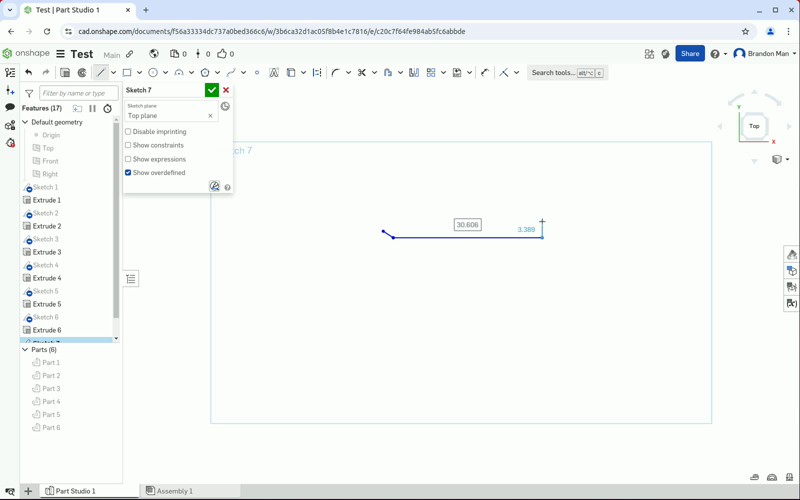
mouse_move(383, 221)
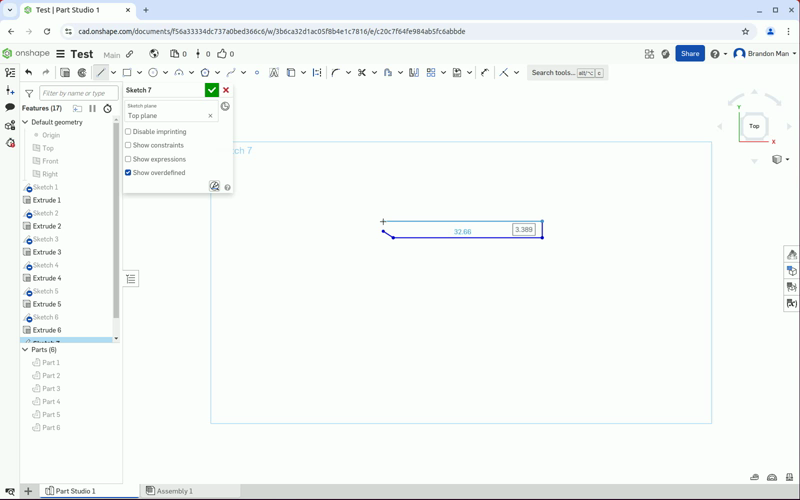
click(383, 221)
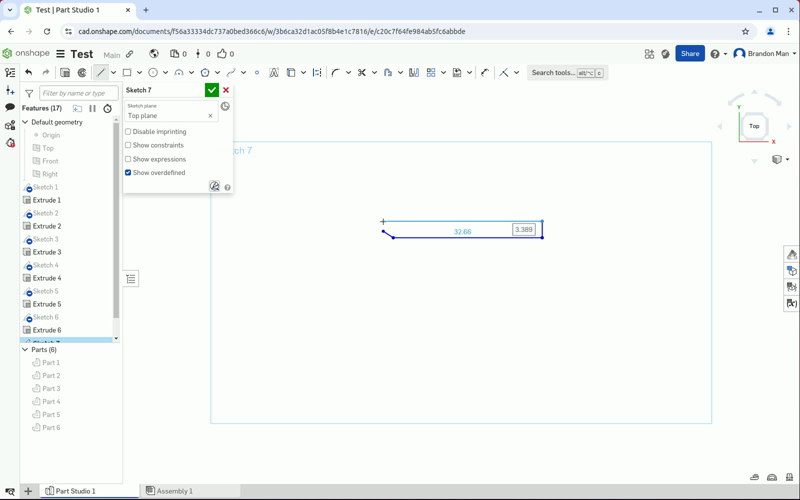
key_up(shift)
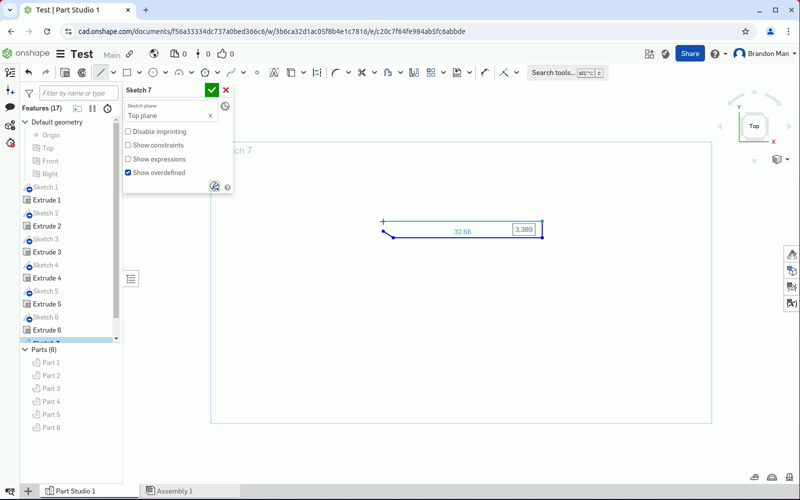
mouse_move(413, 221)
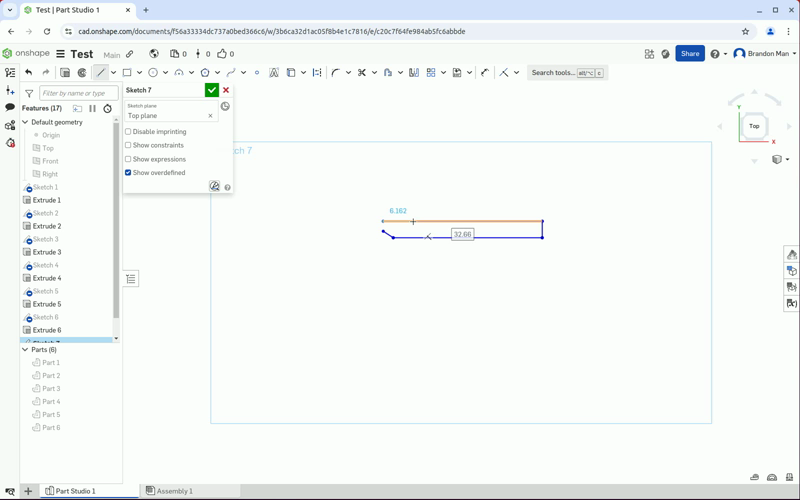
key_down(shift)
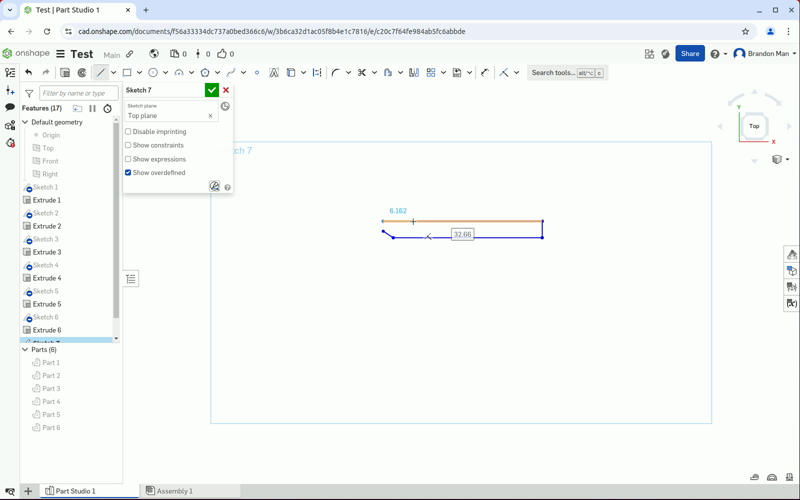
mouse_move(383, 231)
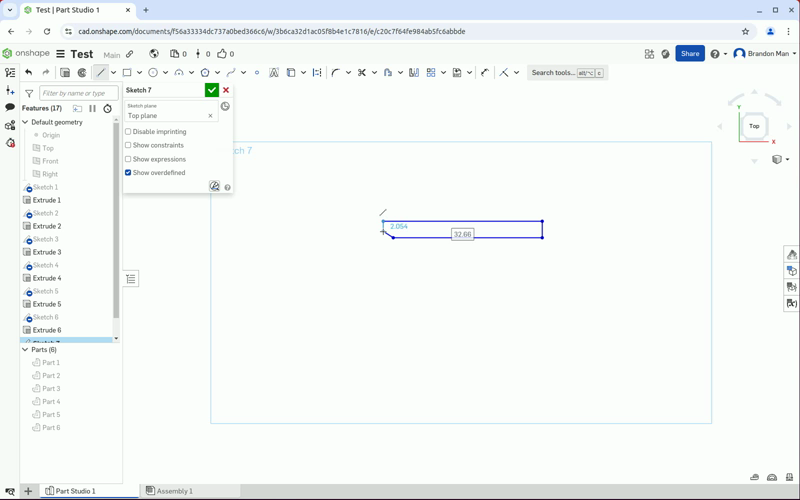
key_up(shift)
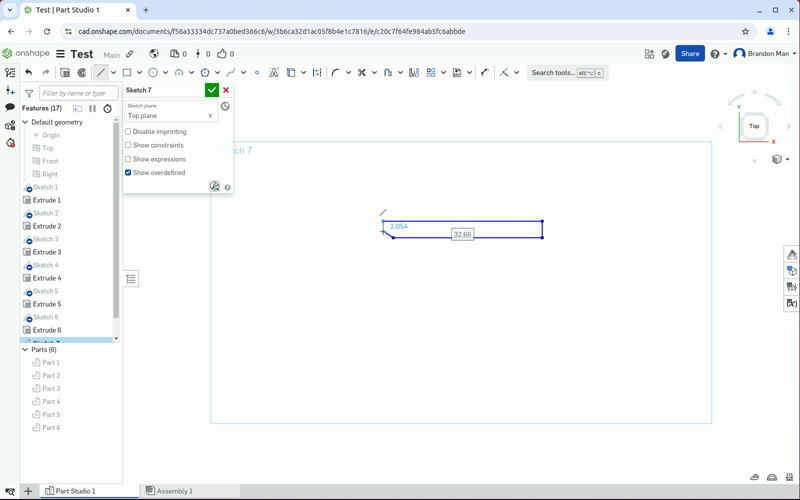
click(383, 231)
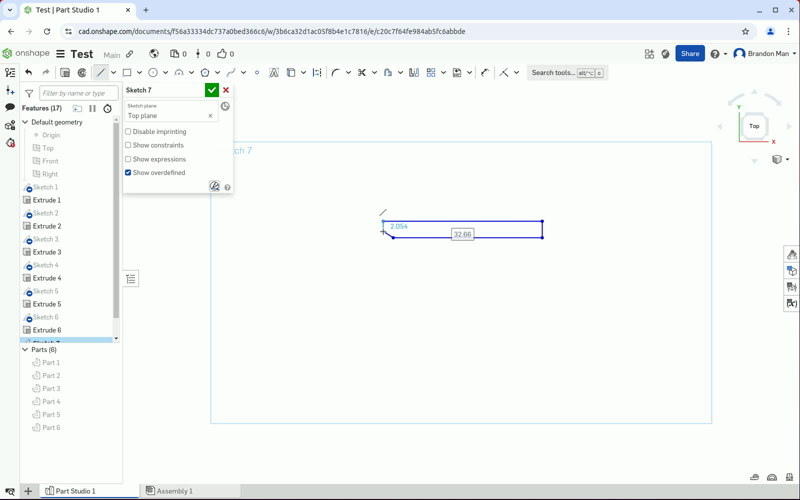
key(esc)
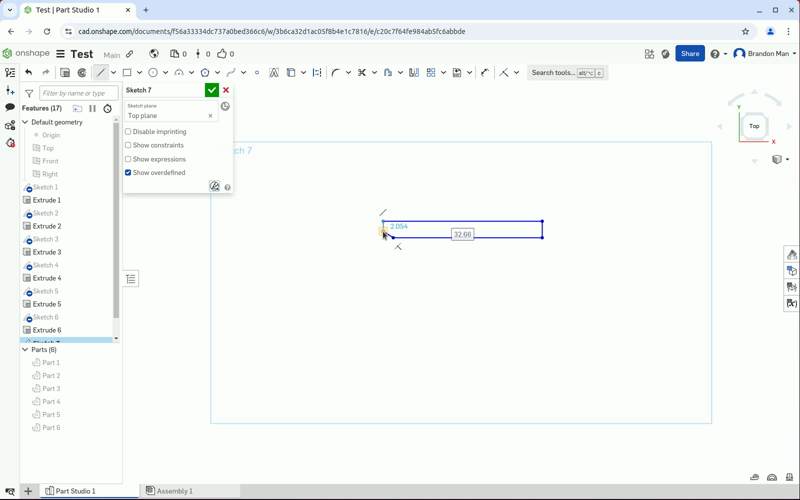
mouse_move(436, 229)
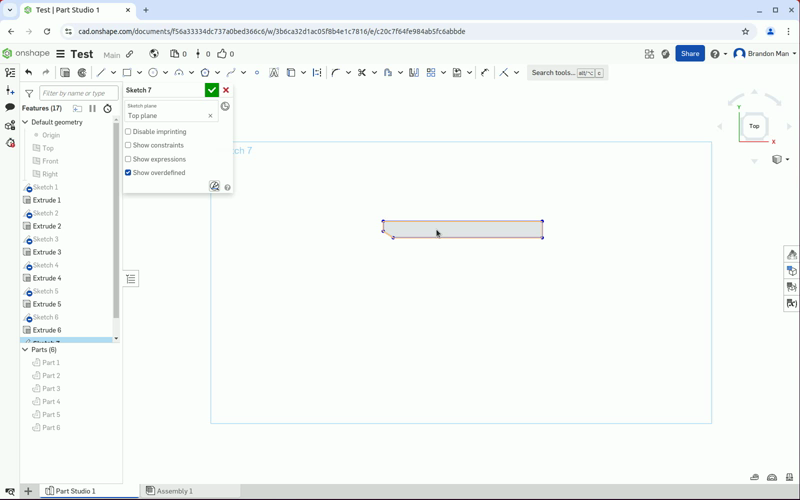
click(436, 229)
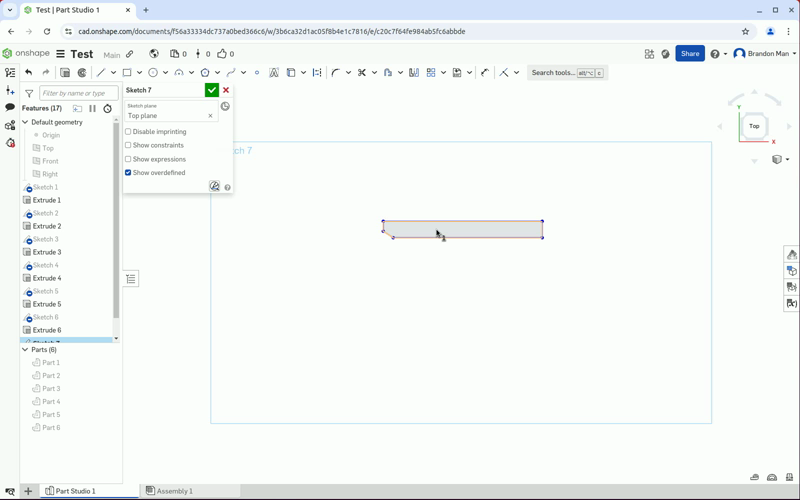
mouse_move(73, 352)
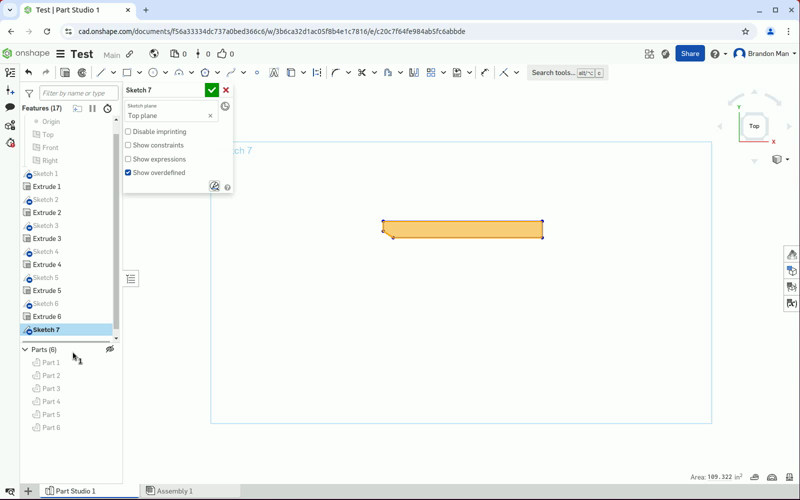
key(shift+y)
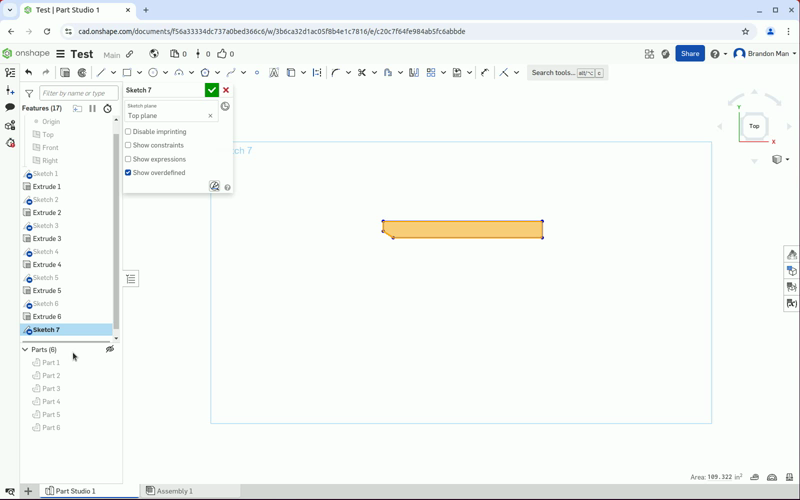
key(shift+e)
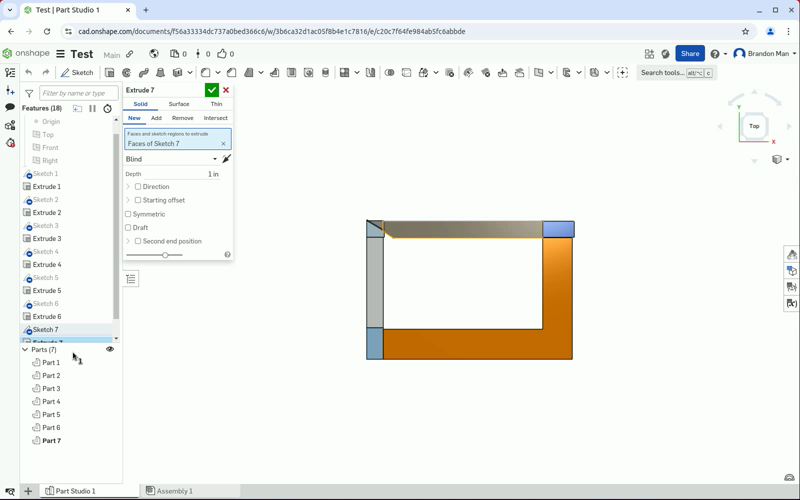
mouse_move(143, 106)
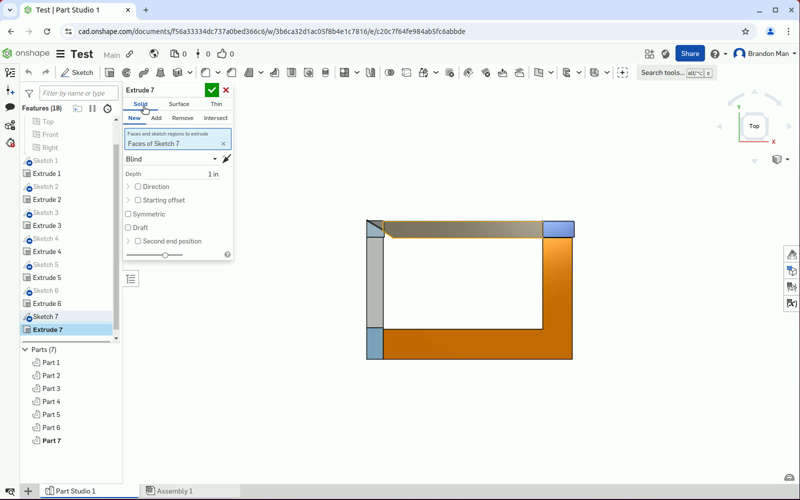
click(143, 106)
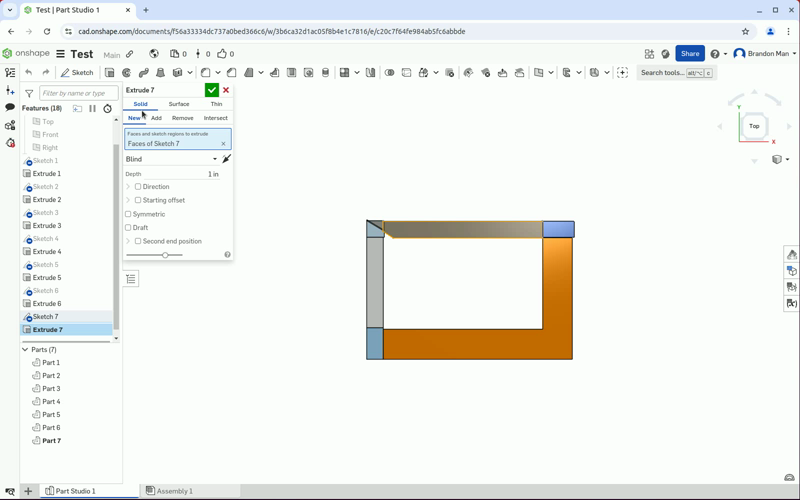
mouse_move(137, 120)
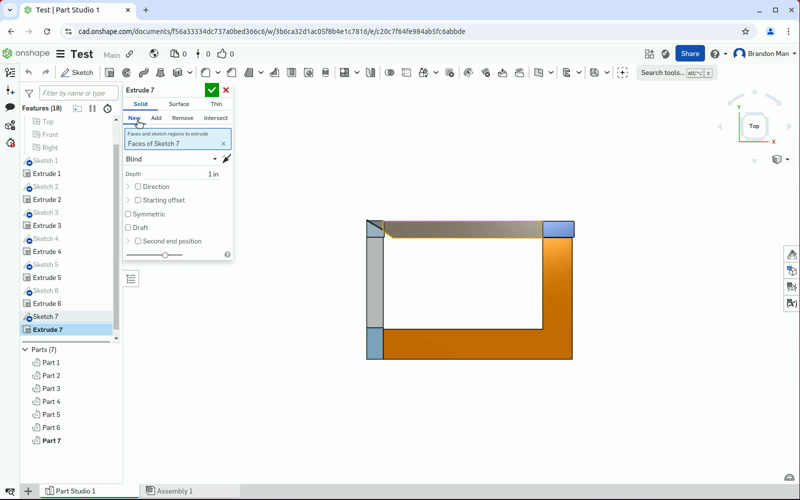
click(137, 120)
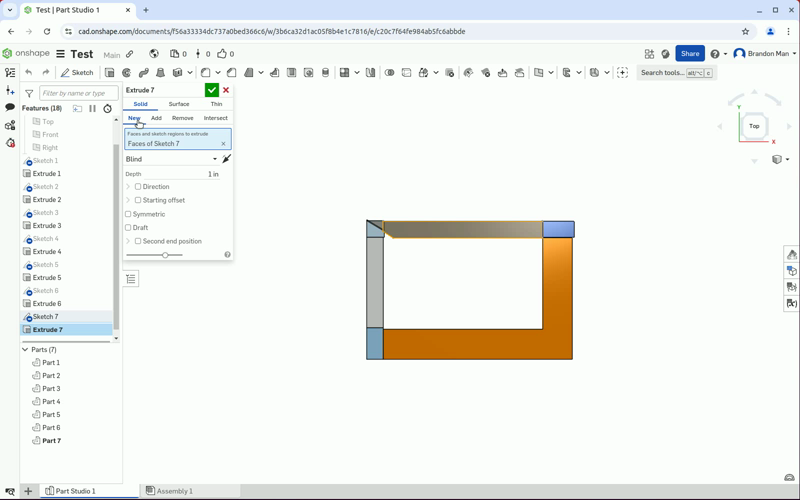
key(tab, 4)
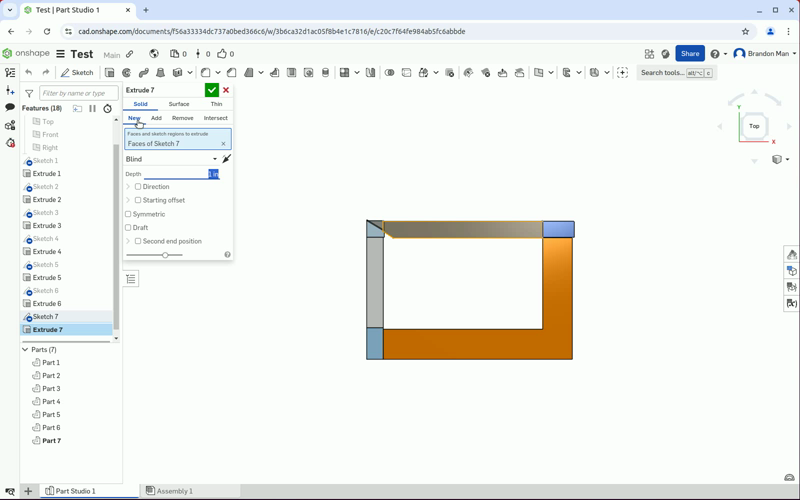
text(13.239)
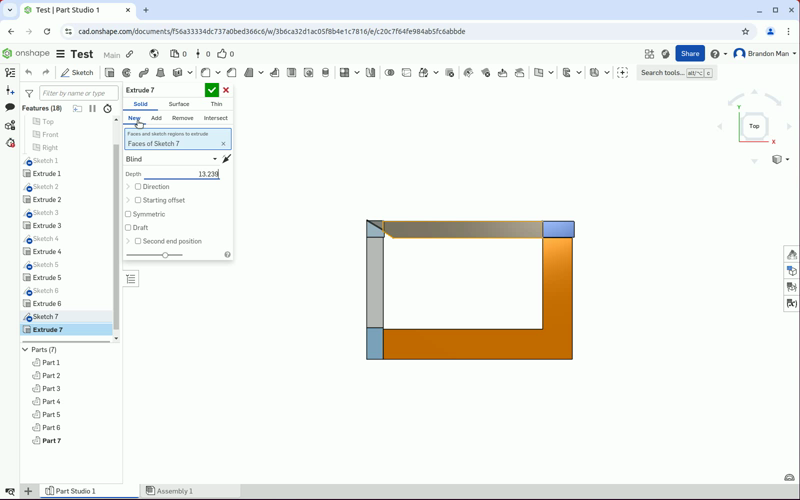
key(enter)
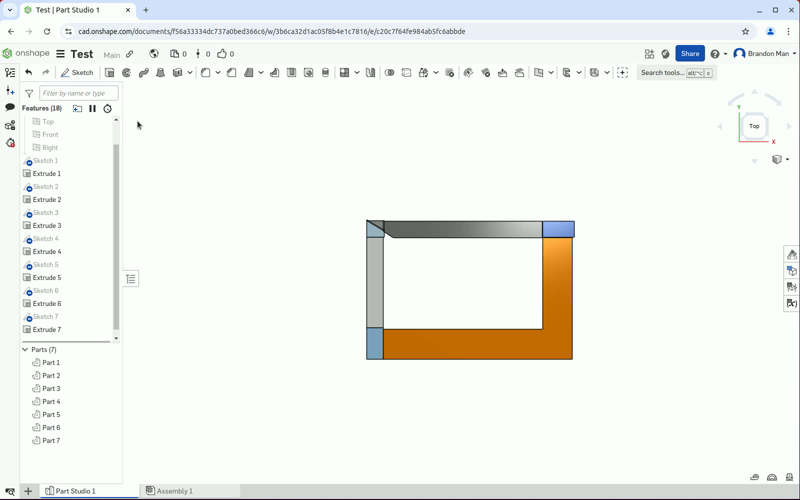
key(shift+h)
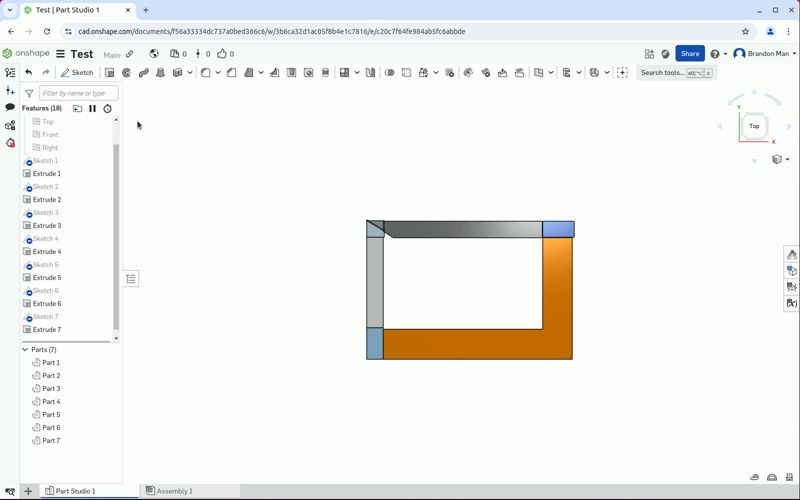
key(shift+h)
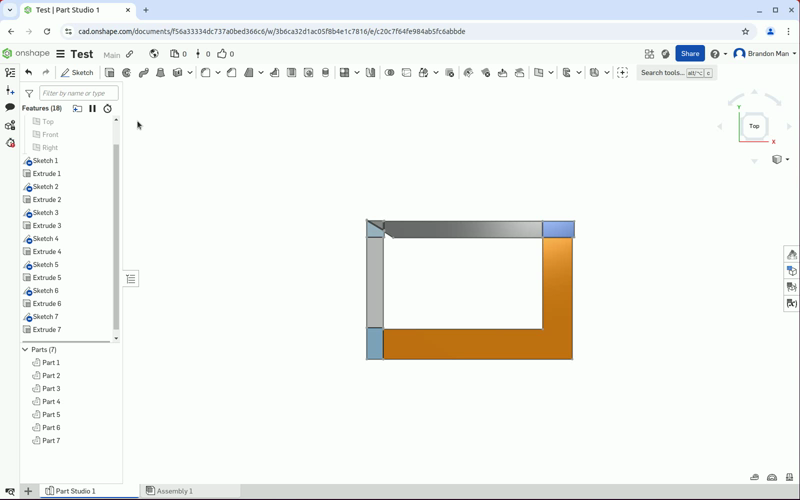
key(shift+7)
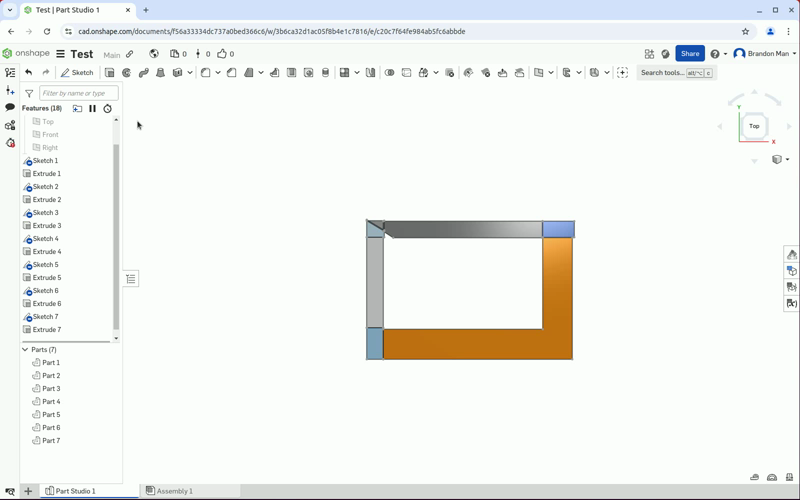
key(up, 3)
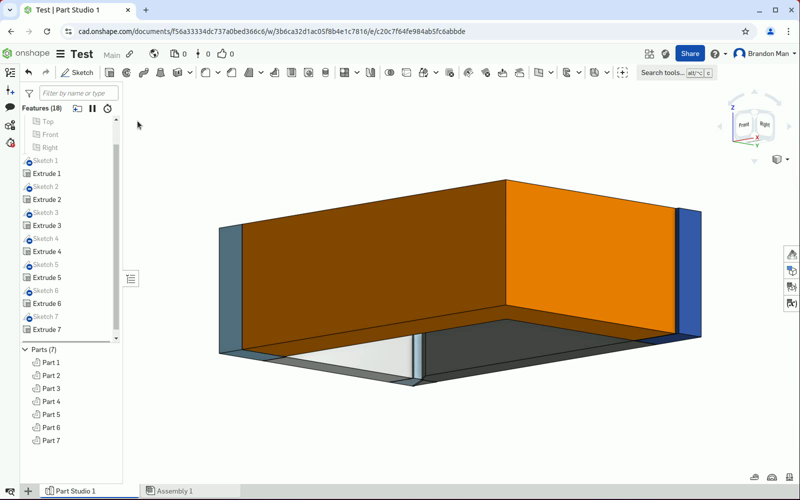
key(left, 3)
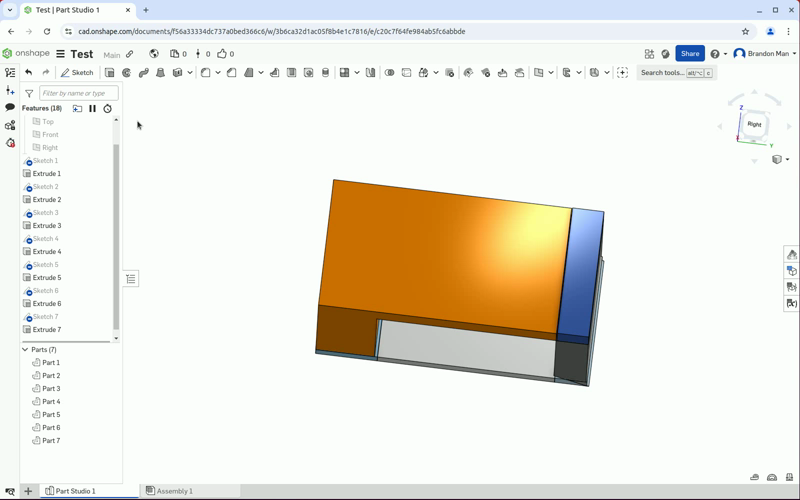
key(right, 3)
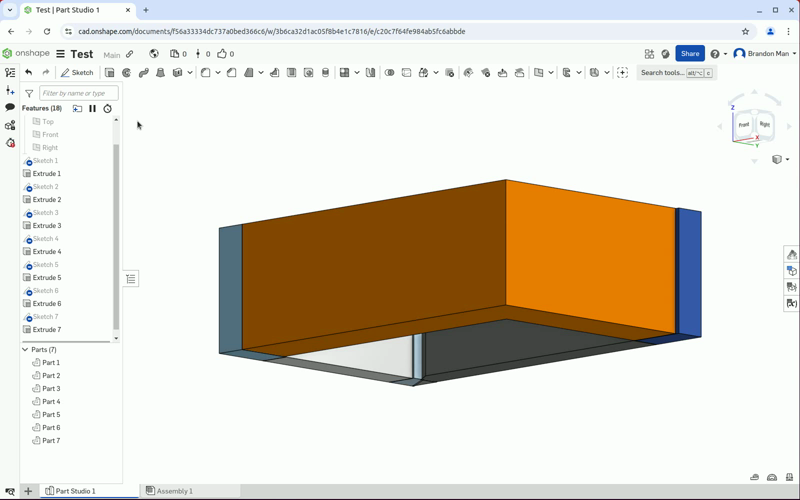
key(down, 3)
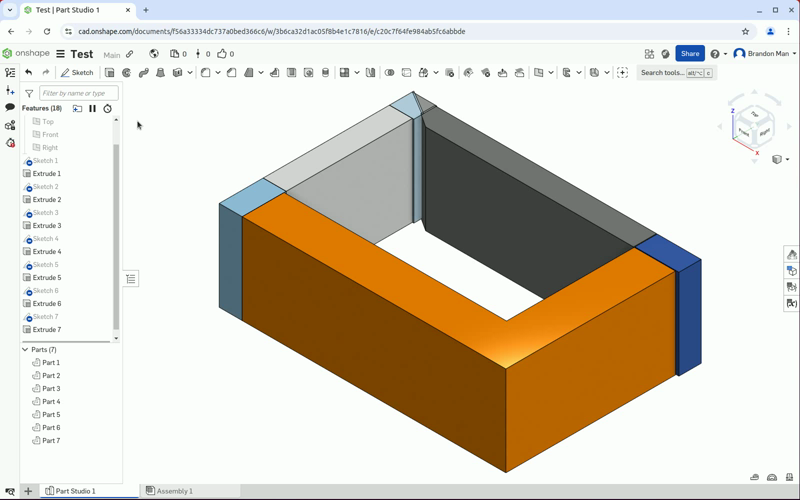
mouse_move(69, 163)
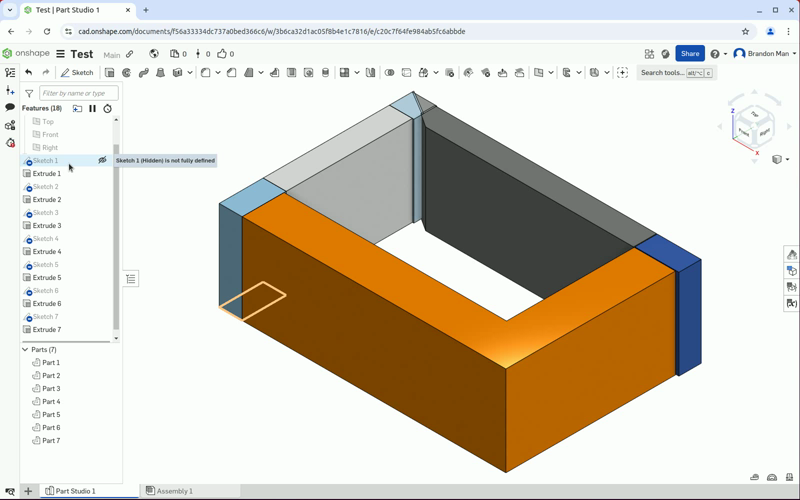
click(69, 163)